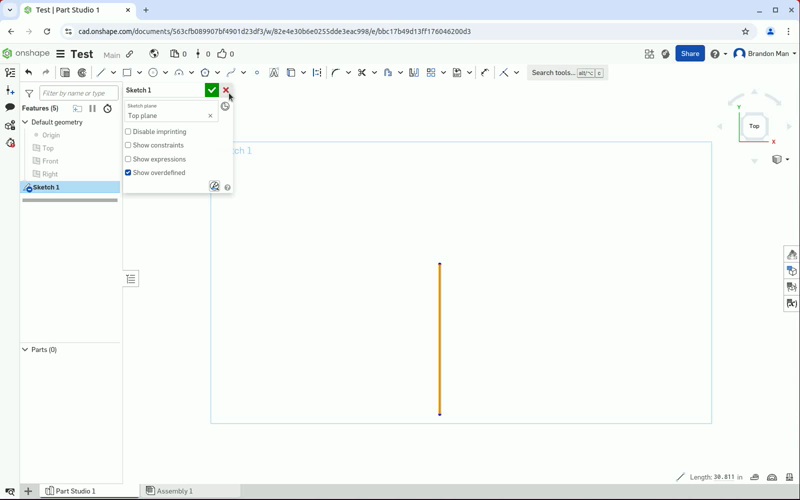
key(shift+h)
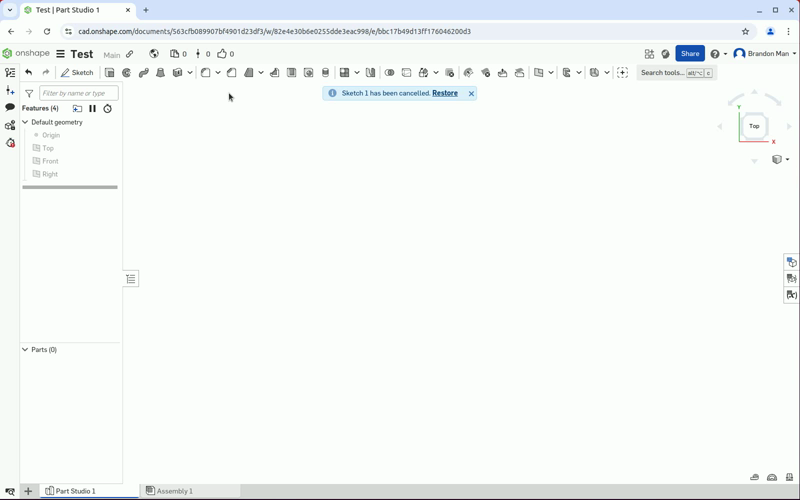
mouse_move(73, 352)
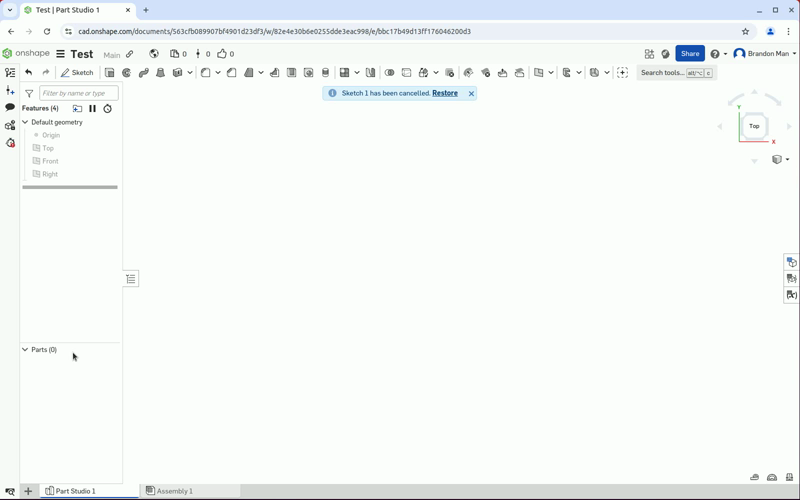
key(y)
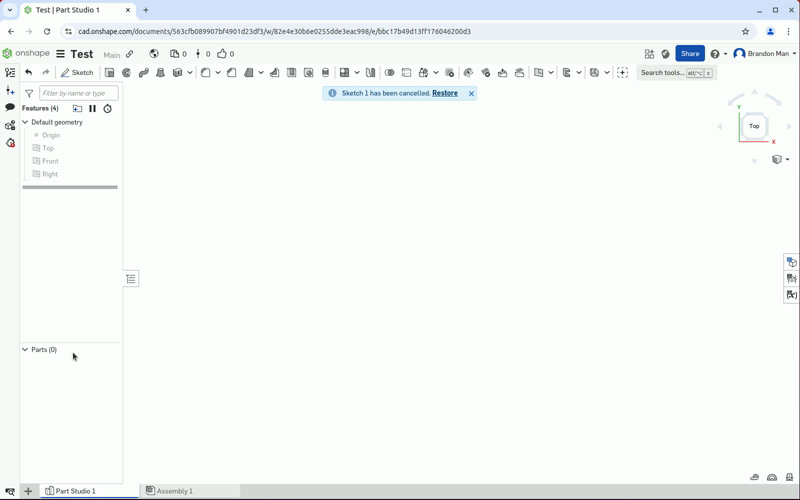
key(shift+p)
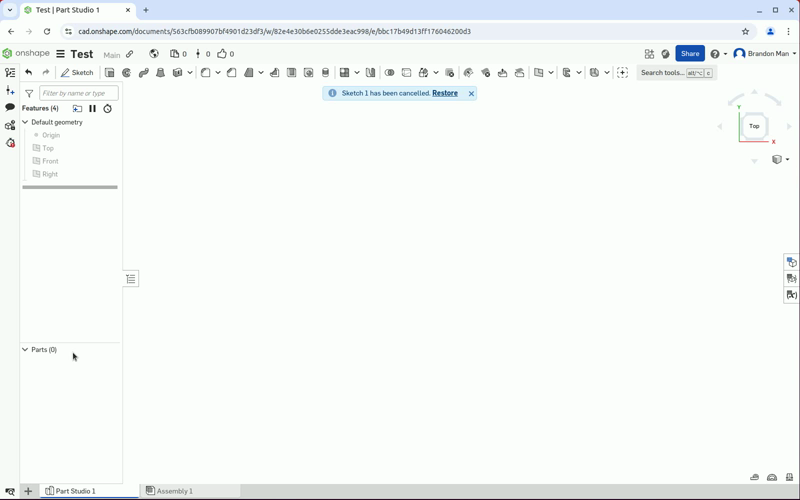
key(space)
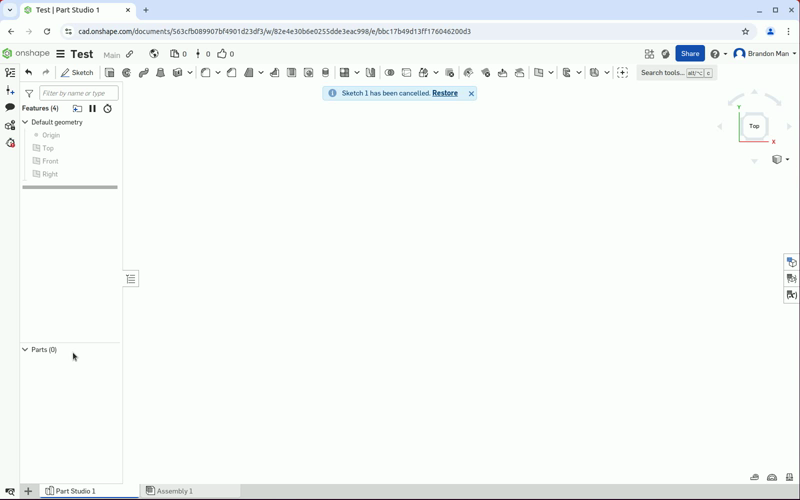
key_down(shift)
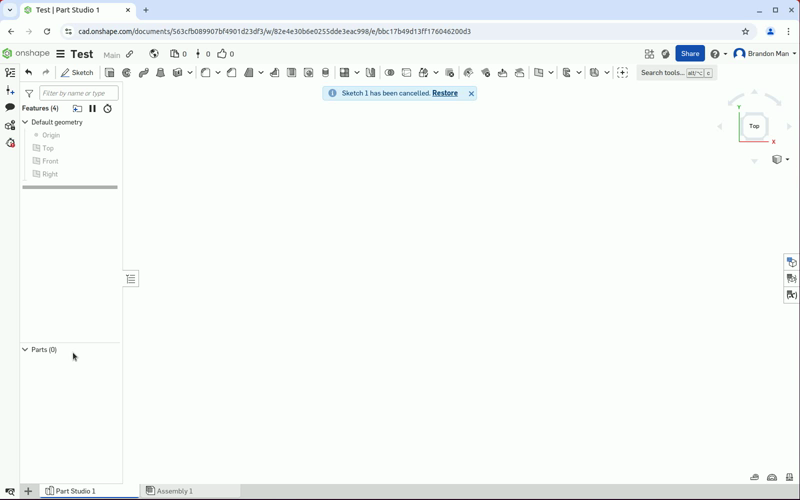
key(up)
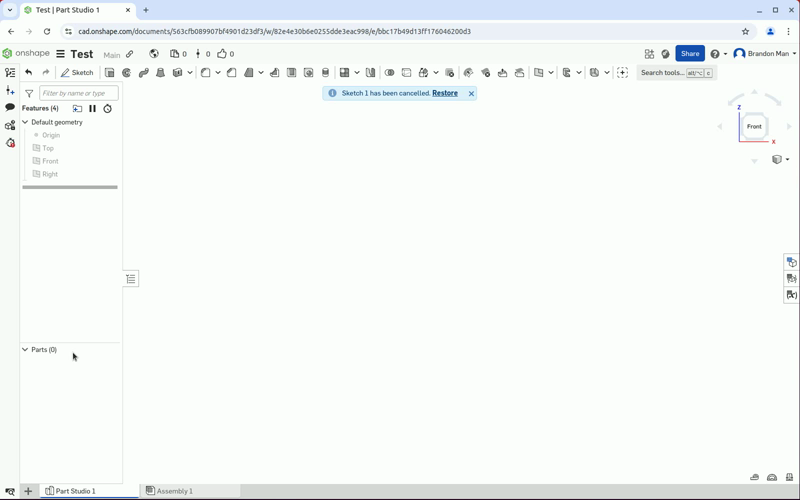
key_up(shift)
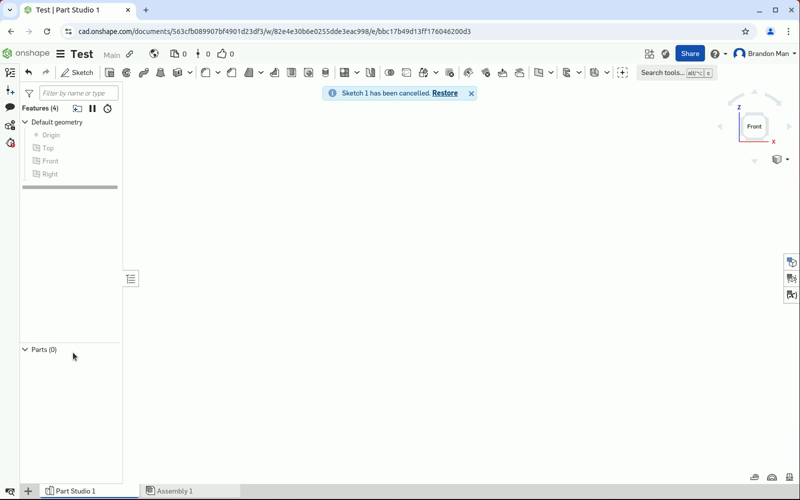
mouse_move(73, 352)
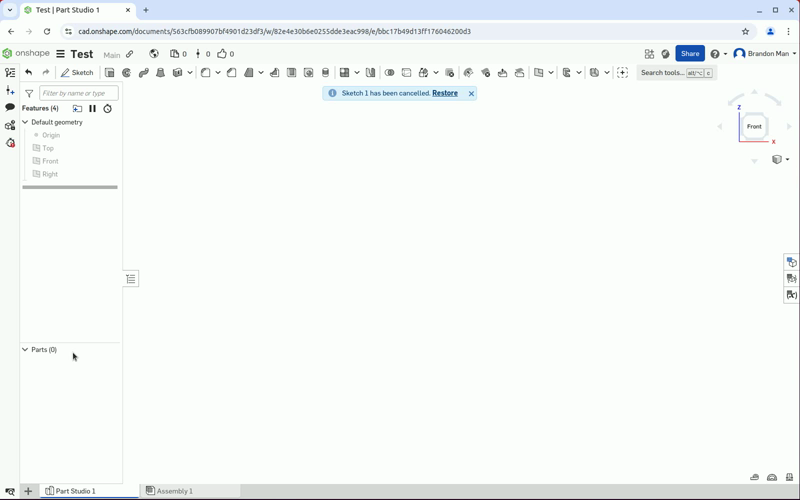
key(shift+y)
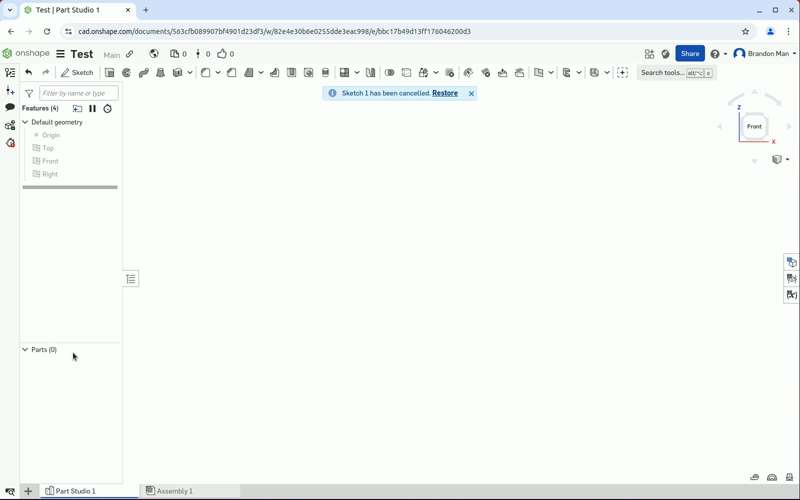
key(shift+s)
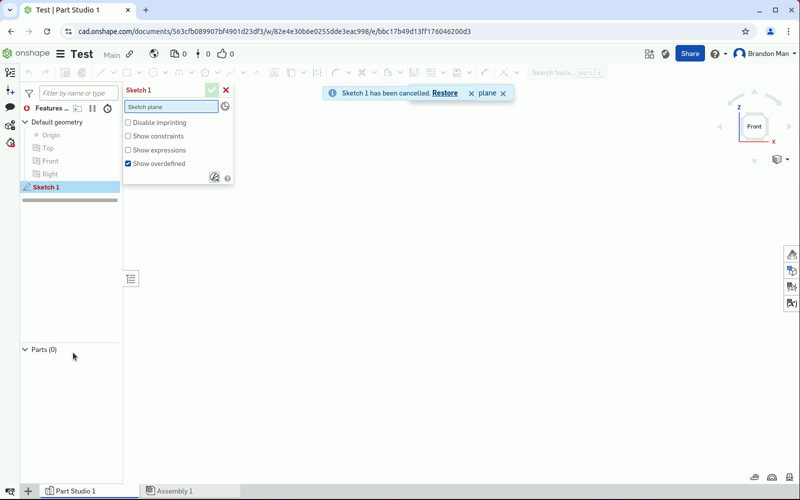
mouse_move(73, 163)
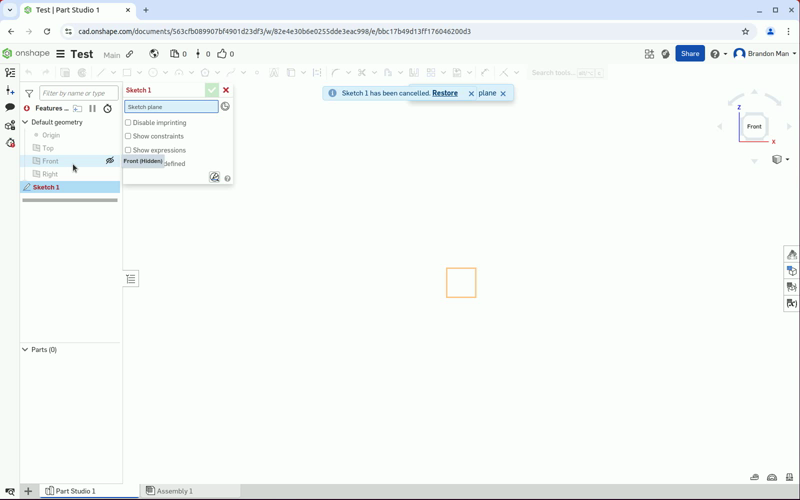
click(73, 163)
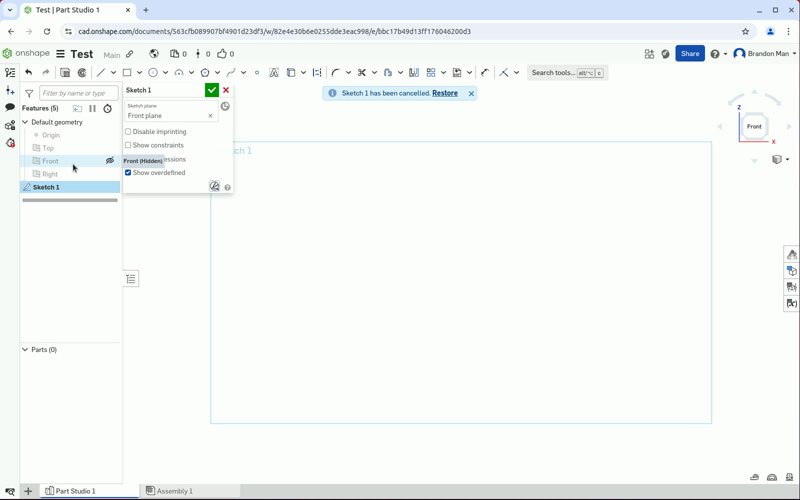
mouse_move(73, 352)
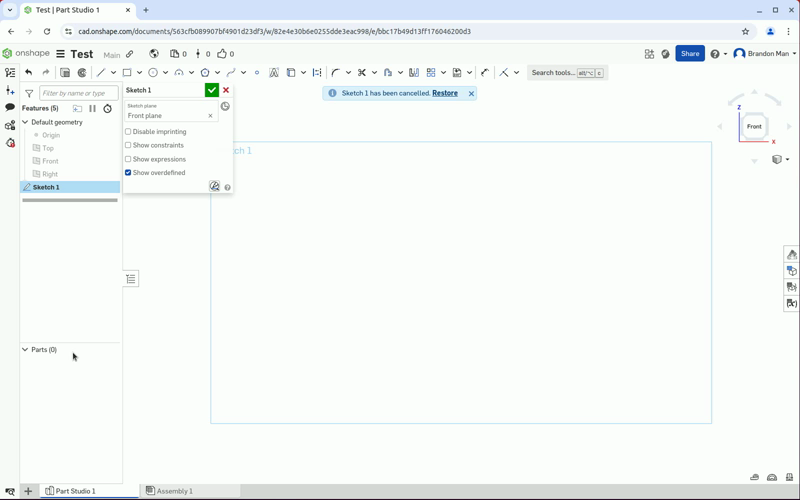
key(y)
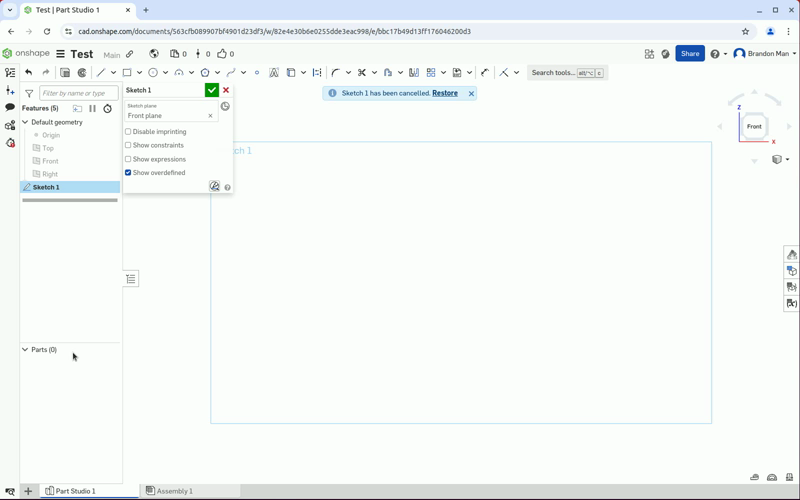
key(l)
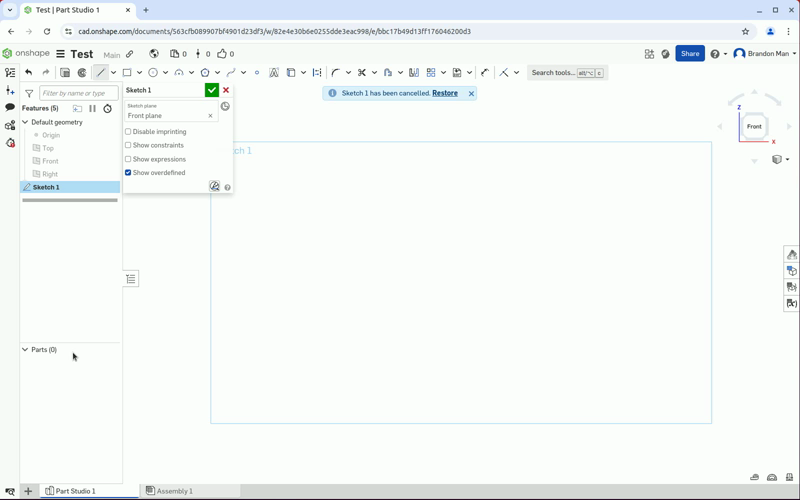
key_down(shift)
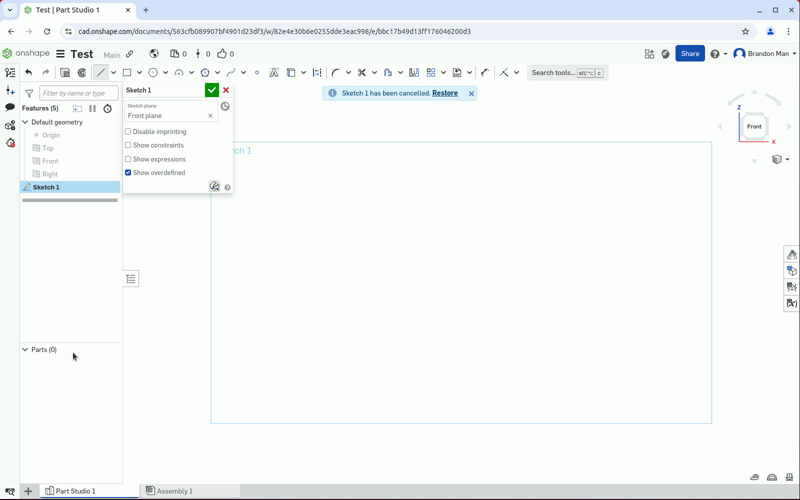
mouse_move(357, 293)
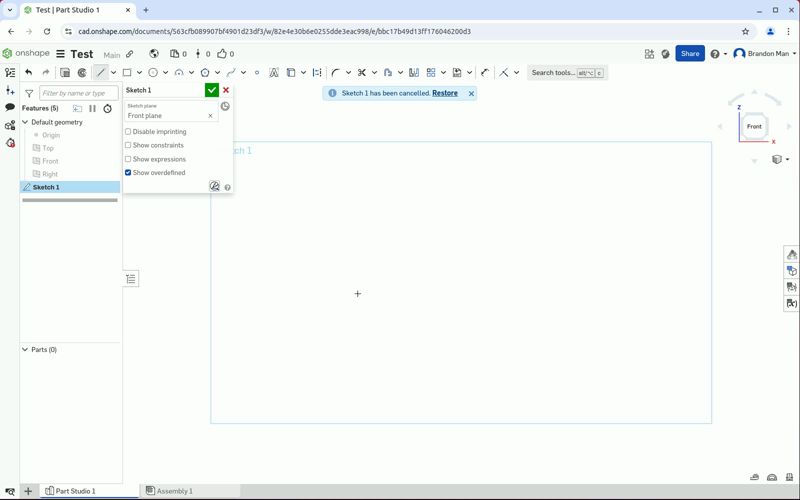
click(357, 293)
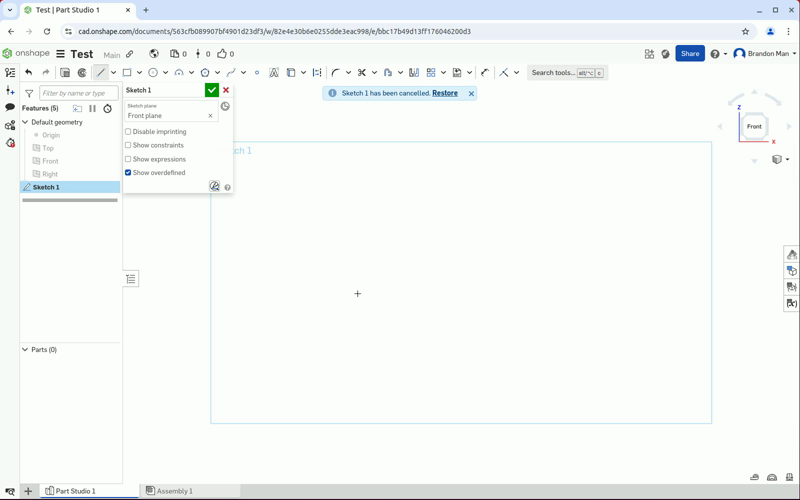
key_up(shift)
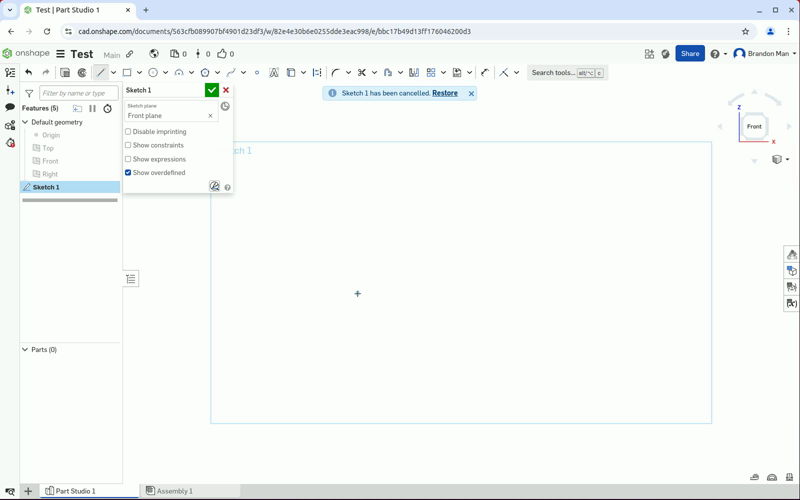
key_down(shift)
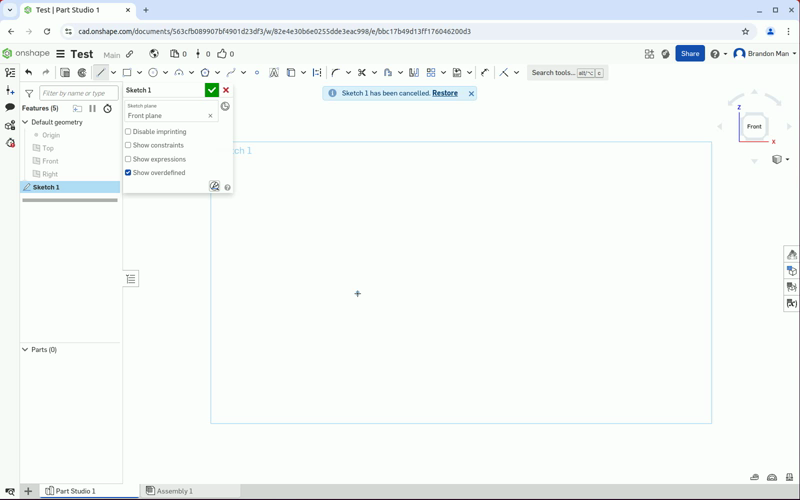
mouse_move(562, 293)
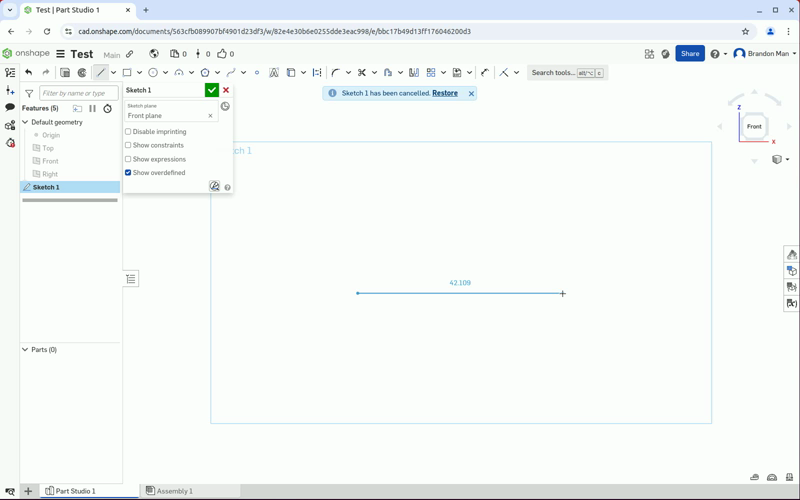
click(562, 293)
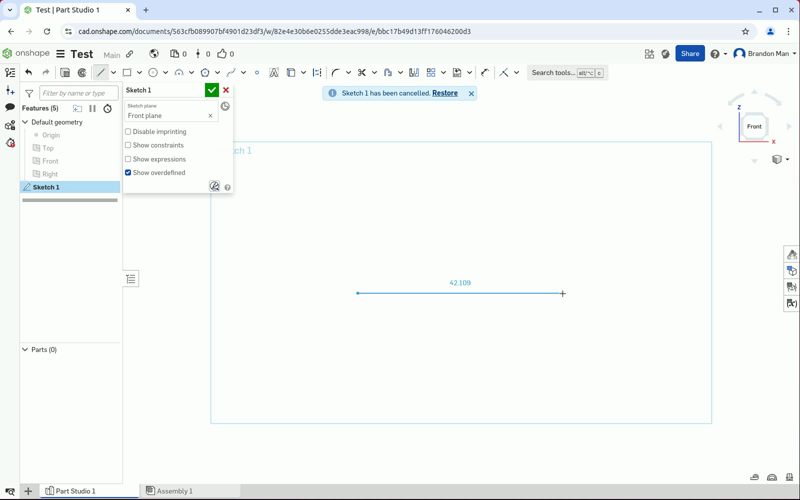
key_up(shift)
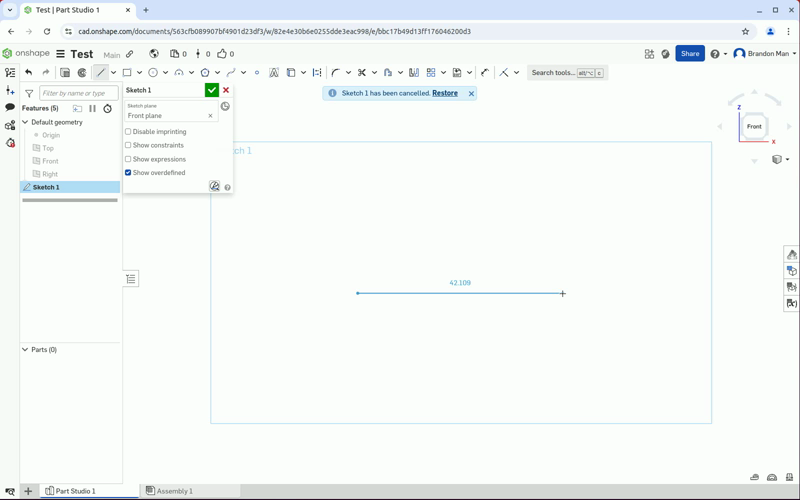
key_down(shift)
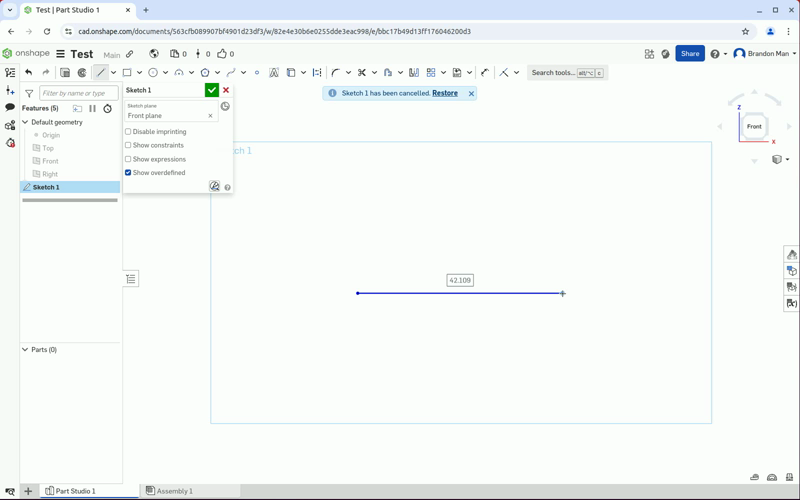
mouse_move(589, 293)
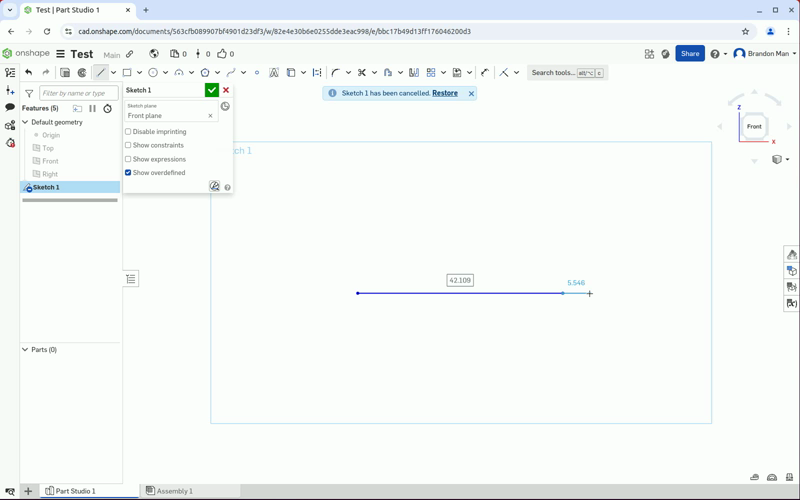
mouse_move(562, 273)
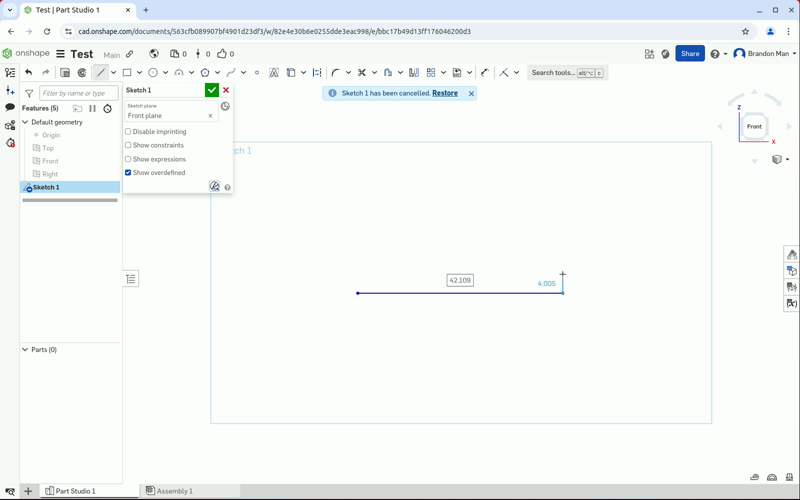
click(562, 273)
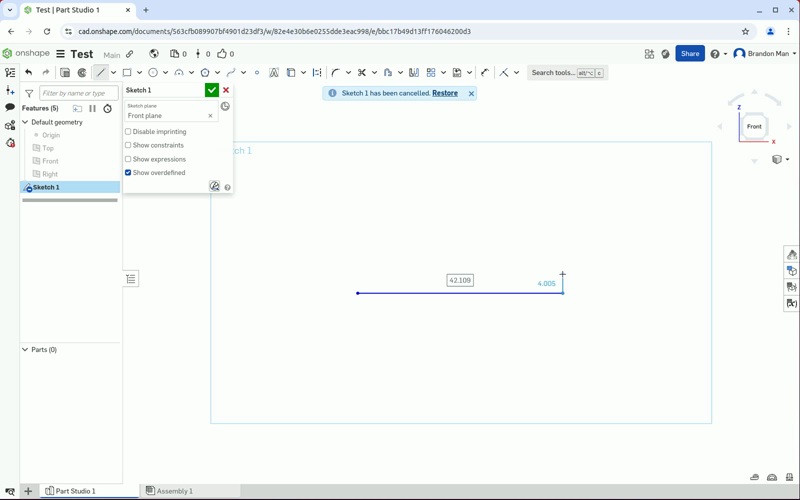
key_up(shift)
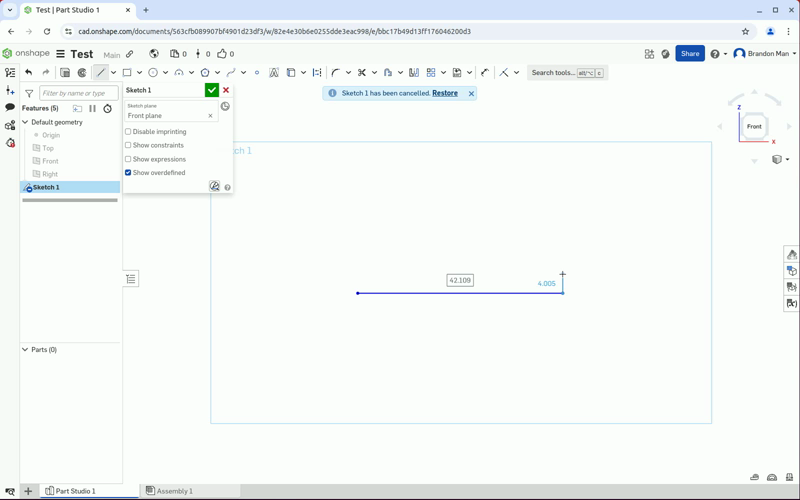
key_down(shift)
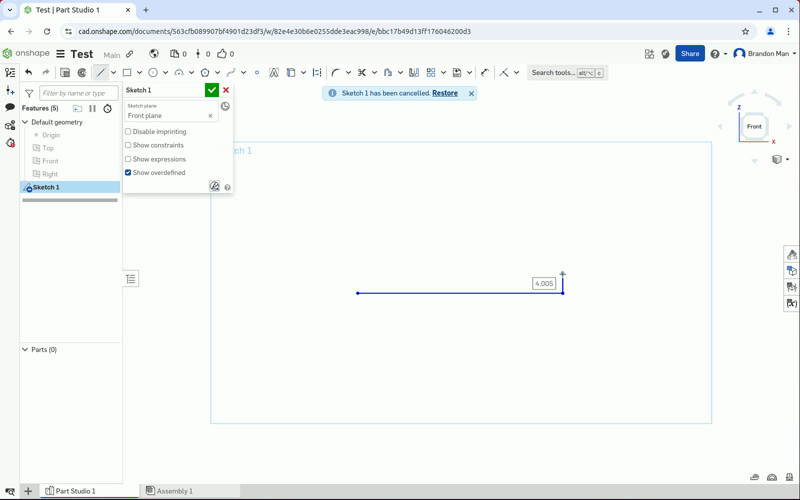
mouse_move(357, 273)
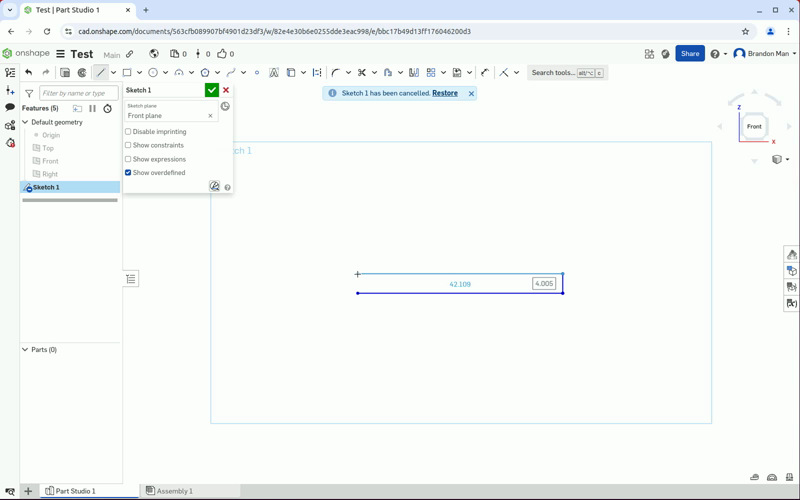
click(357, 273)
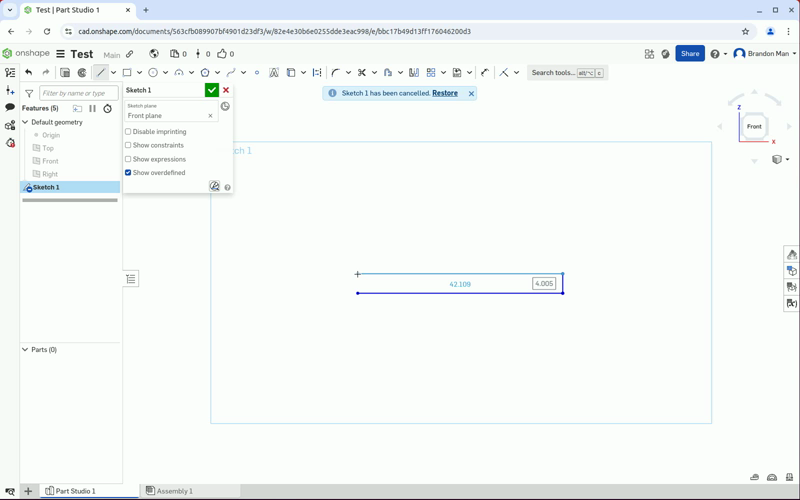
key_up(shift)
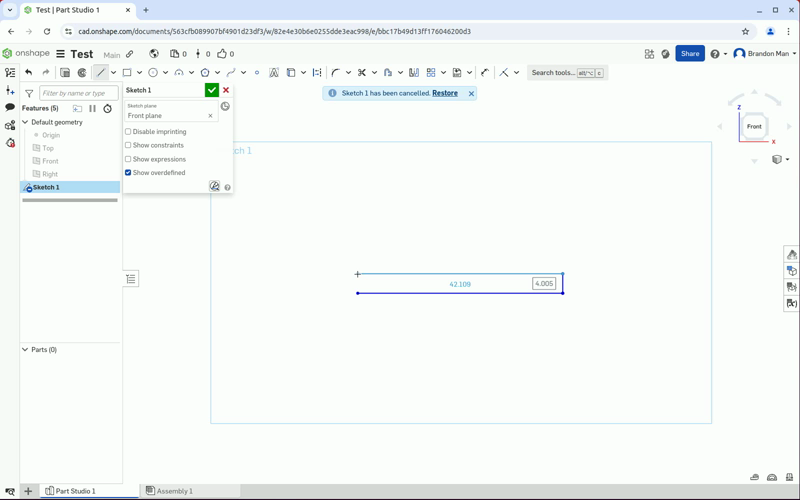
mouse_move(387, 273)
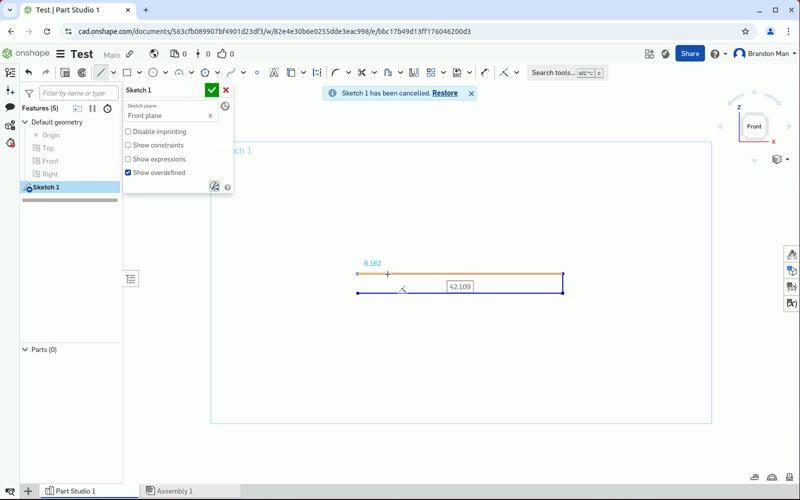
key_down(shift)
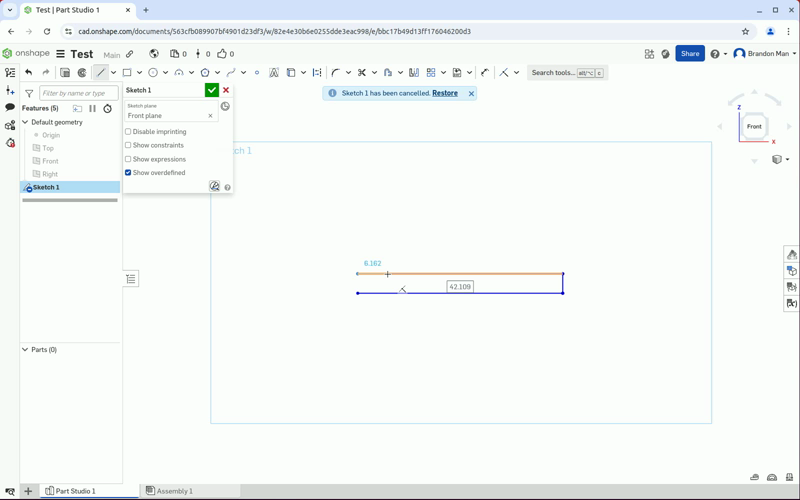
mouse_move(357, 293)
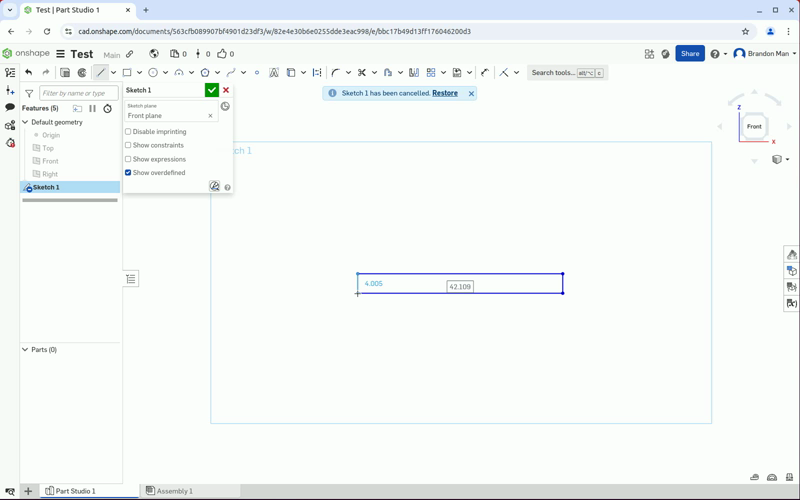
key_up(shift)
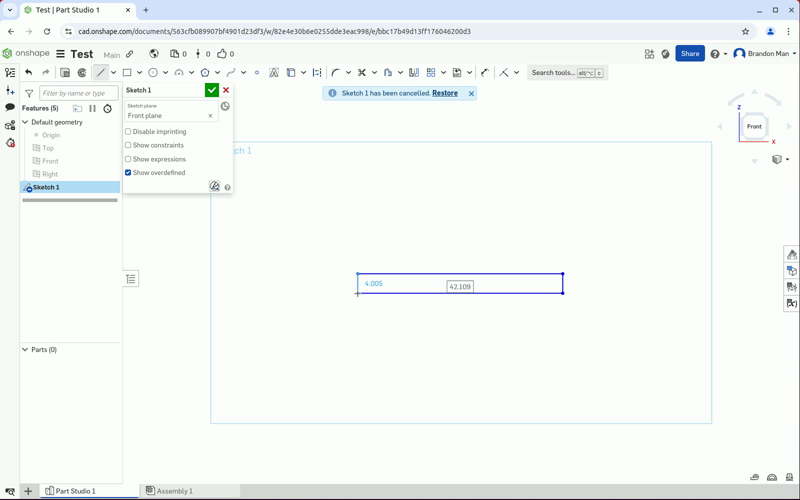
click(357, 293)
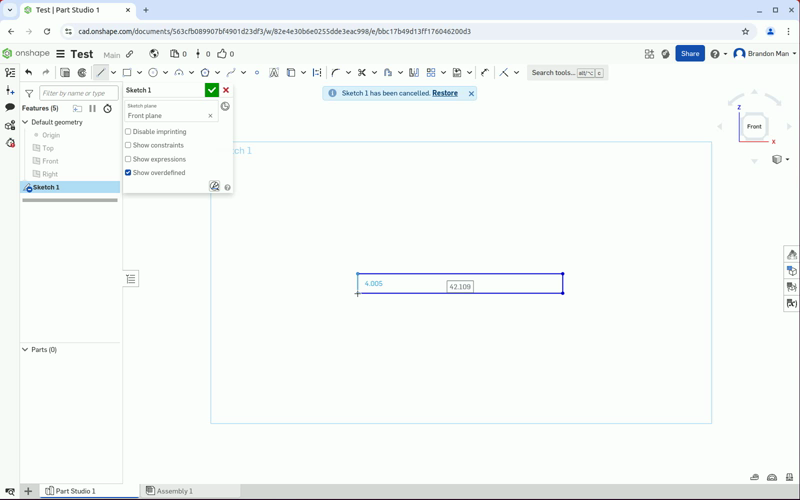
key(esc)
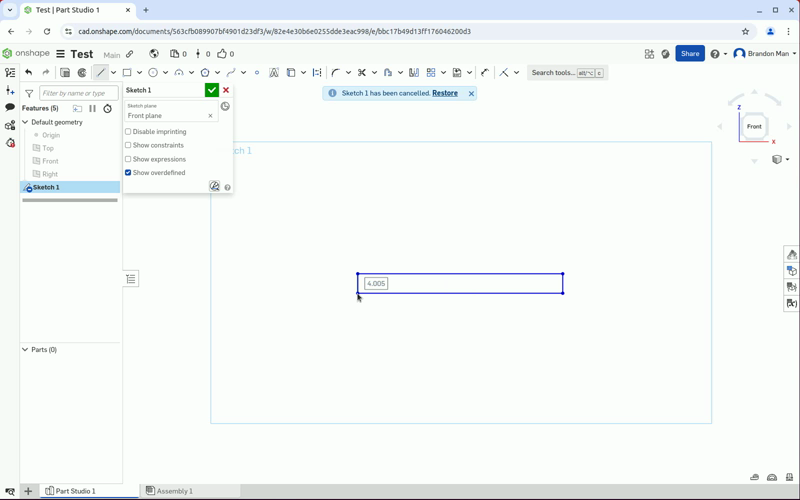
key(l)
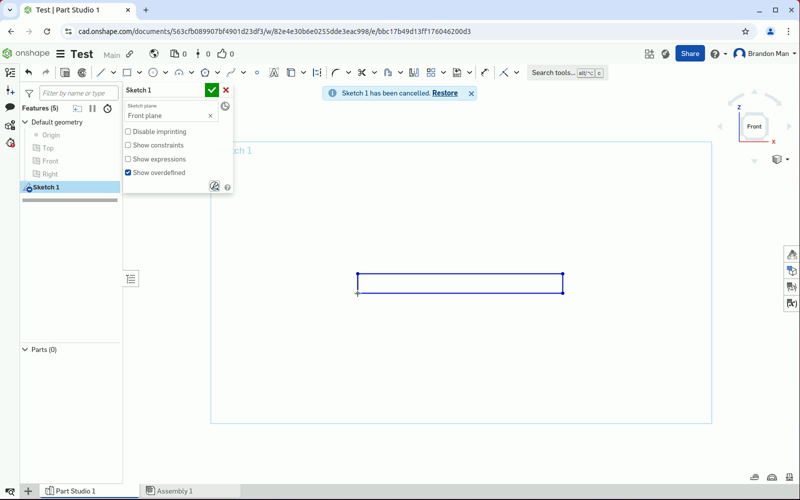
key_down(shift)
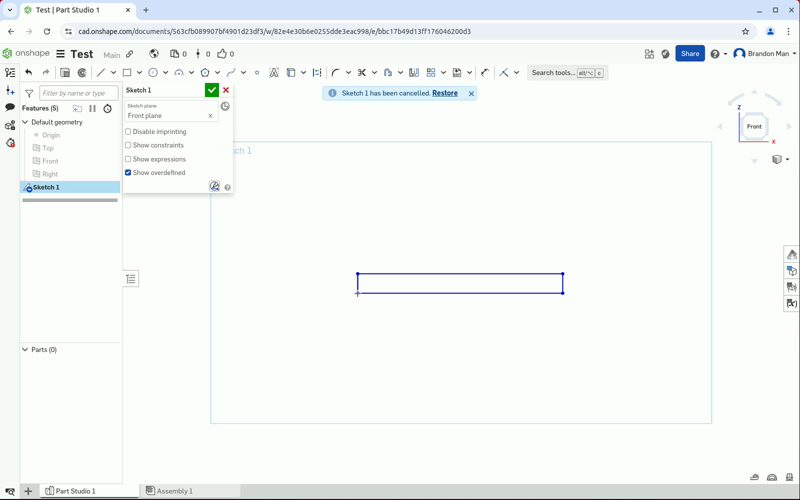
mouse_move(400, 286)
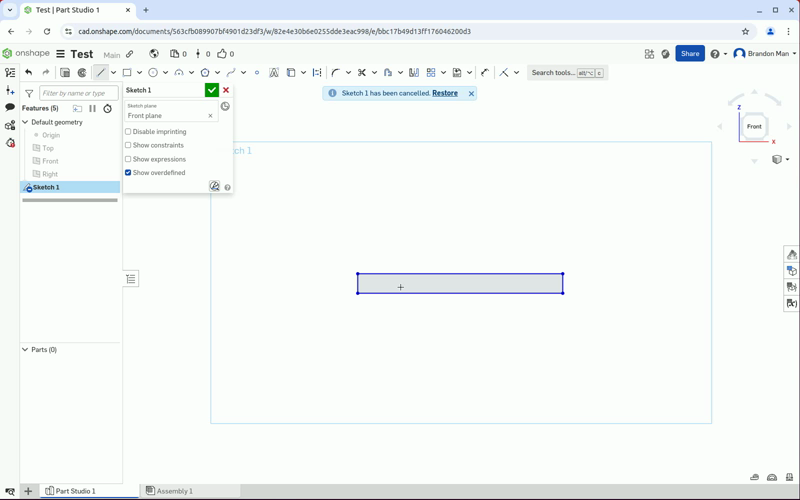
click(400, 286)
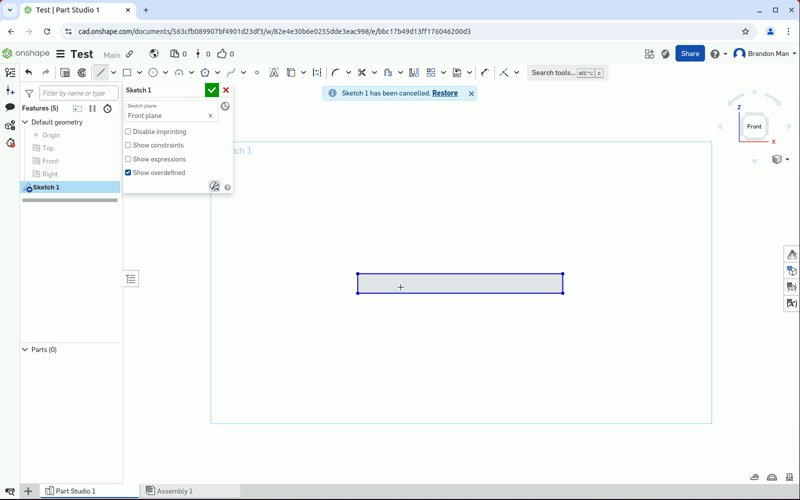
key_up(shift)
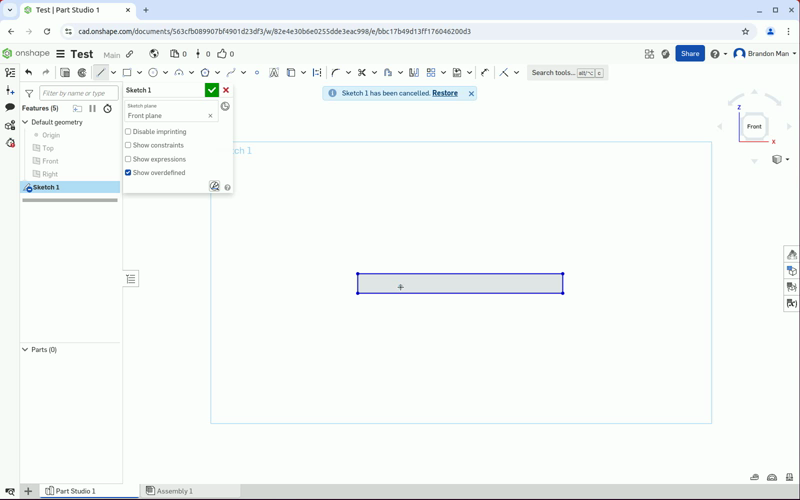
key_down(shift)
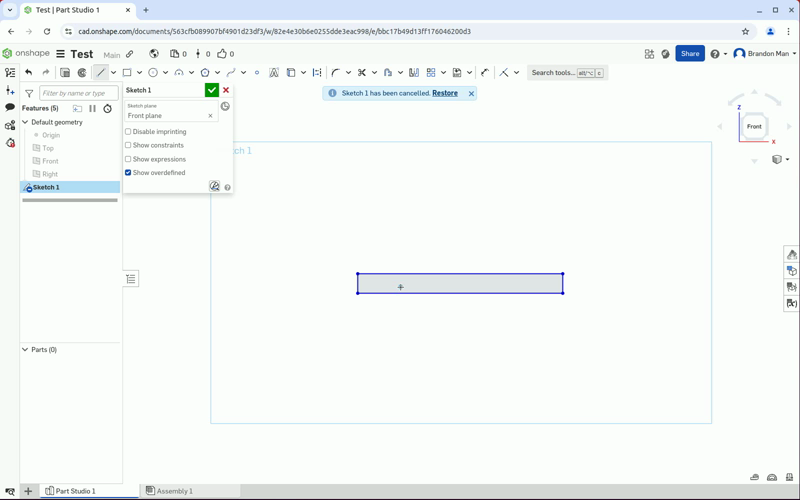
mouse_move(430, 286)
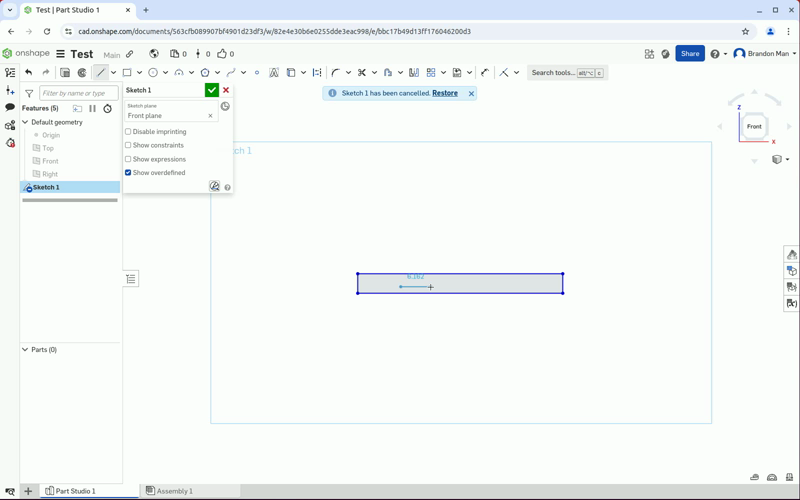
mouse_move(422, 286)
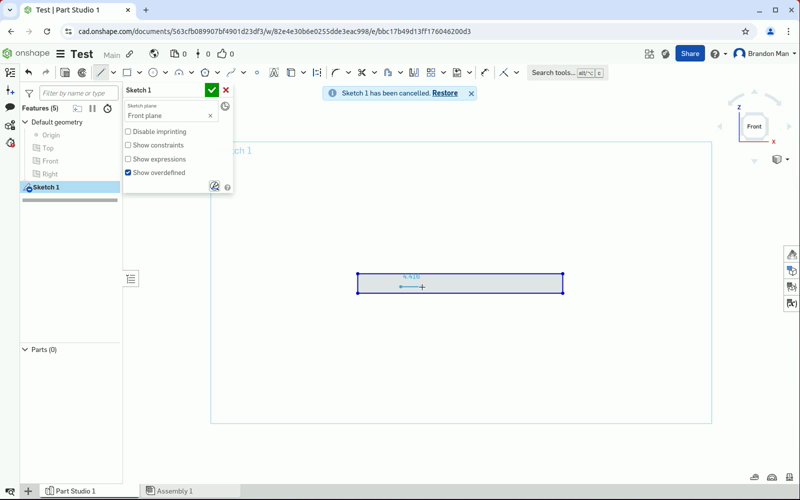
click(422, 286)
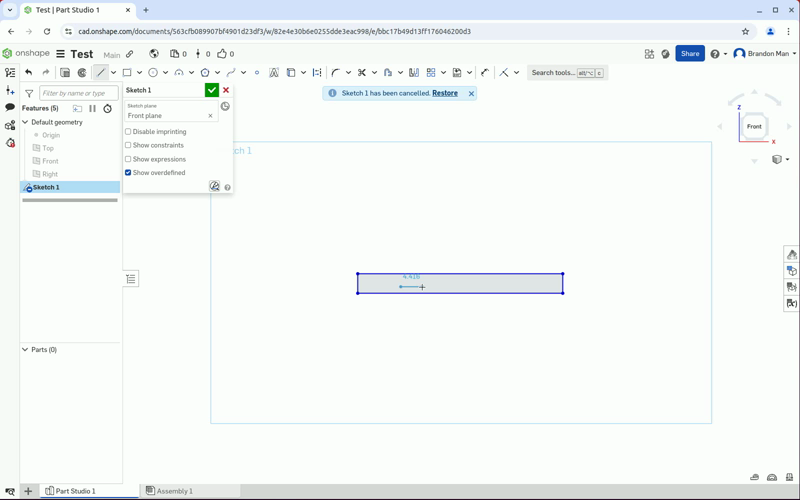
key_up(shift)
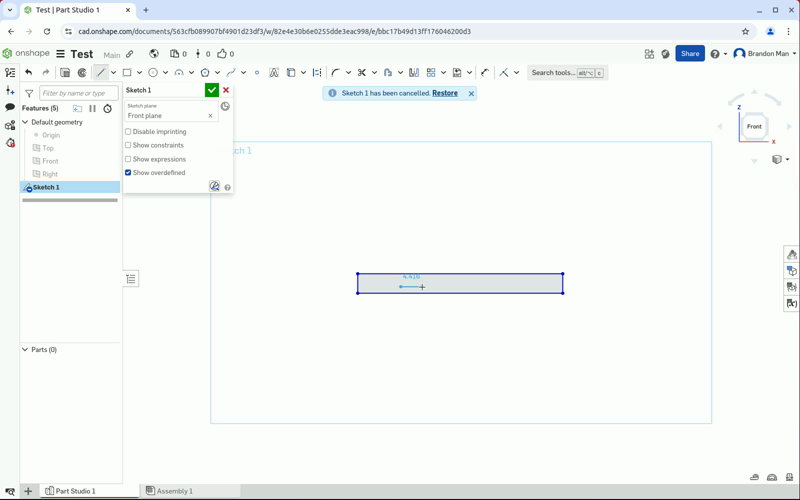
key_down(shift)
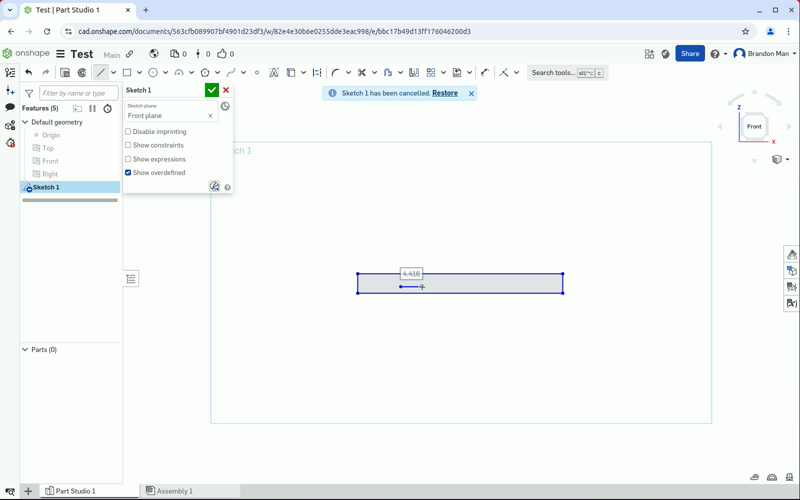
mouse_move(452, 286)
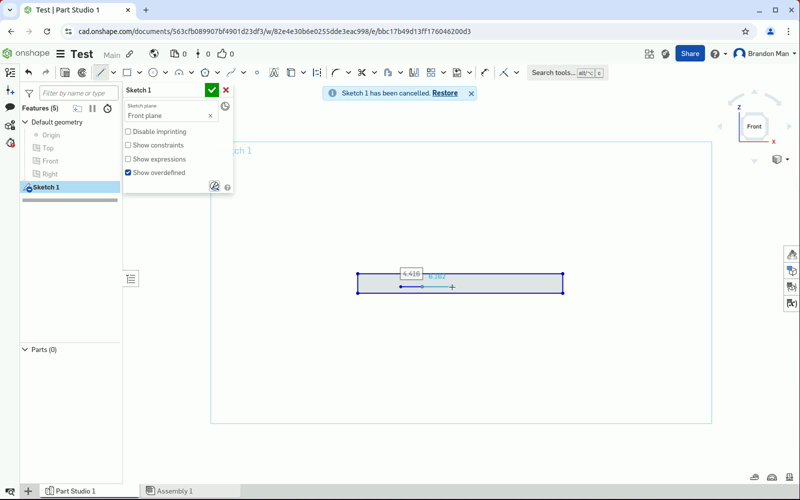
mouse_move(422, 278)
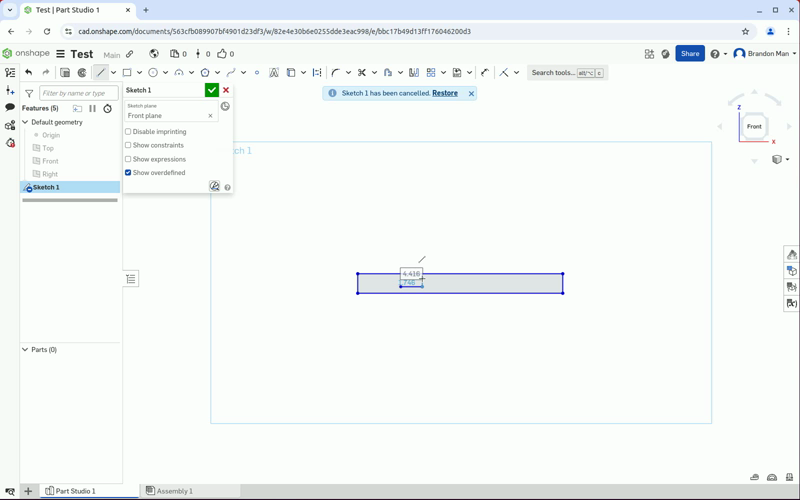
click(422, 278)
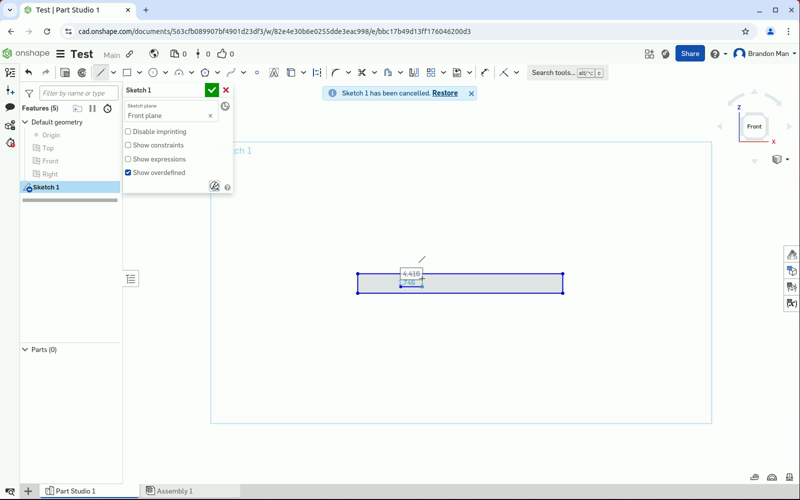
key_up(shift)
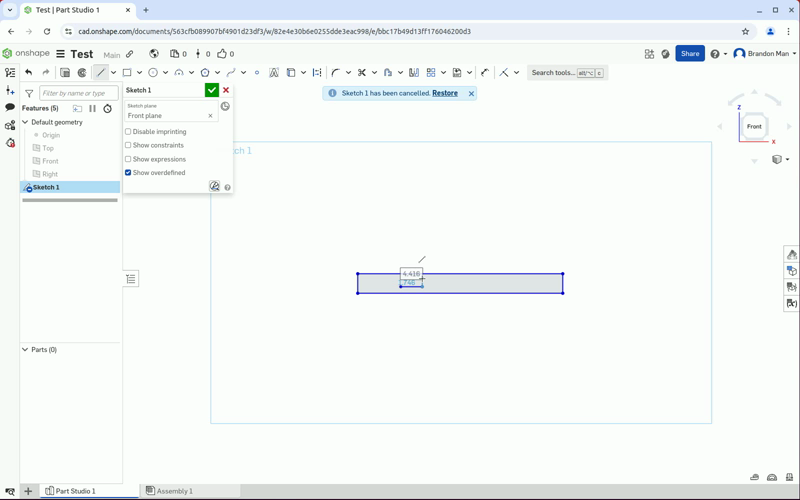
key_down(shift)
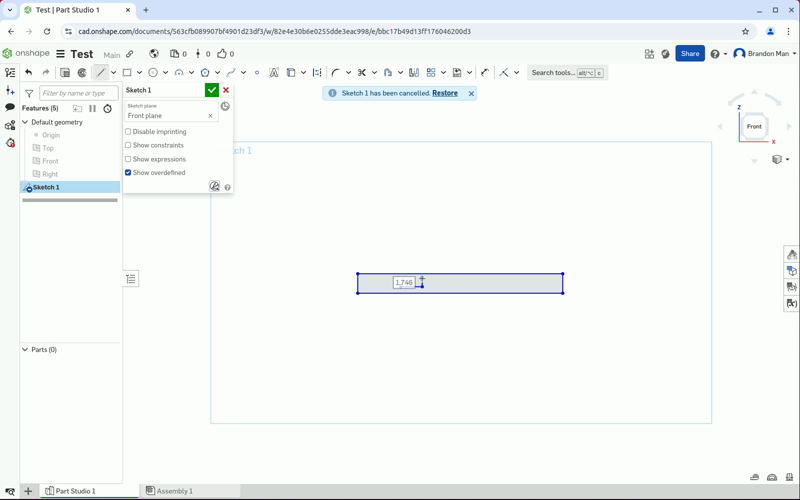
mouse_move(452, 278)
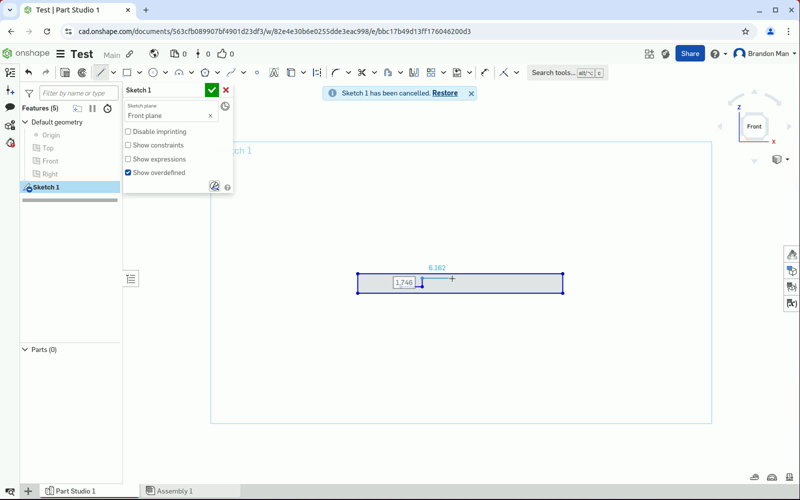
mouse_move(400, 278)
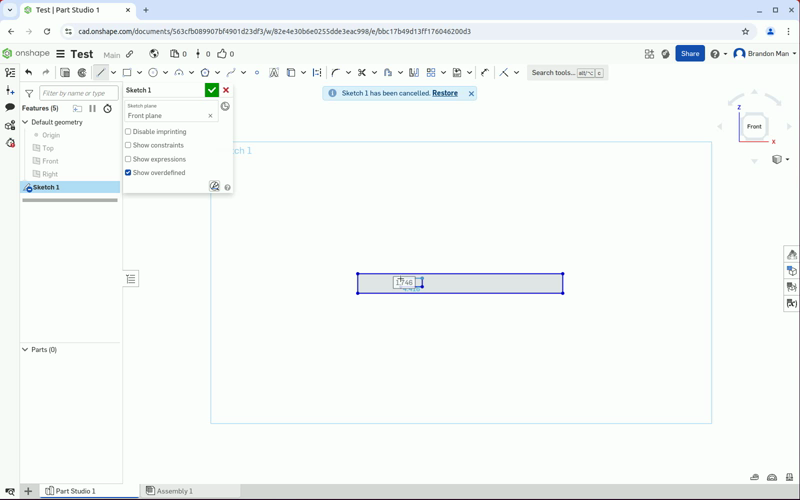
click(400, 278)
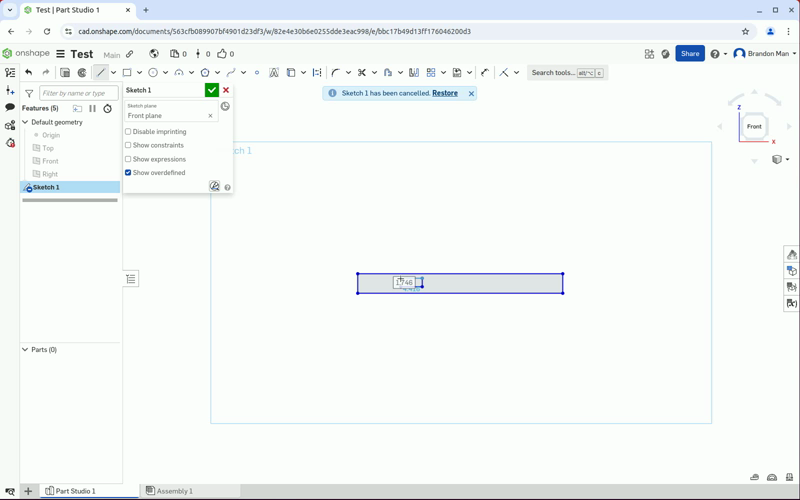
key_up(shift)
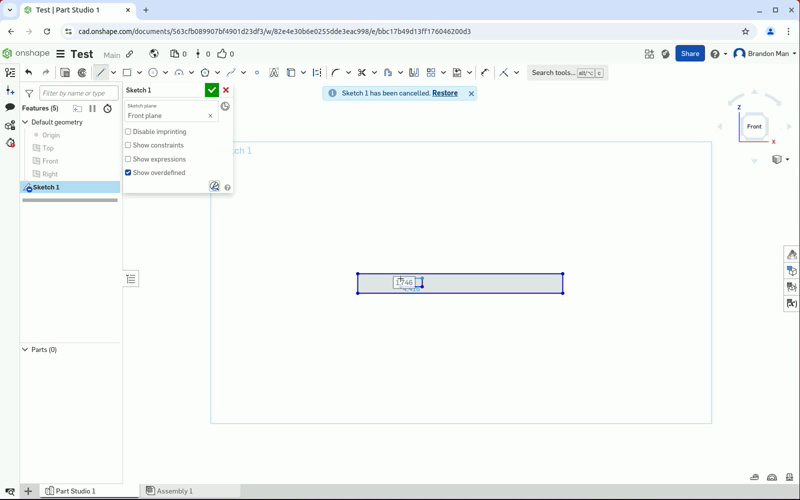
mouse_move(430, 278)
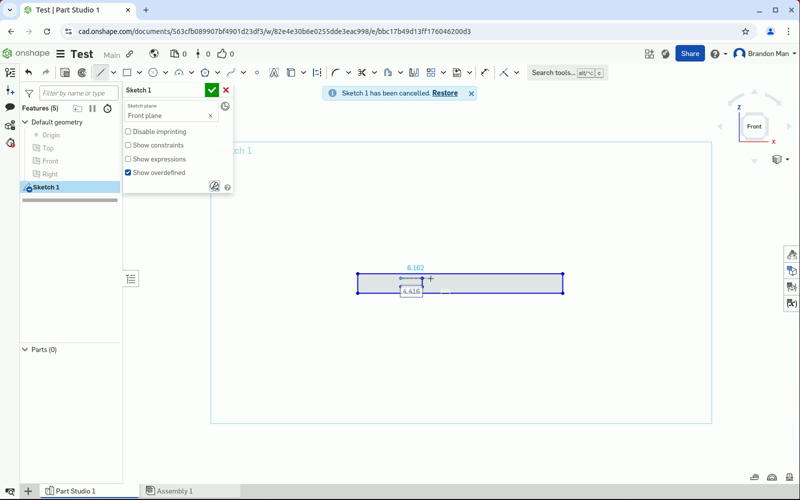
key_down(shift)
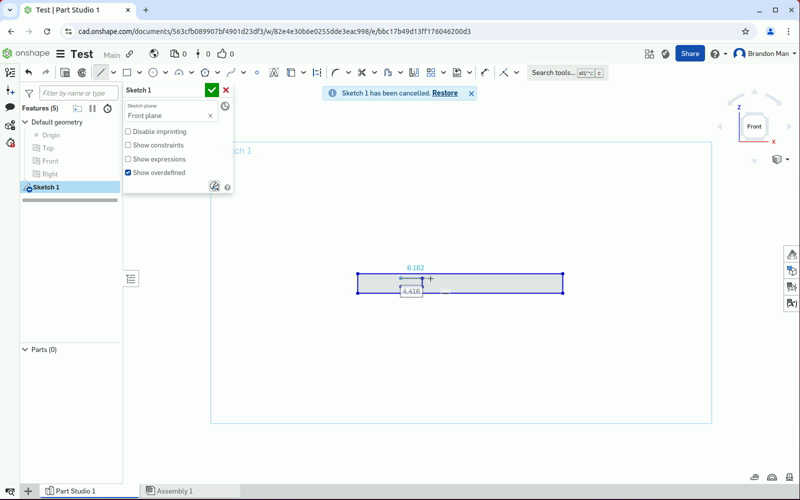
mouse_move(400, 286)
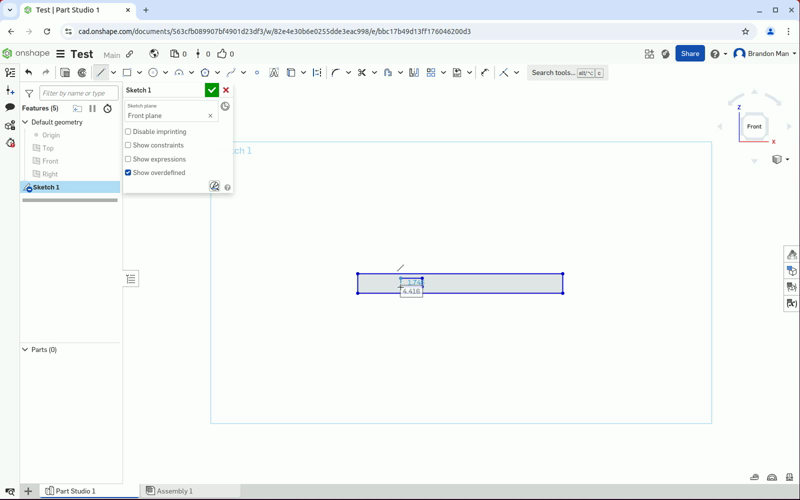
key_up(shift)
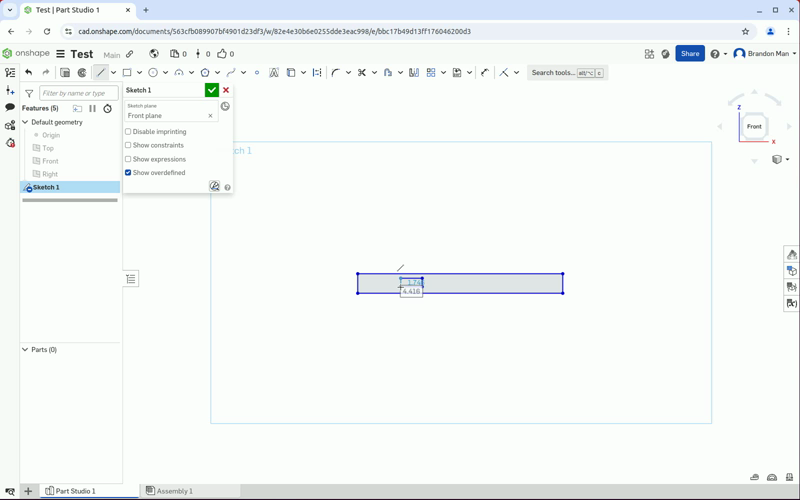
click(400, 286)
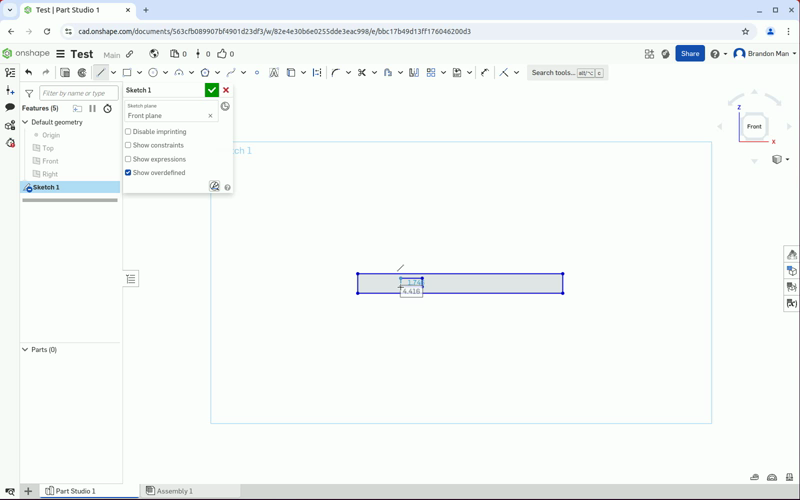
key(esc)
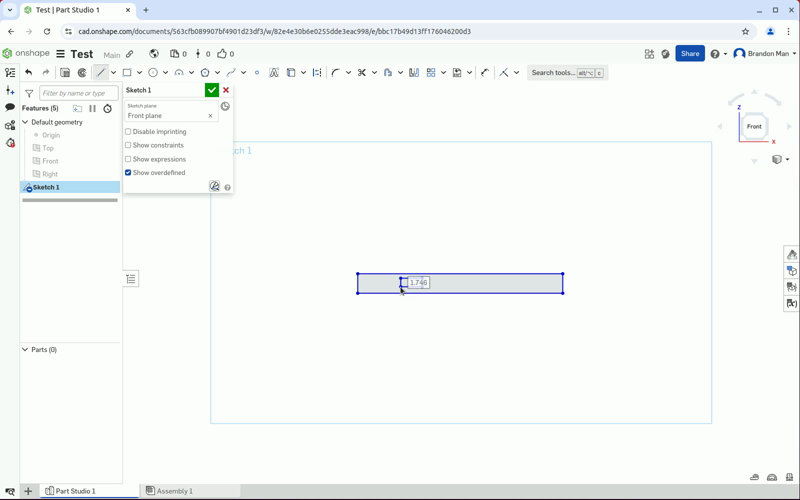
key(l)
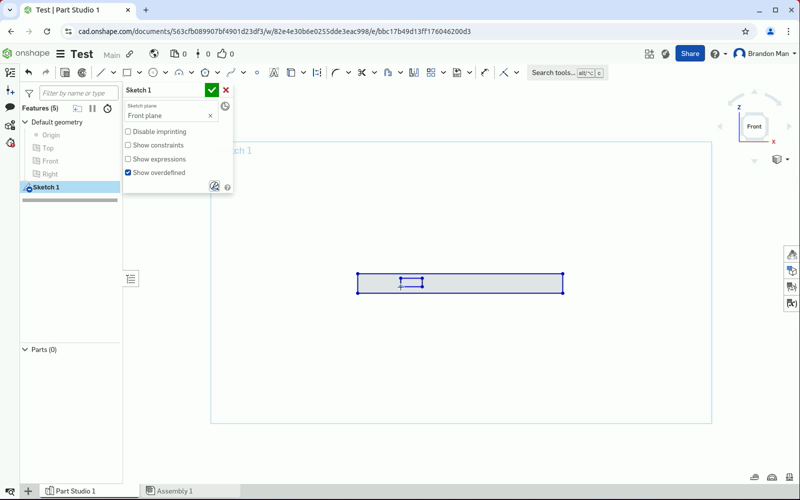
key_down(shift)
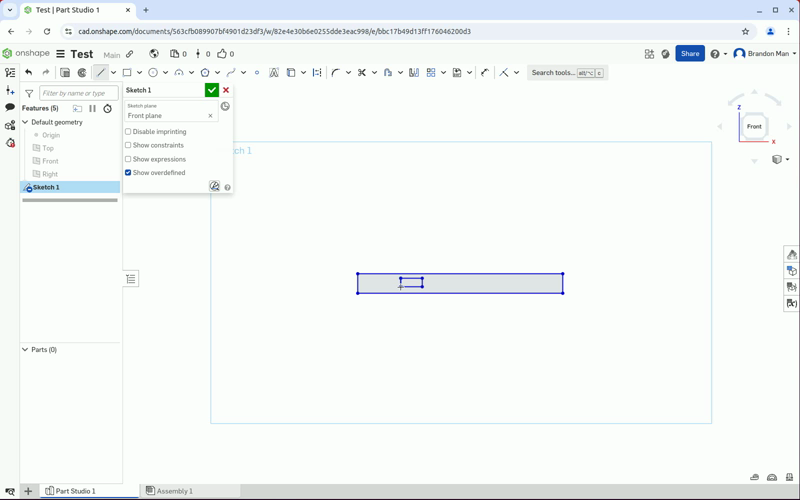
mouse_move(433, 286)
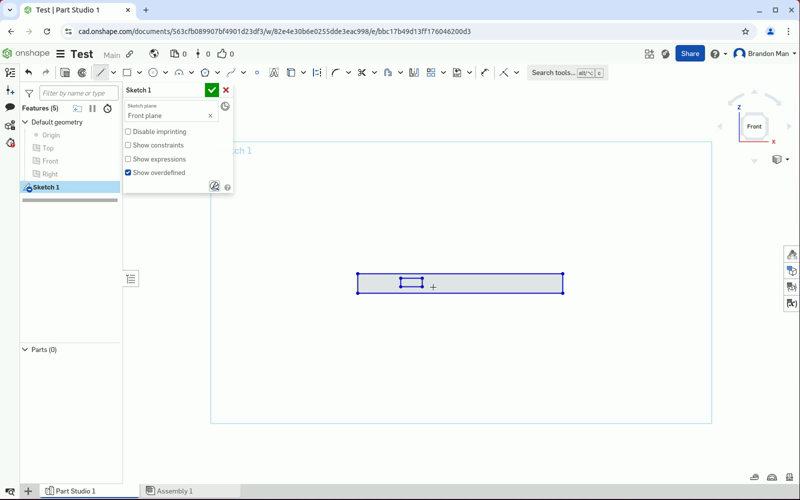
click(433, 286)
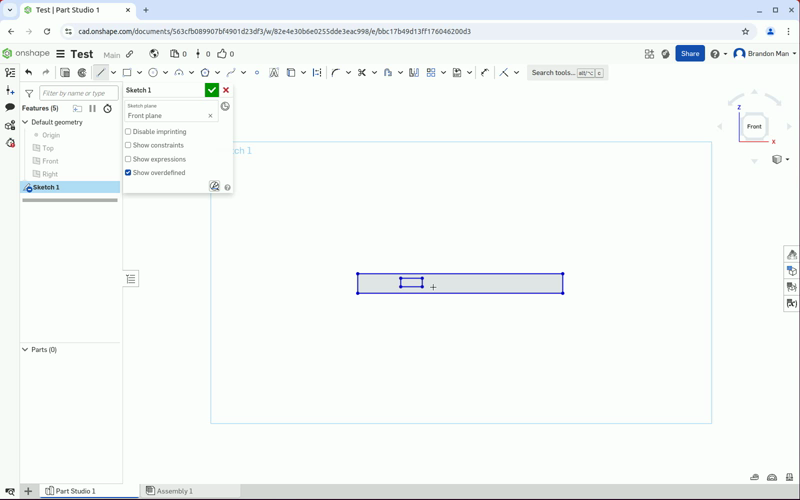
key_up(shift)
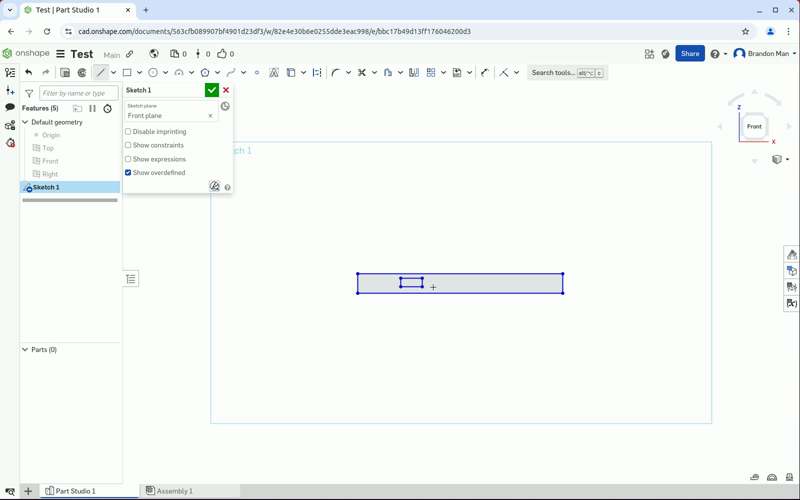
key_down(shift)
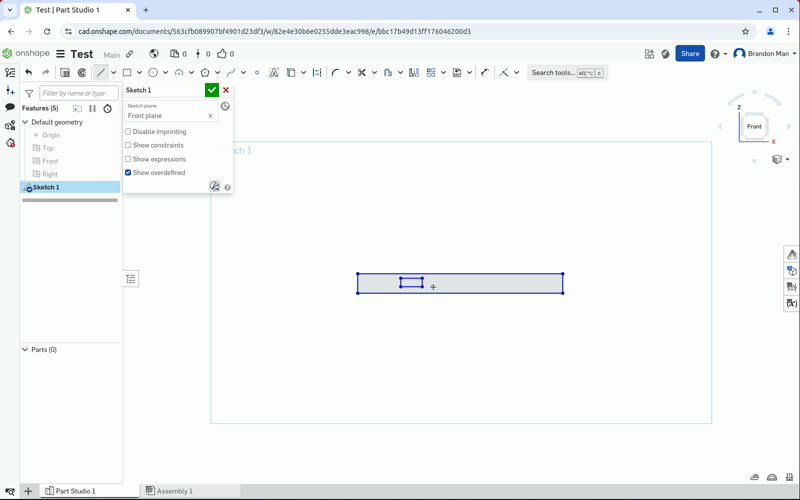
mouse_move(463, 286)
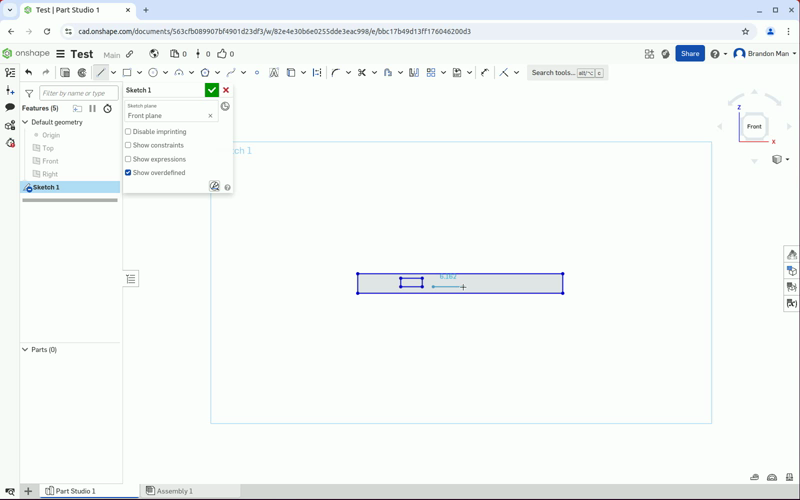
mouse_move(454, 286)
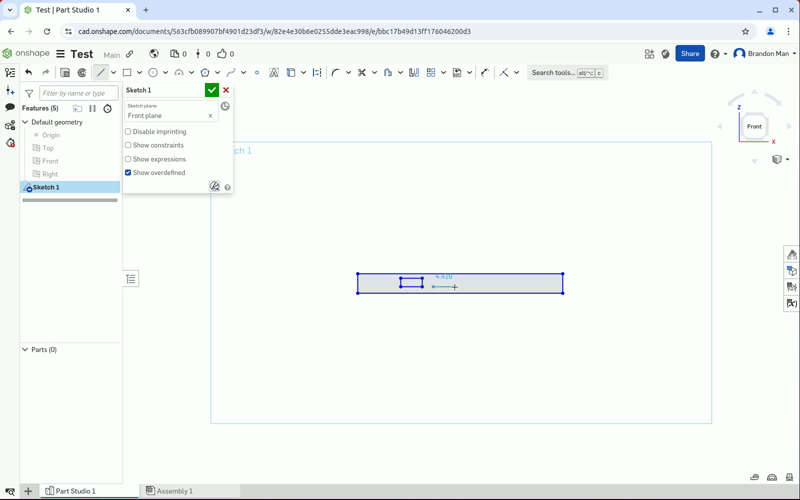
click(454, 286)
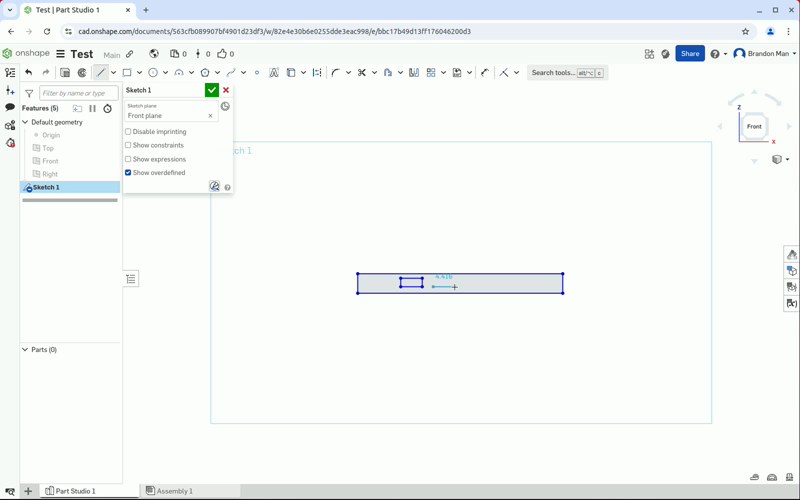
key_up(shift)
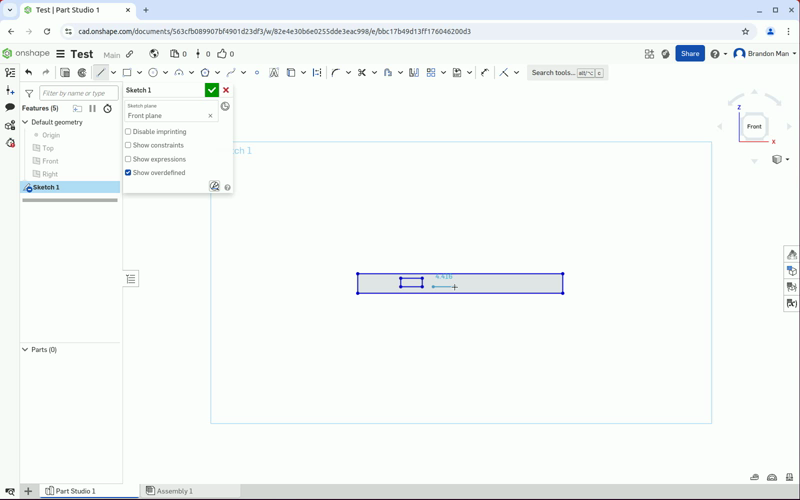
key_down(shift)
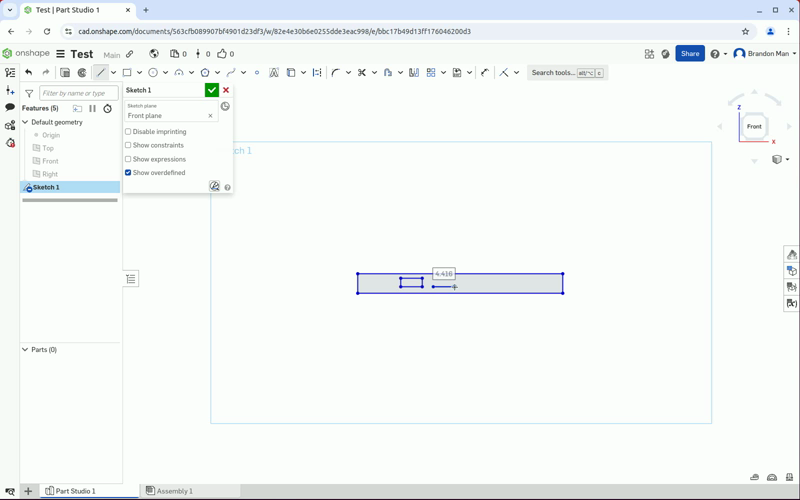
mouse_move(484, 286)
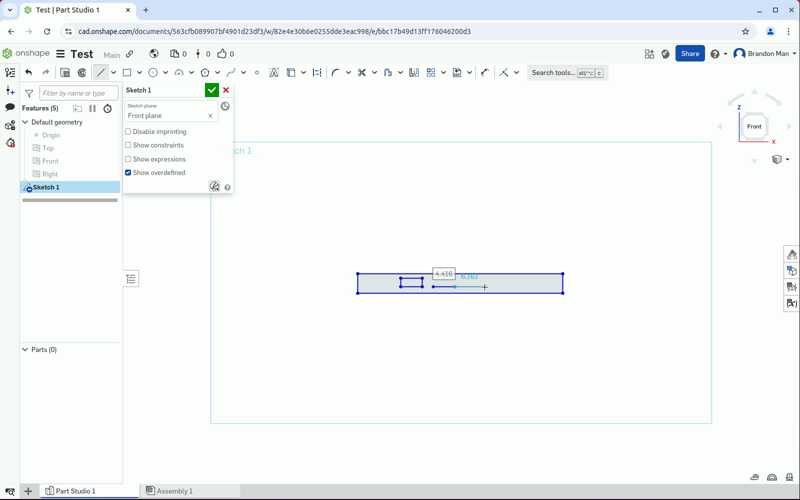
mouse_move(454, 278)
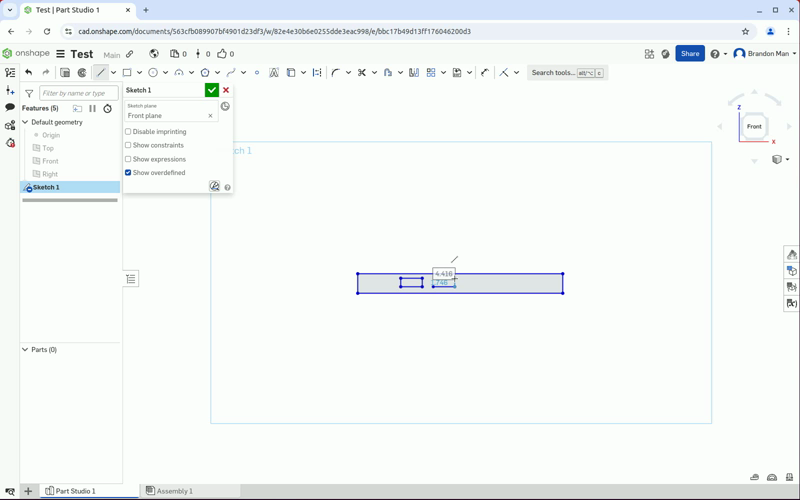
click(454, 278)
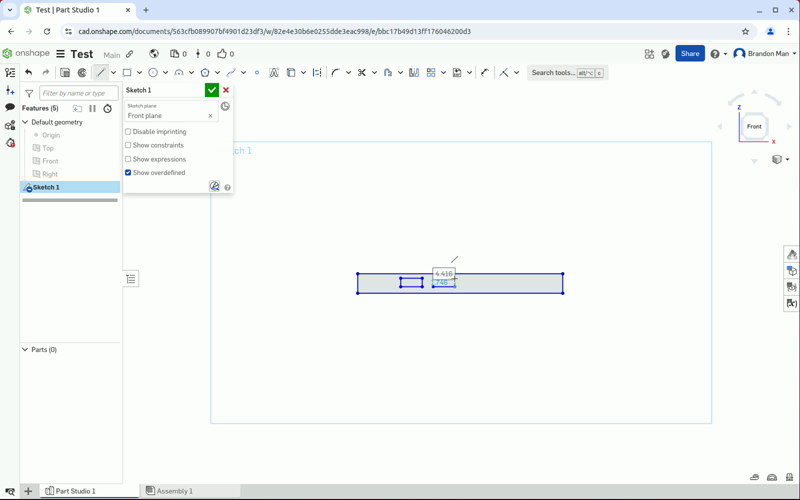
key_up(shift)
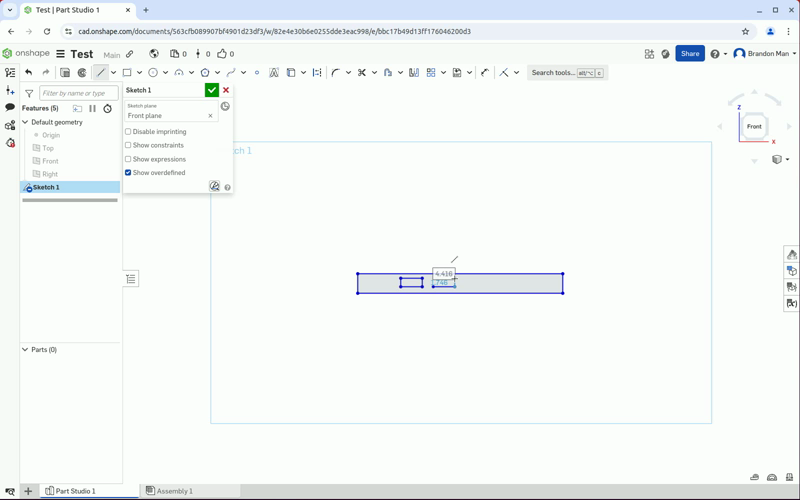
key_down(shift)
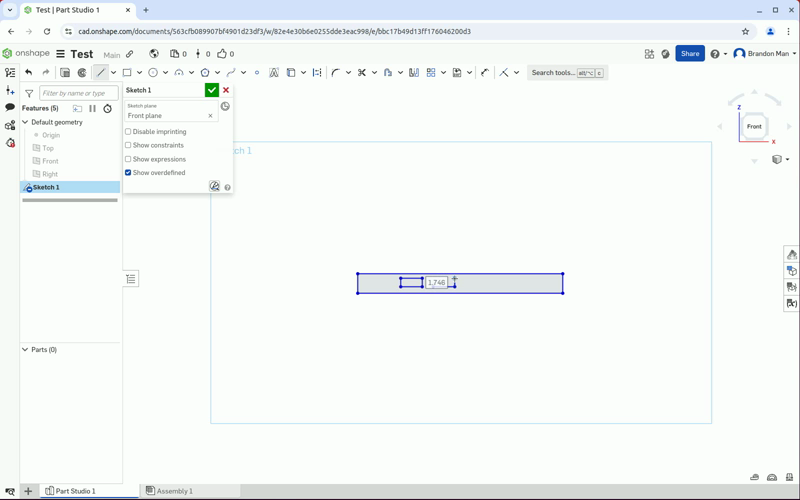
mouse_move(484, 278)
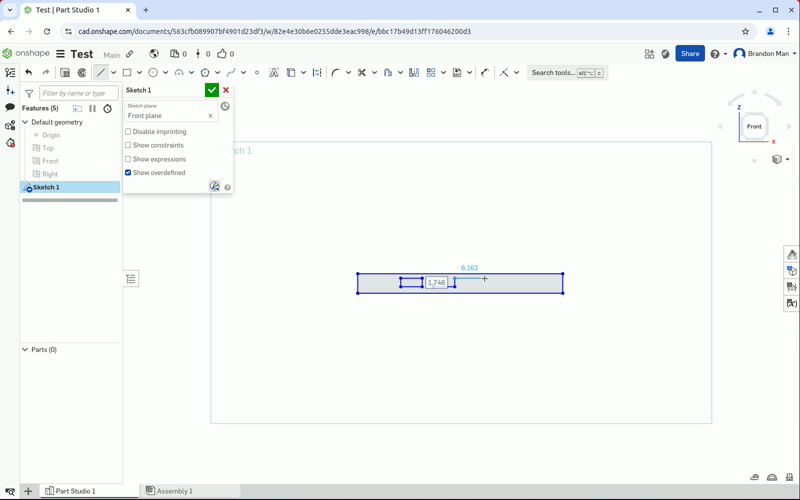
mouse_move(433, 278)
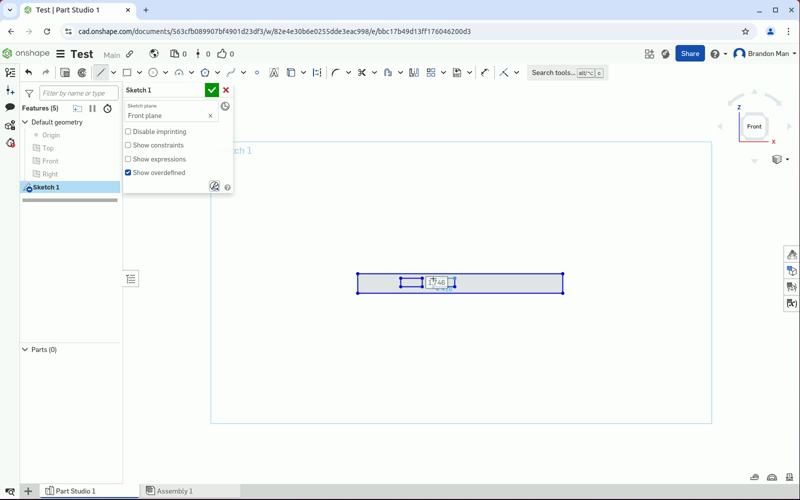
click(433, 278)
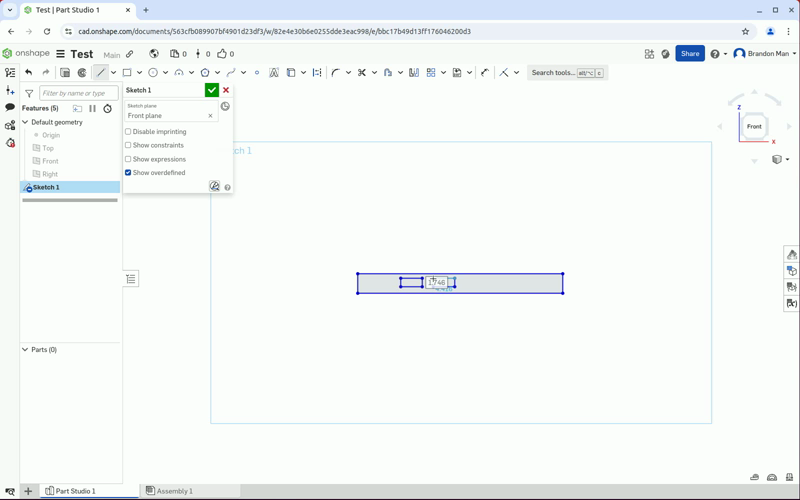
key_up(shift)
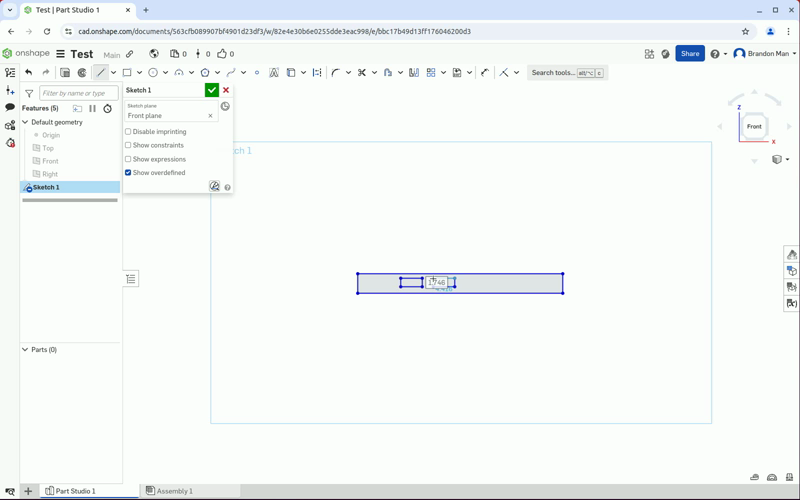
mouse_move(463, 278)
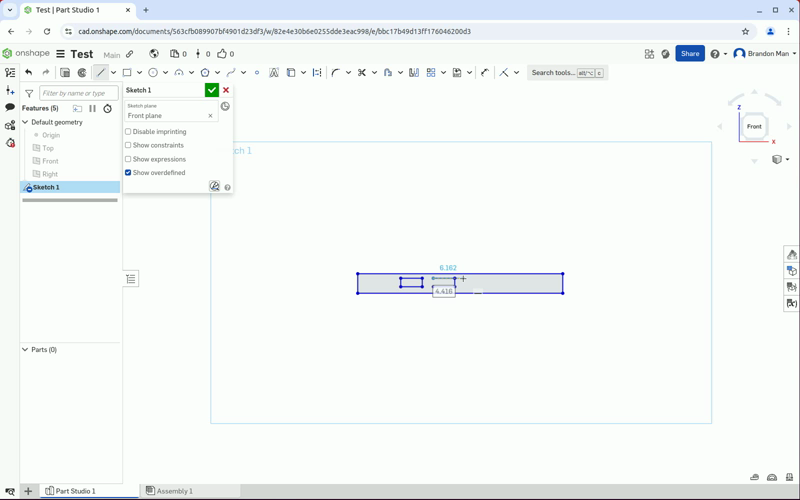
key_down(shift)
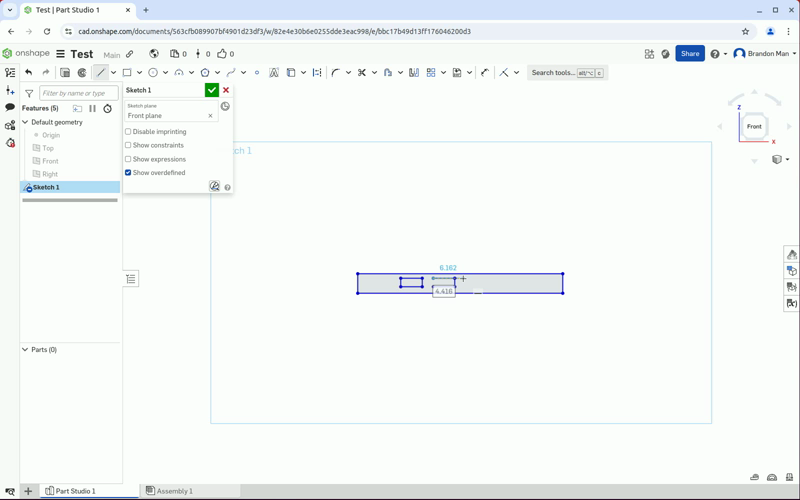
mouse_move(433, 286)
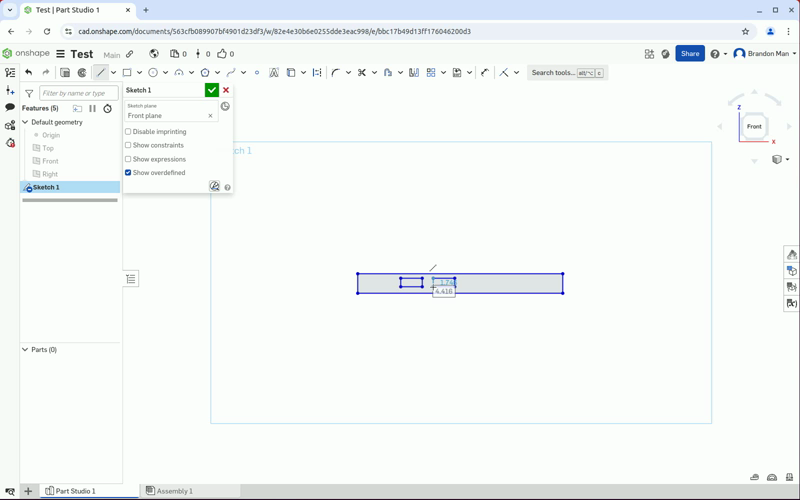
key_up(shift)
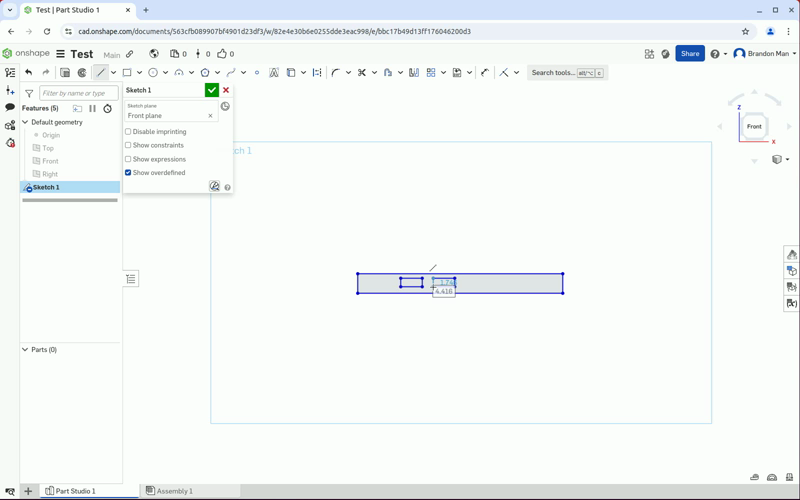
click(433, 286)
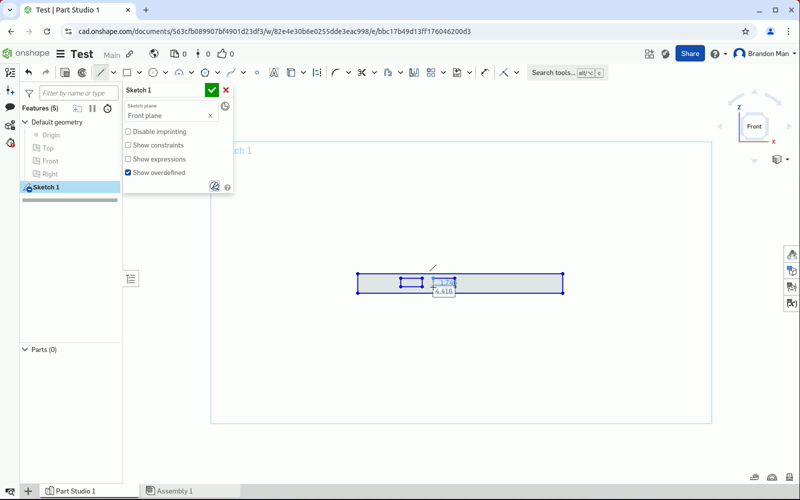
key(esc)
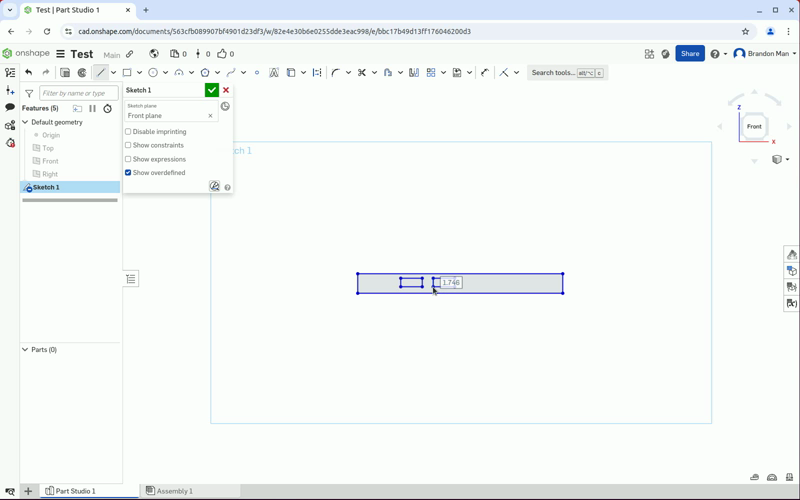
key(l)
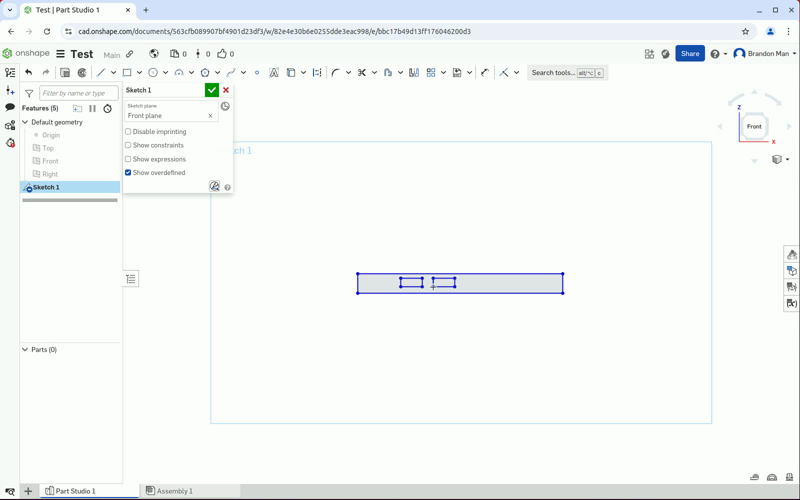
key_down(shift)
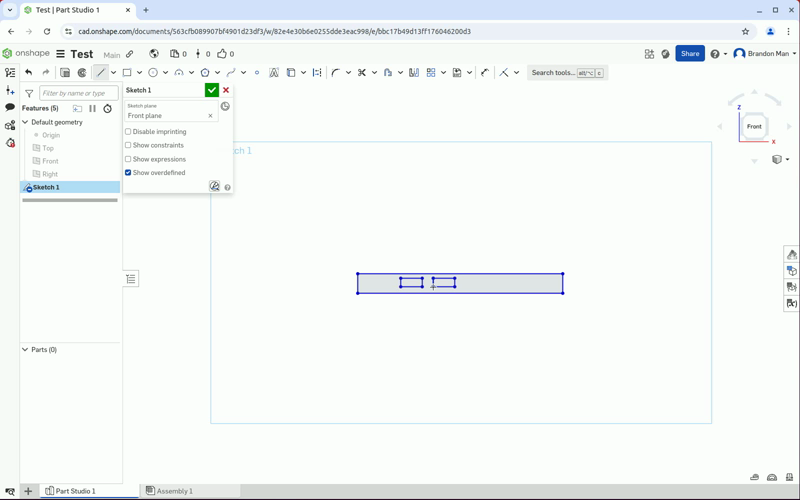
mouse_move(465, 286)
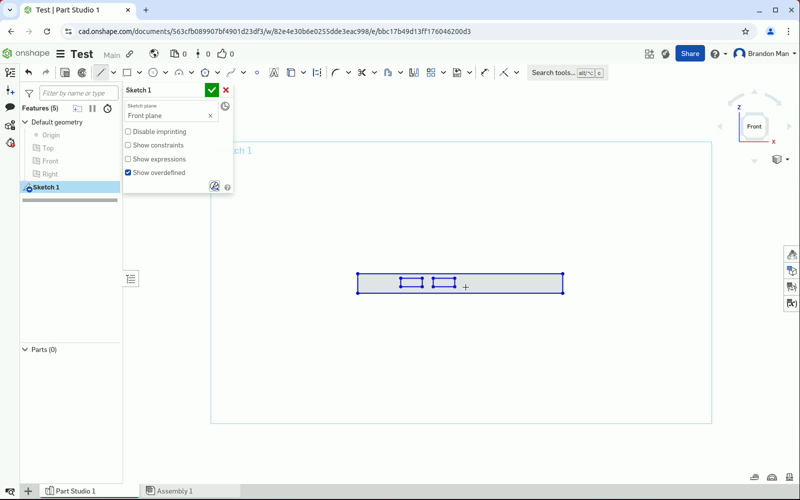
click(465, 286)
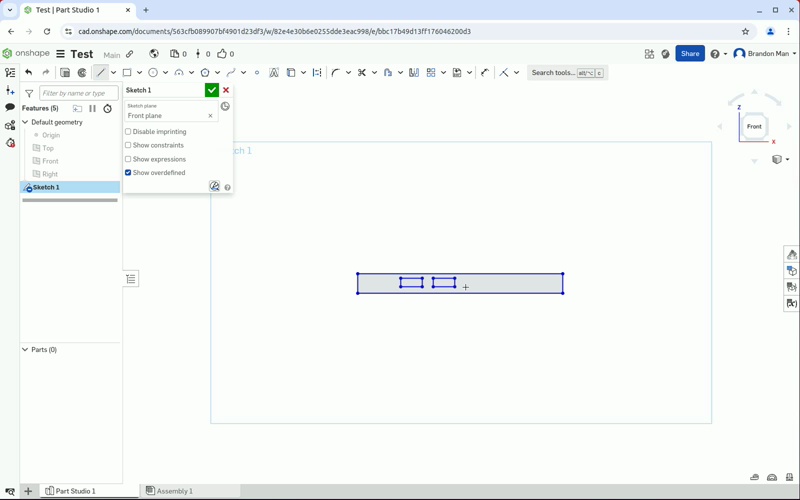
key_up(shift)
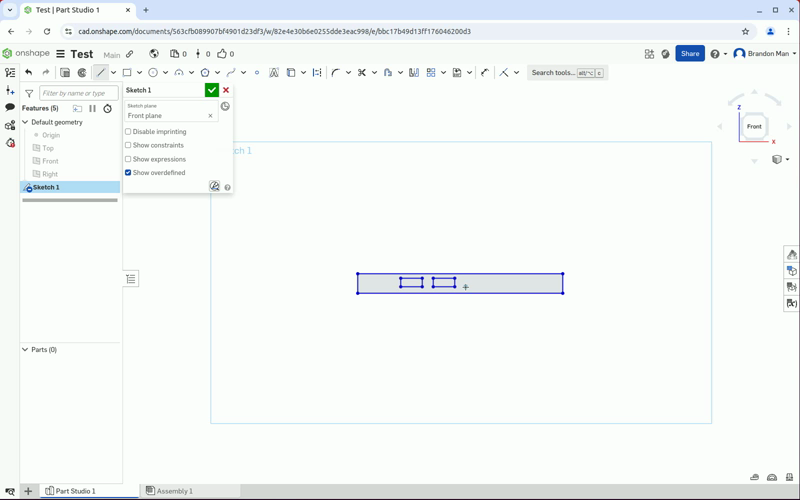
key_down(shift)
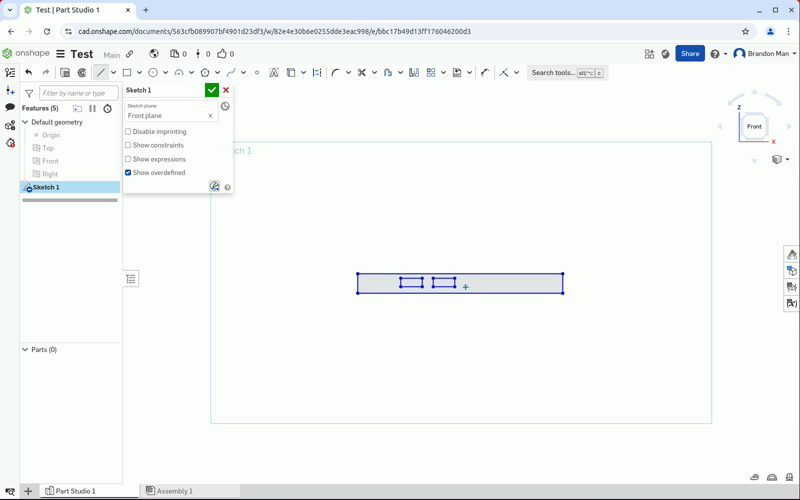
mouse_move(495, 286)
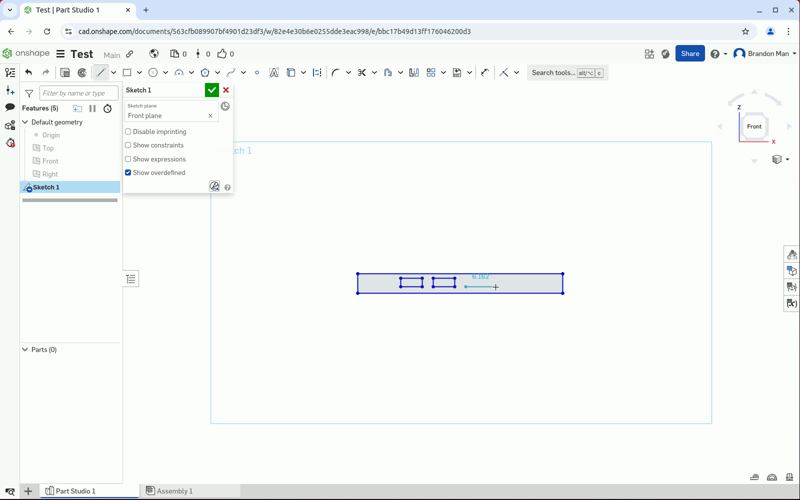
mouse_move(487, 286)
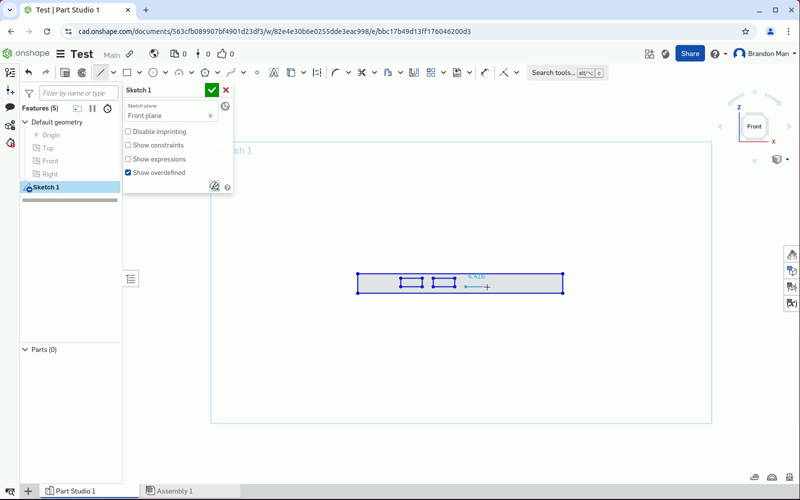
click(487, 286)
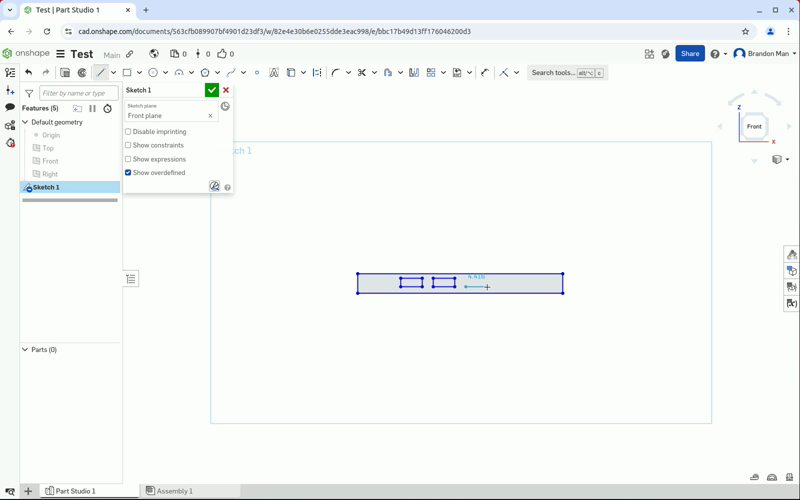
key_up(shift)
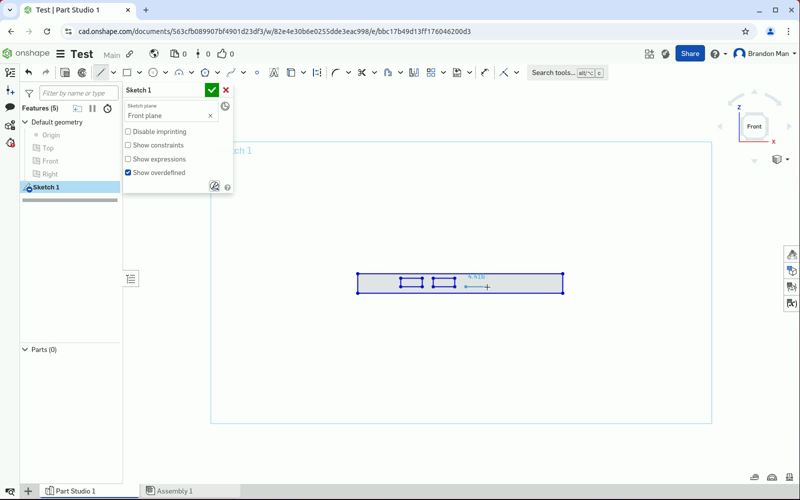
key_down(shift)
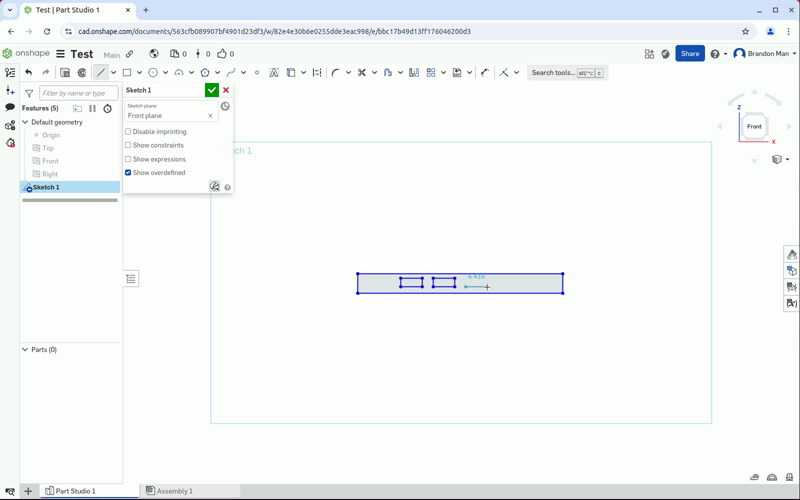
mouse_move(517, 286)
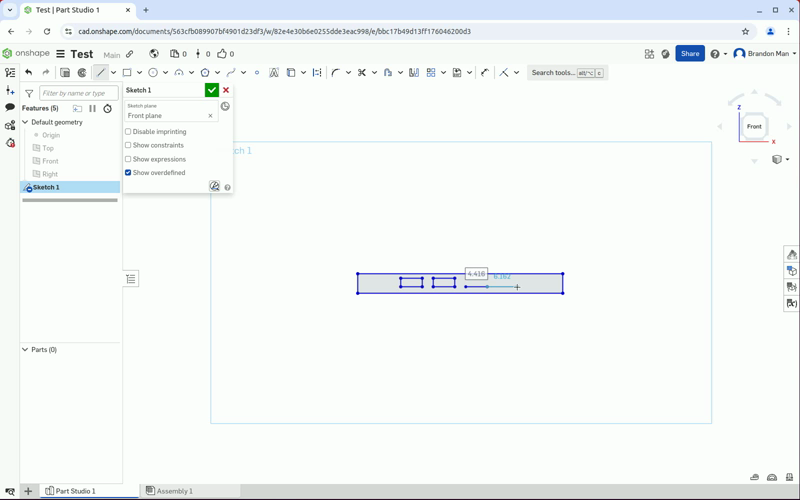
mouse_move(487, 278)
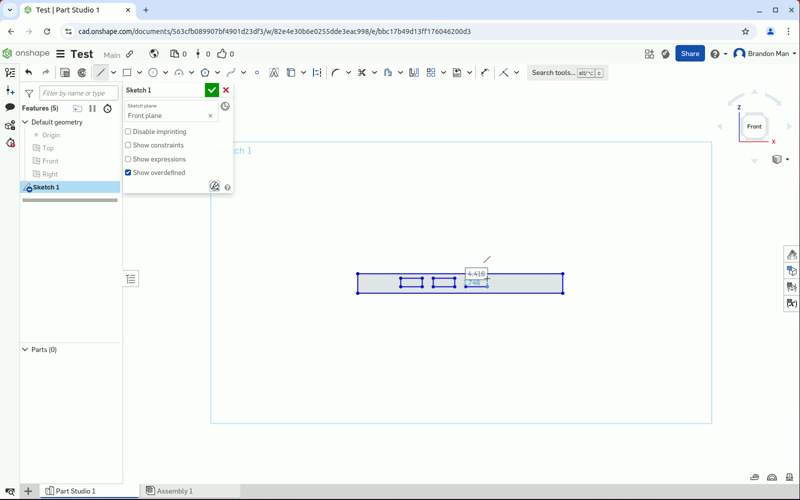
click(487, 278)
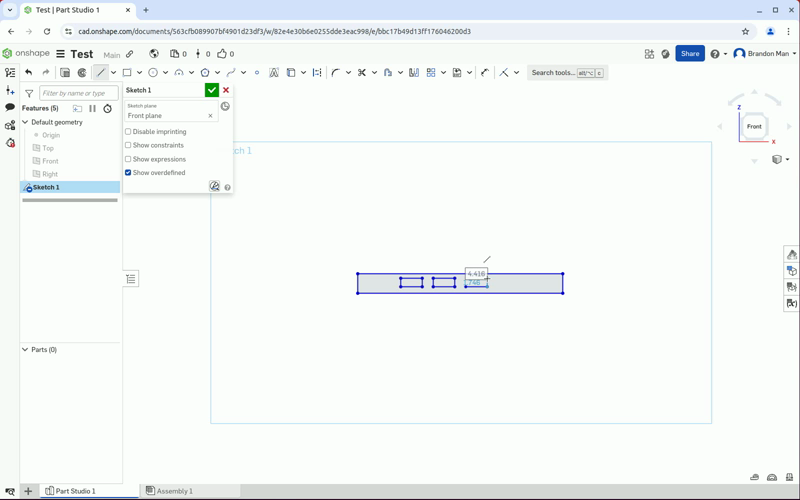
key_up(shift)
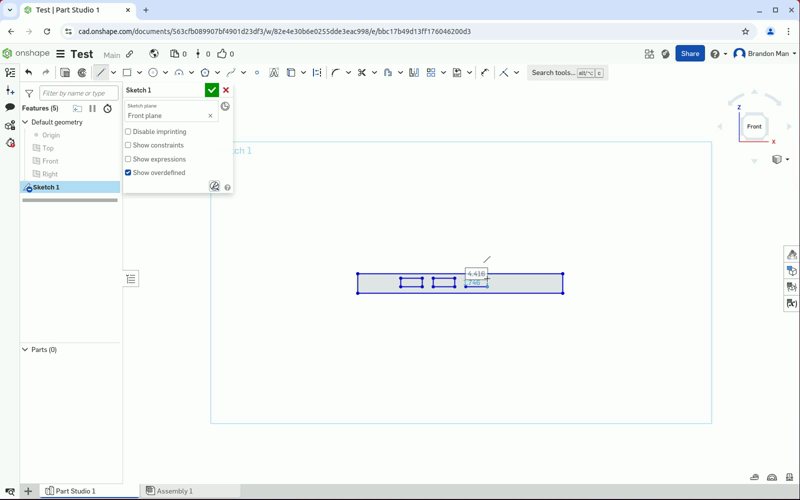
key_down(shift)
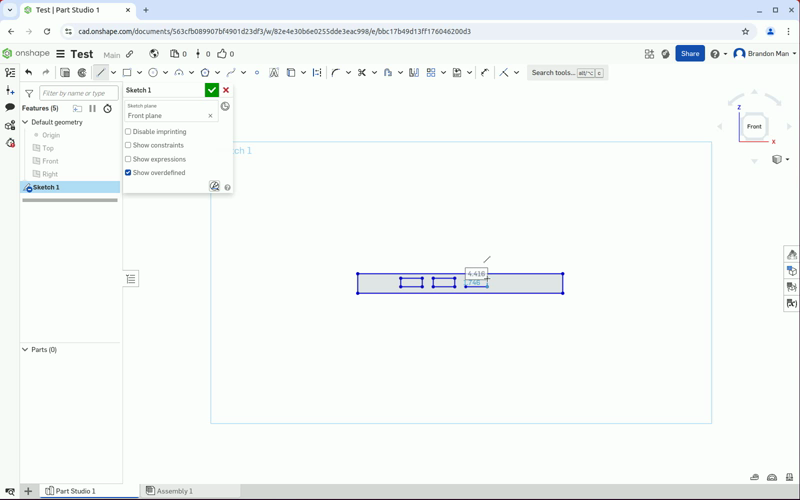
mouse_move(517, 278)
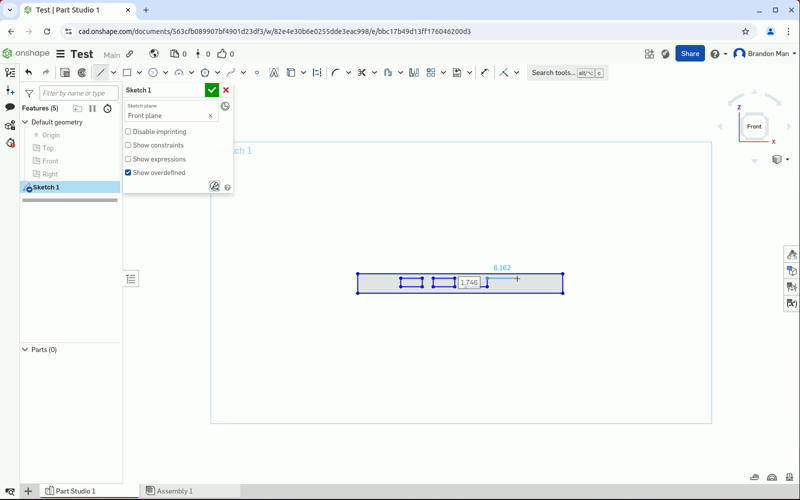
mouse_move(465, 278)
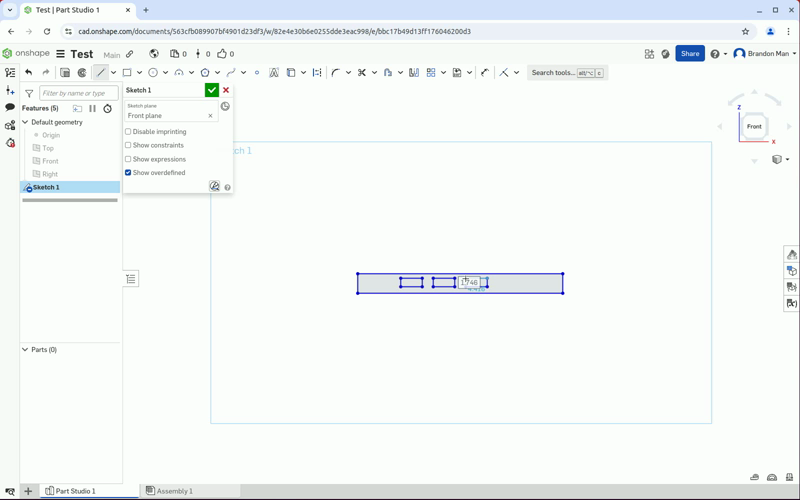
click(465, 278)
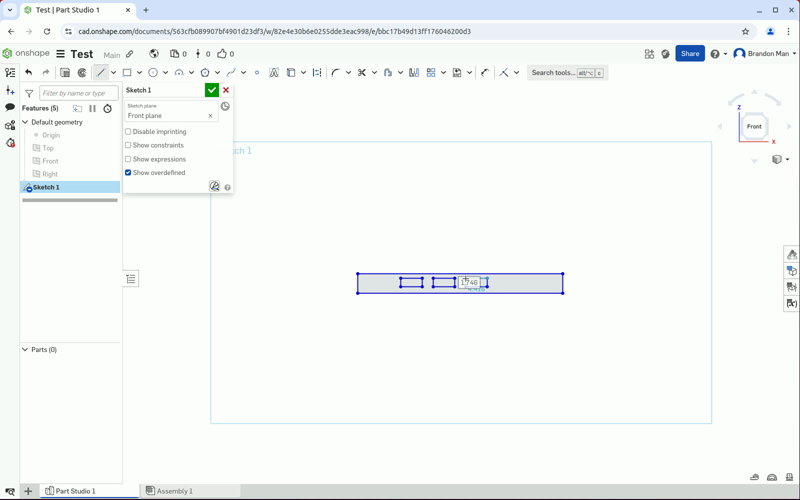
key_up(shift)
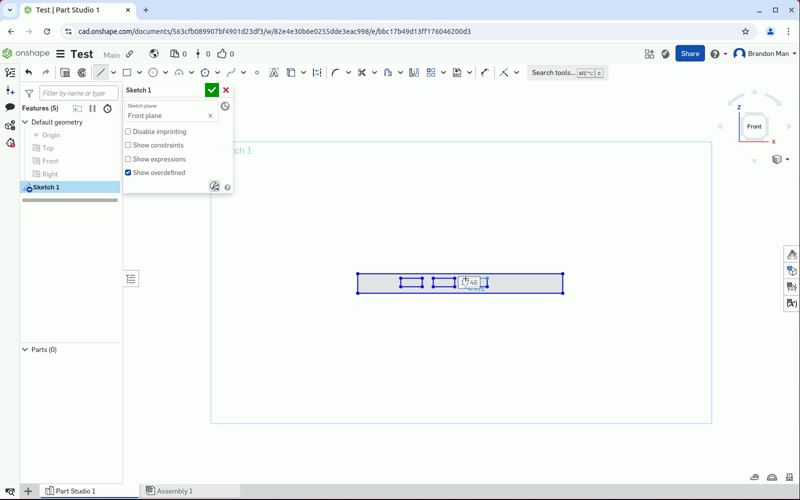
mouse_move(495, 278)
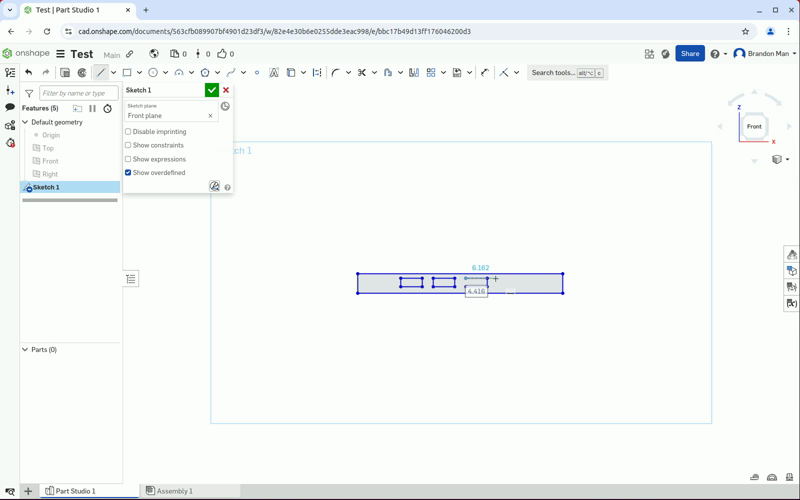
key_down(shift)
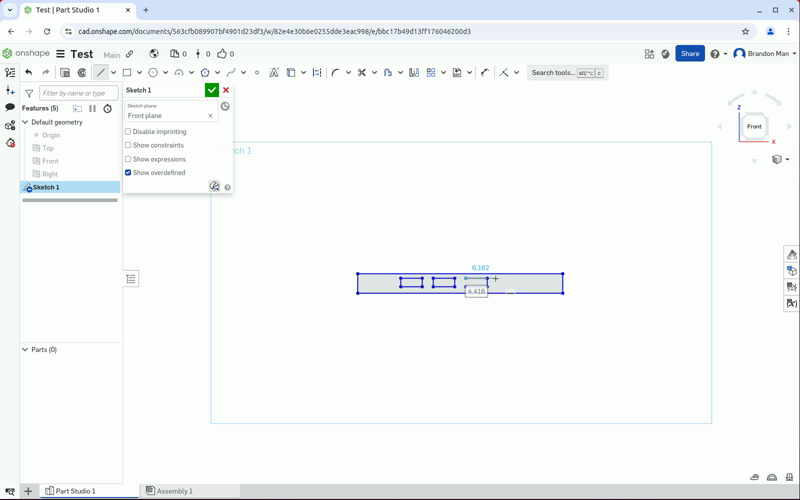
mouse_move(465, 286)
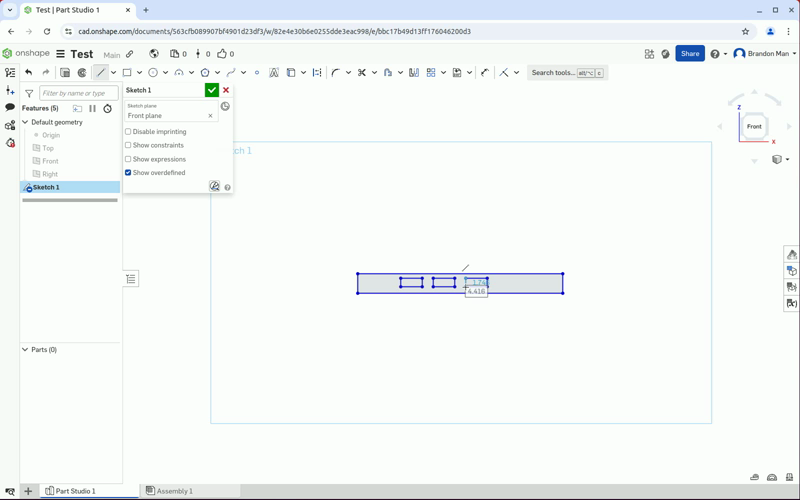
key_up(shift)
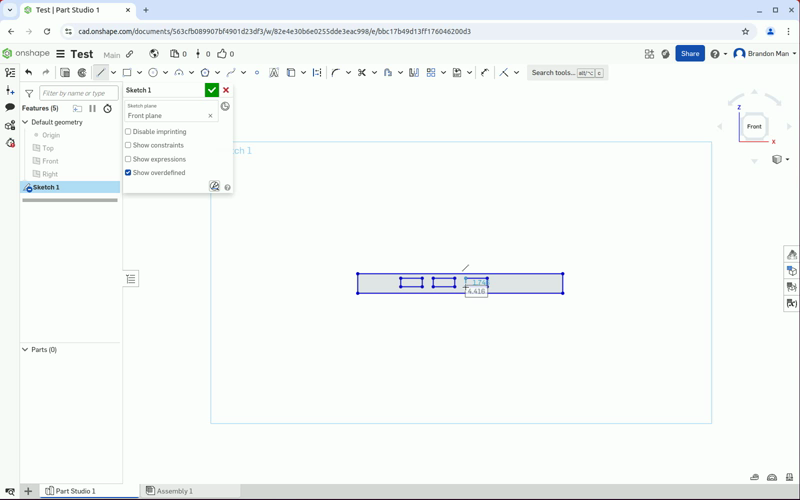
click(465, 286)
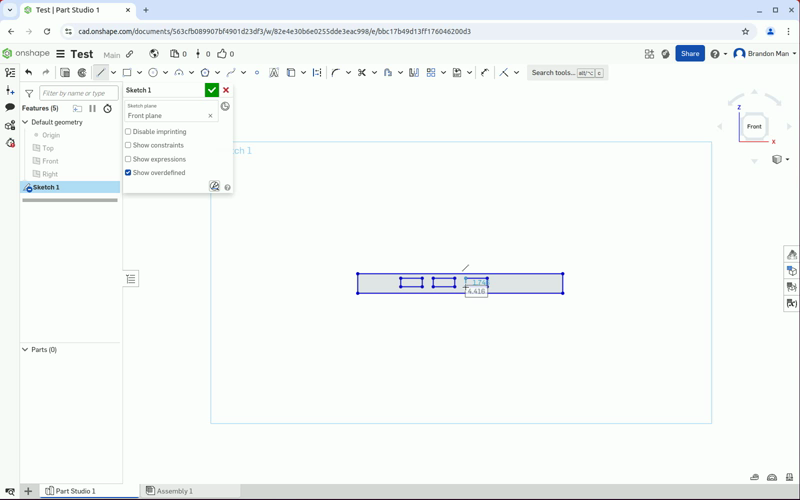
key(esc)
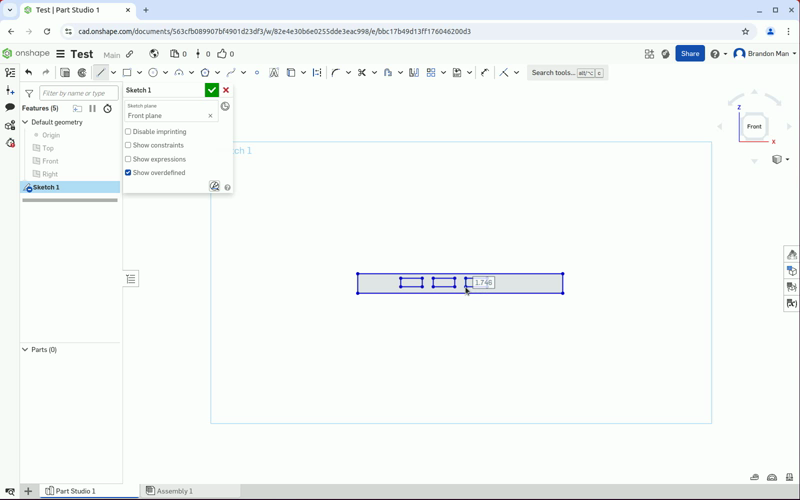
key(l)
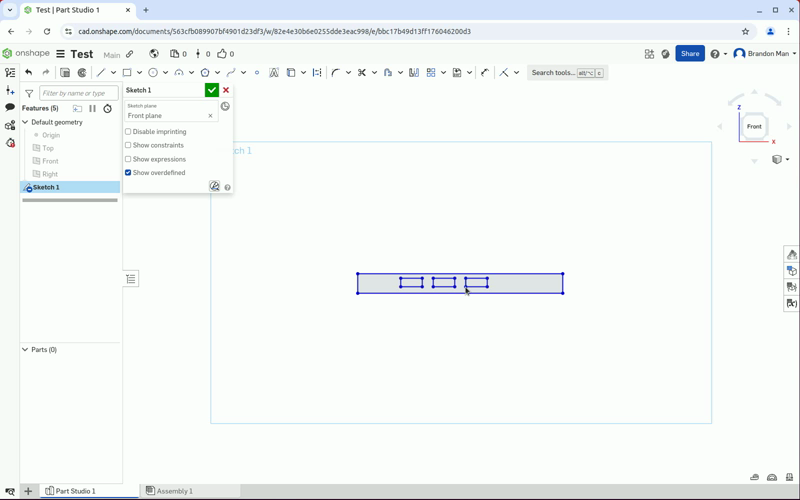
key_down(shift)
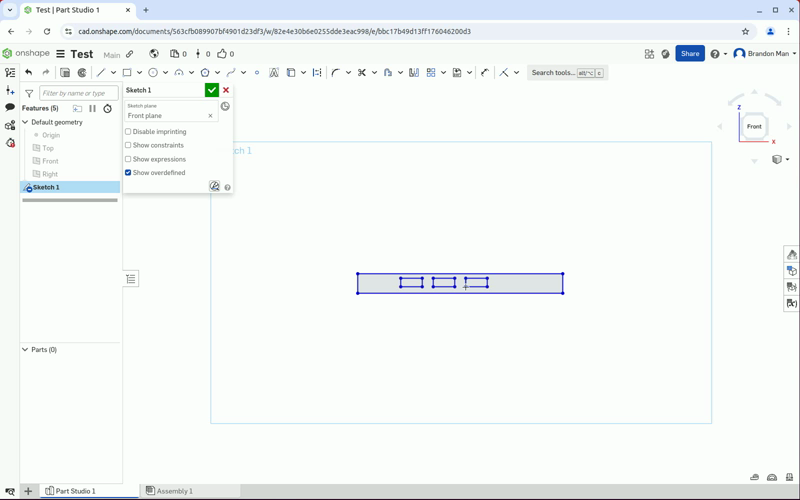
mouse_move(498, 286)
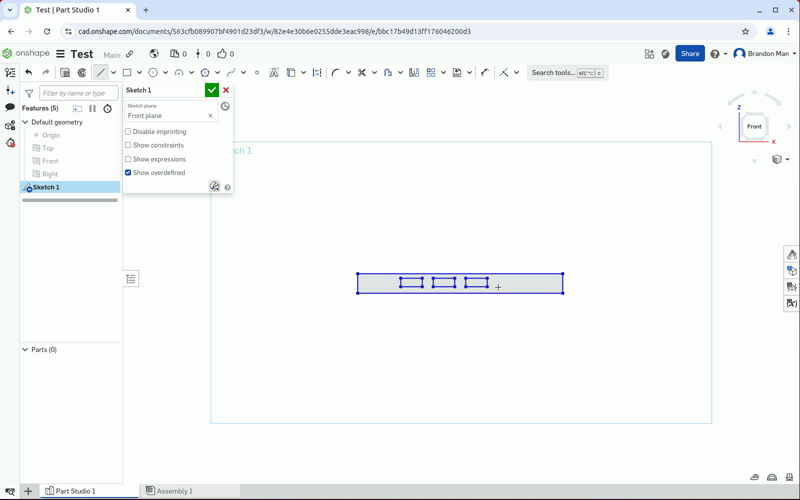
click(498, 286)
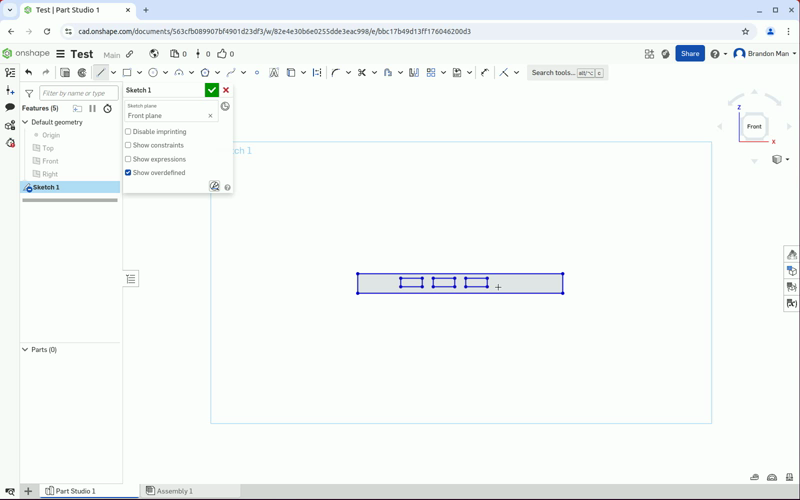
key_up(shift)
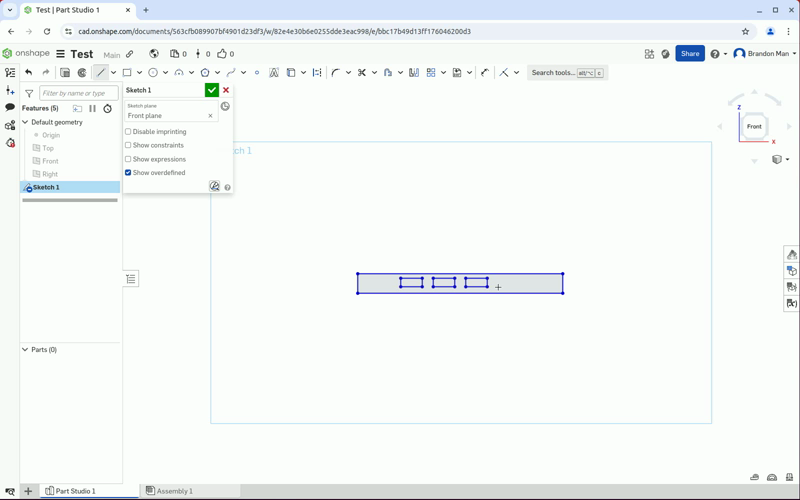
key_down(shift)
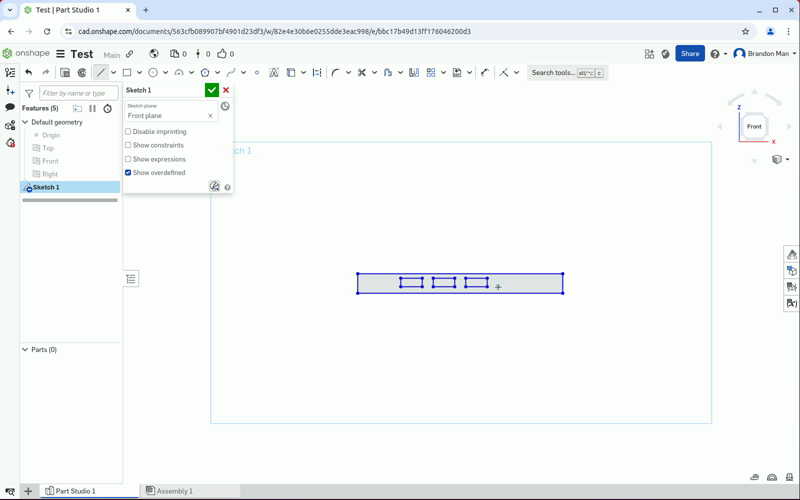
mouse_move(528, 286)
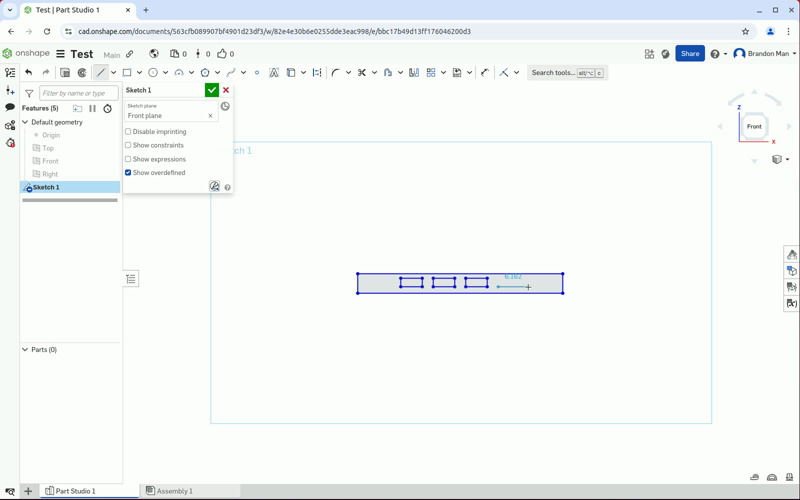
mouse_move(519, 286)
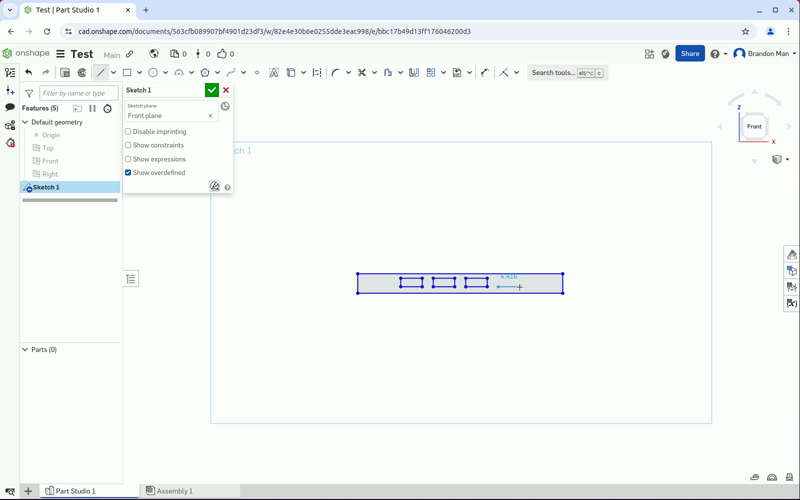
click(519, 286)
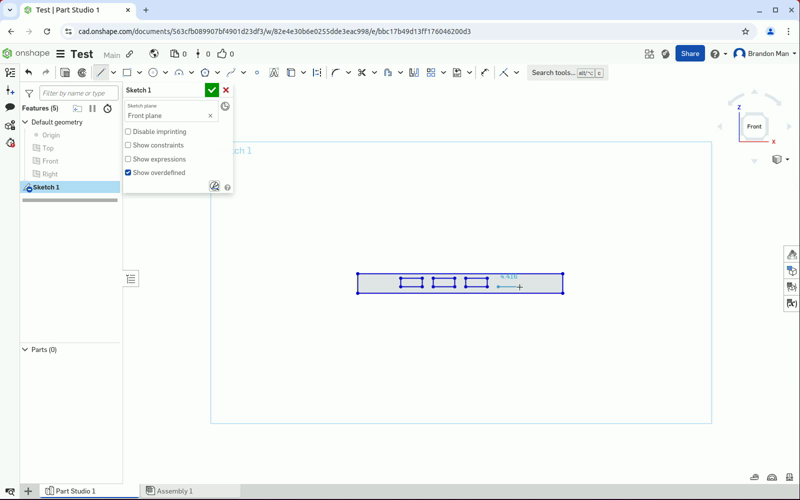
key_up(shift)
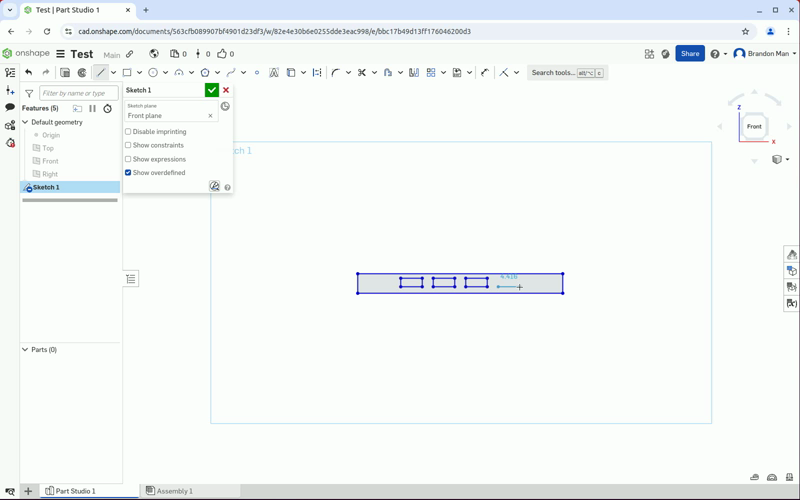
key_down(shift)
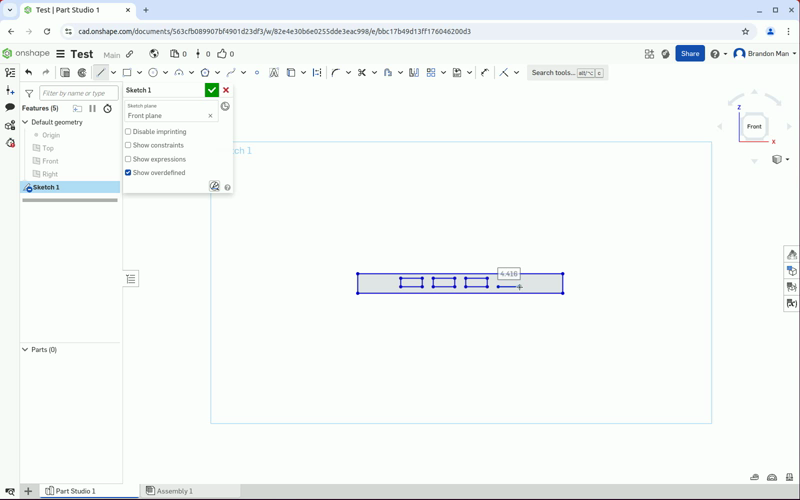
mouse_move(549, 286)
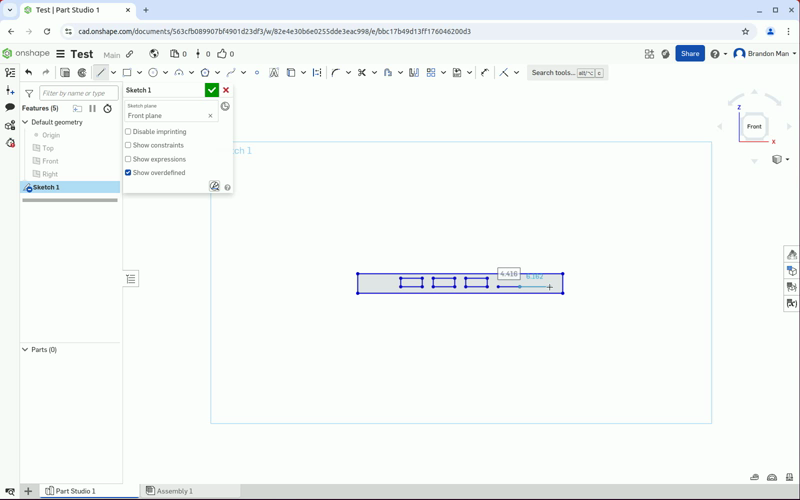
mouse_move(519, 278)
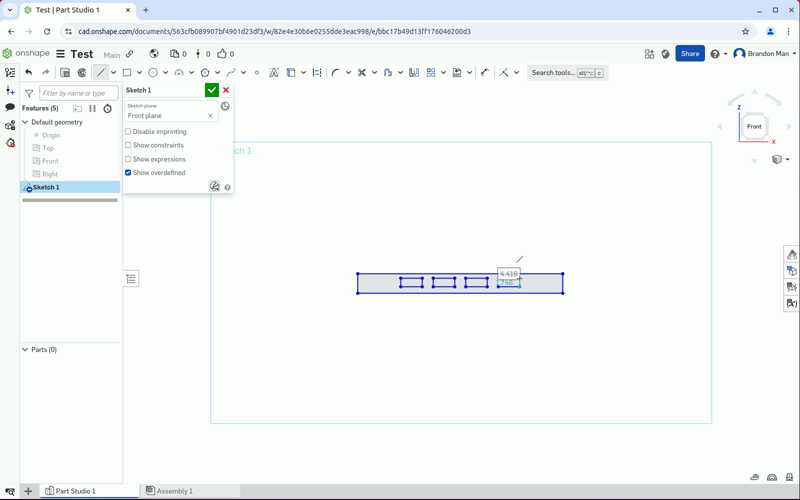
click(519, 278)
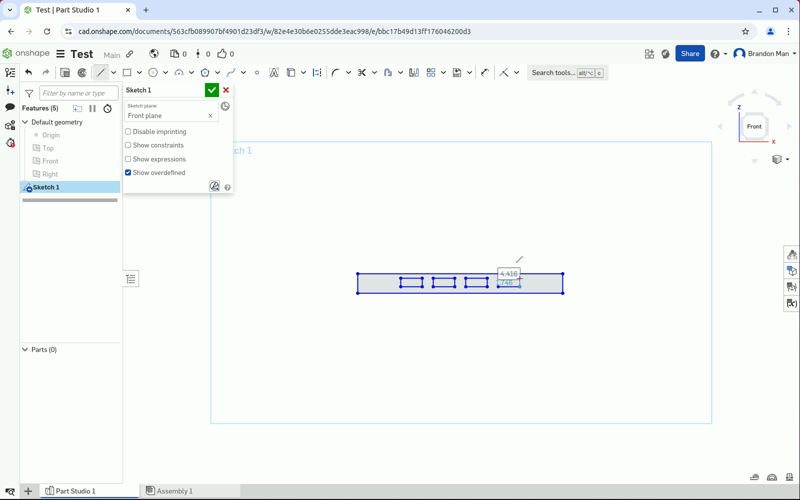
key_up(shift)
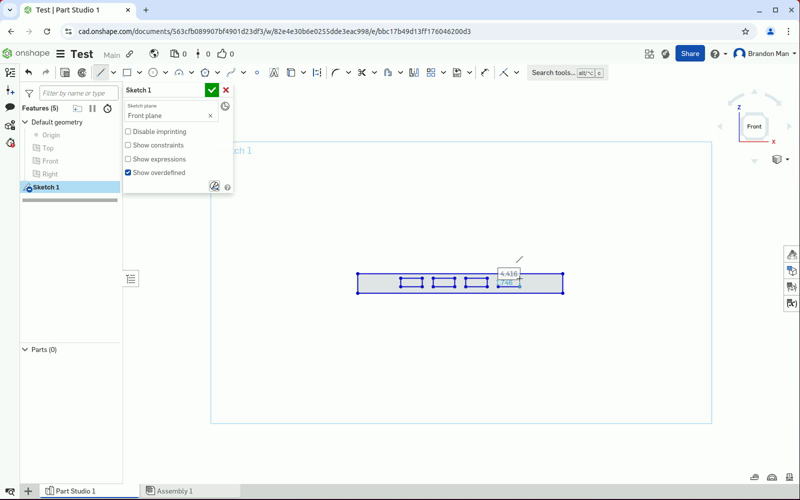
key_down(shift)
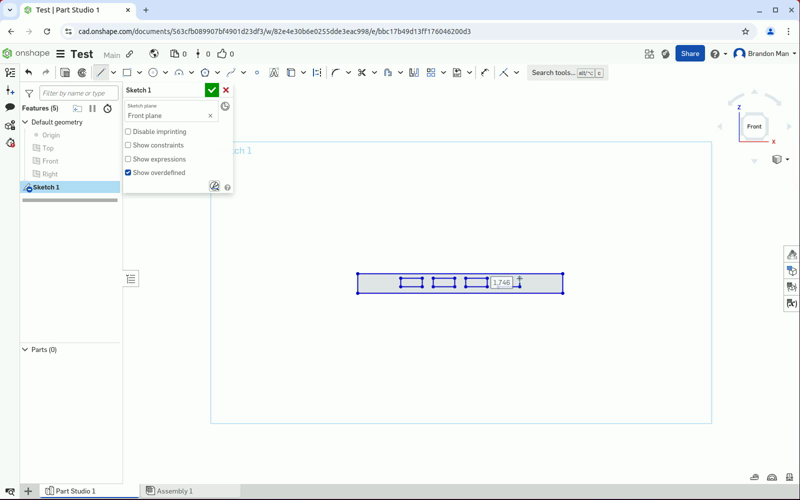
mouse_move(549, 278)
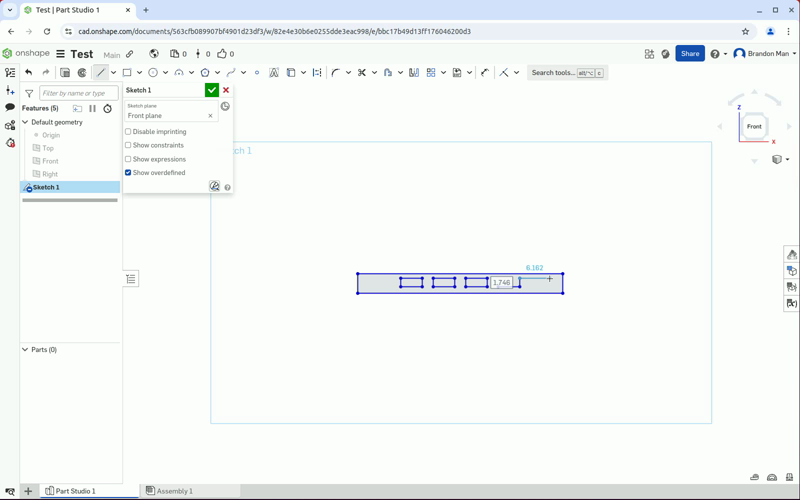
mouse_move(498, 278)
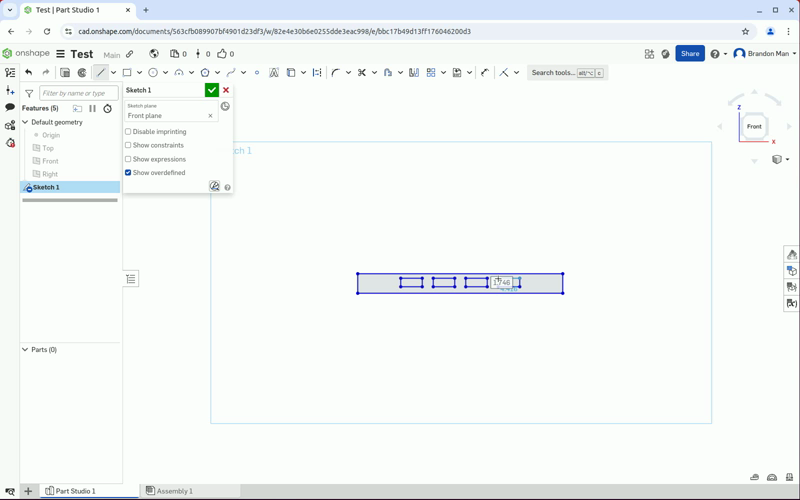
click(498, 278)
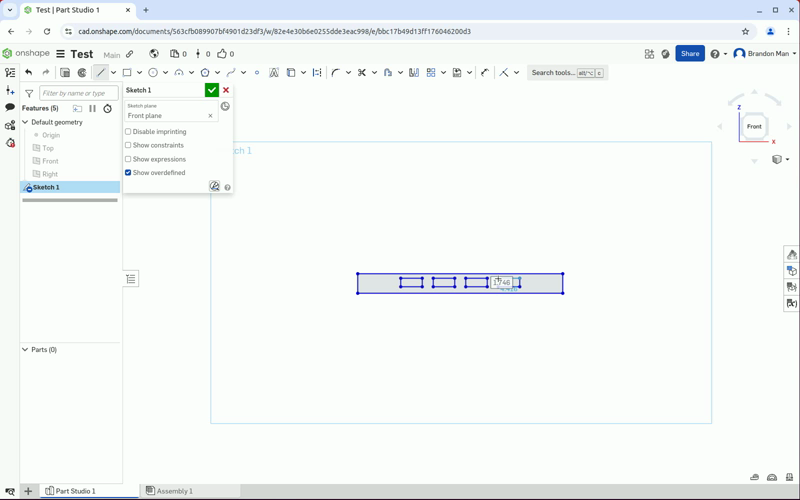
key_up(shift)
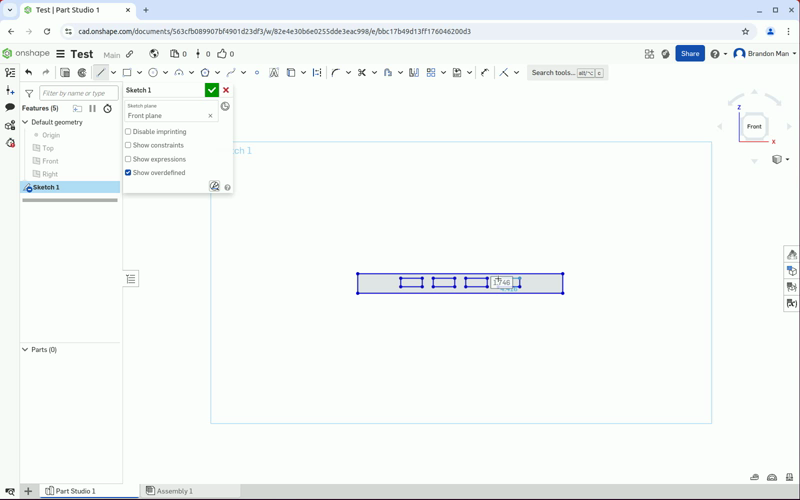
mouse_move(528, 278)
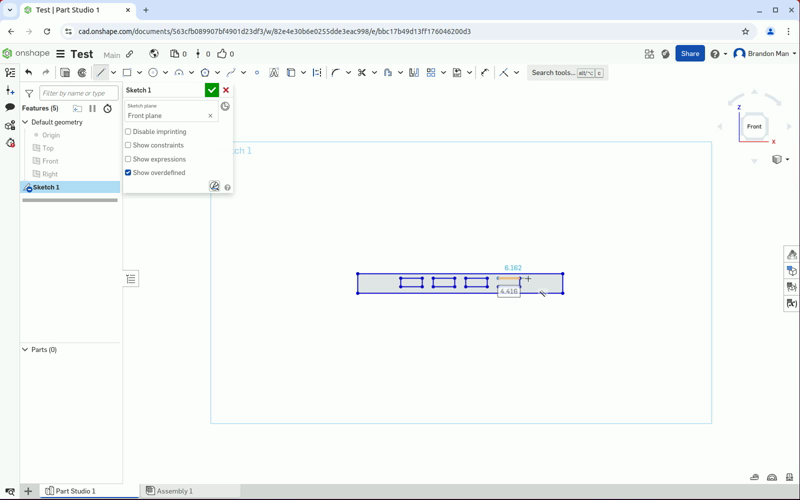
key_down(shift)
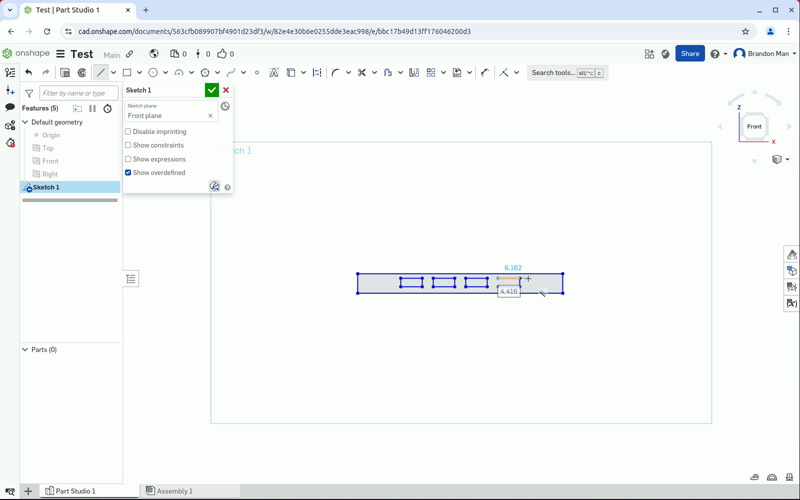
mouse_move(498, 286)
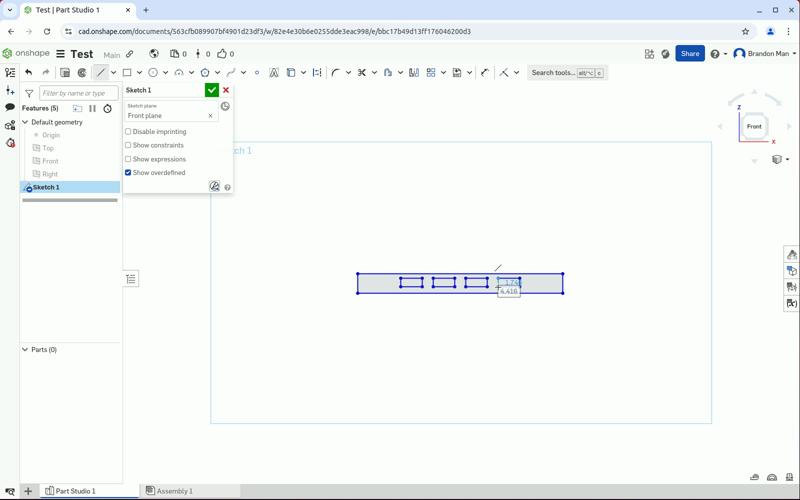
key_up(shift)
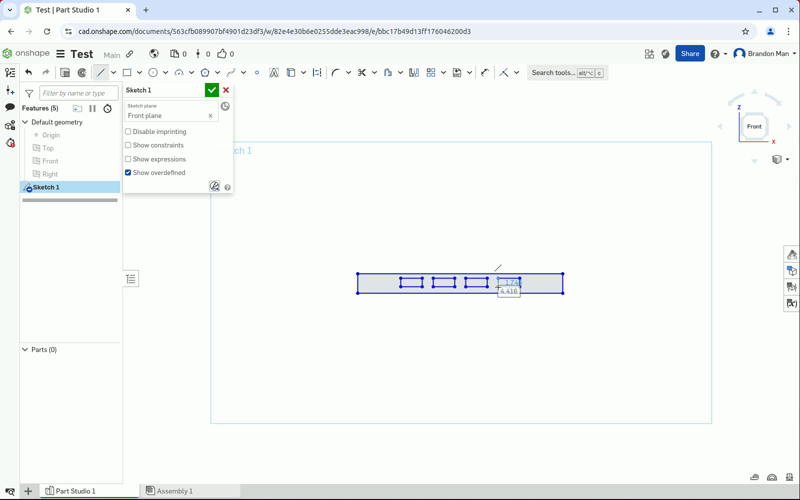
click(498, 286)
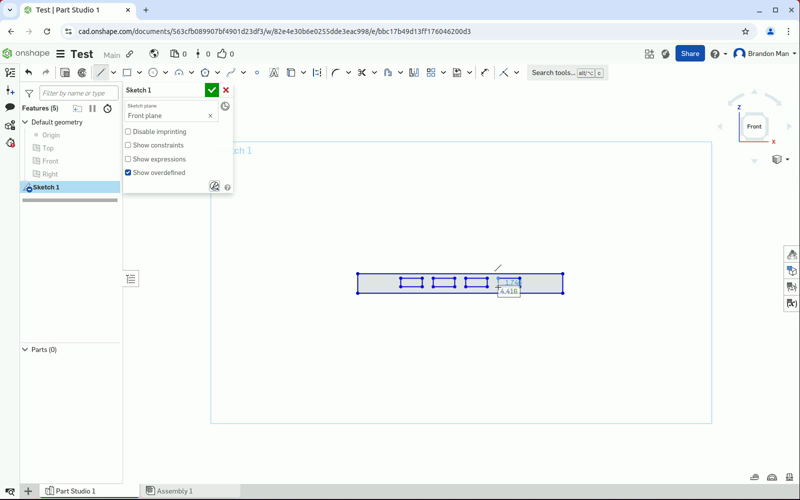
key(esc)
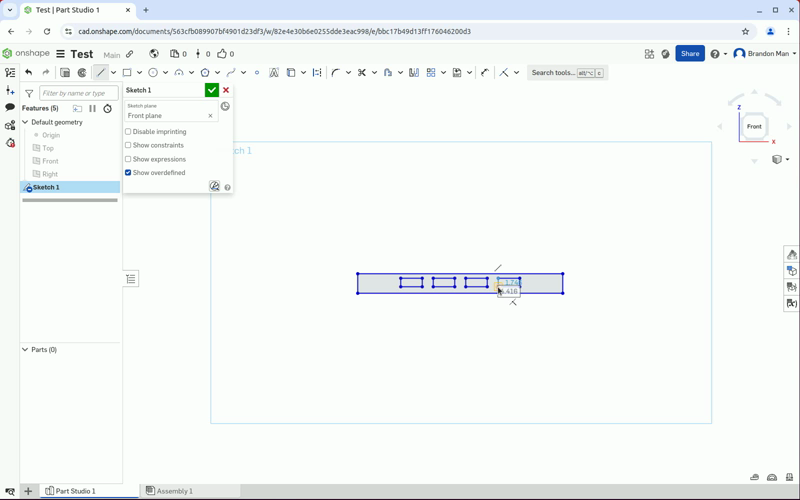
mouse_move(491, 287)
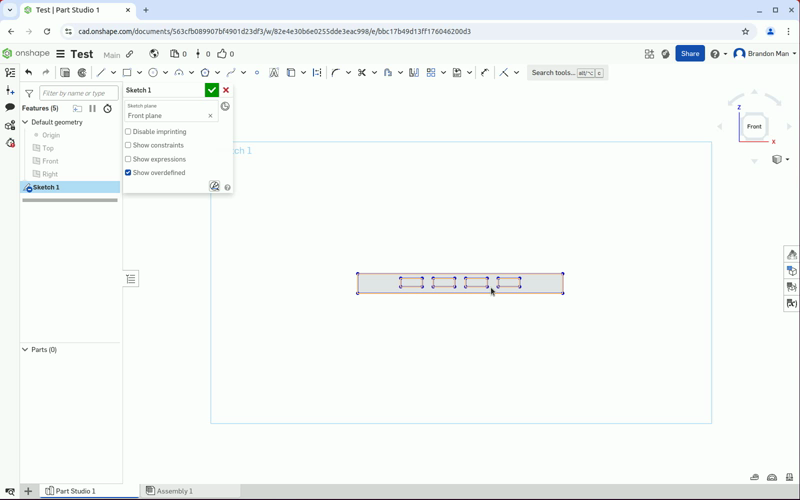
click(491, 287)
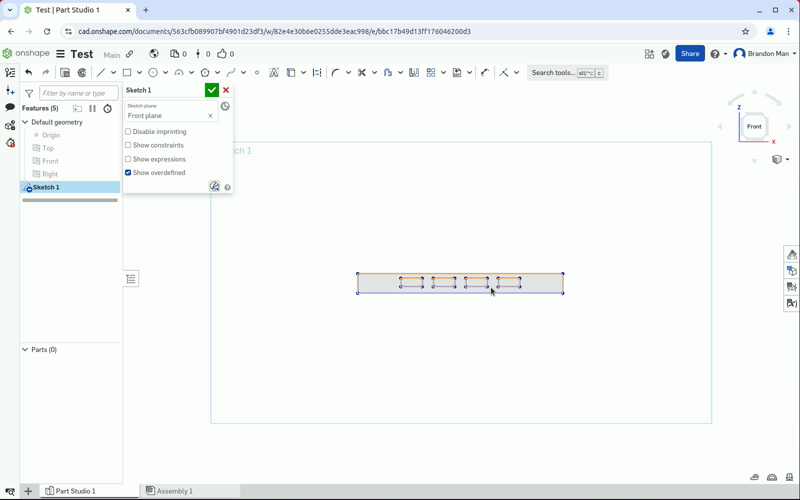
mouse_move(73, 352)
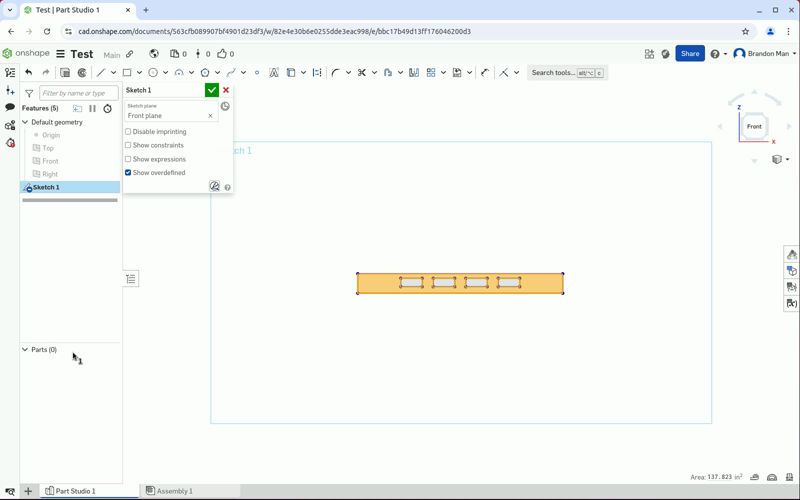
key(shift+y)
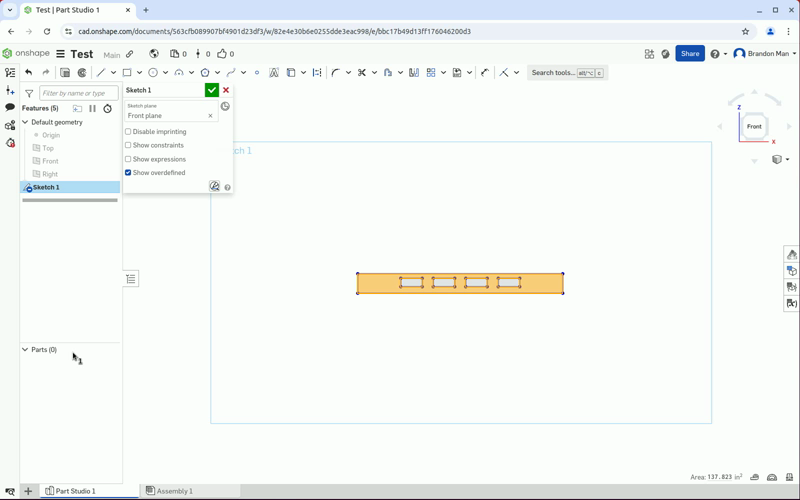
key(shift+e)
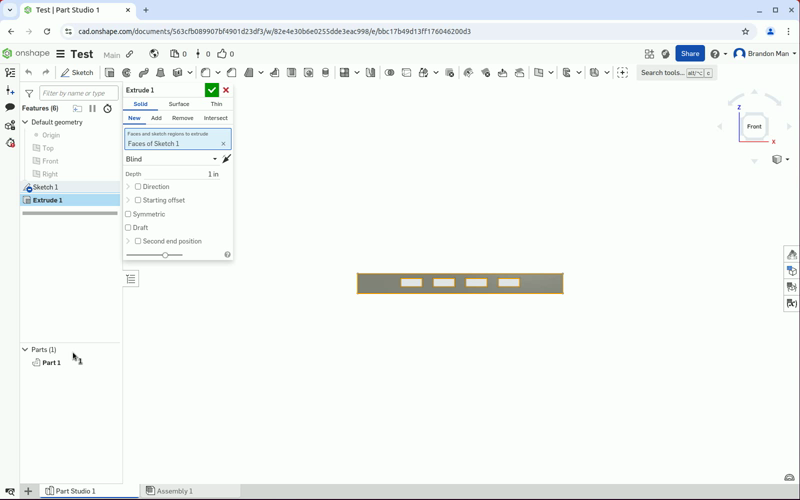
mouse_move(143, 106)
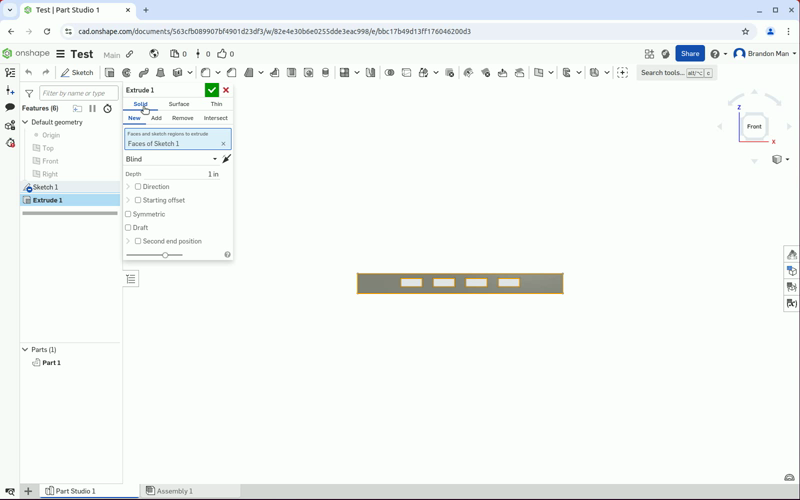
click(143, 106)
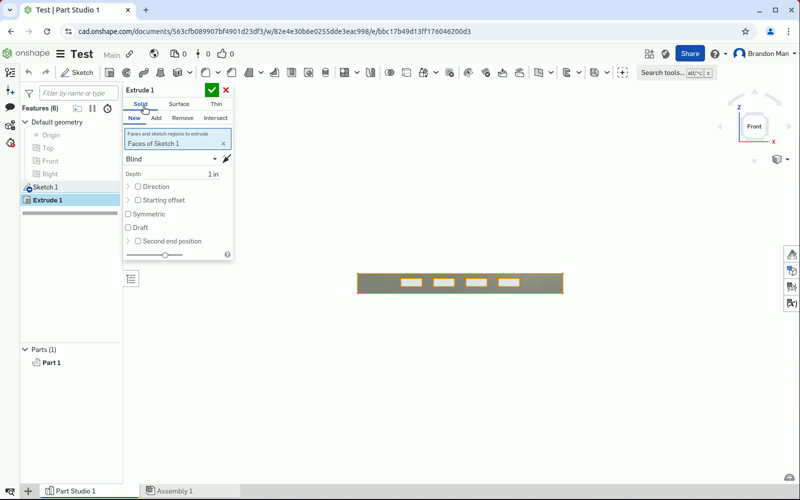
mouse_move(137, 120)
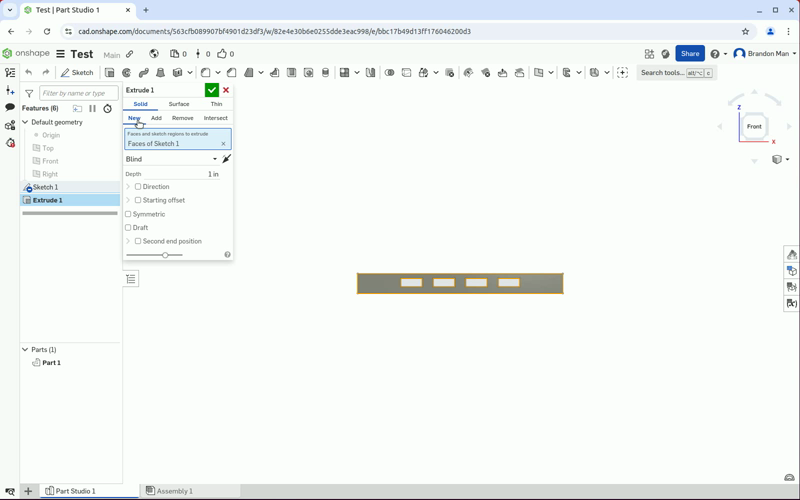
click(137, 120)
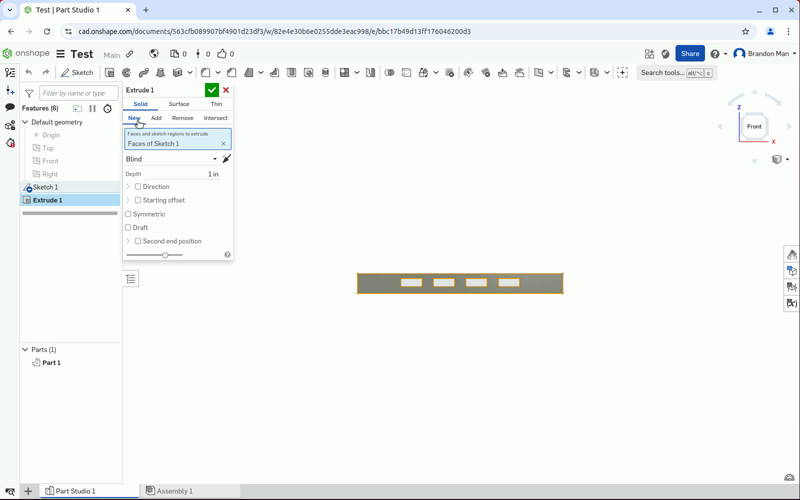
key(tab, 4)
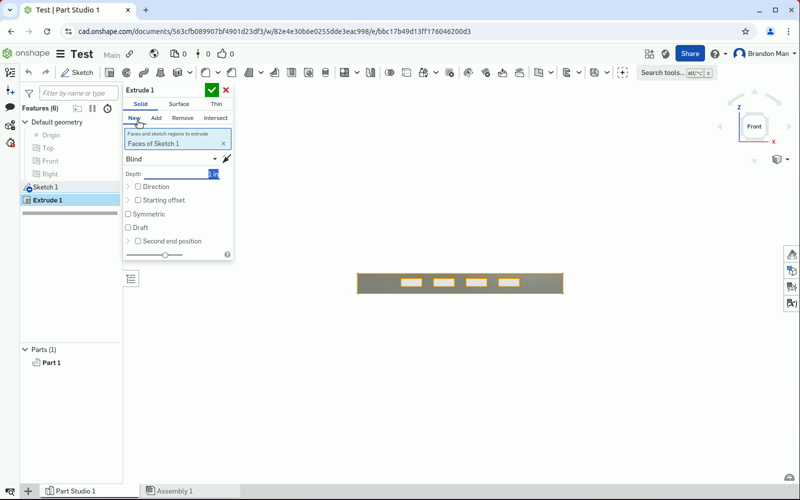
text(1.685)
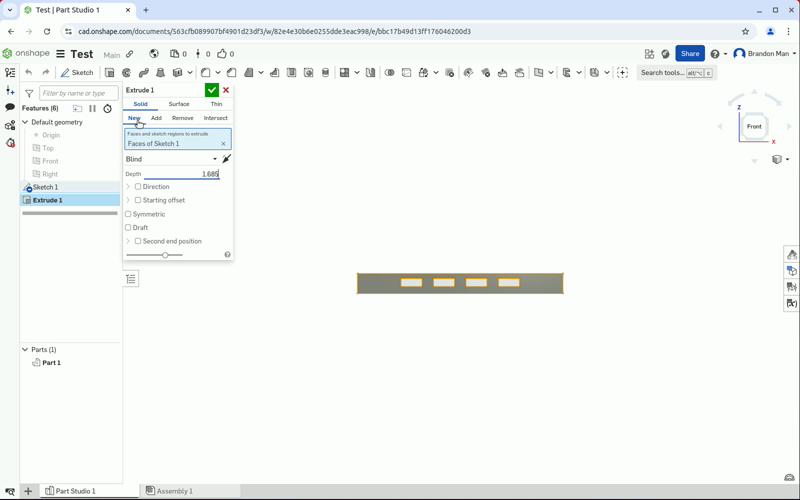
key(enter)
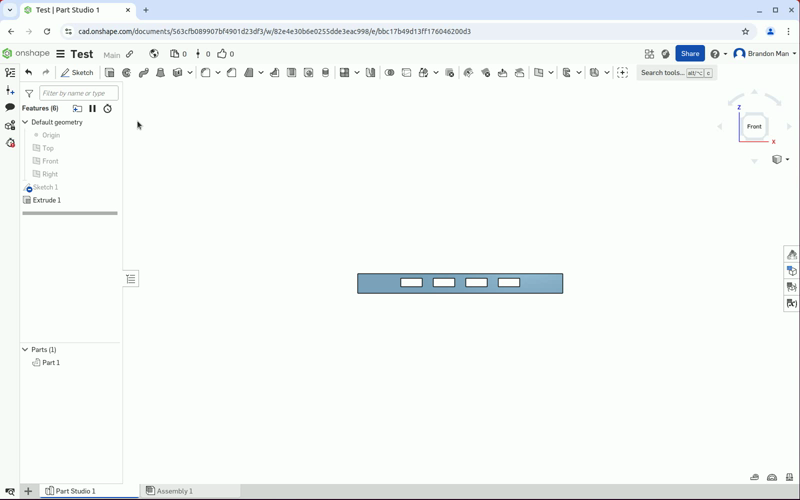
key(shift+h)
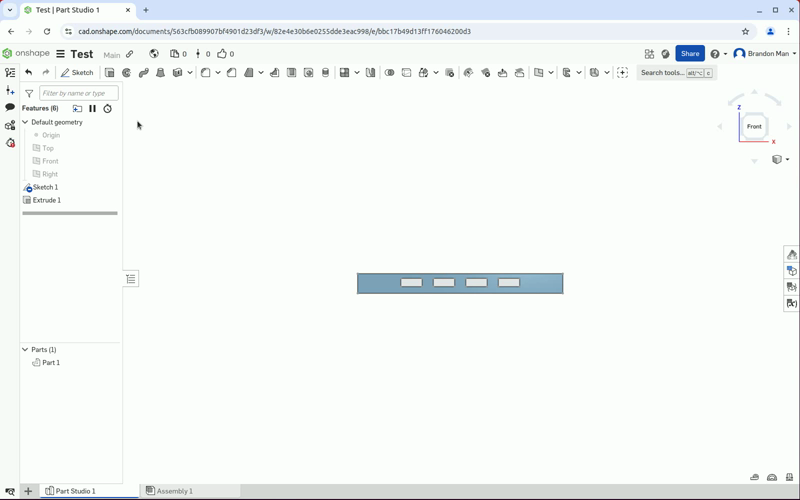
key(shift+h)
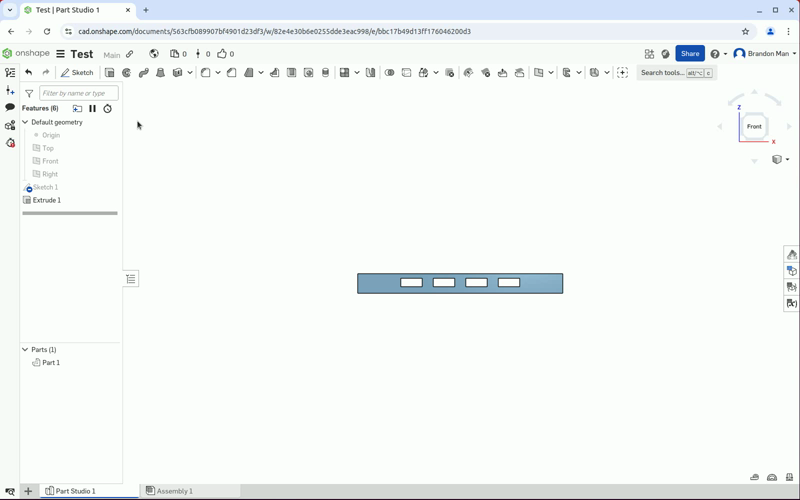
mouse_move(73, 189)
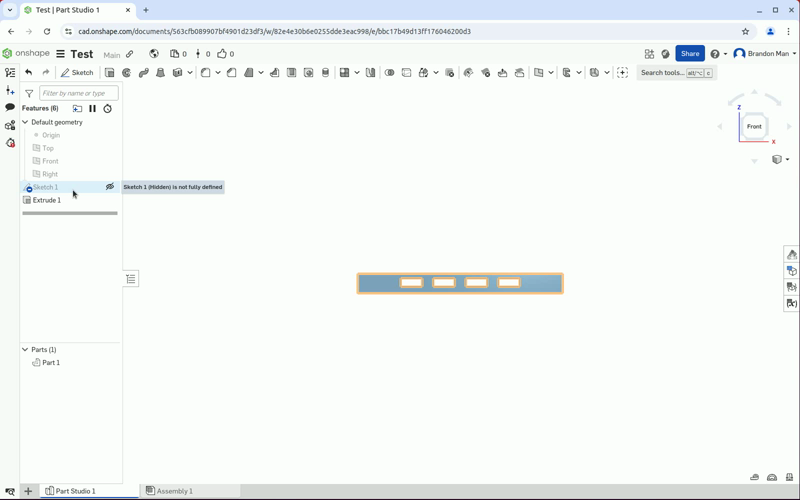
click(73, 189)
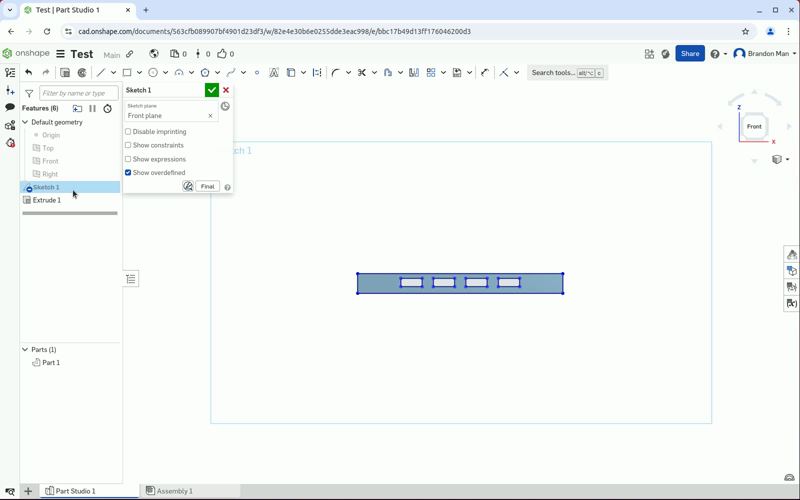
mouse_move(229, 92)
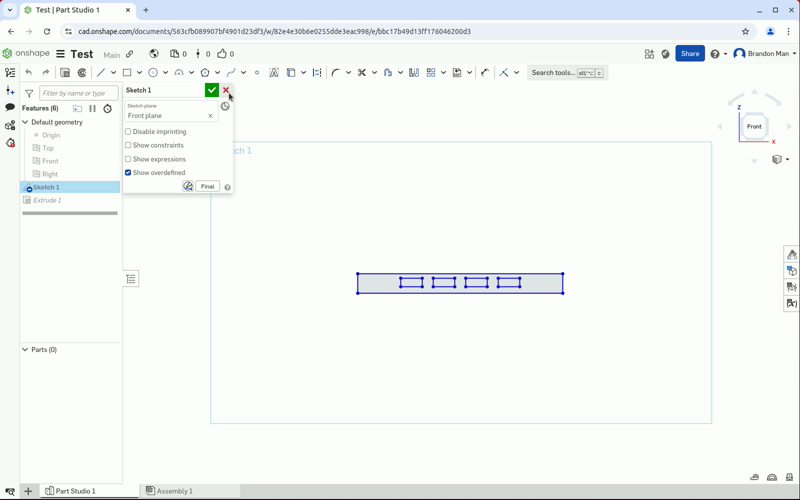
click(229, 92)
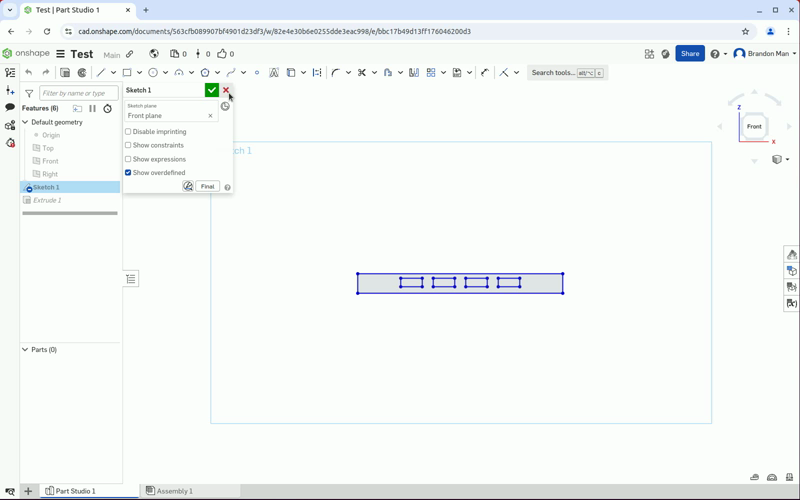
key(shift+s)
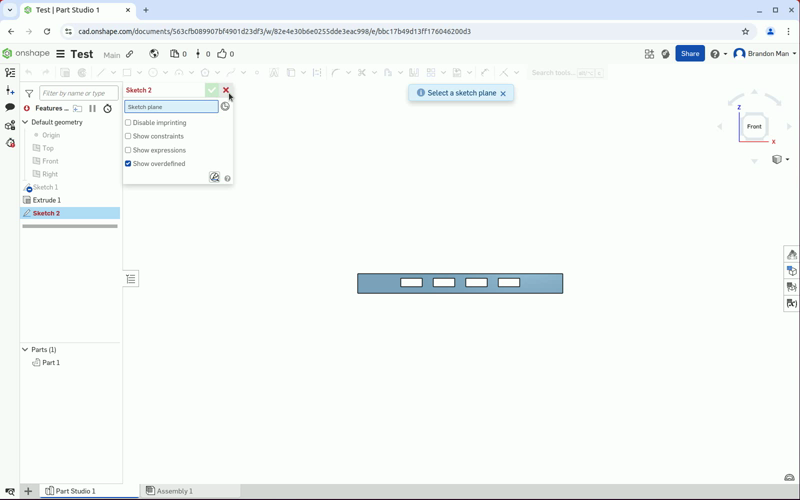
mouse_move(73, 163)
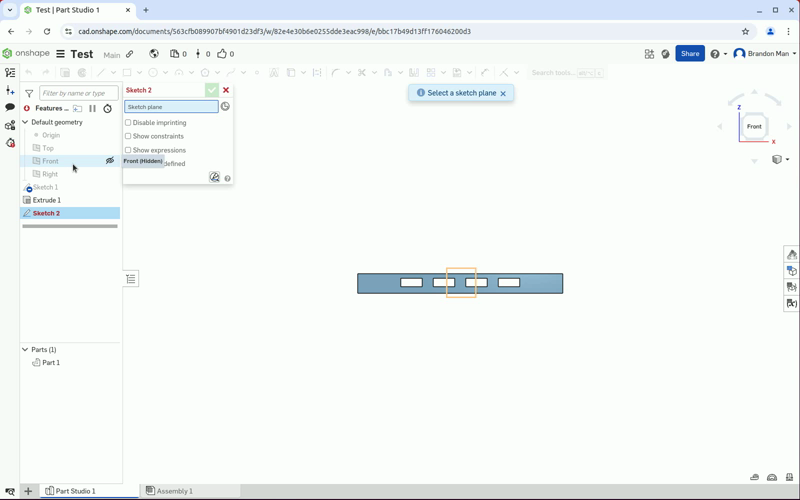
click(73, 163)
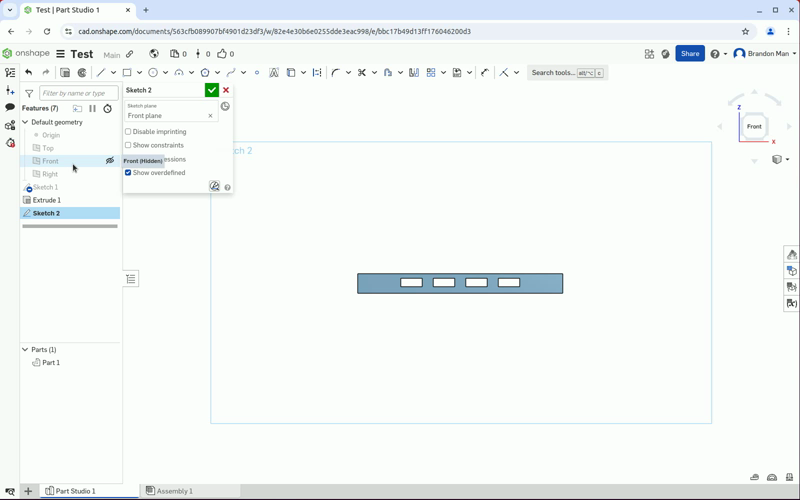
mouse_move(73, 352)
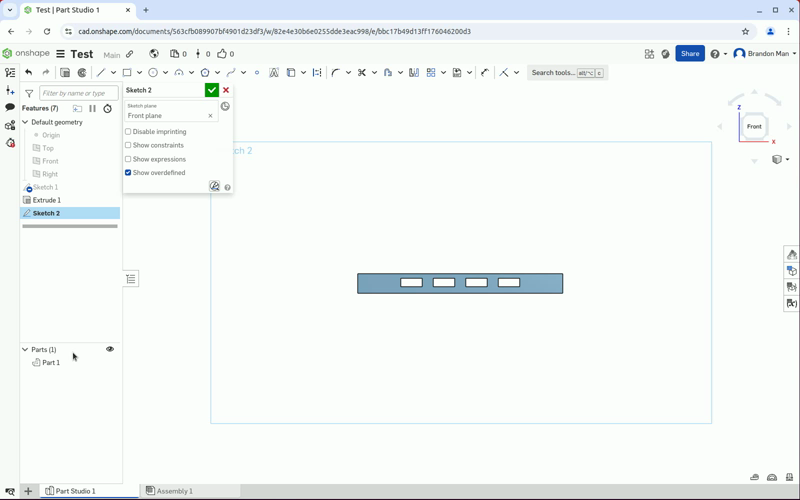
key(y)
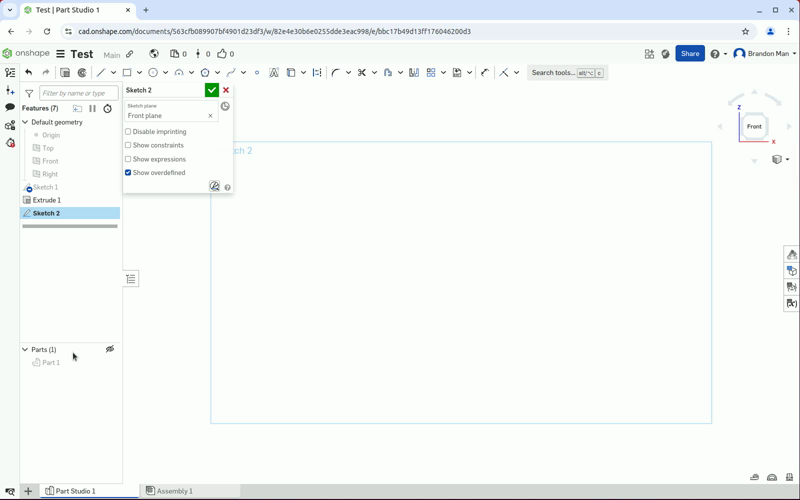
key(l)
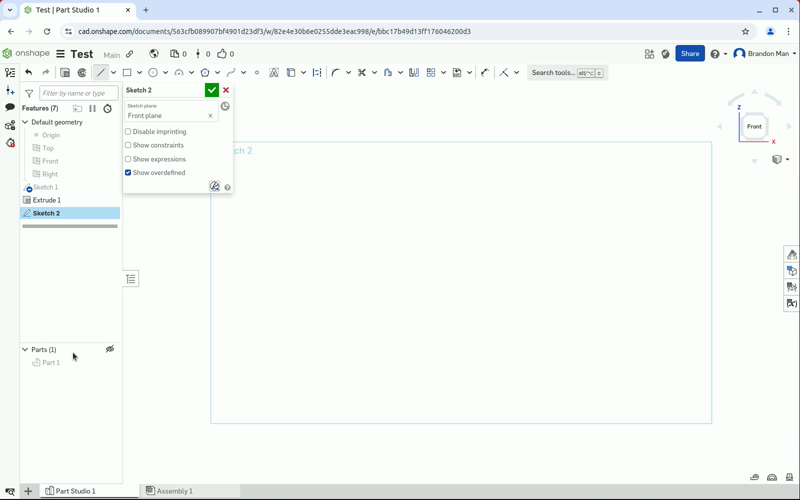
key_down(shift)
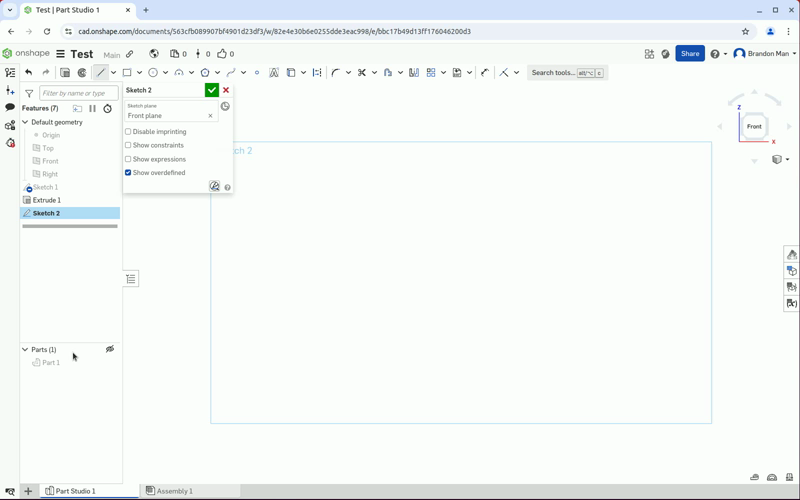
mouse_move(348, 293)
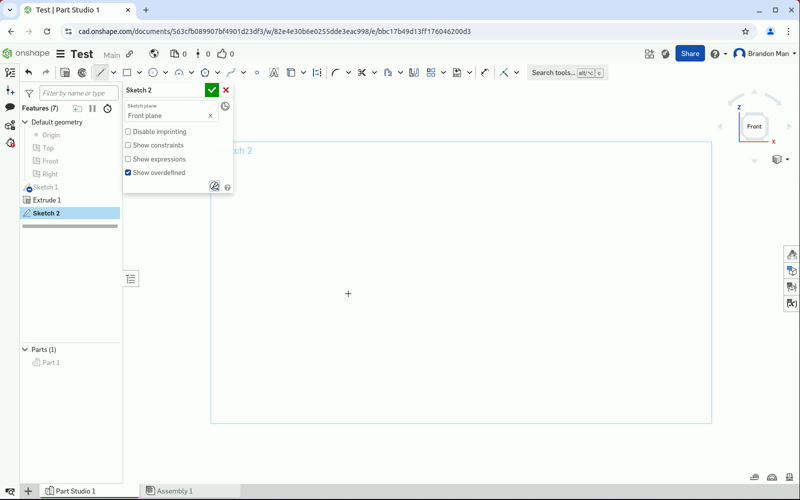
click(348, 293)
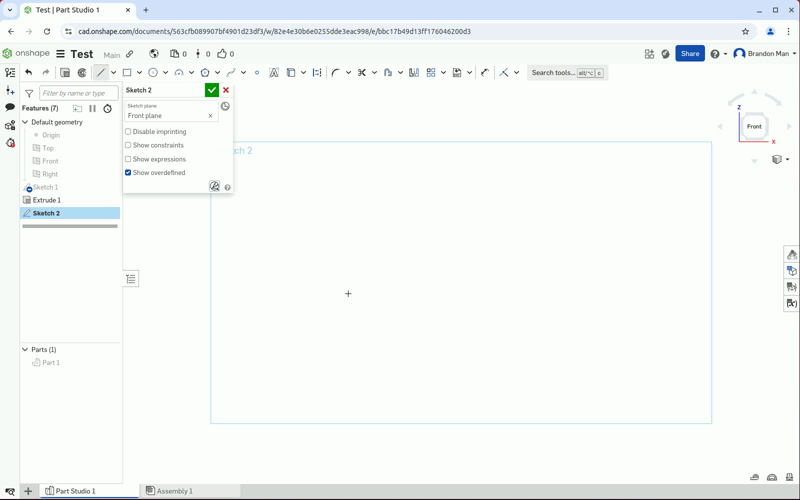
key_up(shift)
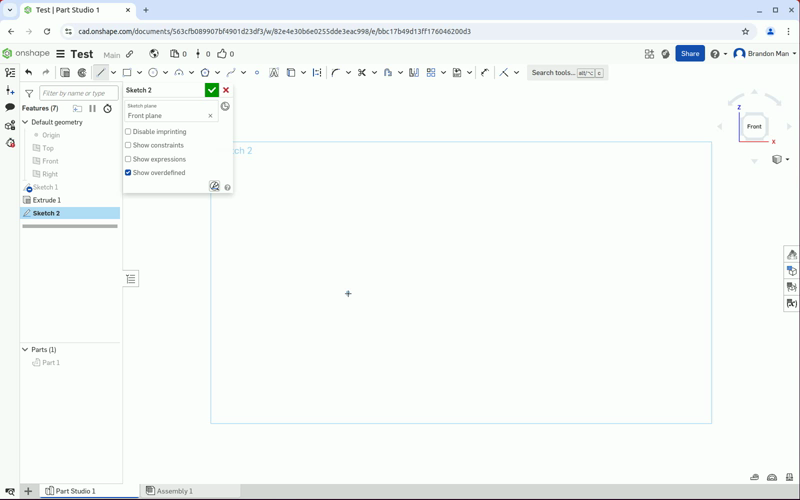
key_down(shift)
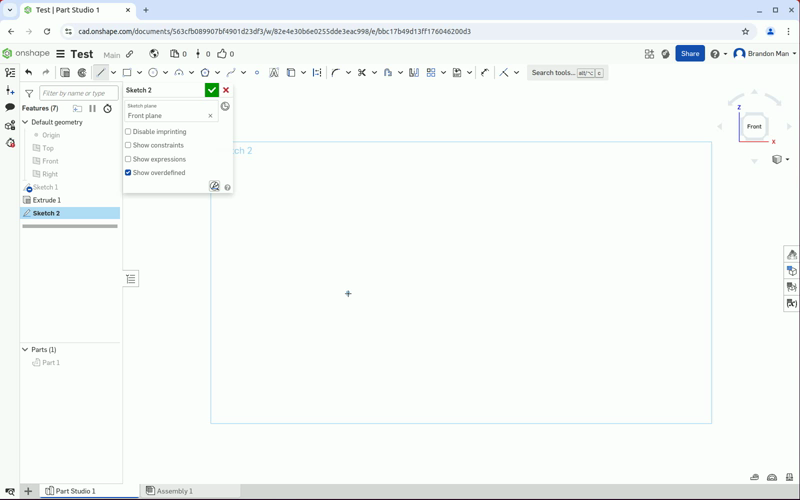
mouse_move(378, 293)
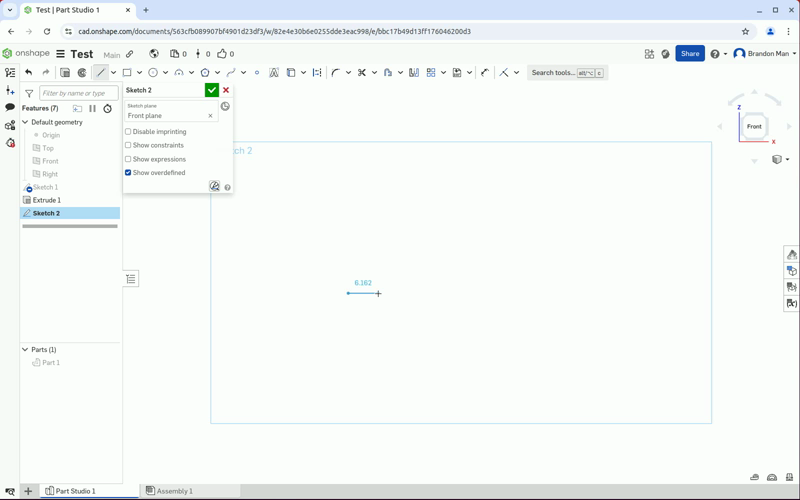
mouse_move(358, 293)
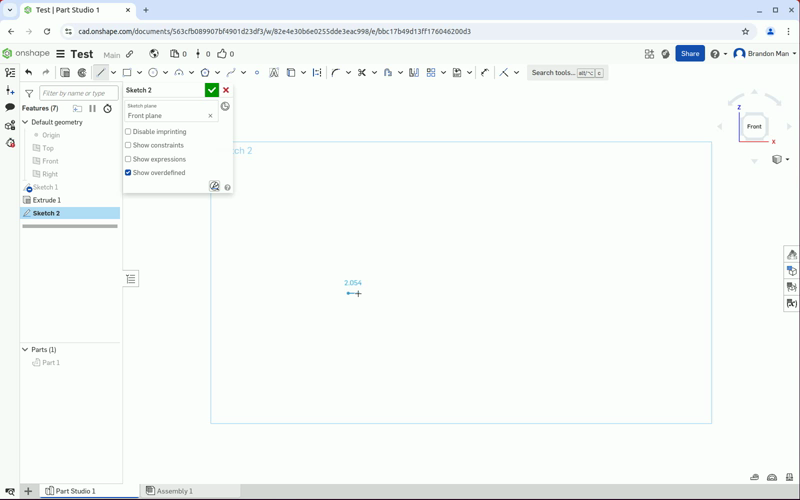
click(358, 293)
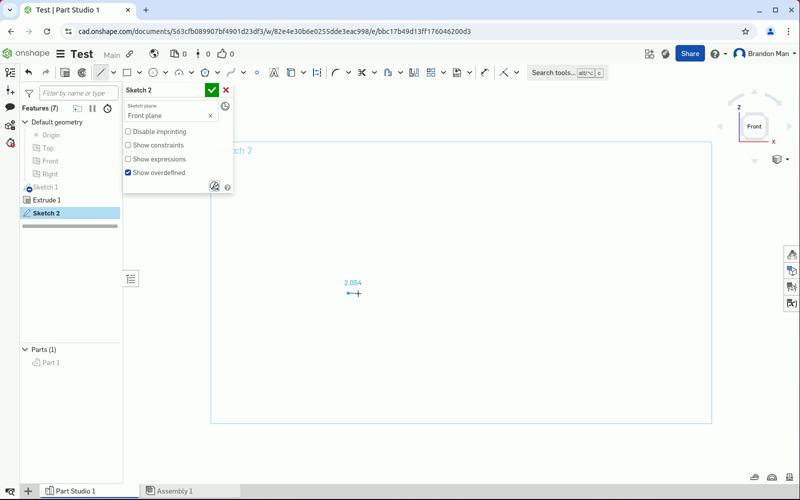
key_up(shift)
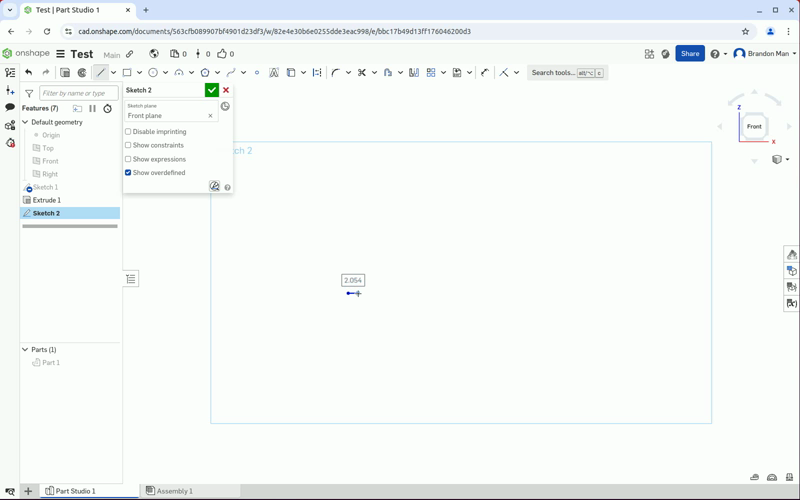
key_down(shift)
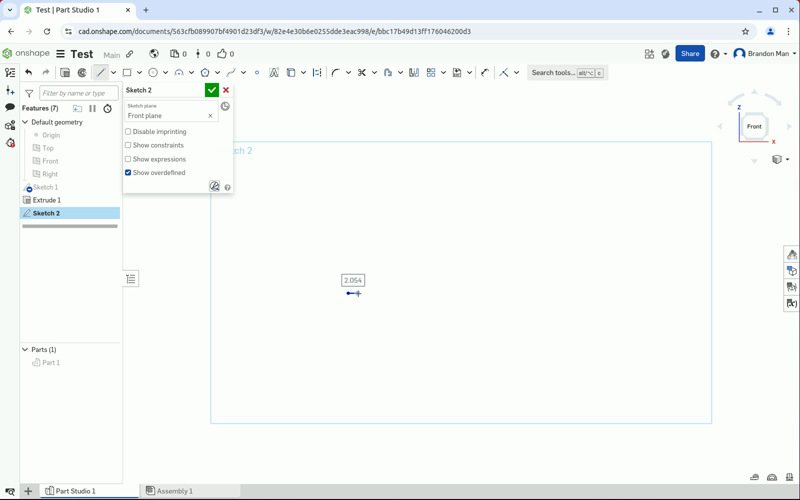
mouse_move(388, 293)
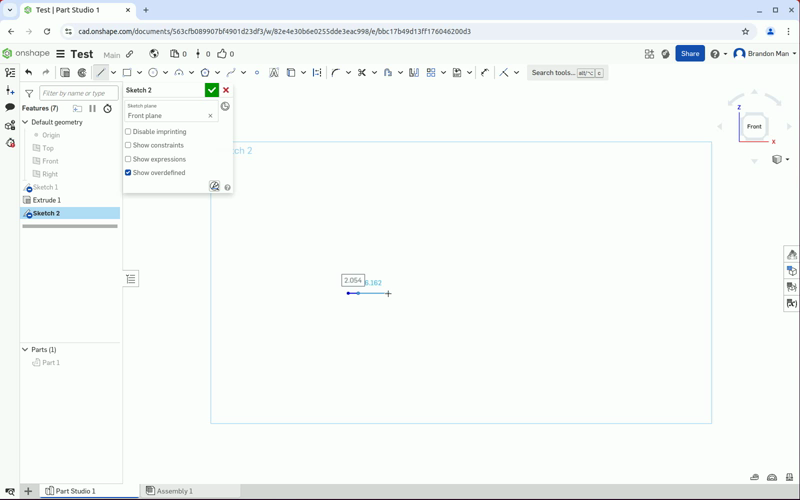
mouse_move(358, 272)
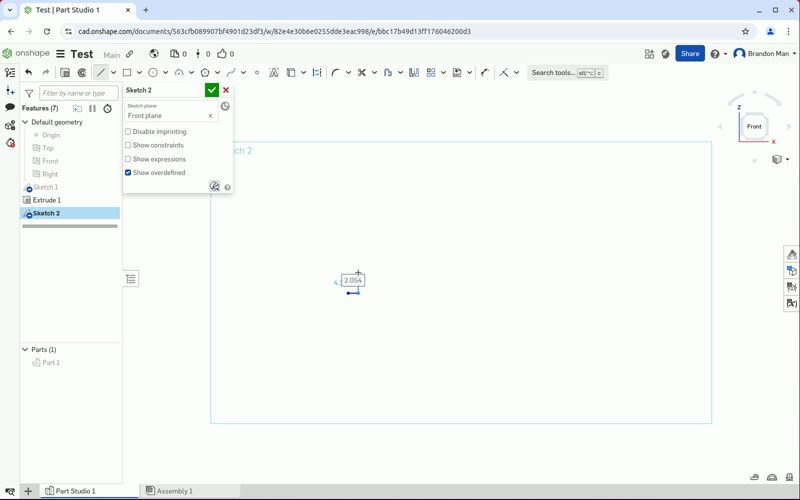
click(358, 272)
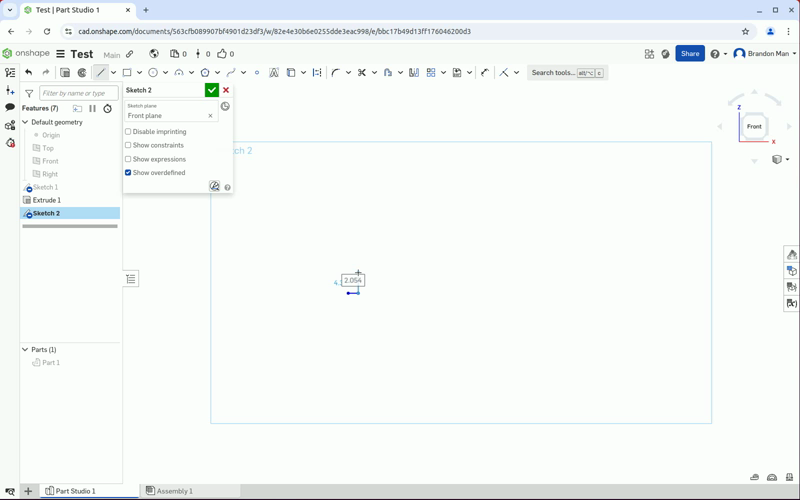
key_up(shift)
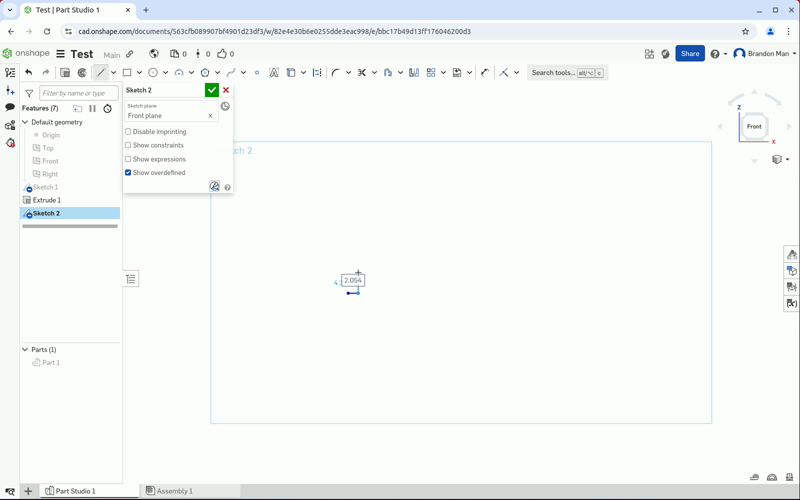
key(esc)
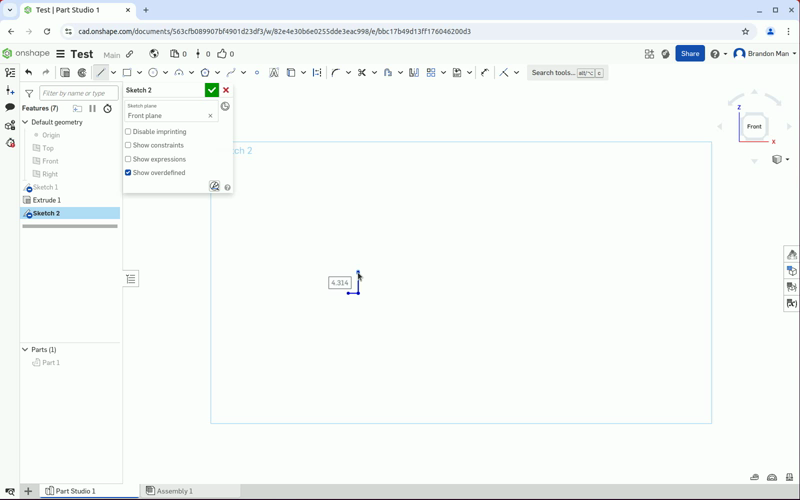
key(a)
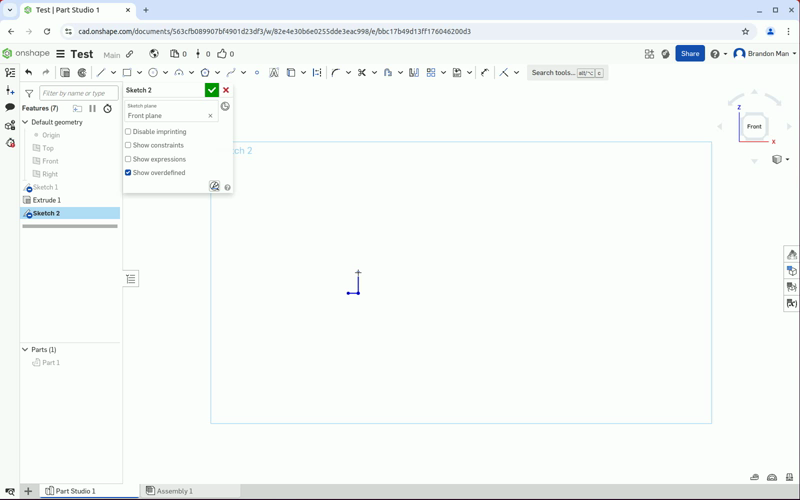
mouse_move(358, 272)
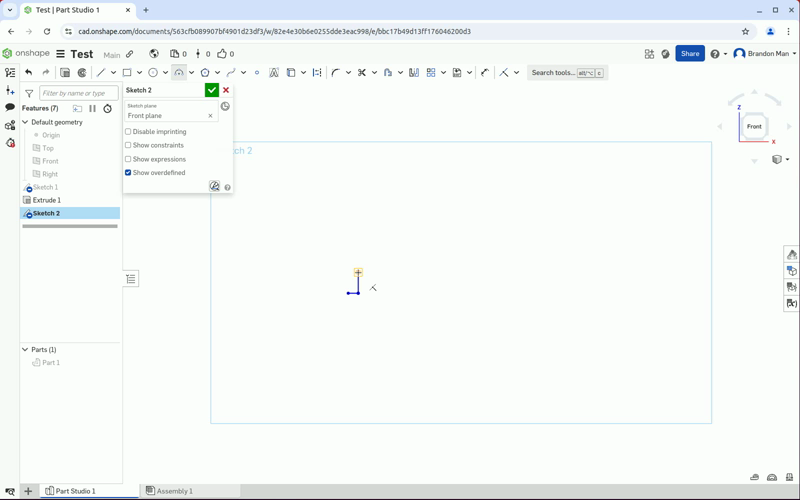
click(358, 272)
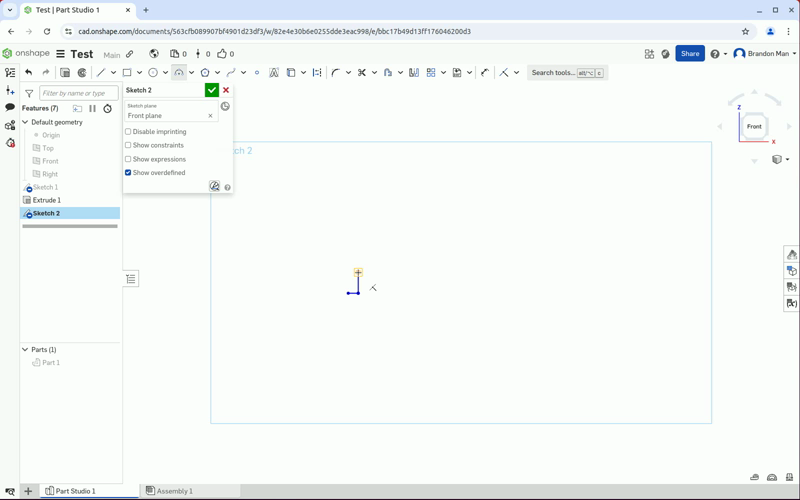
key_down(shift)
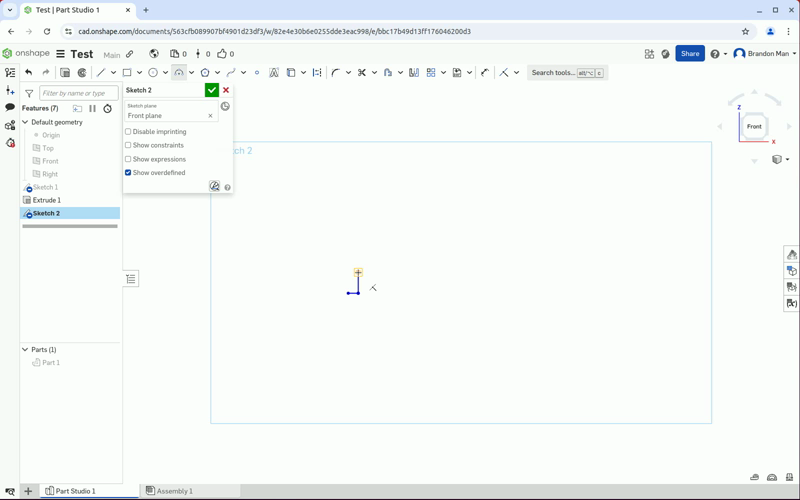
mouse_move(355, 272)
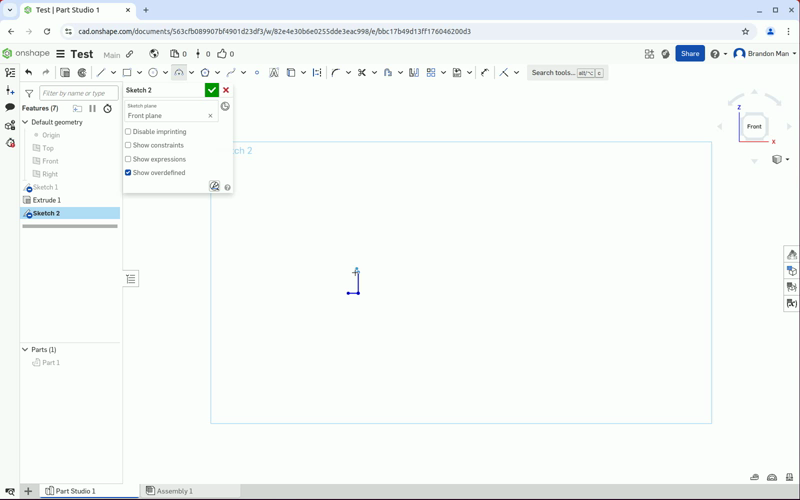
scroll(6)
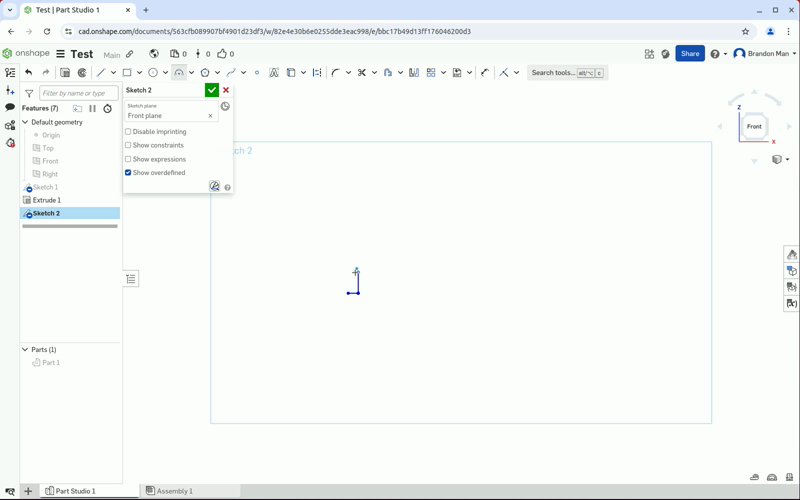
scroll(6)
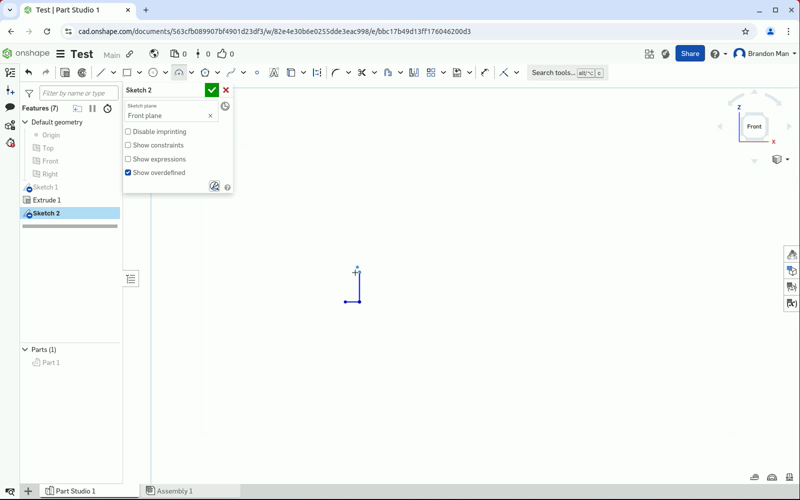
scroll(6)
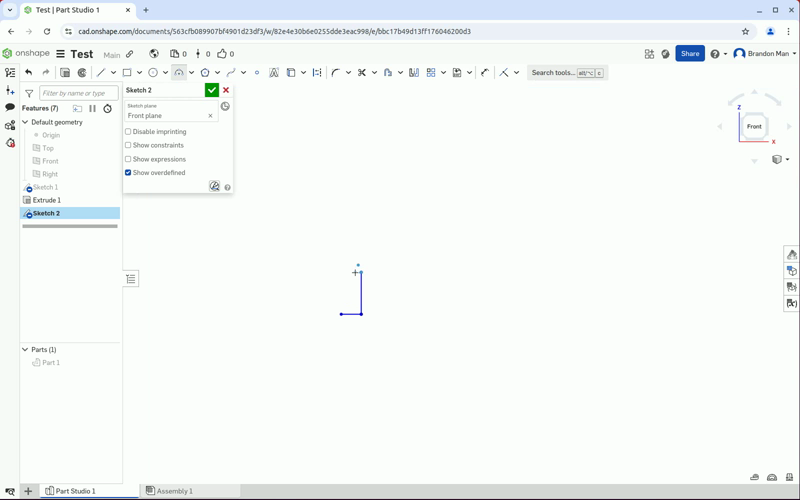
scroll(6)
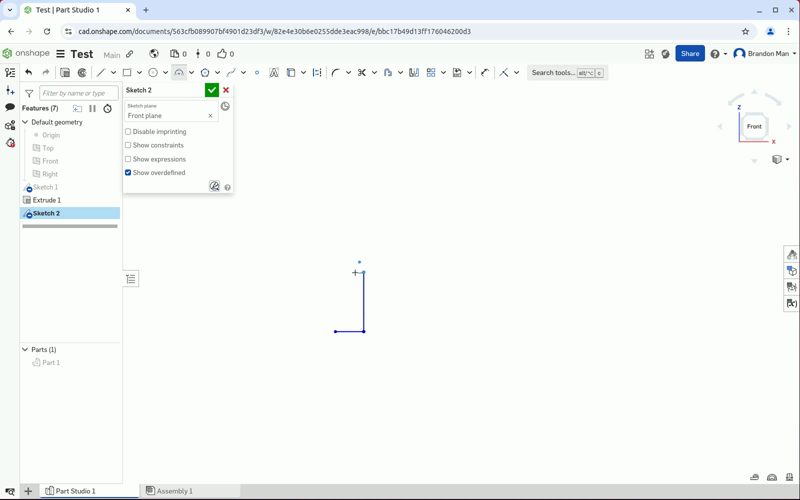
scroll(6)
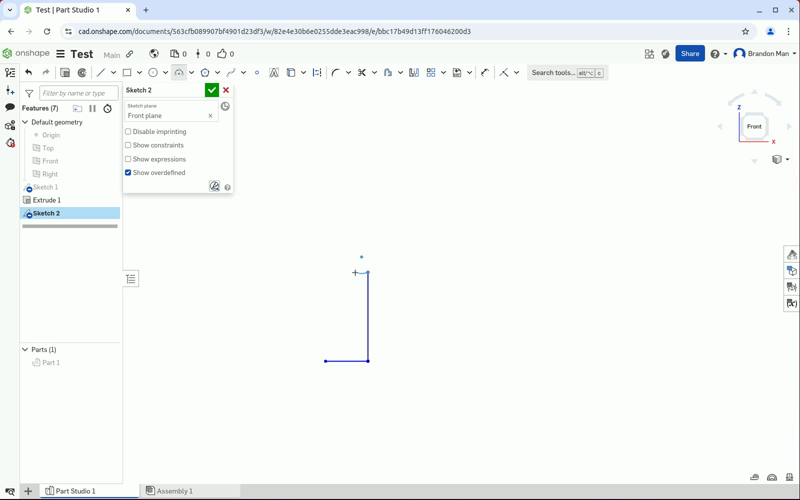
scroll(6)
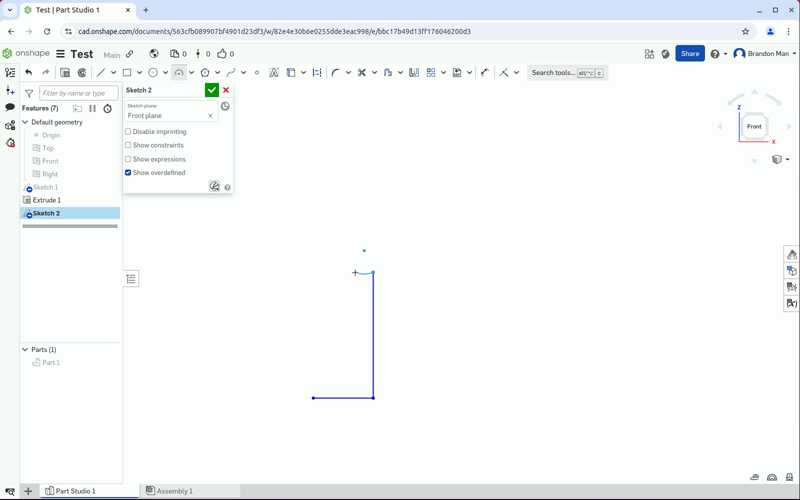
scroll(6)
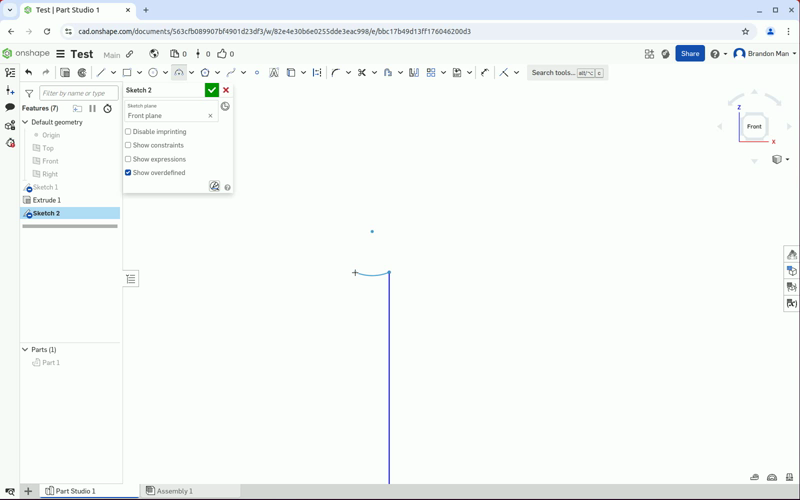
click(355, 272)
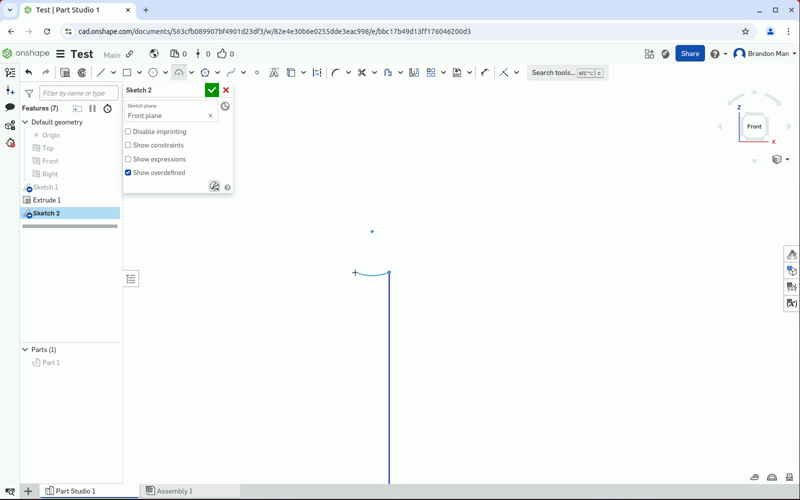
scroll(-6)
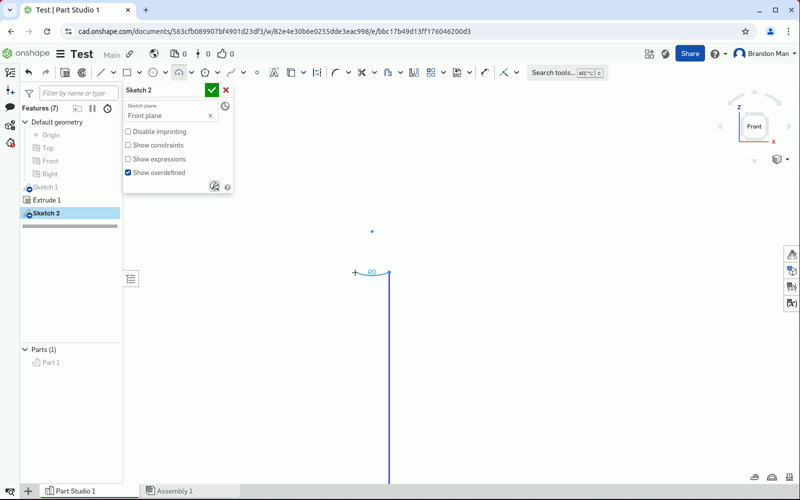
scroll(-6)
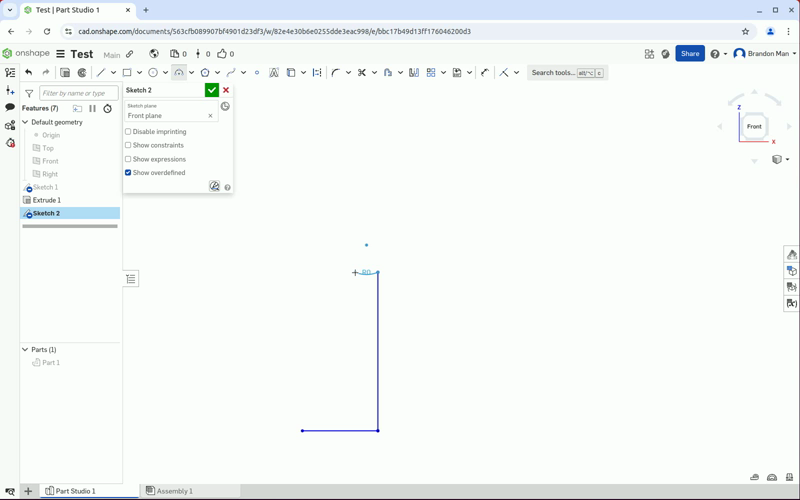
scroll(-6)
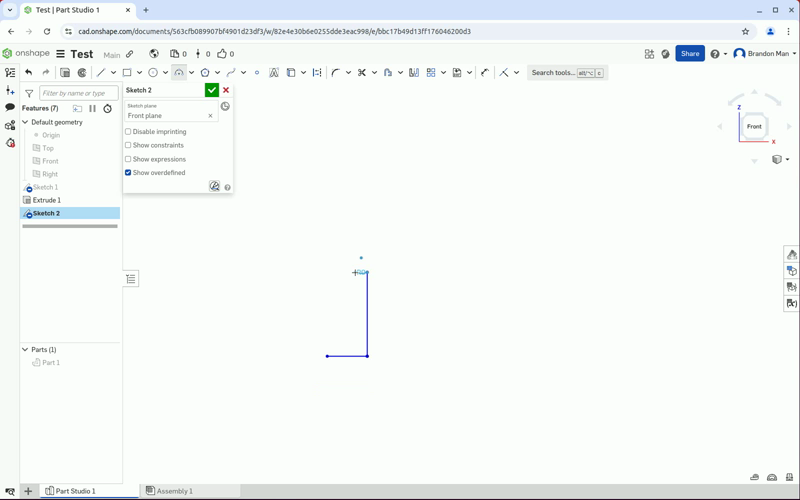
scroll(-6)
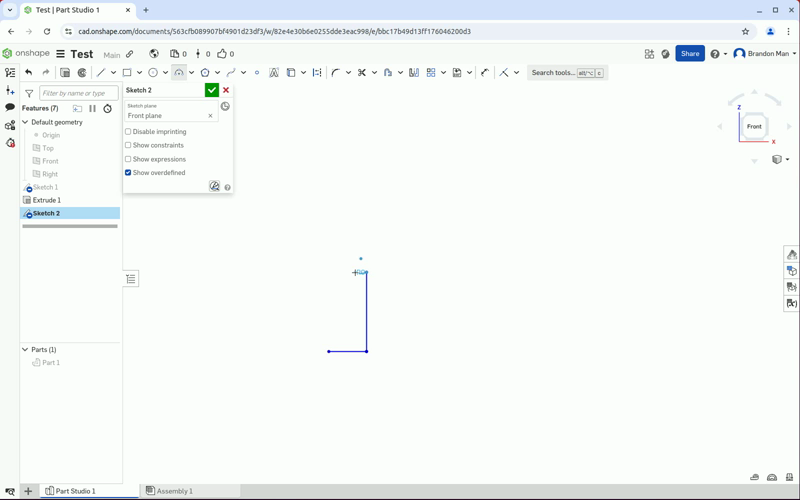
scroll(-6)
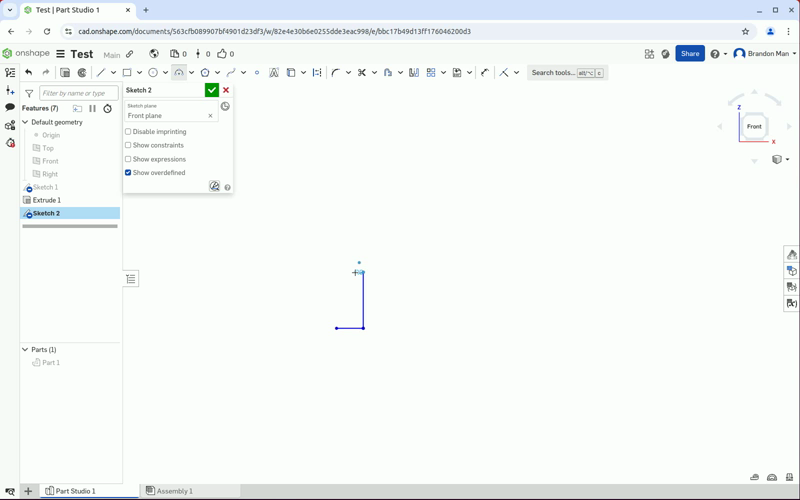
scroll(-6)
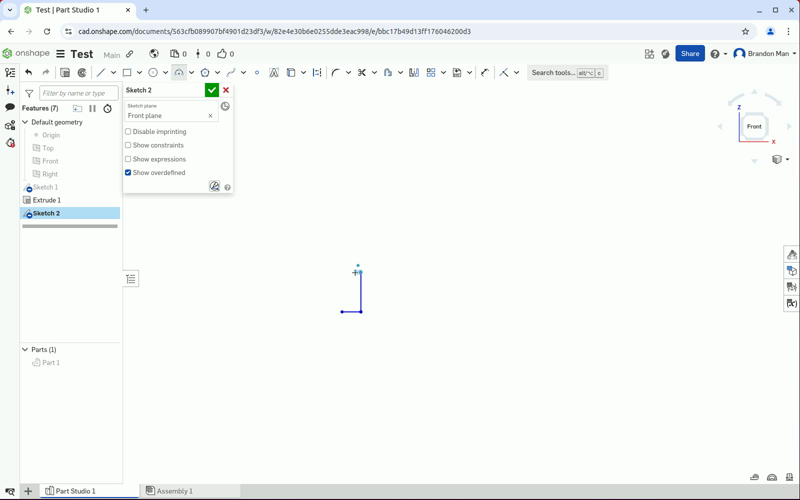
scroll(-6)
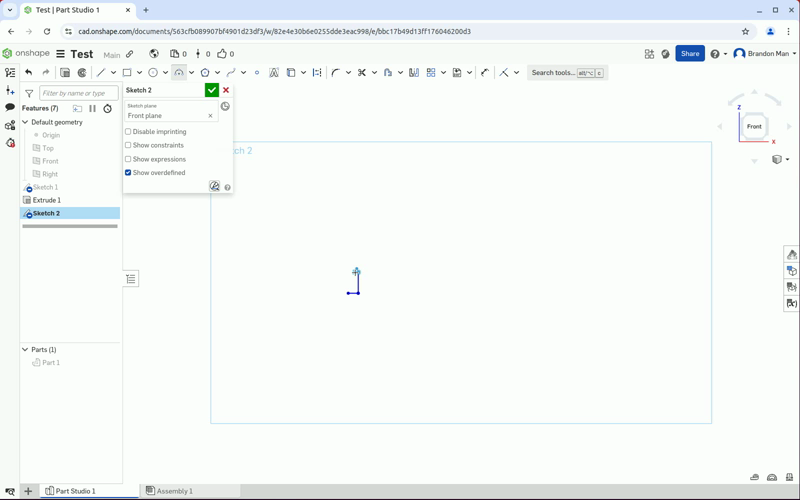
mouse_move(356, 274)
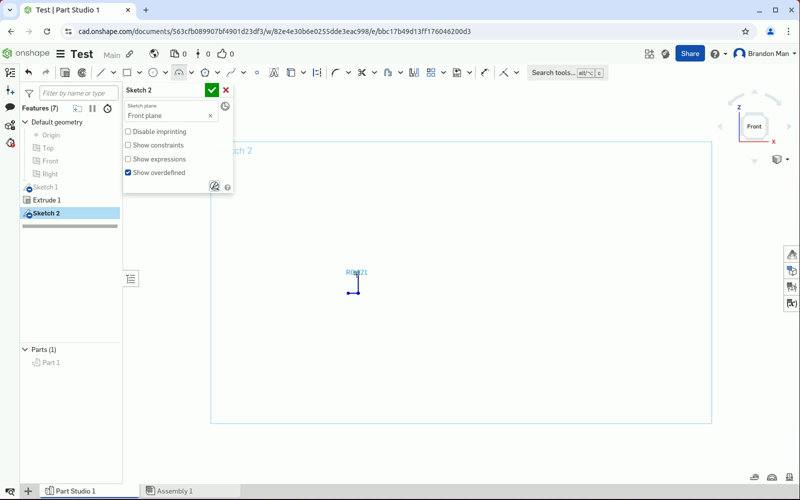
scroll(6)
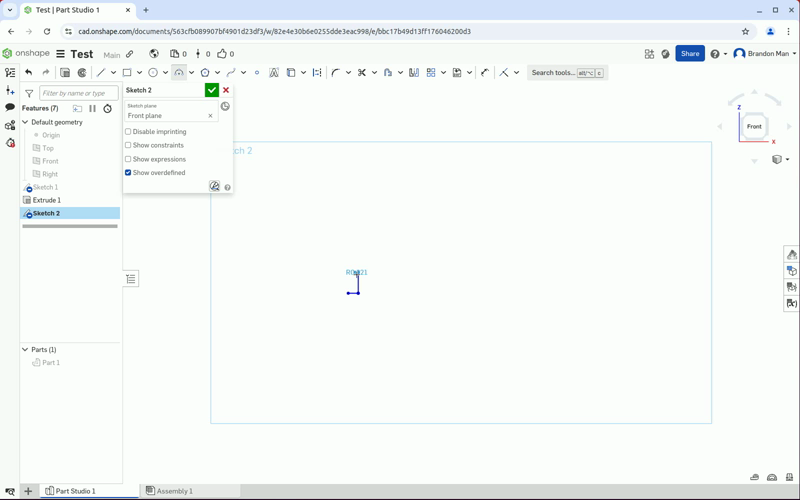
scroll(6)
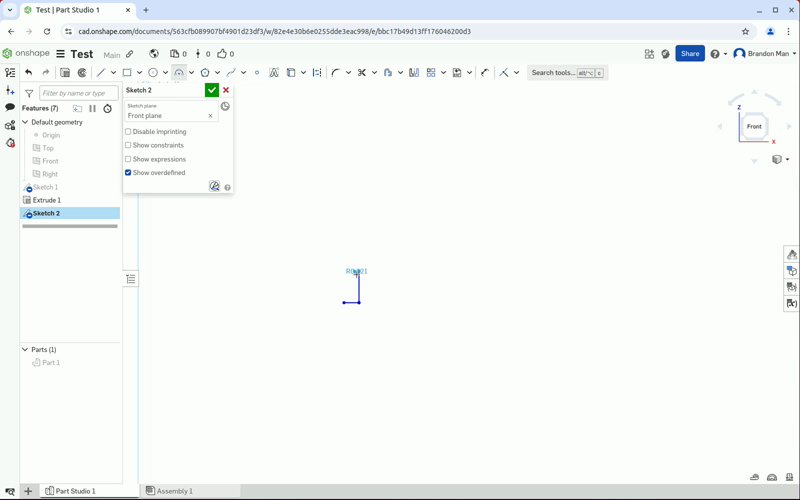
scroll(6)
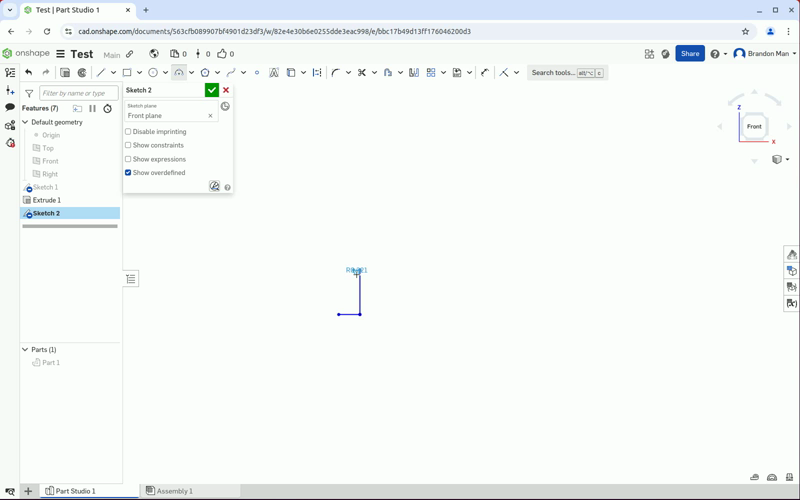
scroll(6)
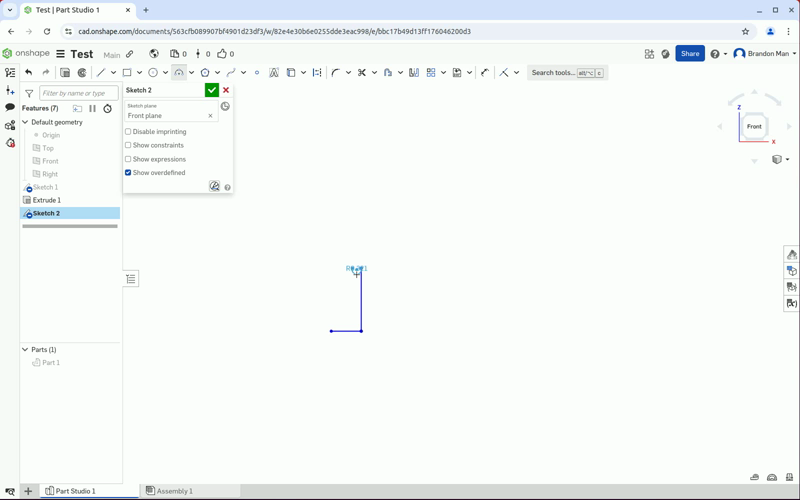
scroll(6)
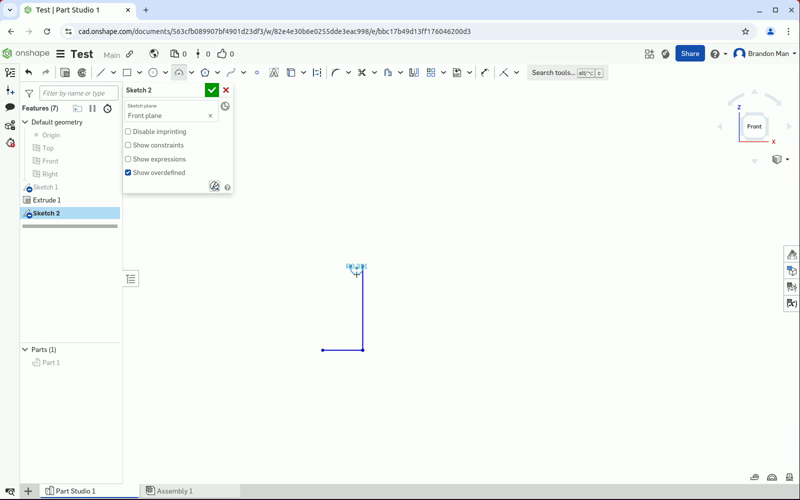
scroll(6)
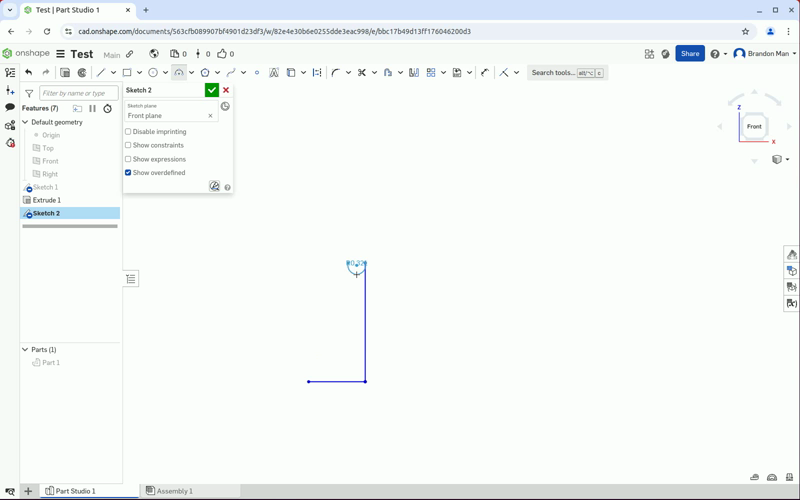
scroll(6)
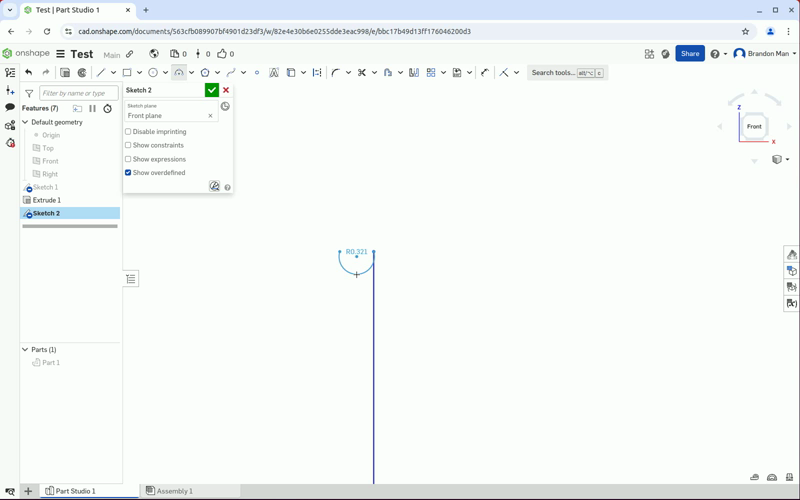
click(356, 274)
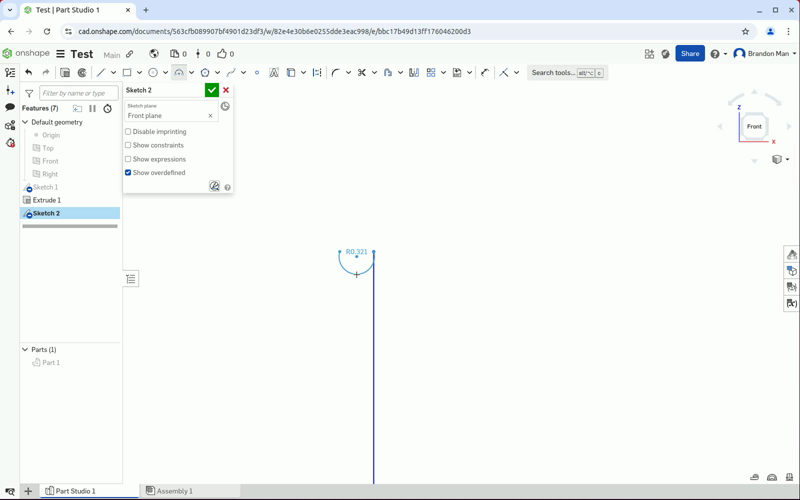
scroll(-6)
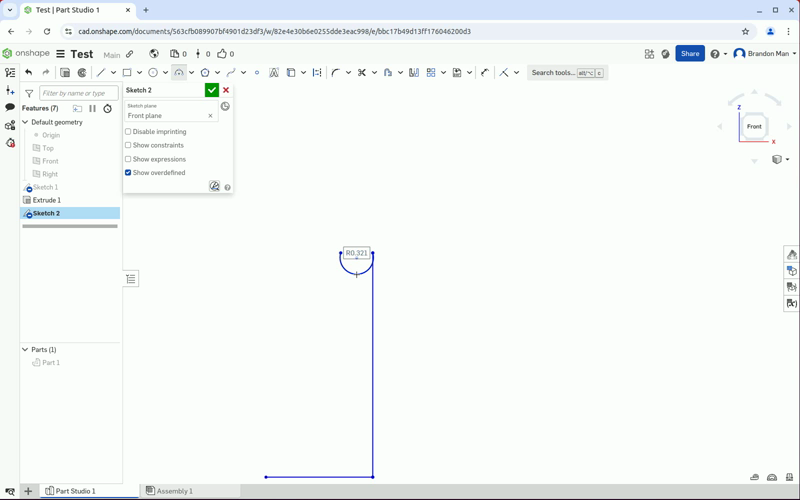
scroll(-6)
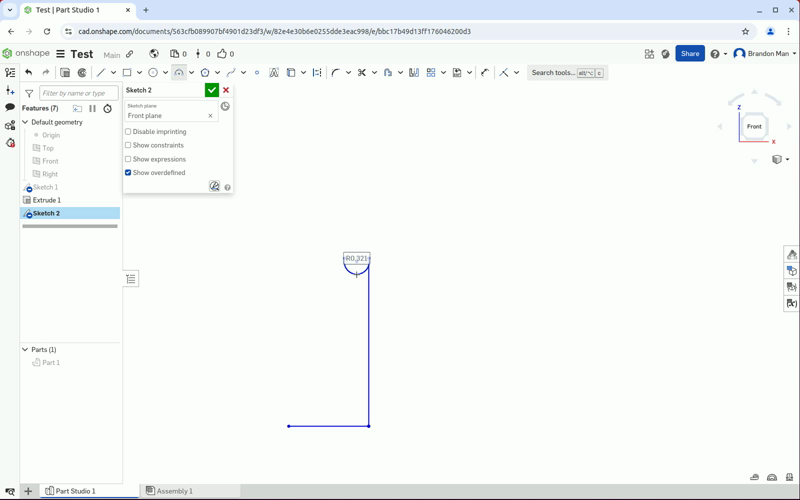
scroll(-6)
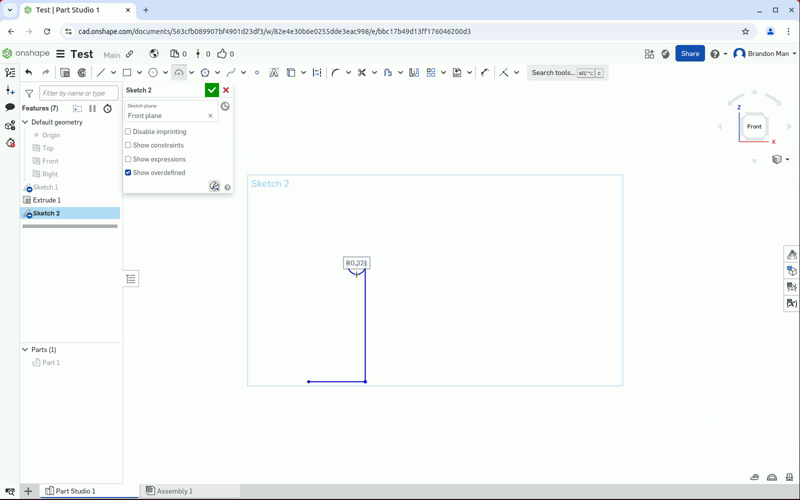
scroll(-6)
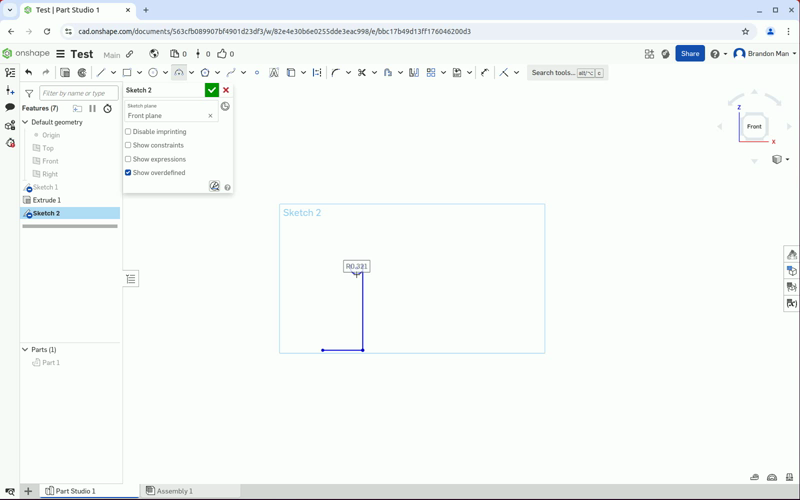
scroll(-6)
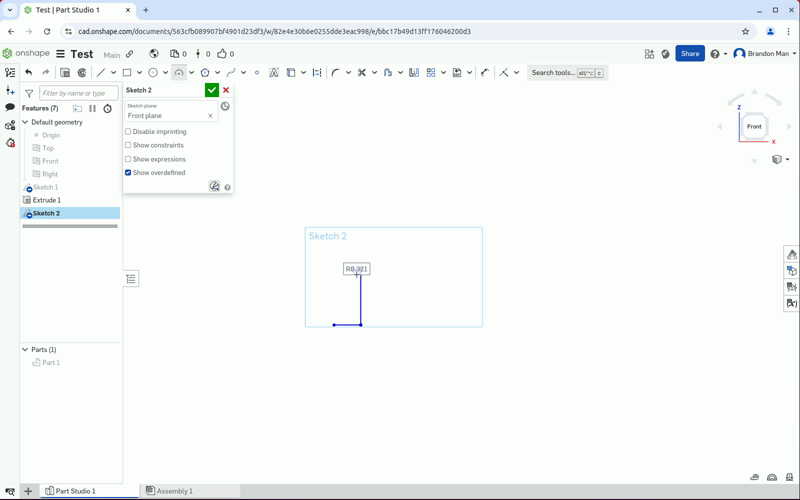
scroll(-6)
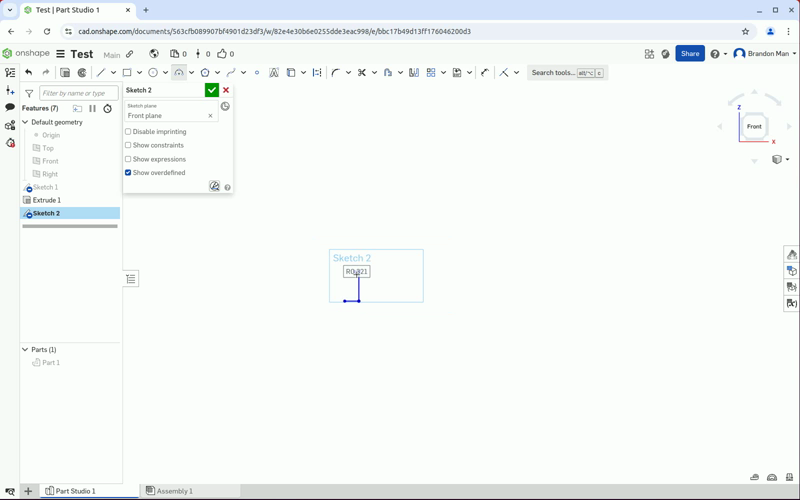
scroll(-6)
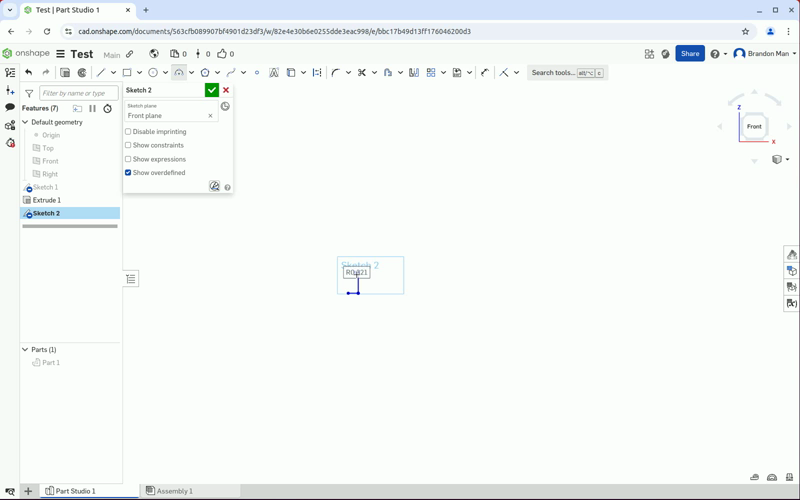
key_up(shift)
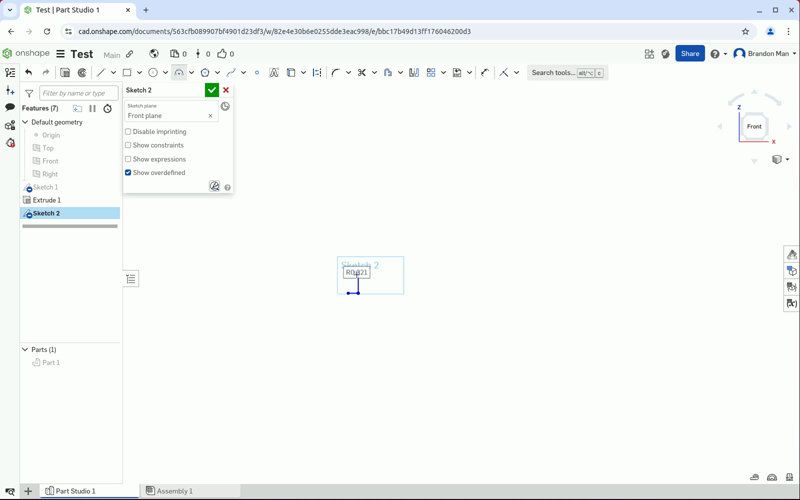
key(esc)
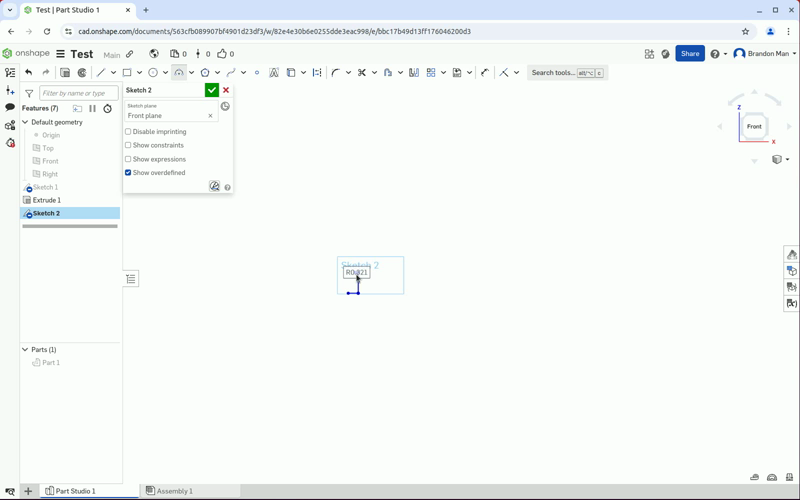
key(l)
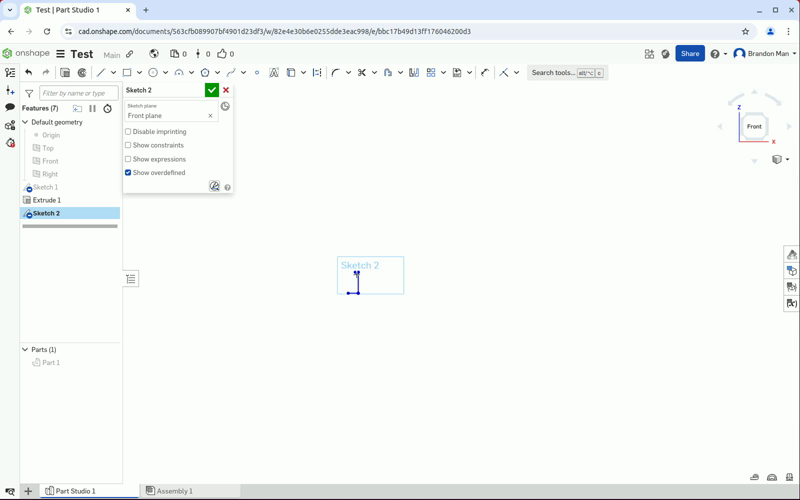
mouse_move(355, 272)
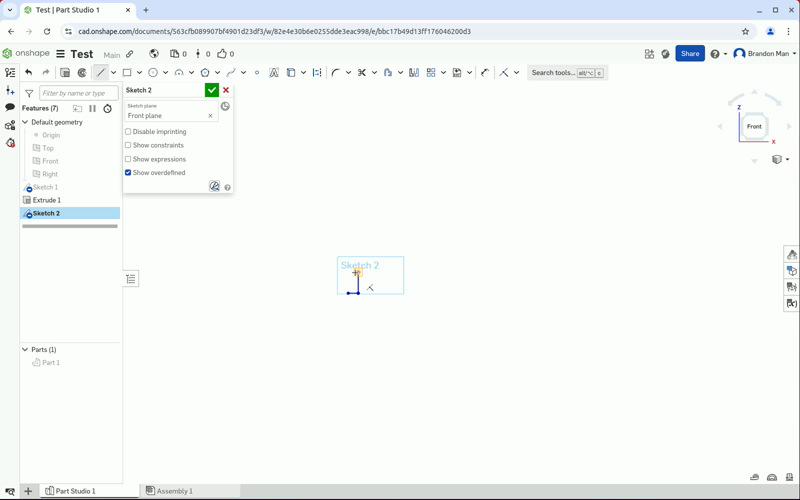
scroll(6)
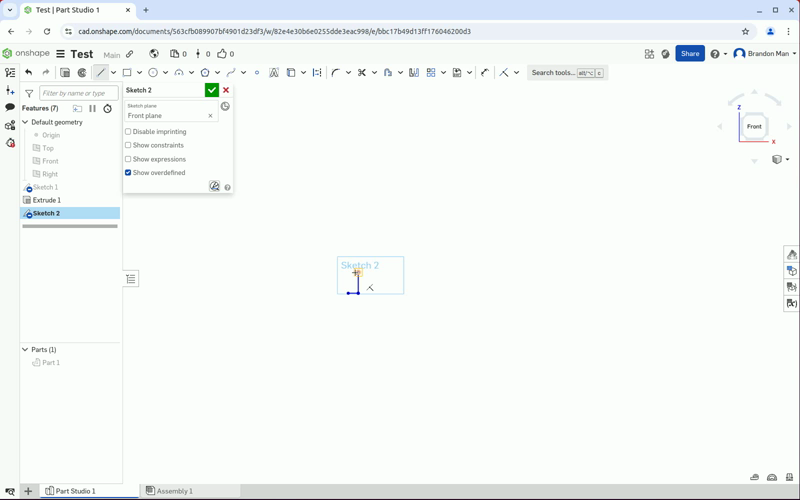
scroll(6)
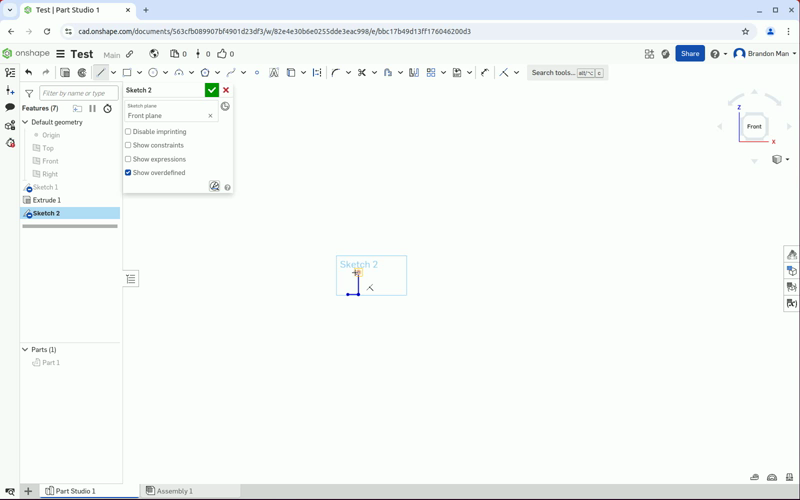
scroll(6)
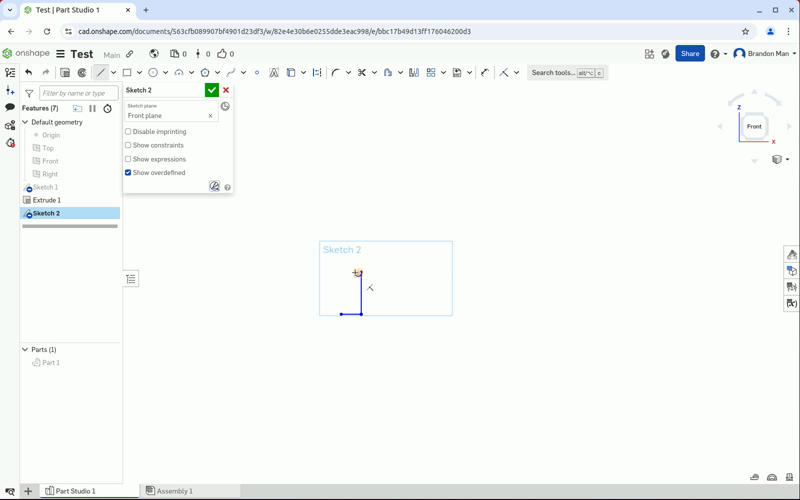
scroll(6)
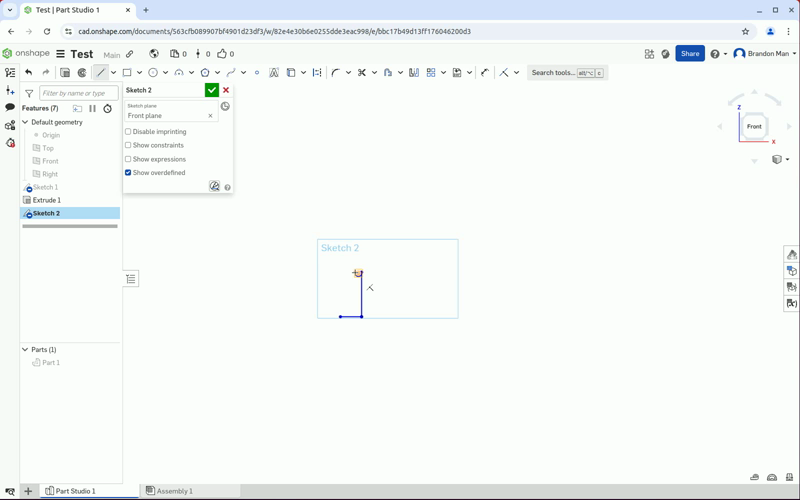
scroll(6)
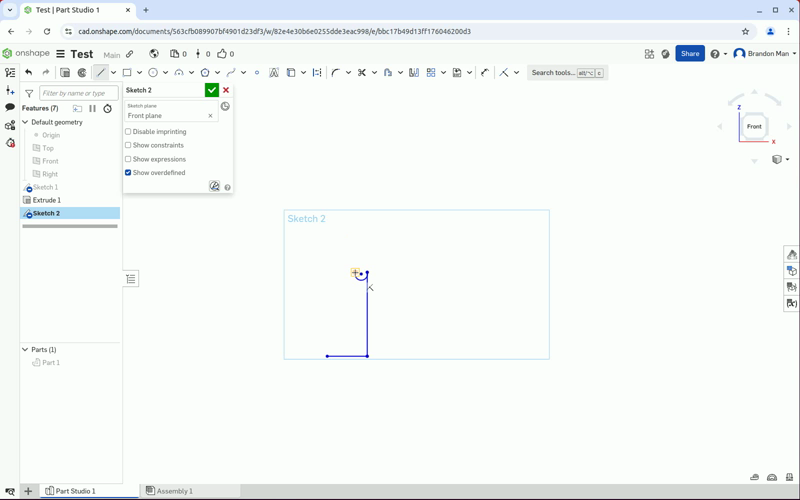
scroll(6)
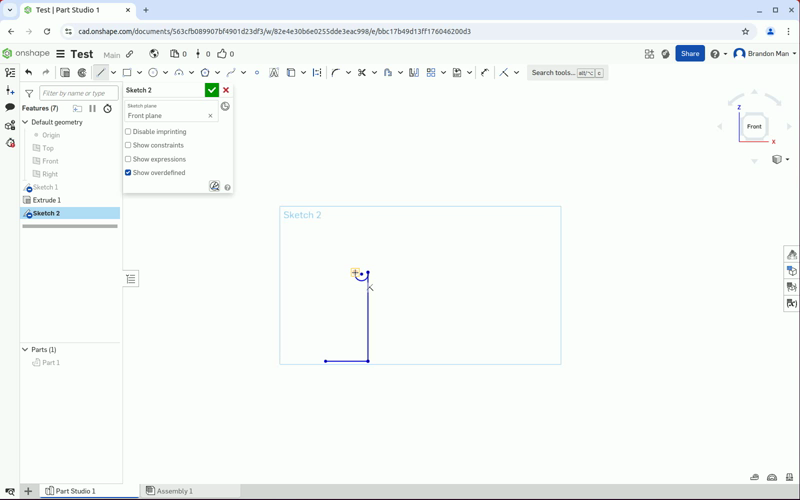
scroll(6)
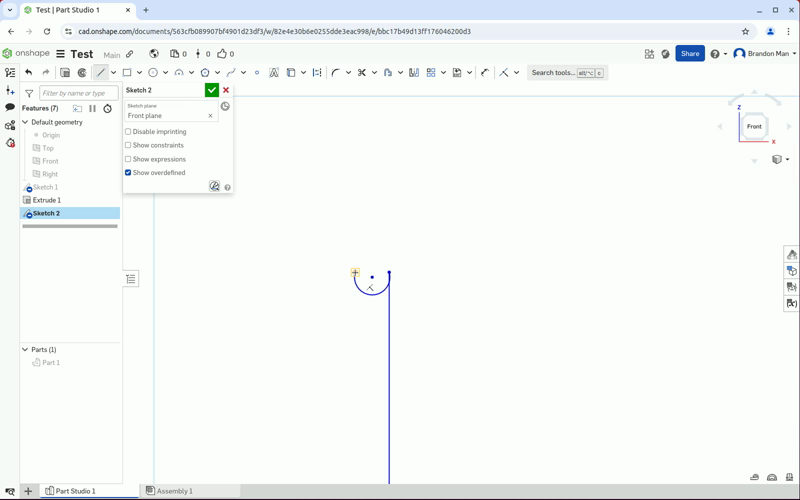
click(355, 272)
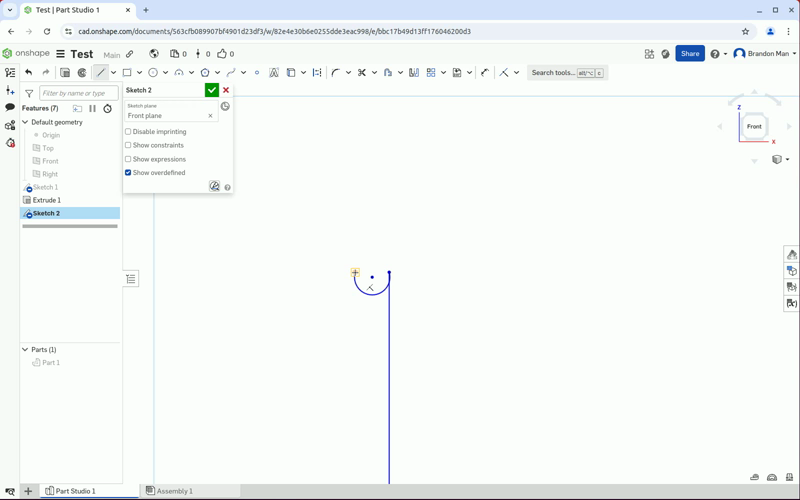
scroll(-6)
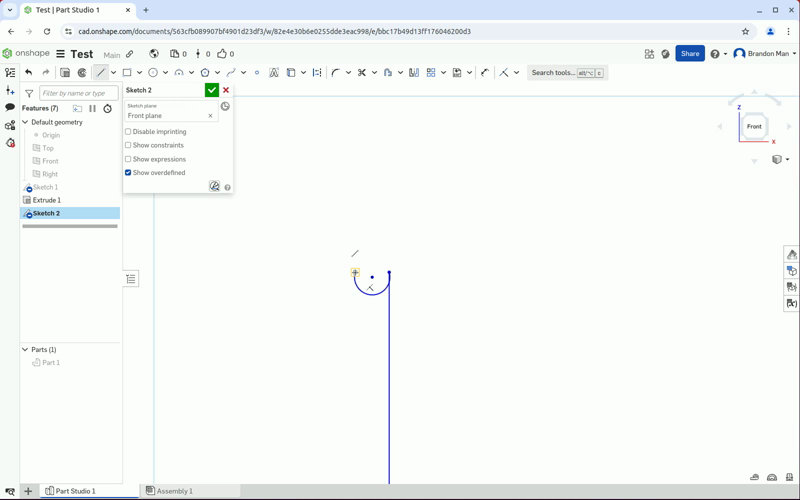
scroll(-6)
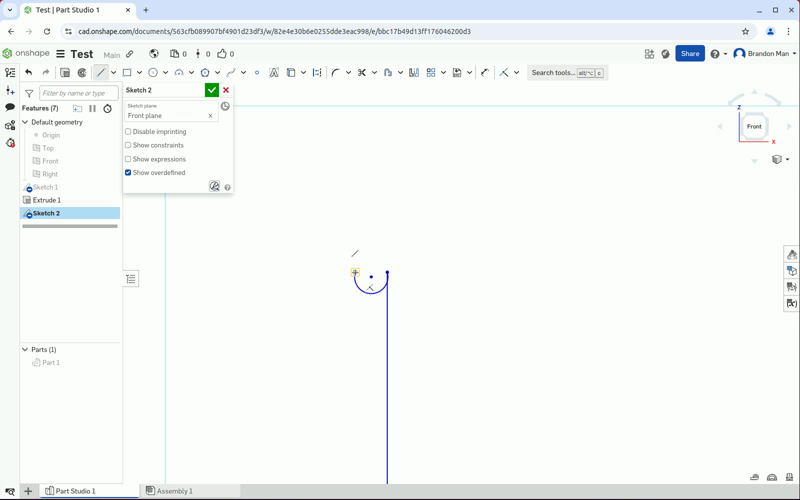
scroll(-6)
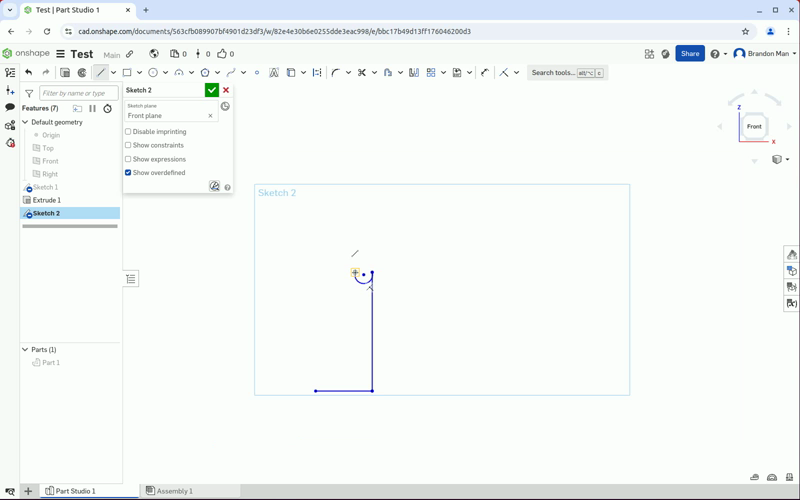
scroll(-6)
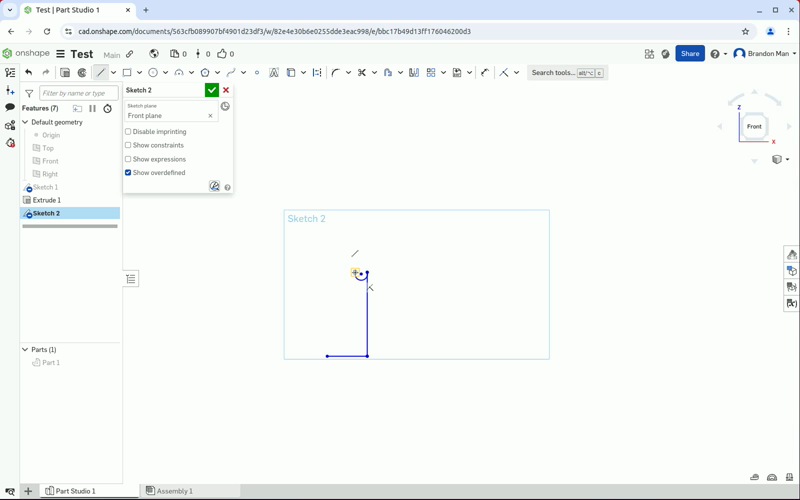
scroll(-6)
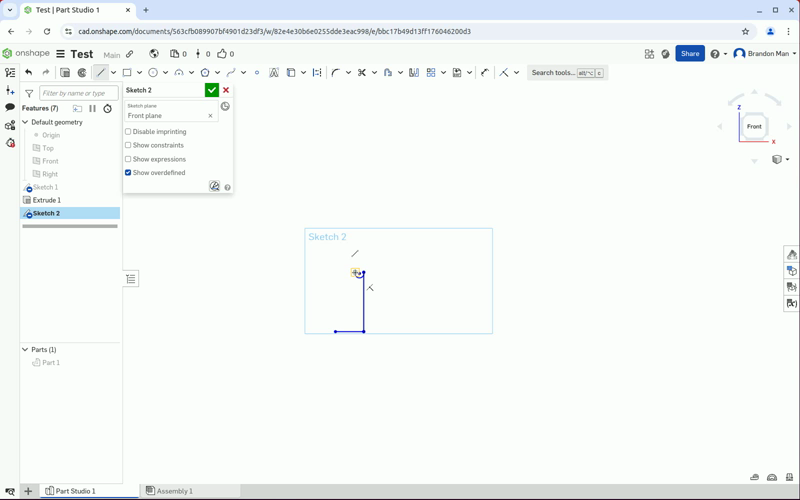
scroll(-6)
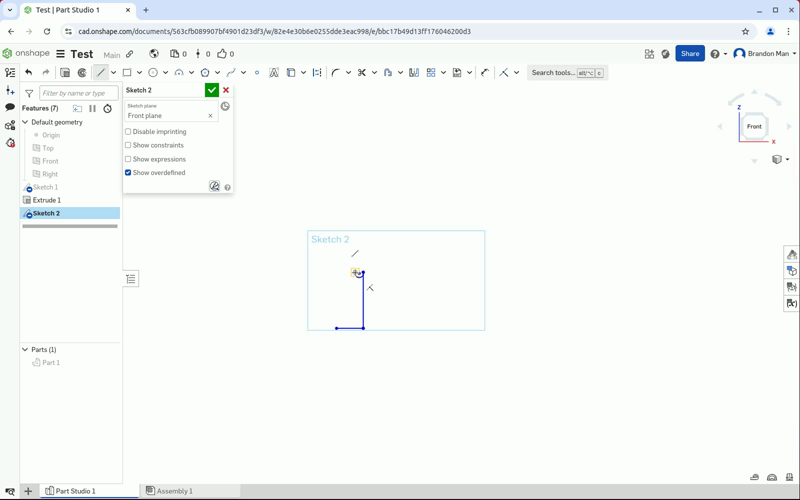
scroll(-6)
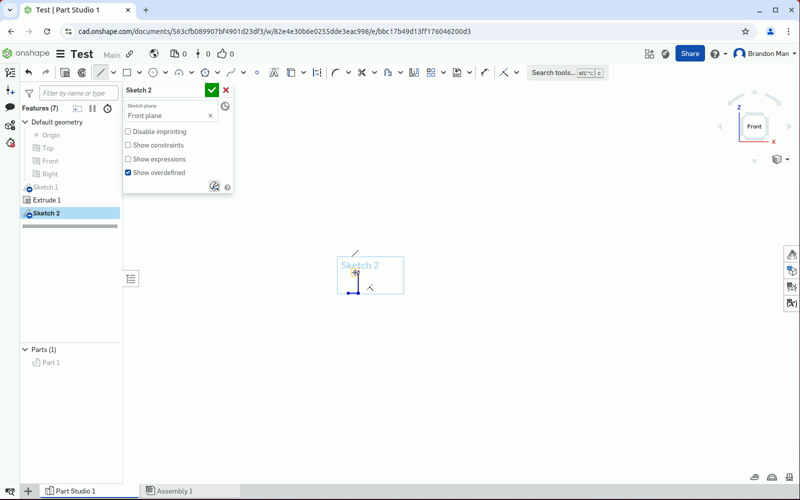
key_down(shift)
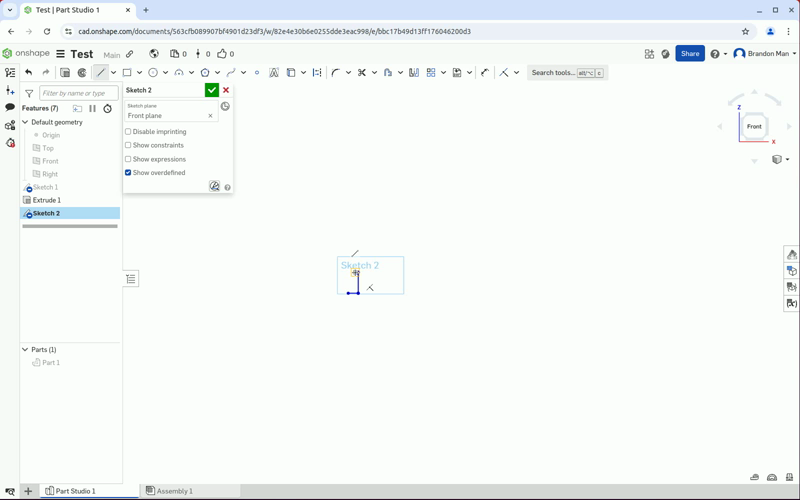
mouse_move(385, 272)
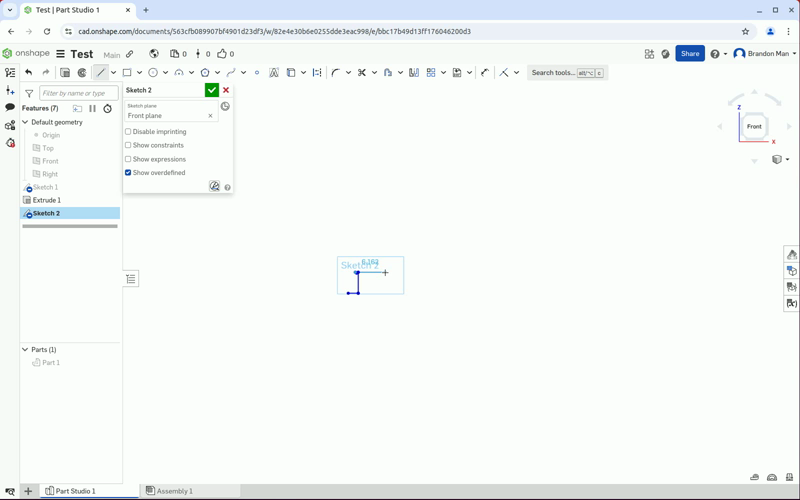
mouse_move(348, 272)
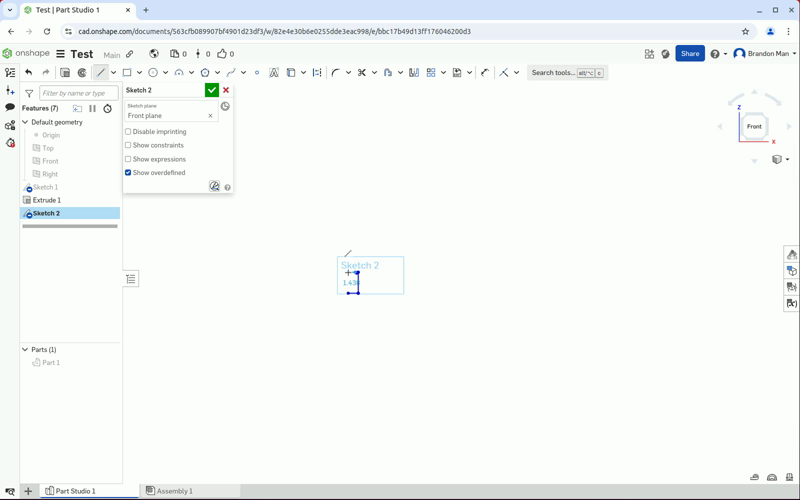
scroll(6)
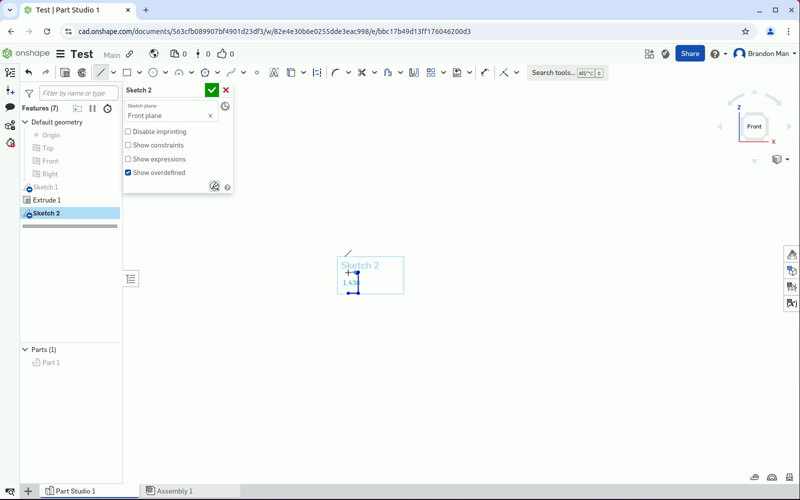
scroll(6)
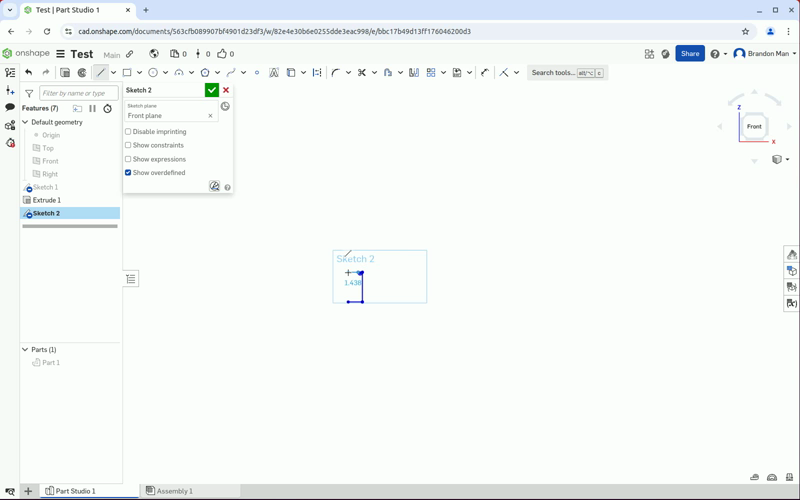
scroll(6)
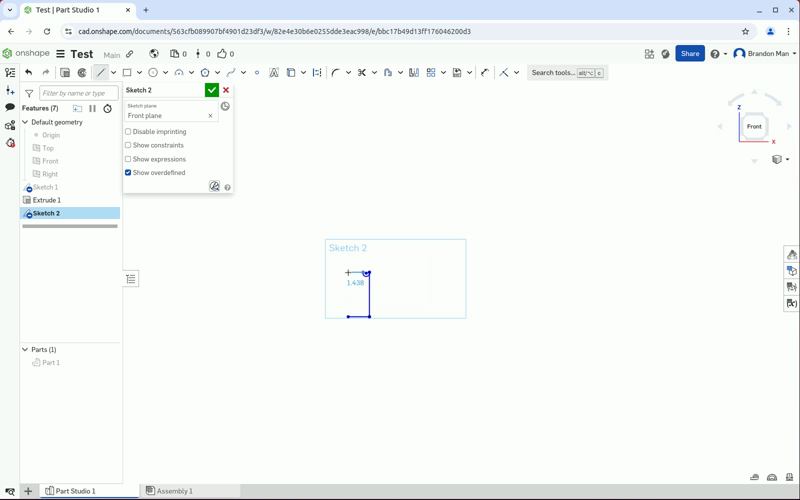
scroll(6)
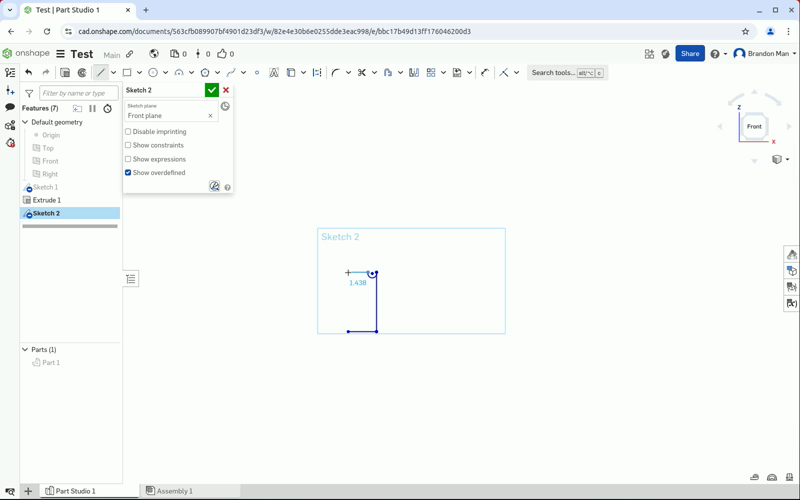
scroll(6)
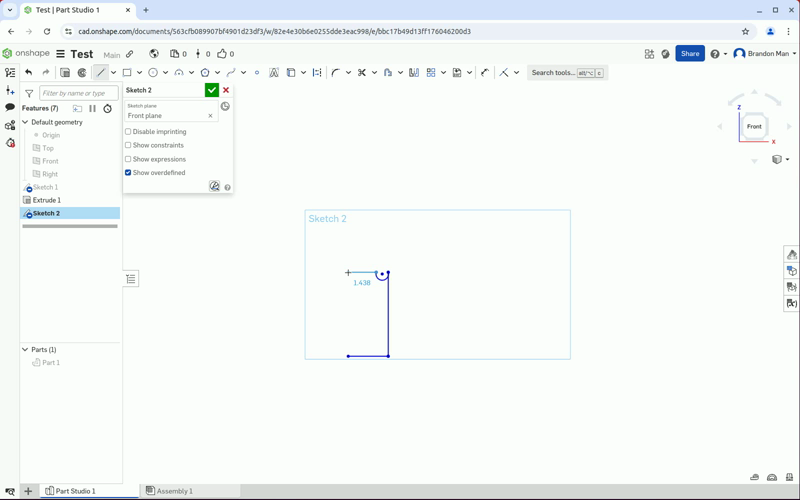
scroll(6)
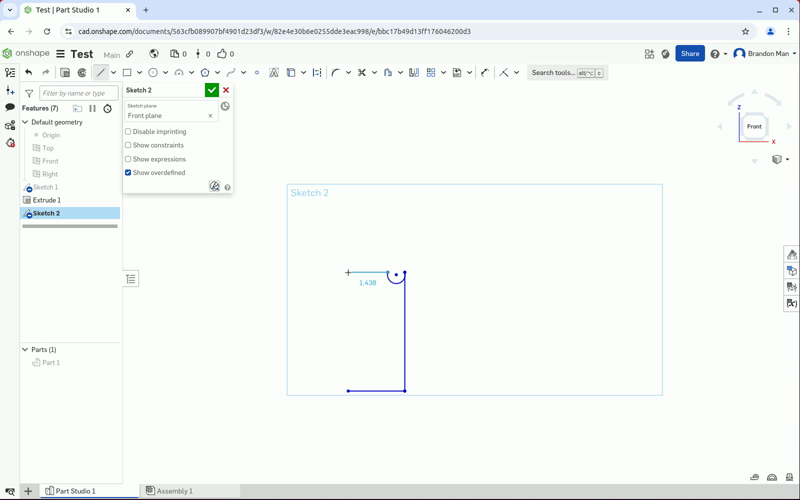
scroll(6)
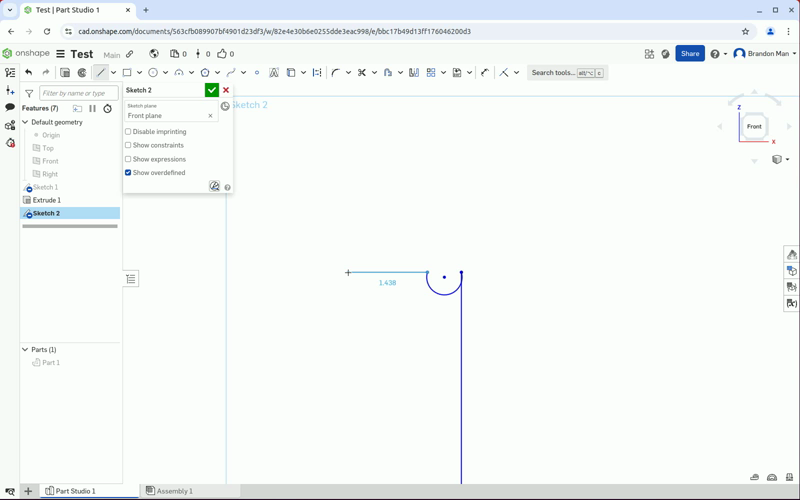
click(348, 272)
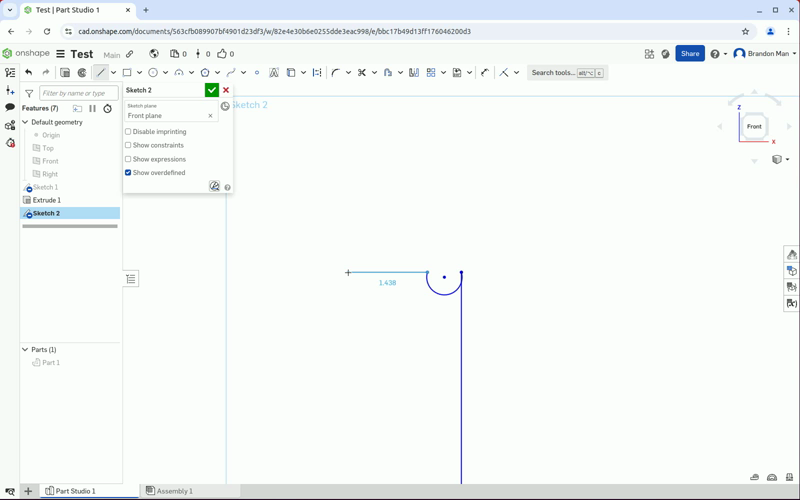
scroll(-6)
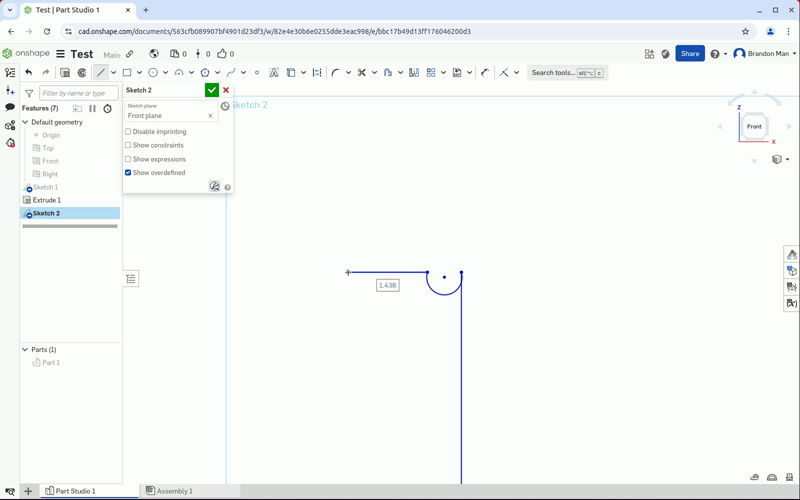
scroll(-6)
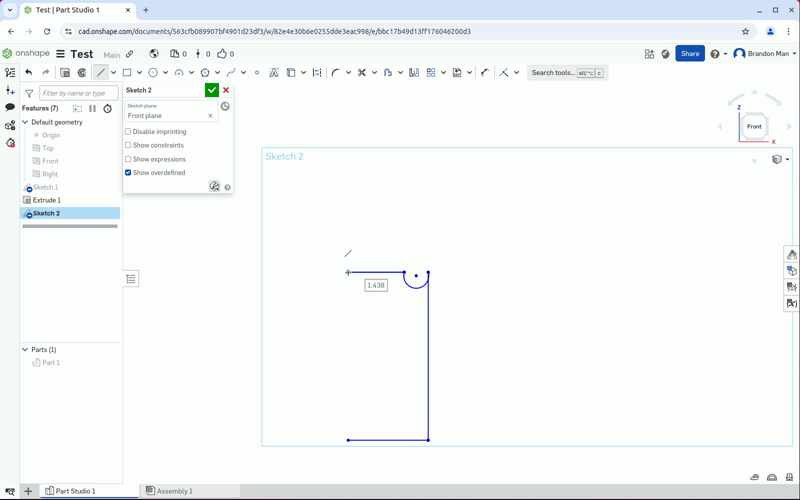
scroll(-6)
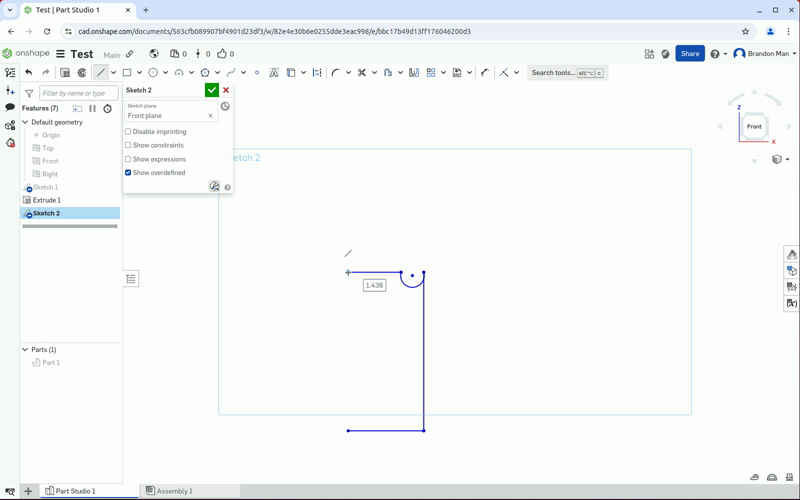
scroll(-6)
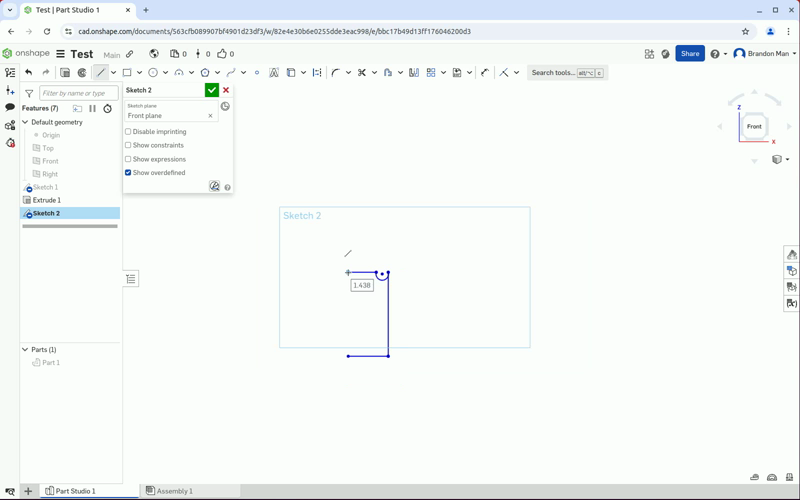
scroll(-6)
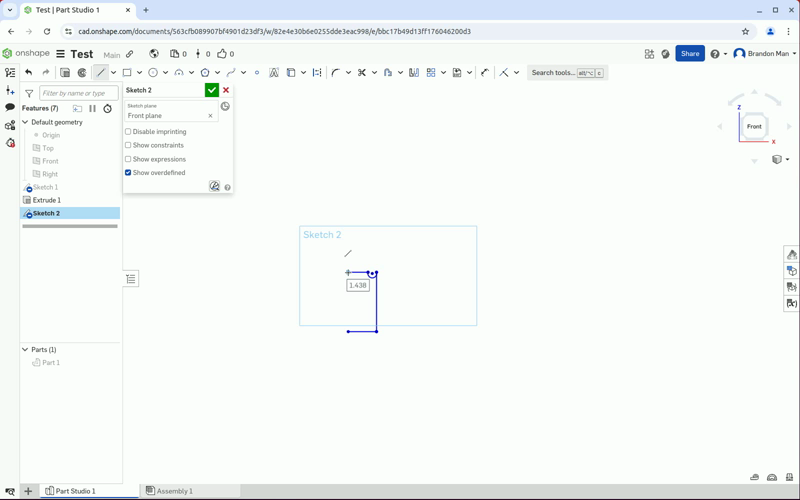
scroll(-6)
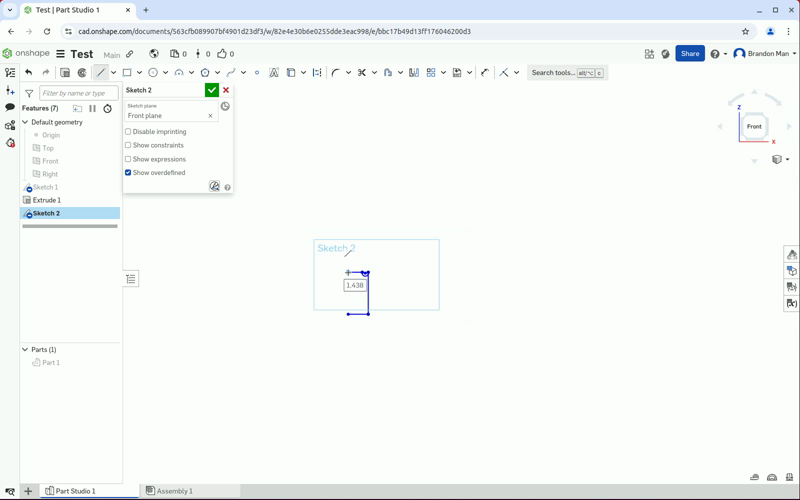
scroll(-6)
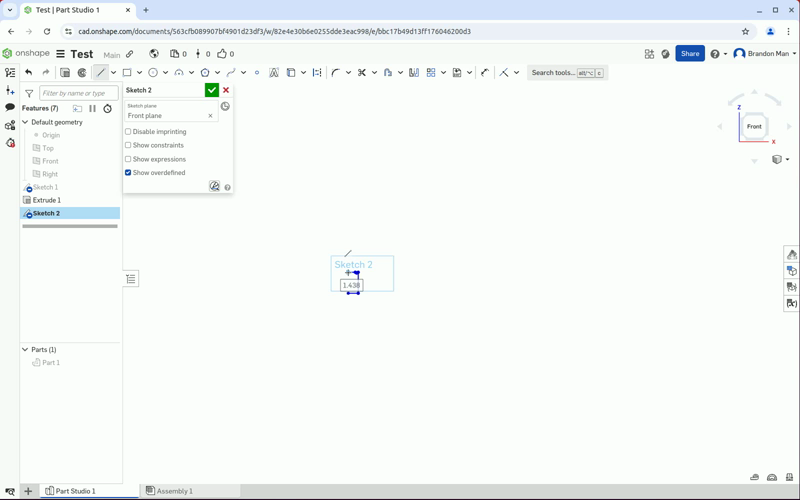
key_up(shift)
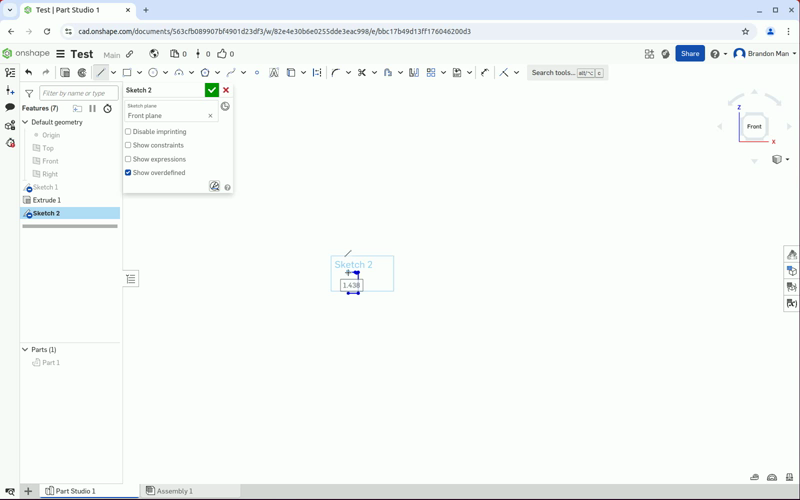
mouse_move(378, 272)
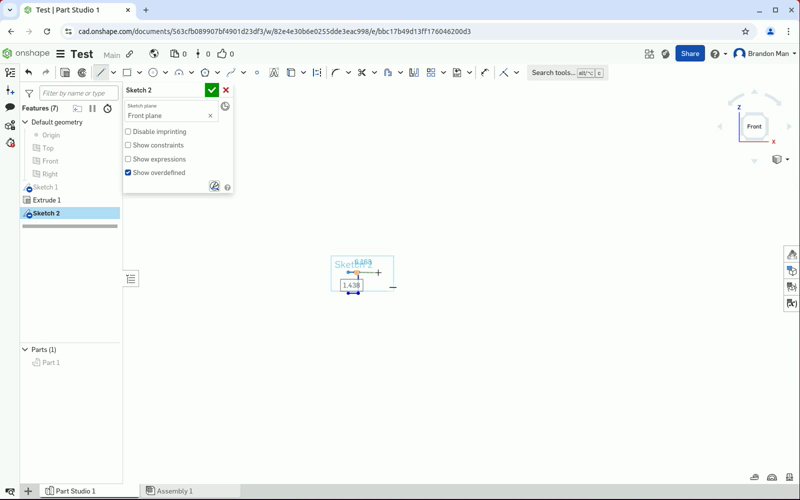
key_down(shift)
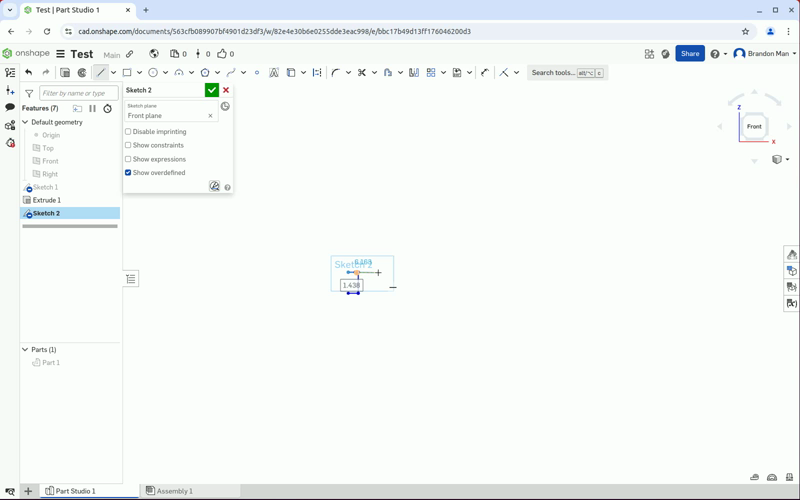
mouse_move(348, 293)
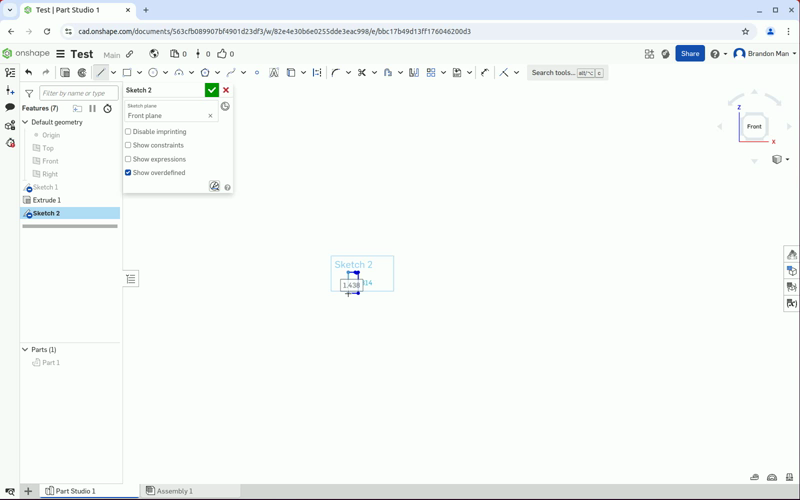
key_up(shift)
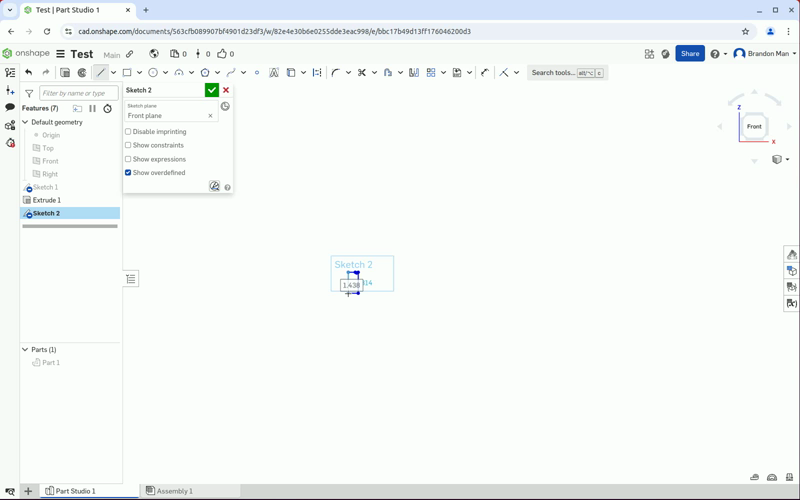
click(348, 293)
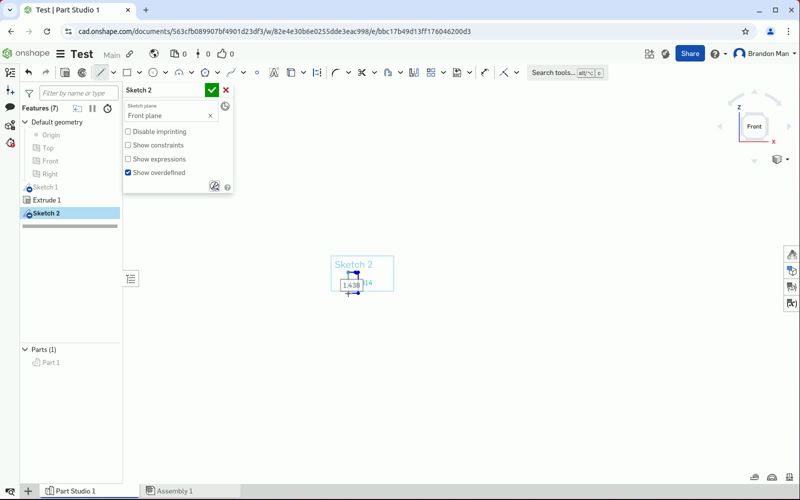
key(esc)
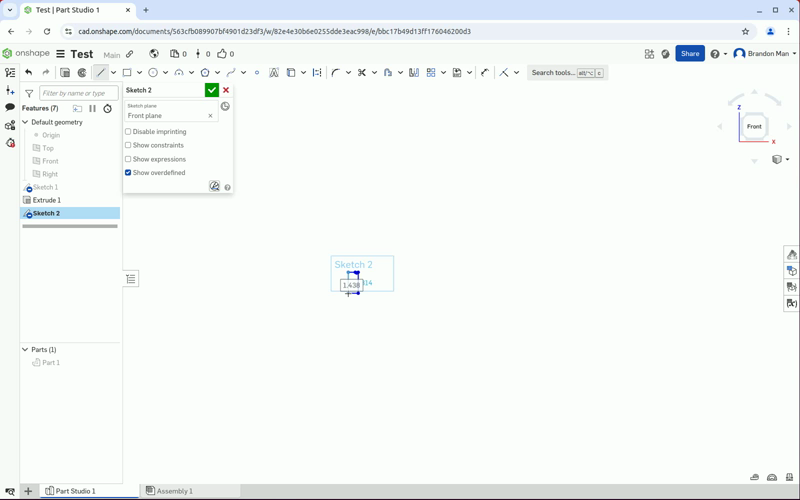
mouse_move(351, 276)
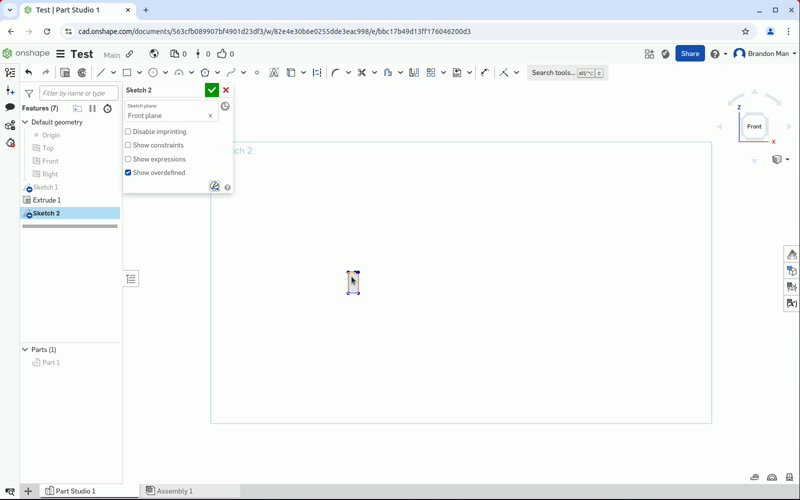
scroll(6)
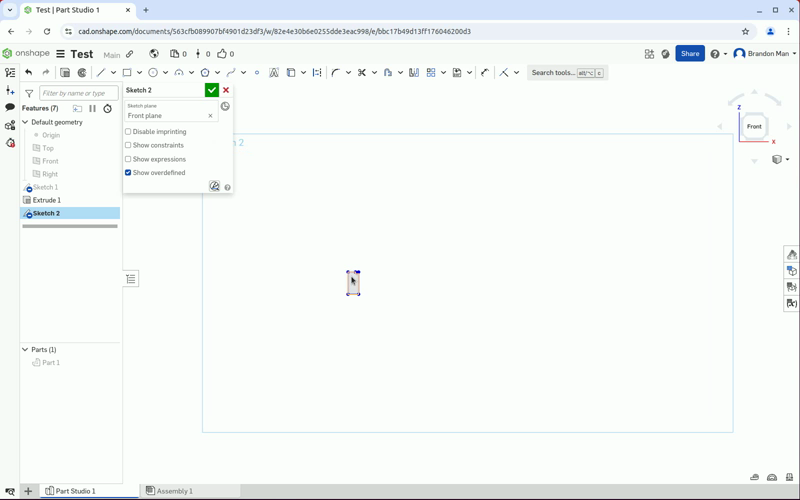
scroll(6)
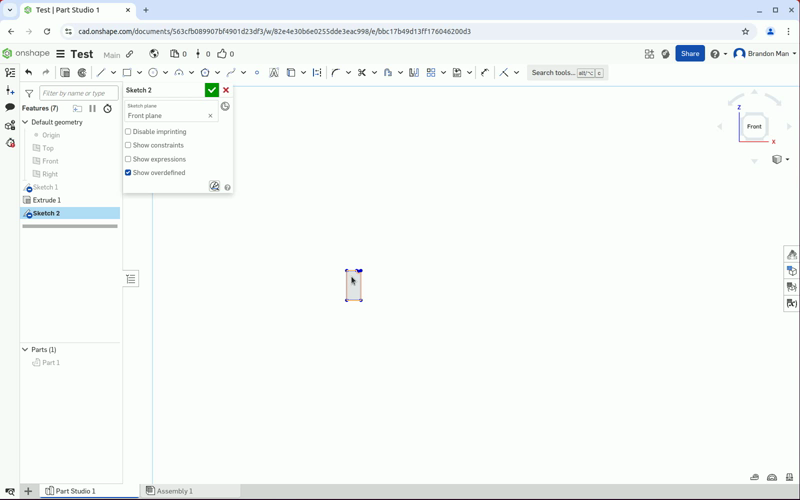
scroll(6)
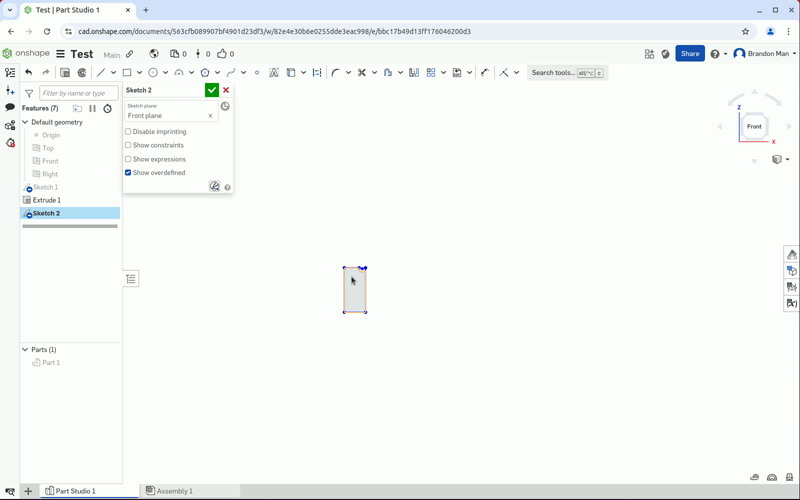
scroll(6)
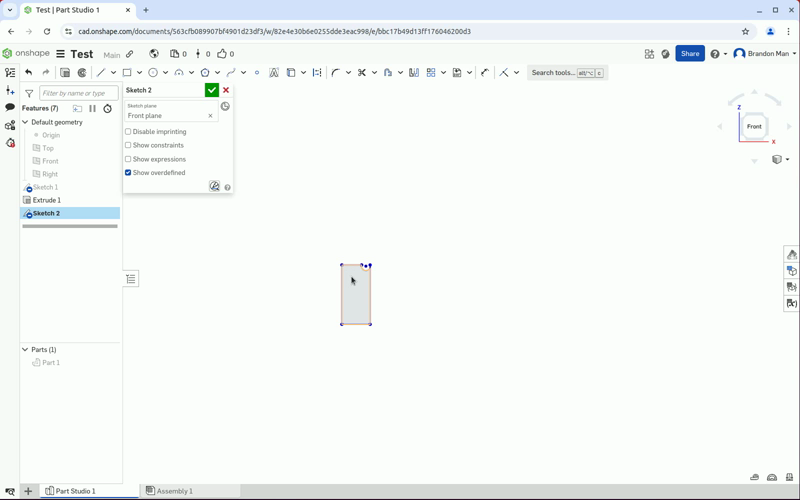
scroll(6)
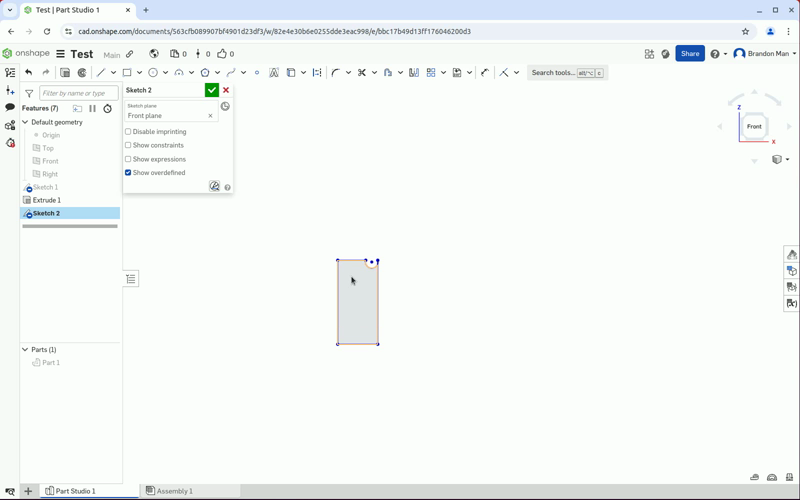
scroll(6)
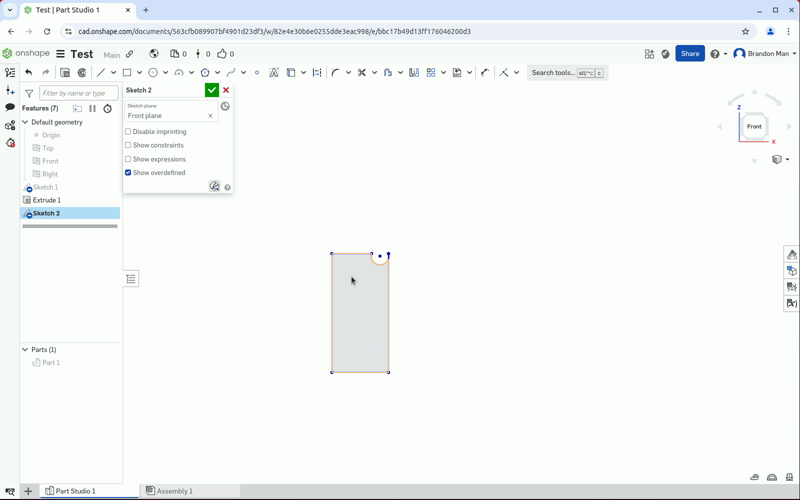
scroll(6)
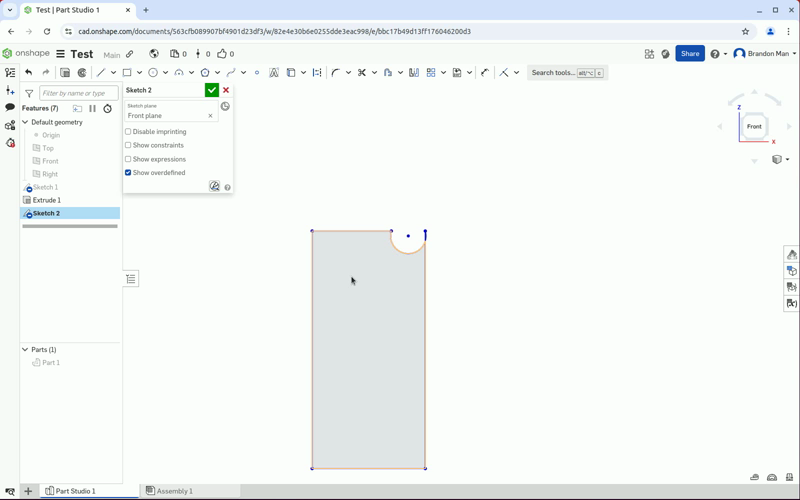
click(351, 276)
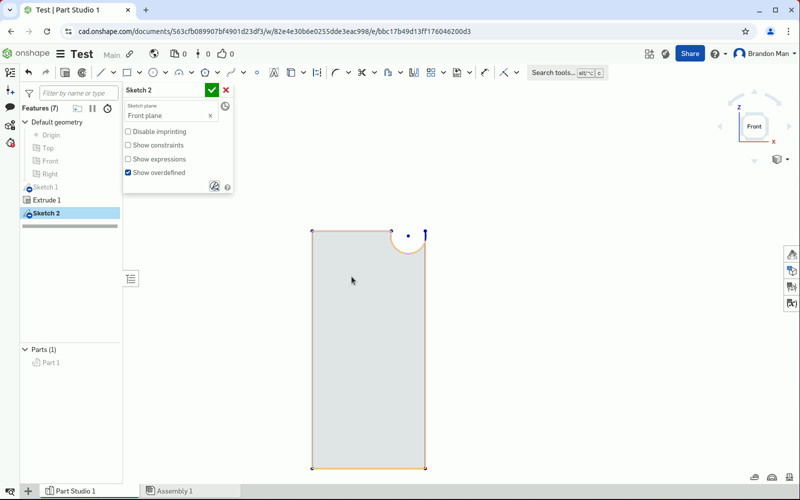
scroll(-6)
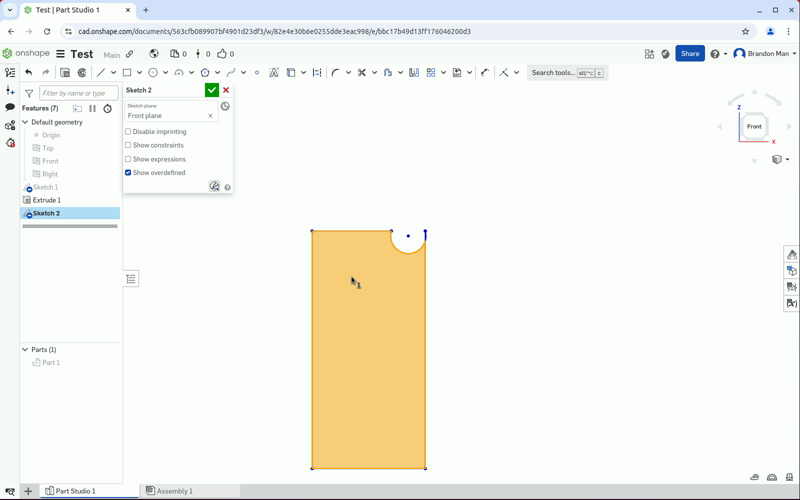
scroll(-6)
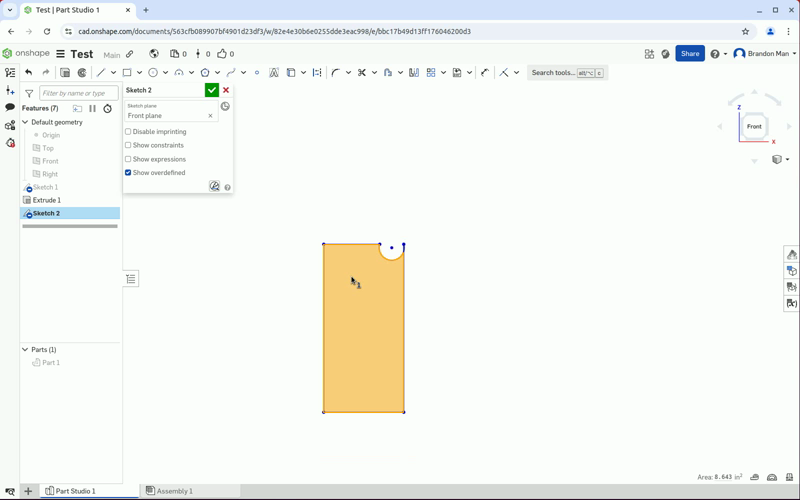
scroll(-6)
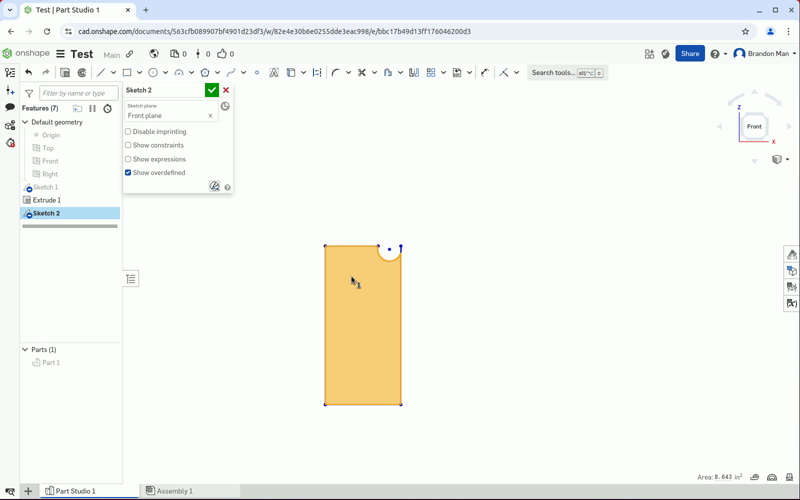
scroll(-6)
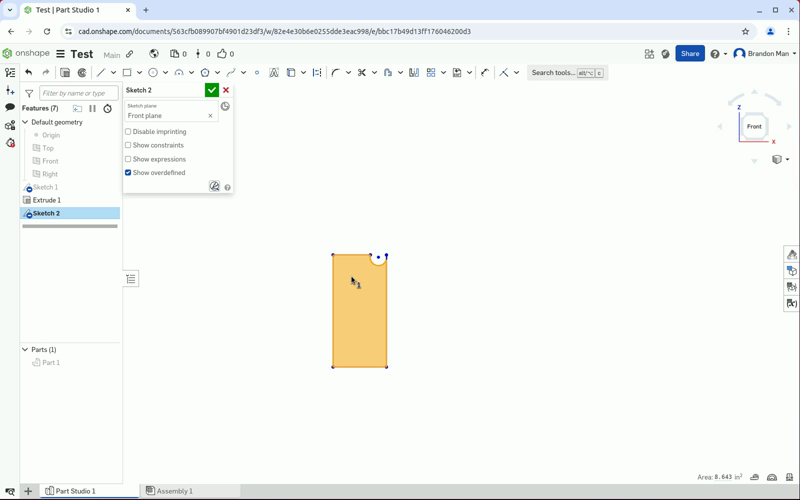
scroll(-6)
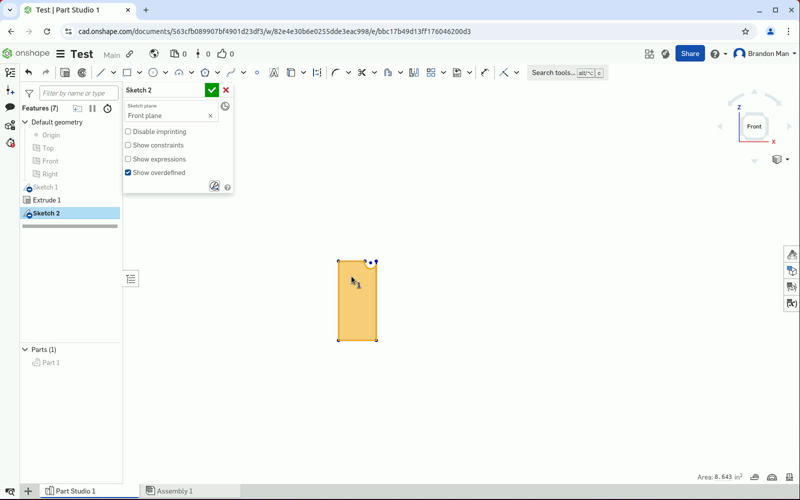
scroll(-6)
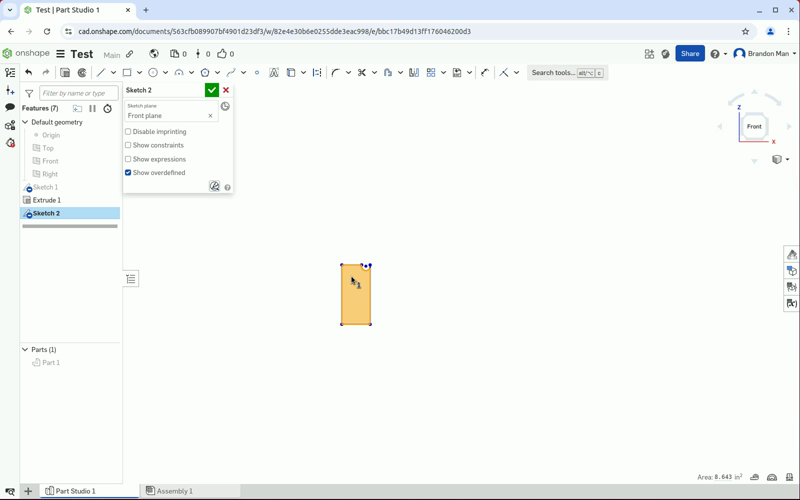
scroll(-6)
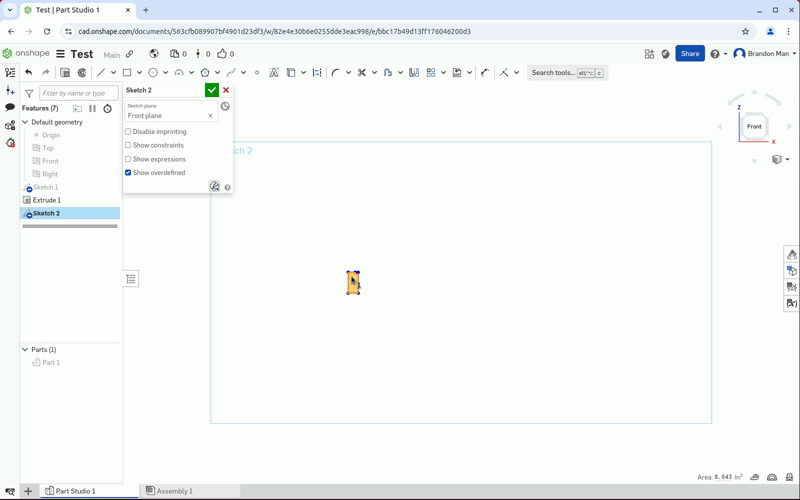
mouse_move(73, 352)
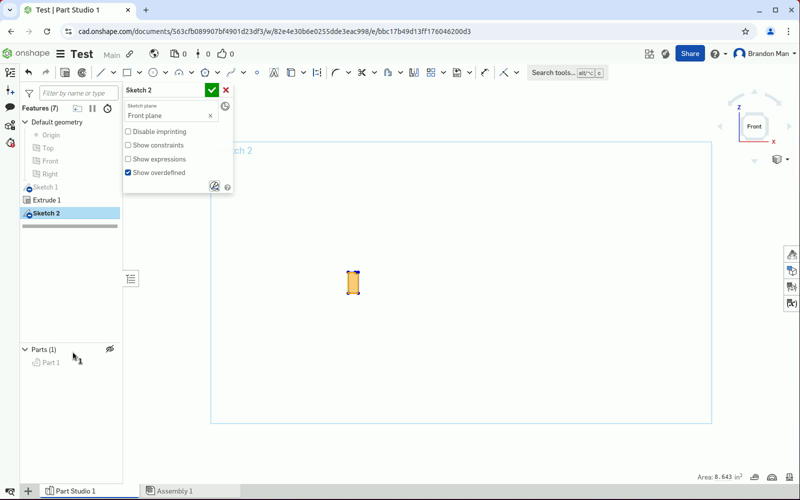
key(shift+y)
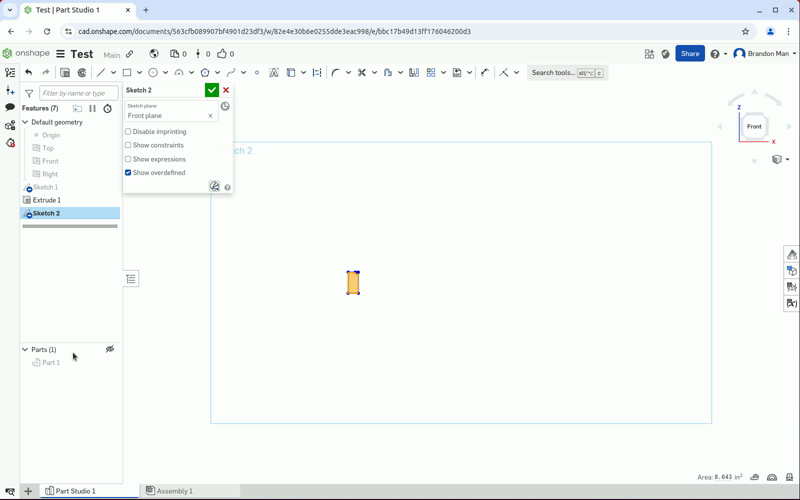
key(shift+e)
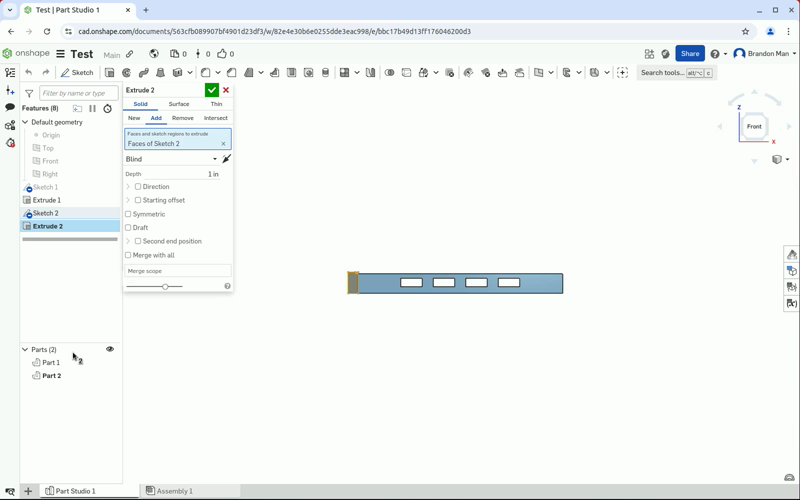
mouse_move(143, 106)
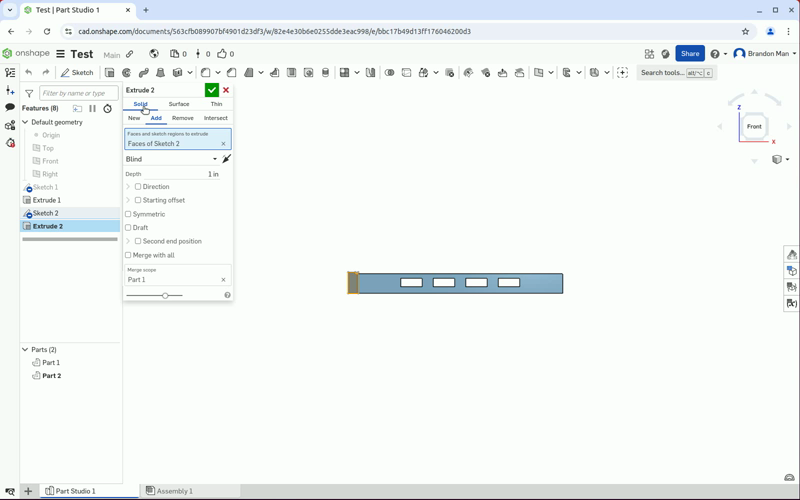
click(143, 106)
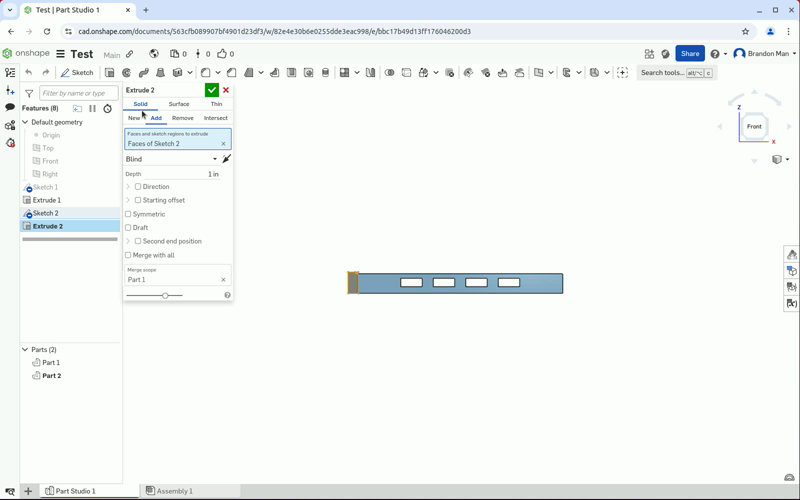
mouse_move(137, 120)
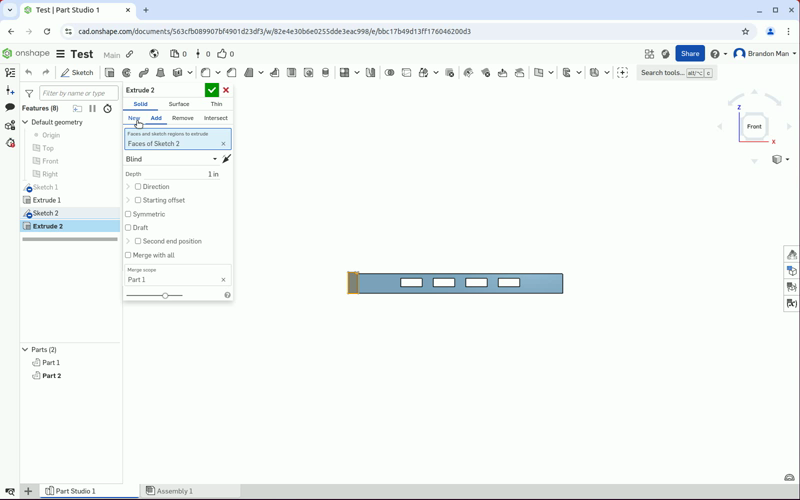
click(137, 120)
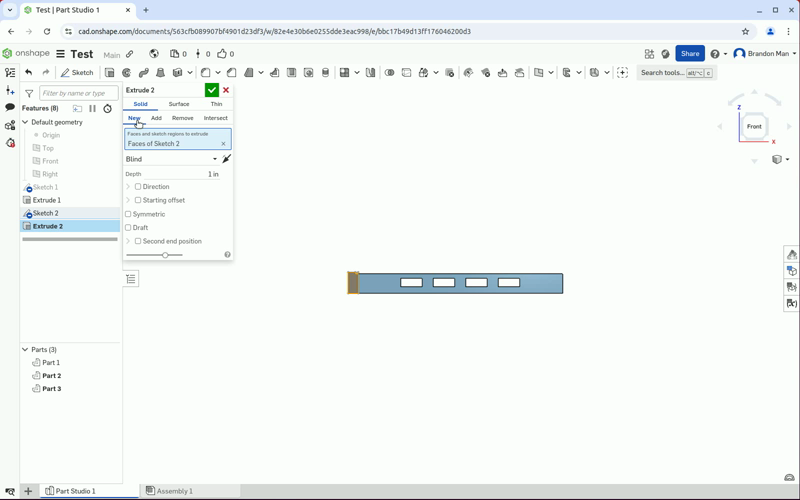
key(tab, 4)
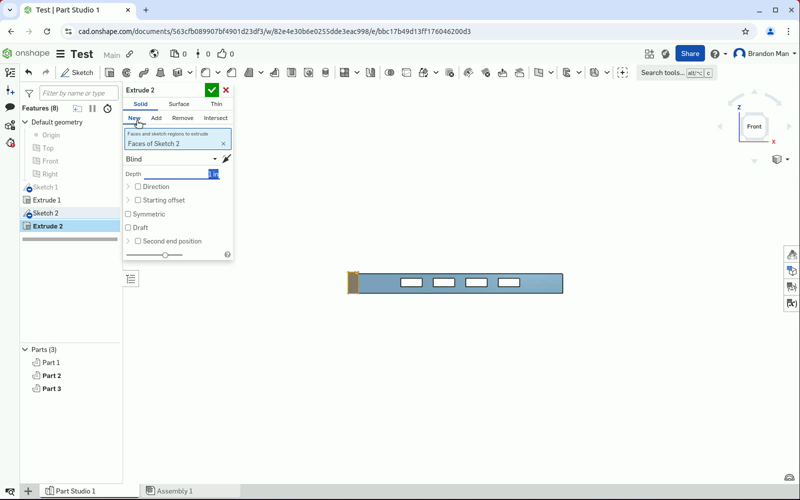
text(0.722)
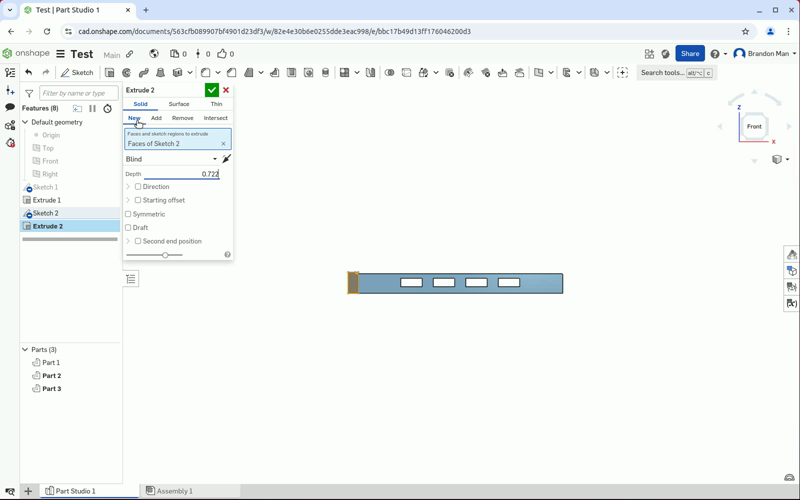
key(enter)
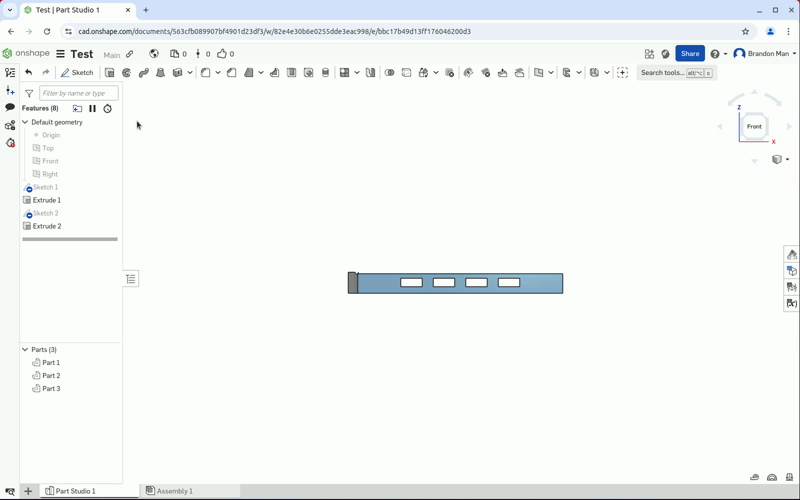
key(shift+h)
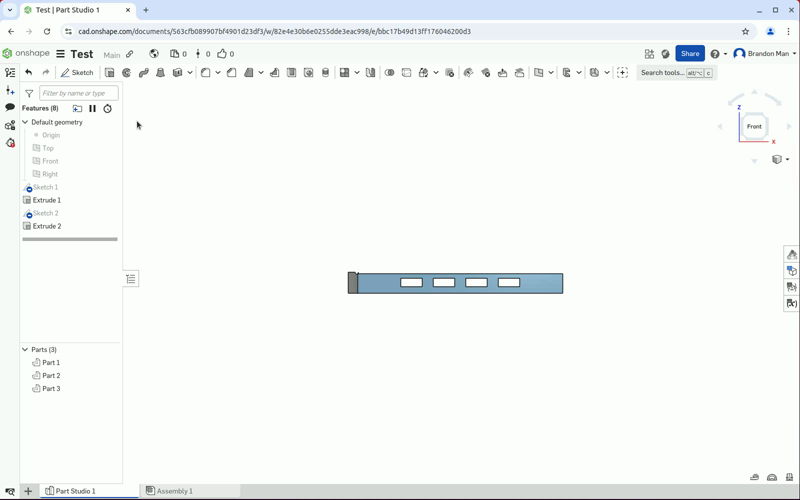
key(shift+h)
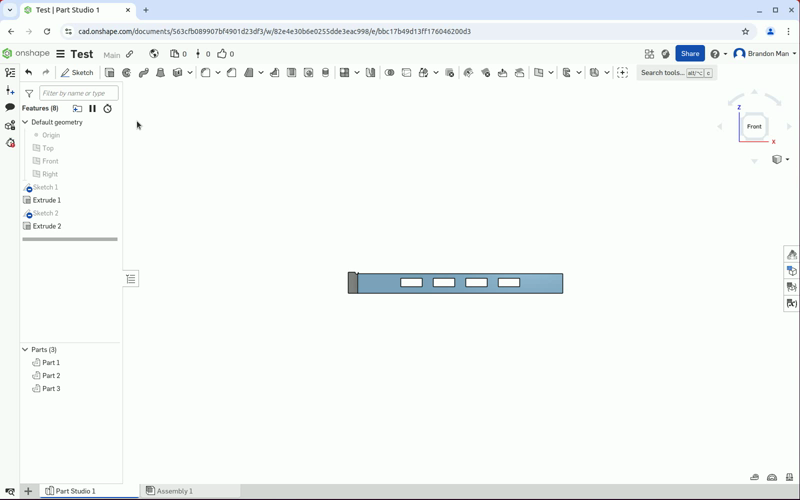
mouse_move(73, 189)
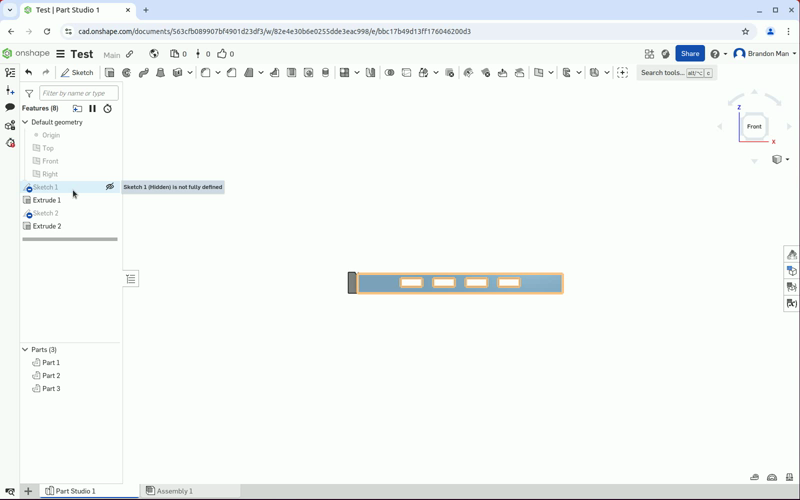
click(73, 189)
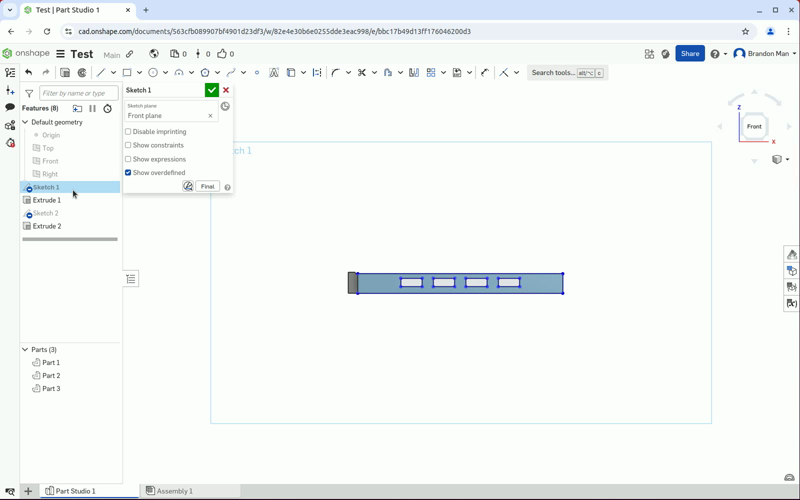
mouse_move(229, 92)
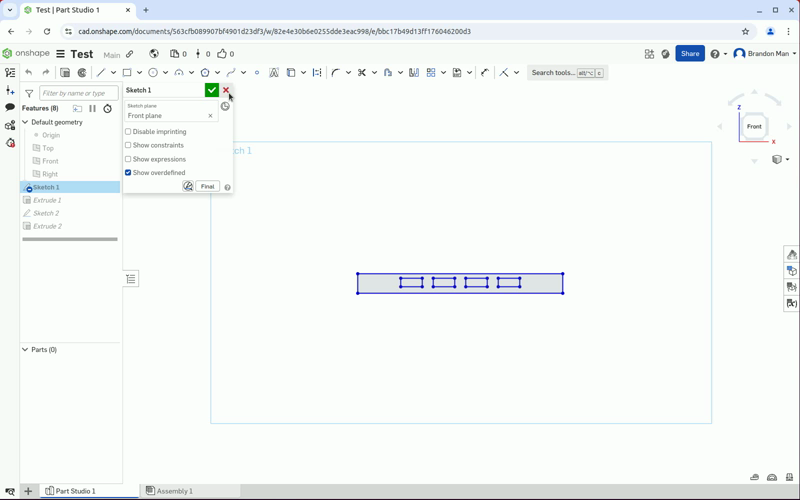
click(229, 92)
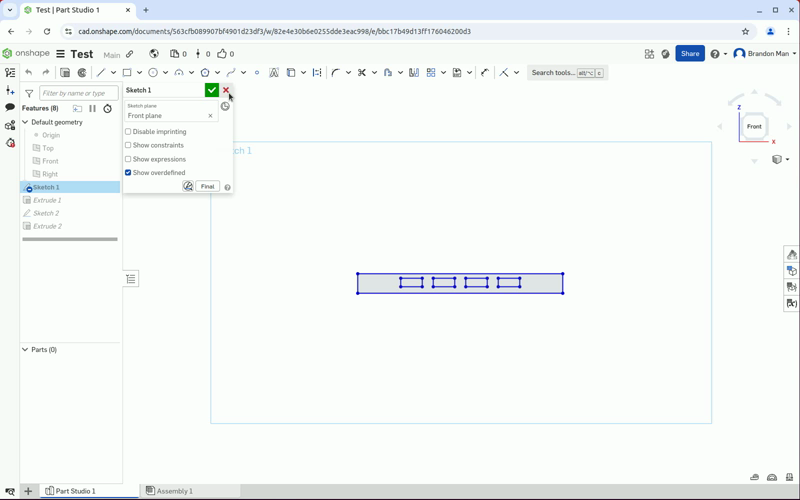
key(shift+s)
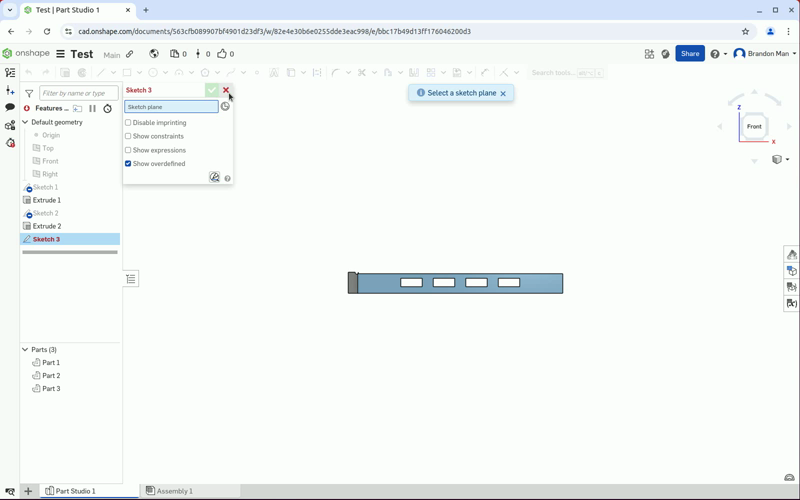
mouse_move(73, 163)
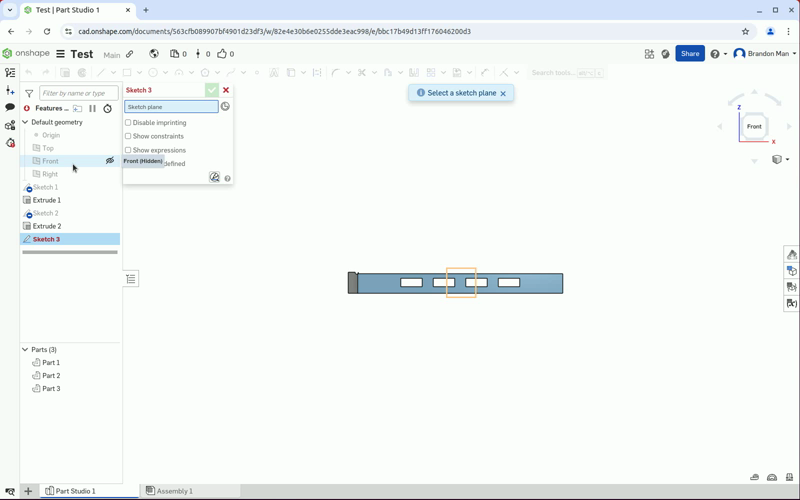
click(73, 163)
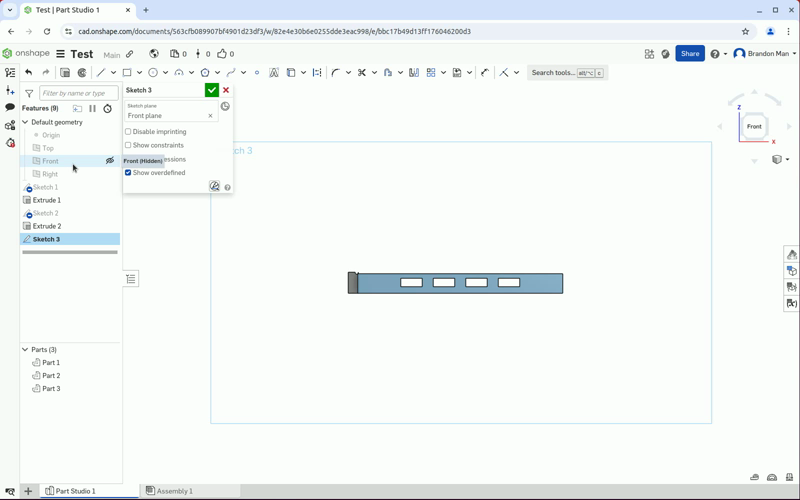
mouse_move(73, 352)
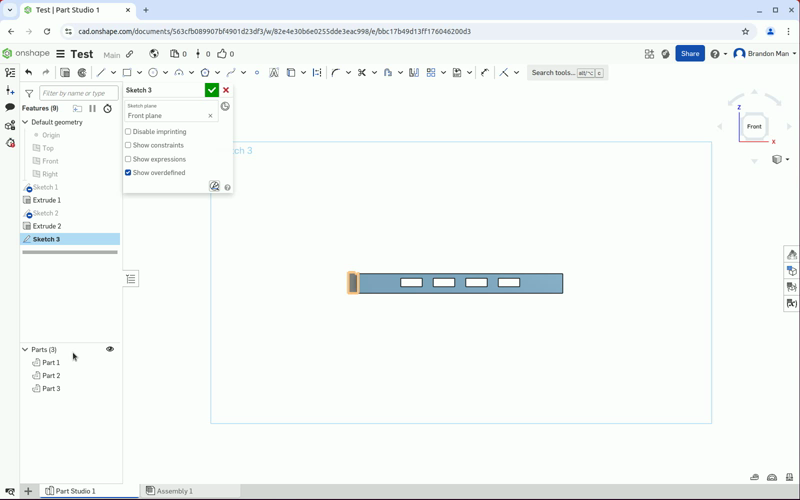
key(y)
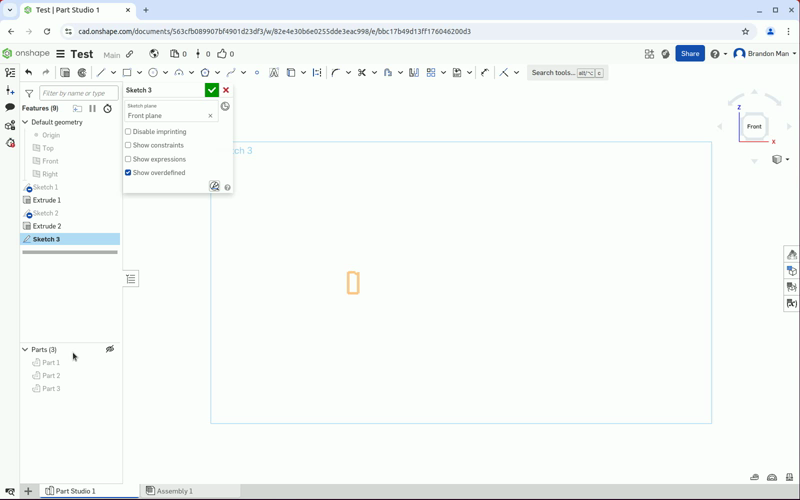
key(l)
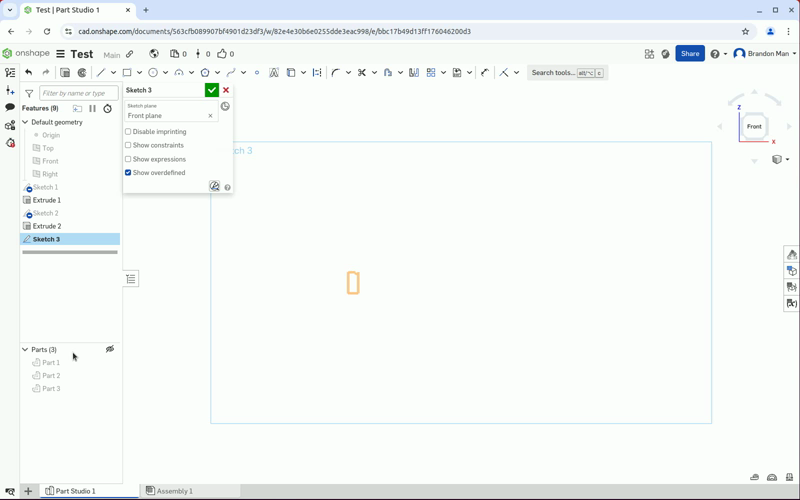
key_down(shift)
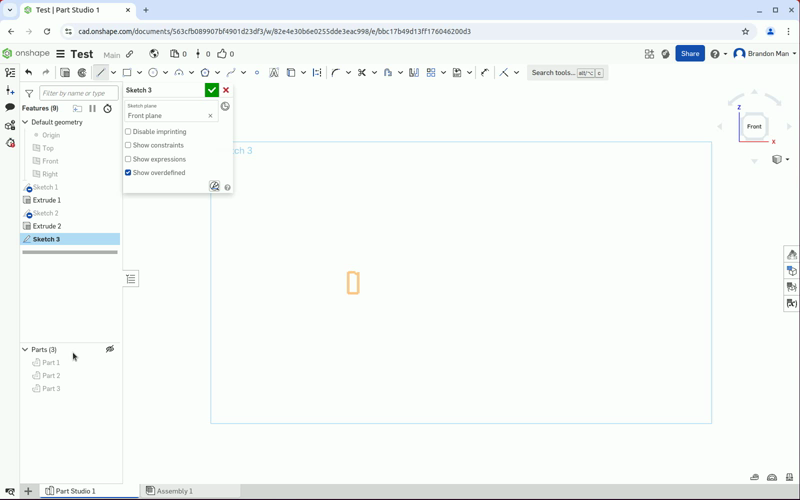
mouse_move(357, 274)
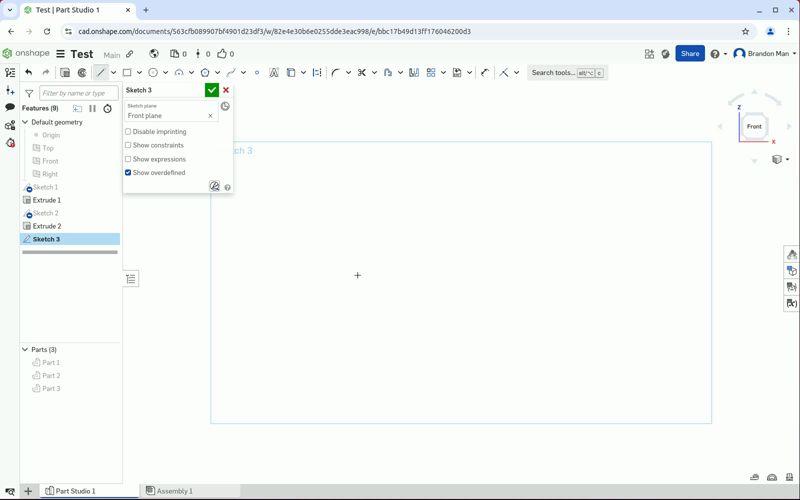
click(357, 274)
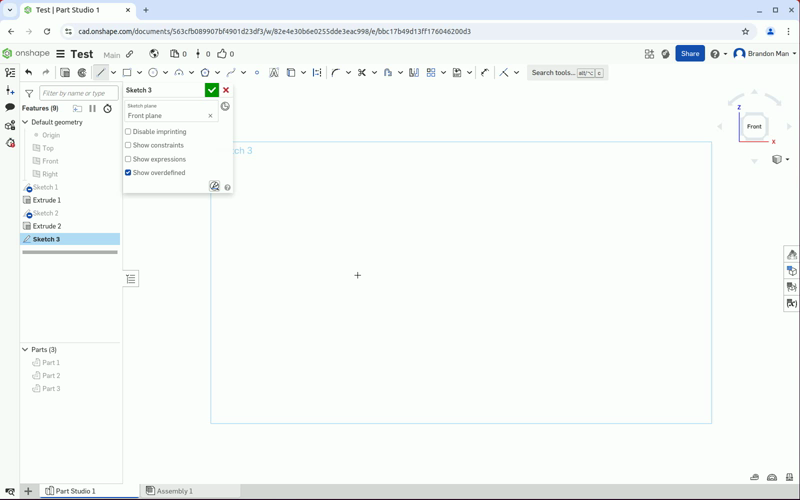
key_up(shift)
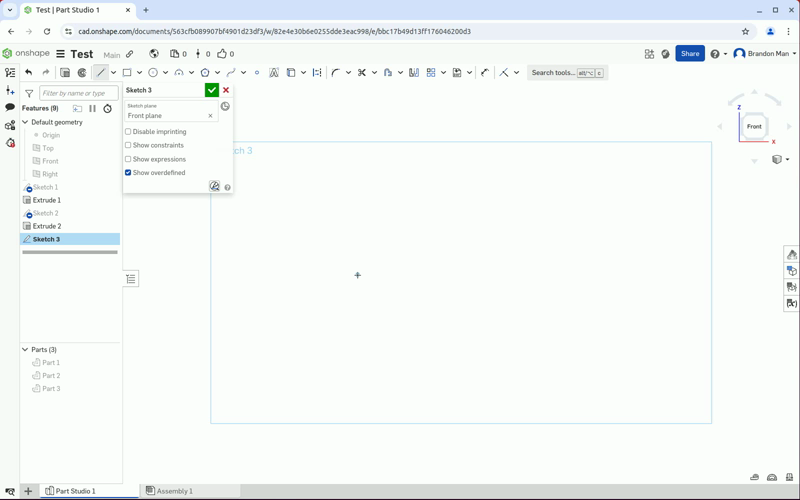
key_down(shift)
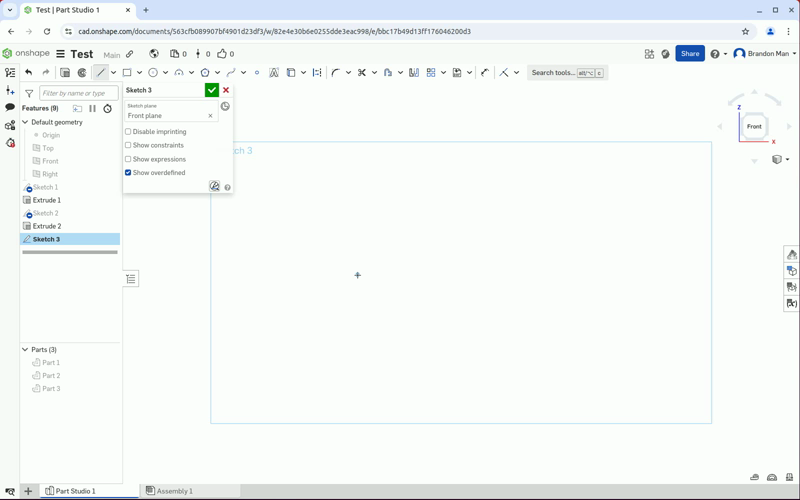
mouse_move(562, 274)
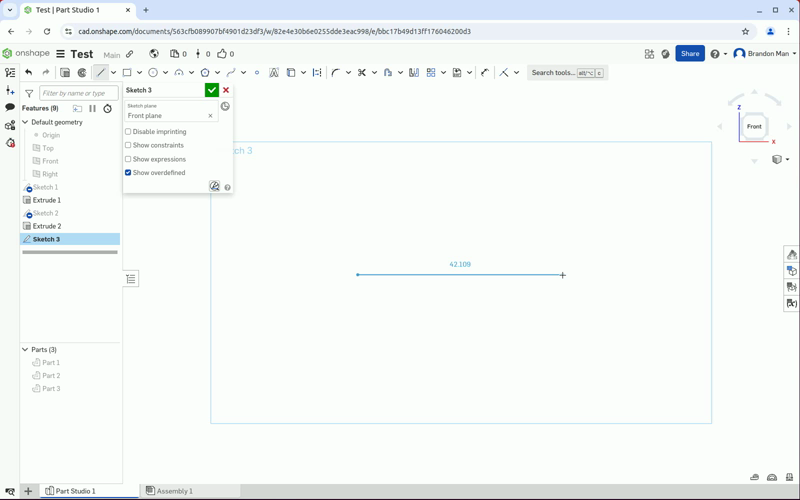
click(562, 274)
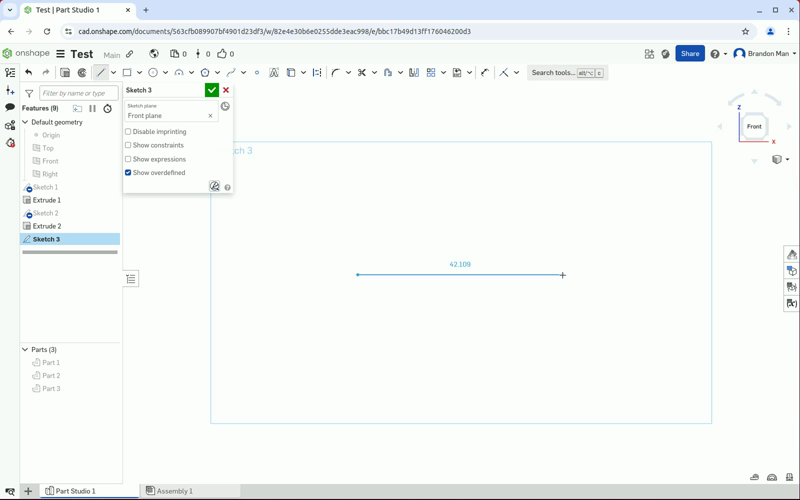
key_up(shift)
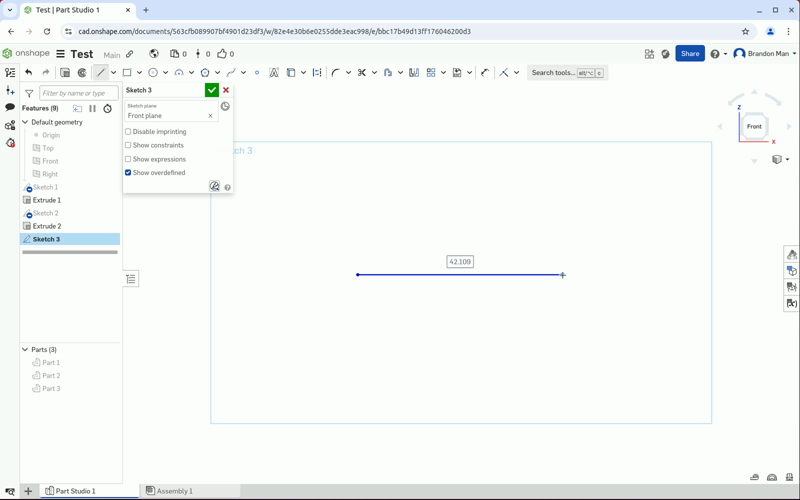
key_down(shift)
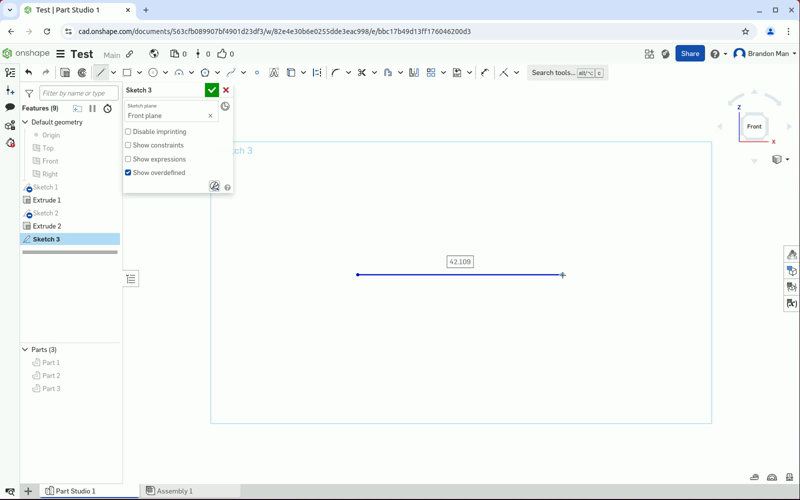
mouse_move(589, 274)
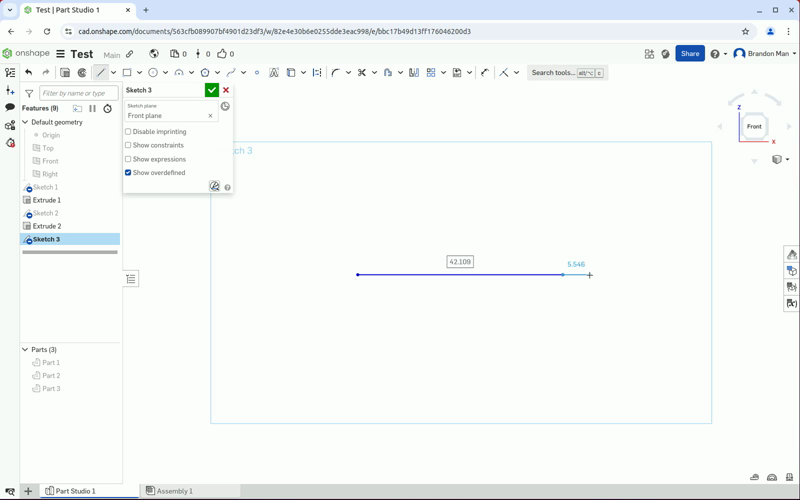
mouse_move(562, 272)
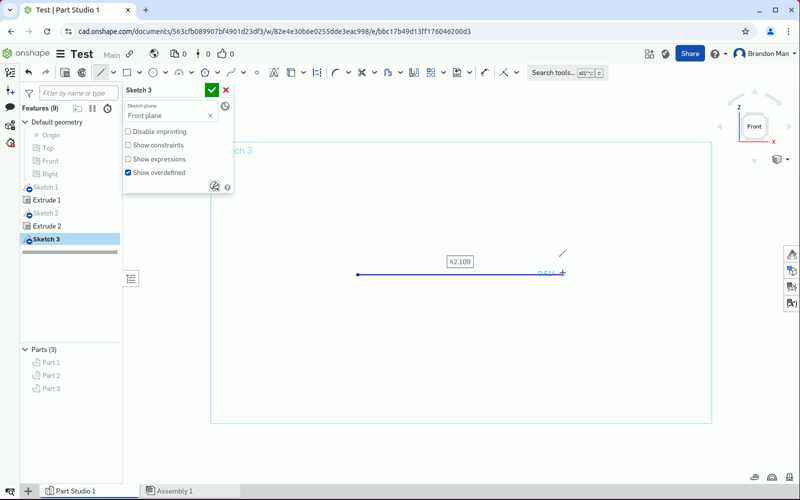
scroll(6)
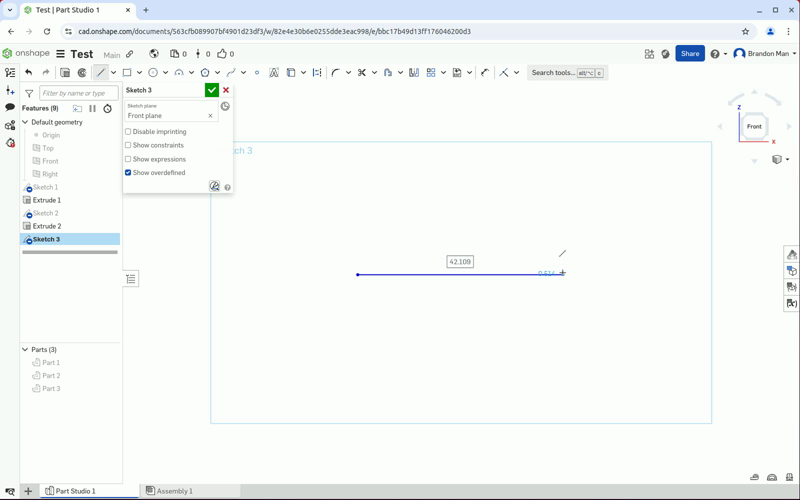
scroll(6)
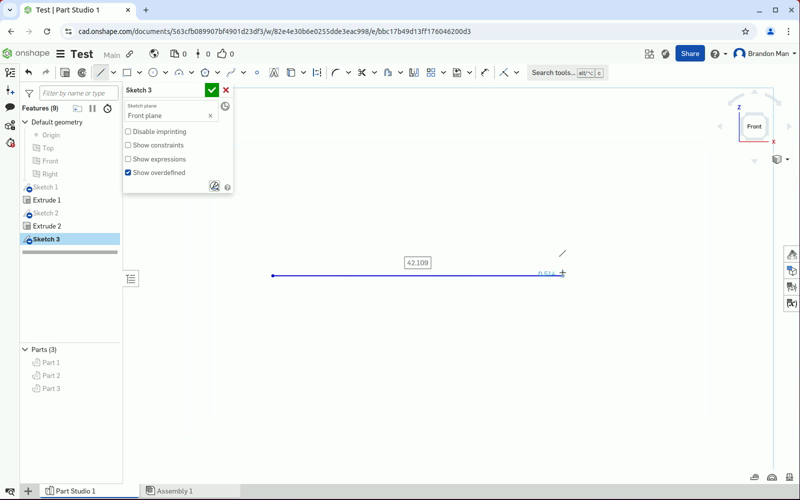
scroll(6)
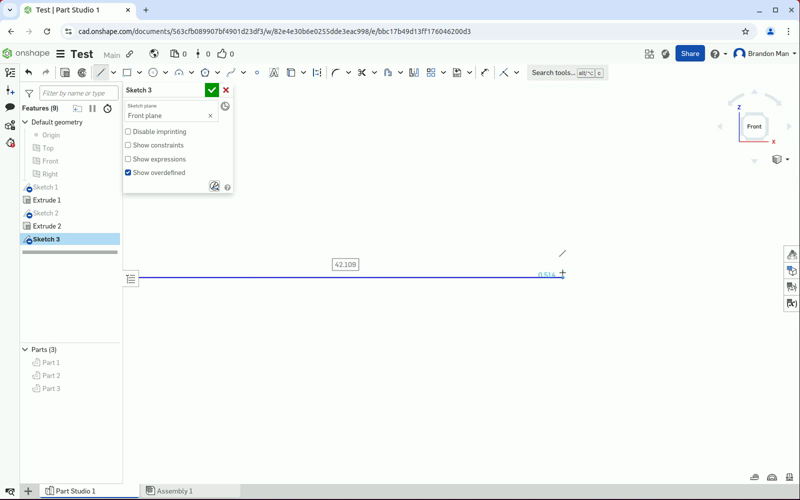
scroll(6)
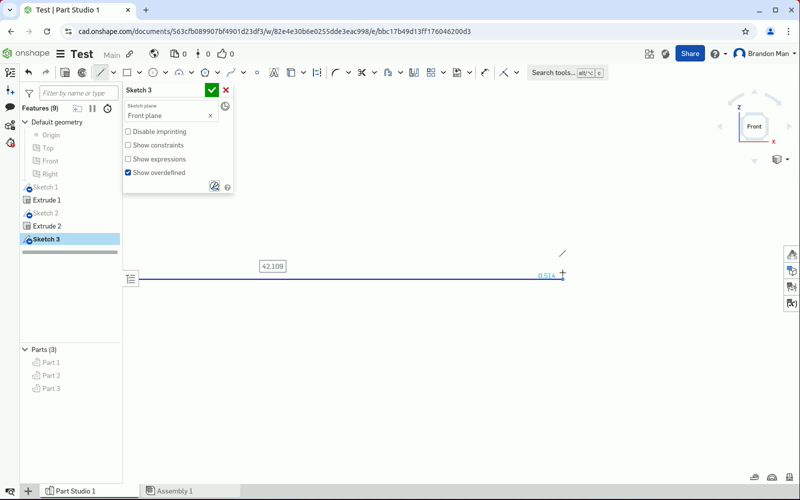
scroll(6)
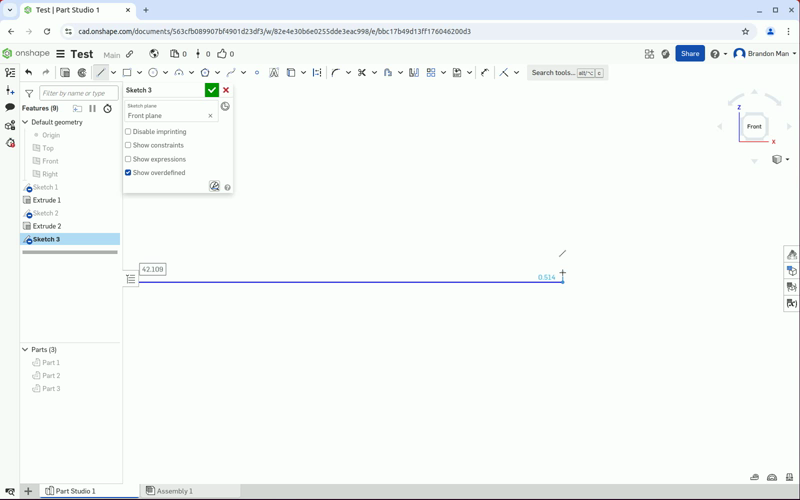
scroll(6)
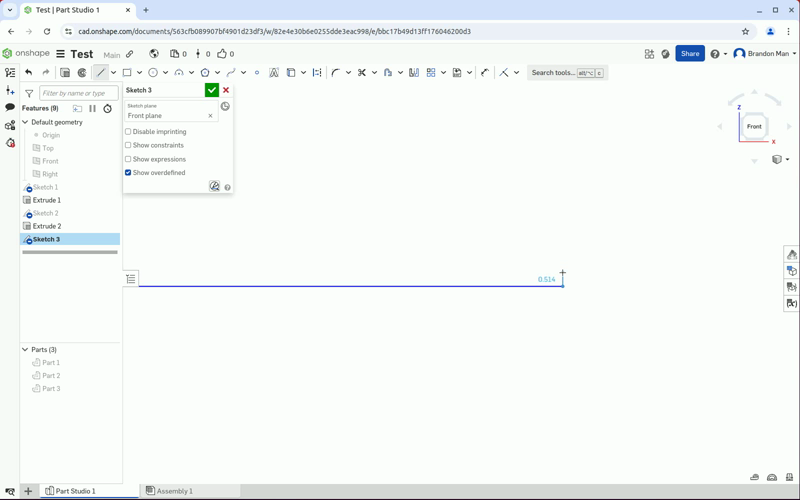
scroll(6)
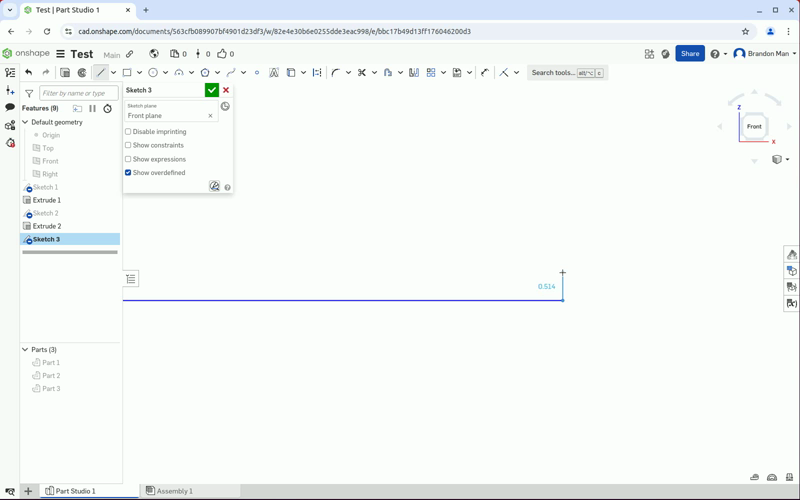
click(562, 272)
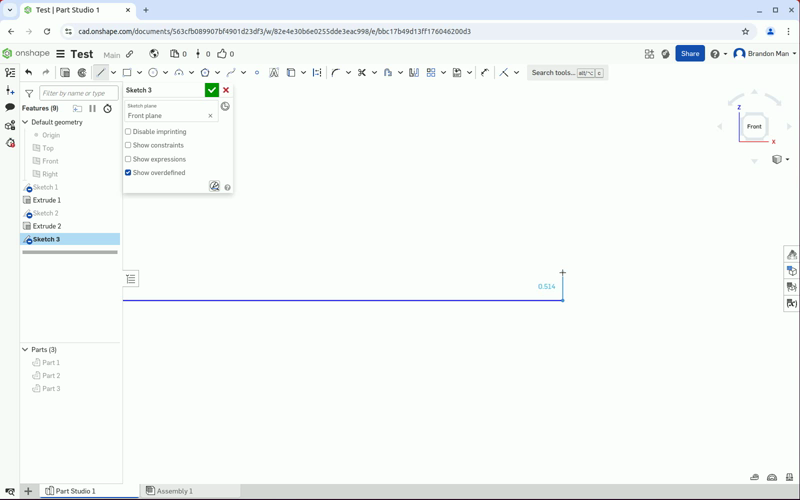
scroll(-6)
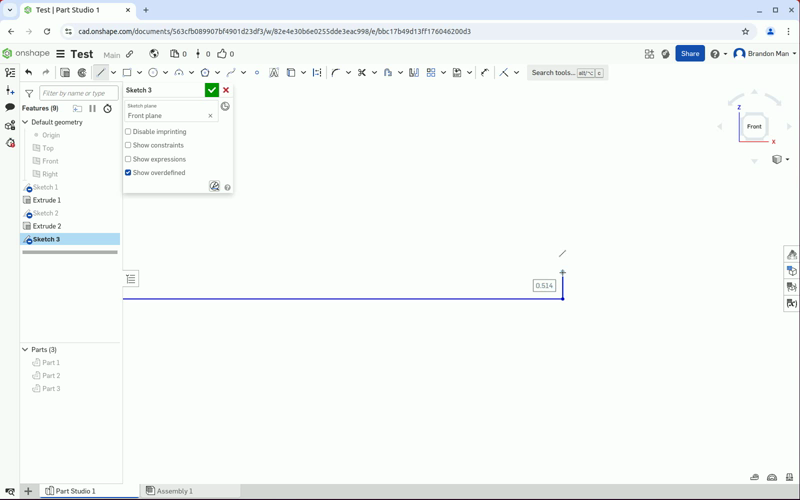
scroll(-6)
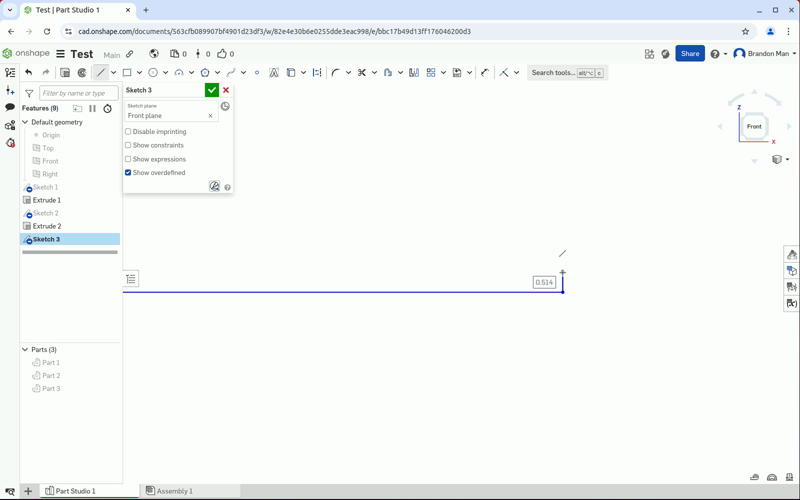
scroll(-6)
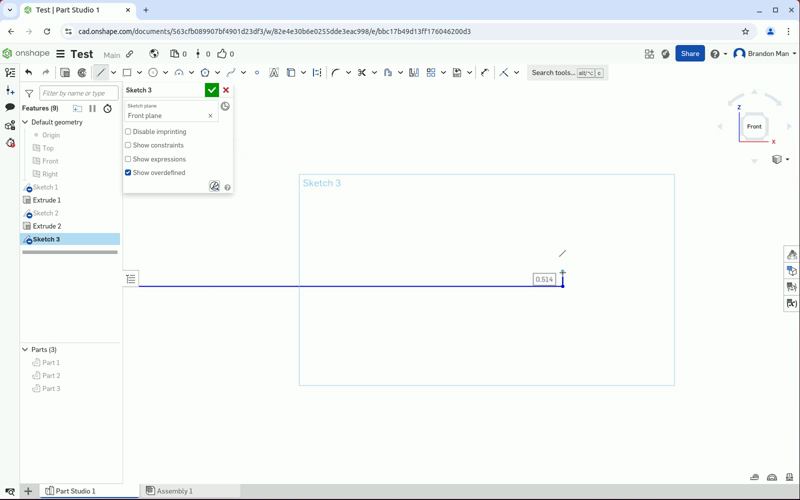
scroll(-6)
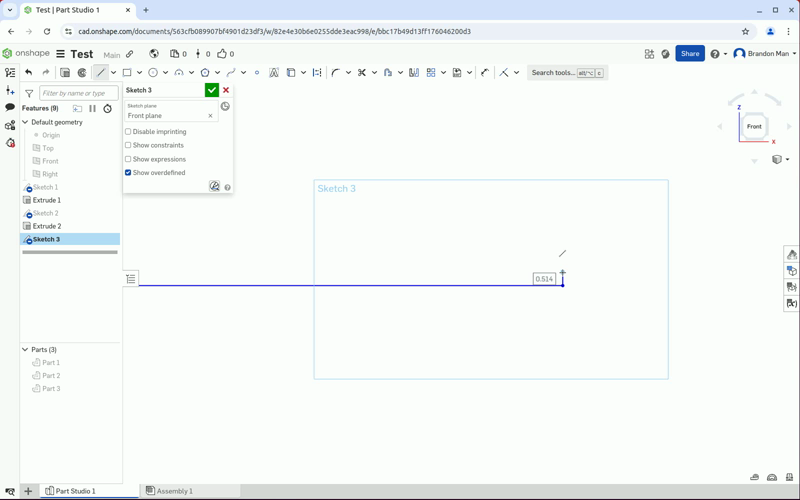
scroll(-6)
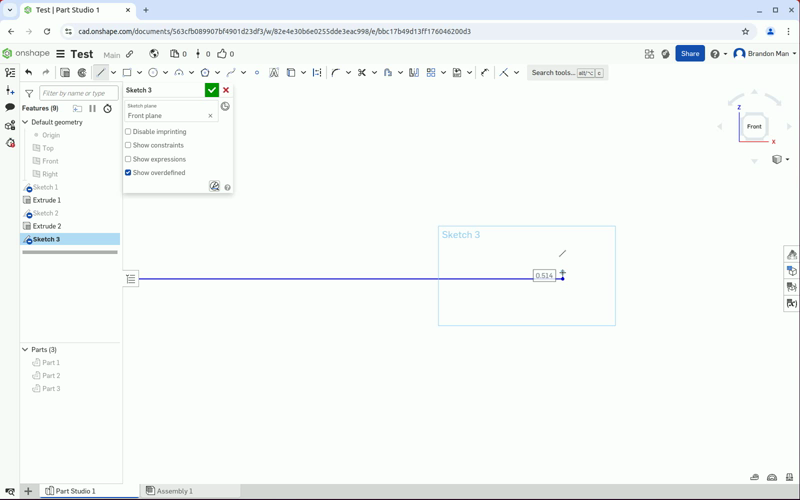
scroll(-6)
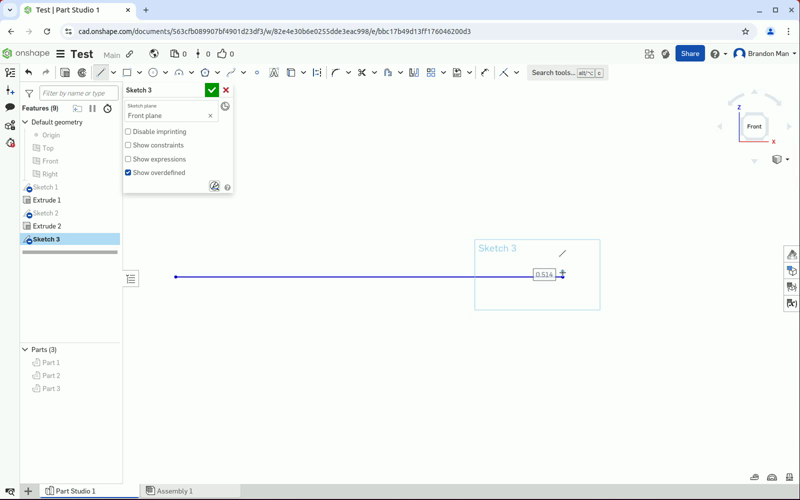
scroll(-6)
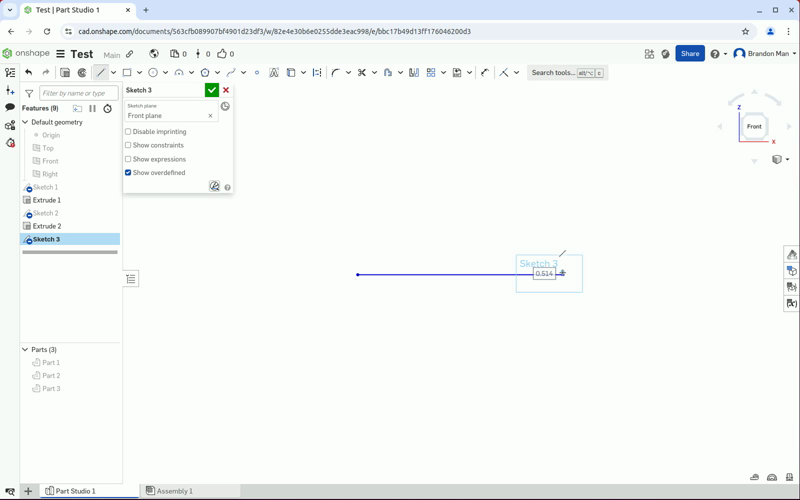
key_up(shift)
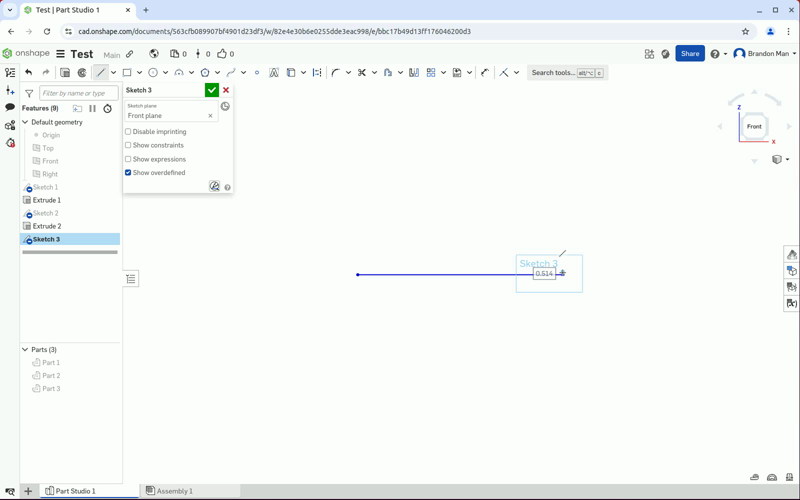
key_down(shift)
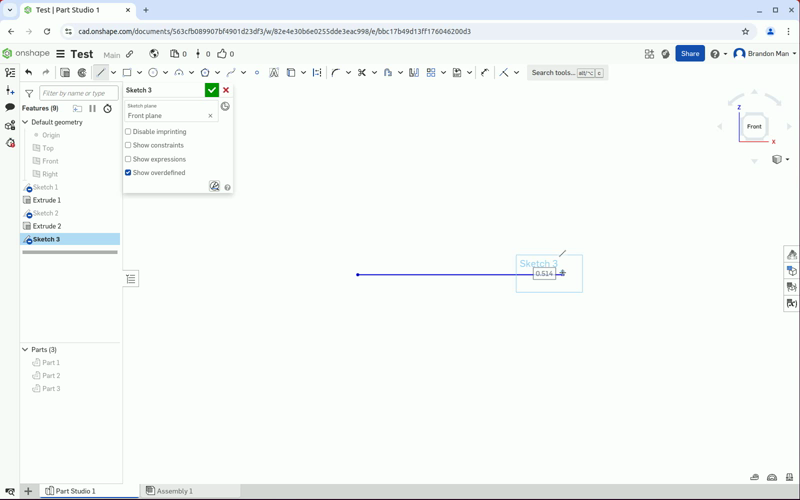
mouse_move(357, 272)
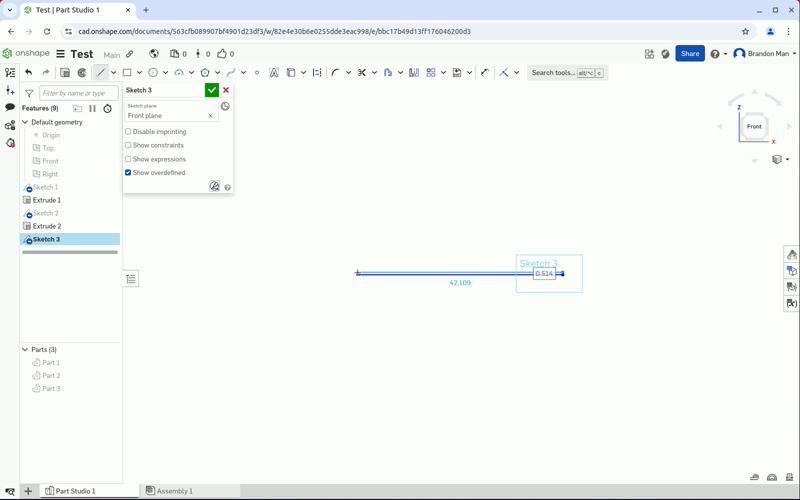
scroll(6)
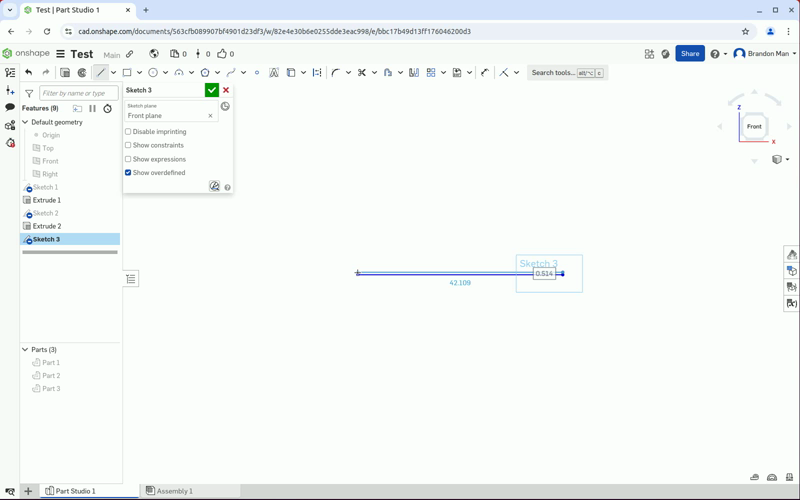
scroll(6)
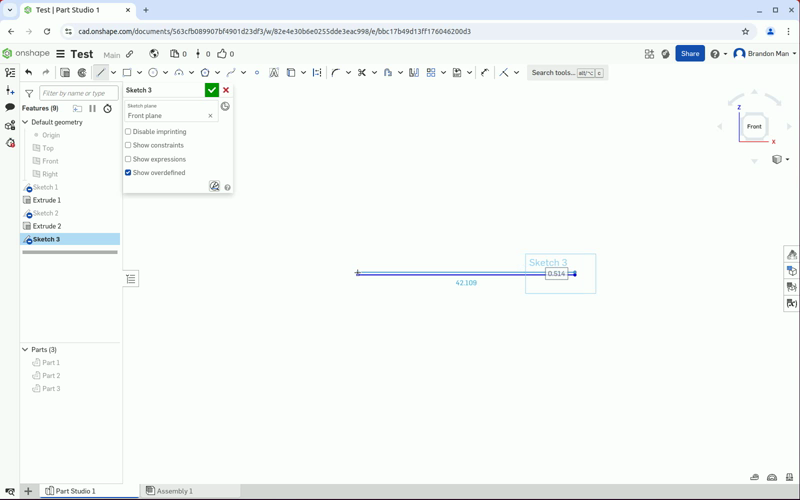
scroll(6)
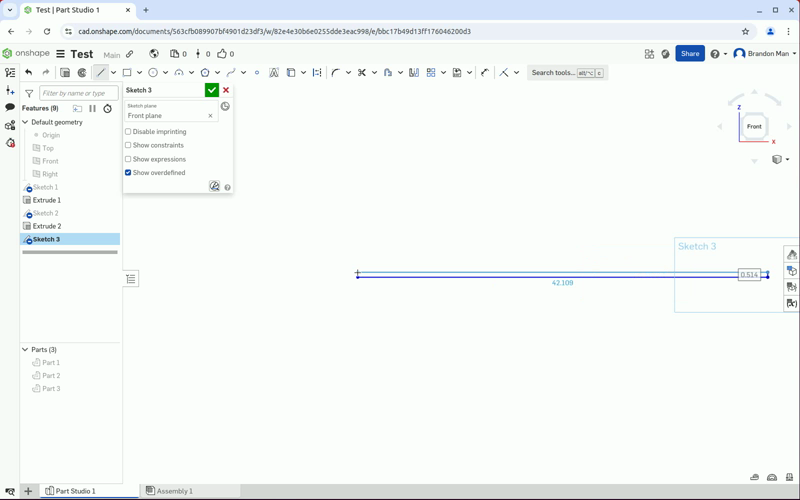
scroll(6)
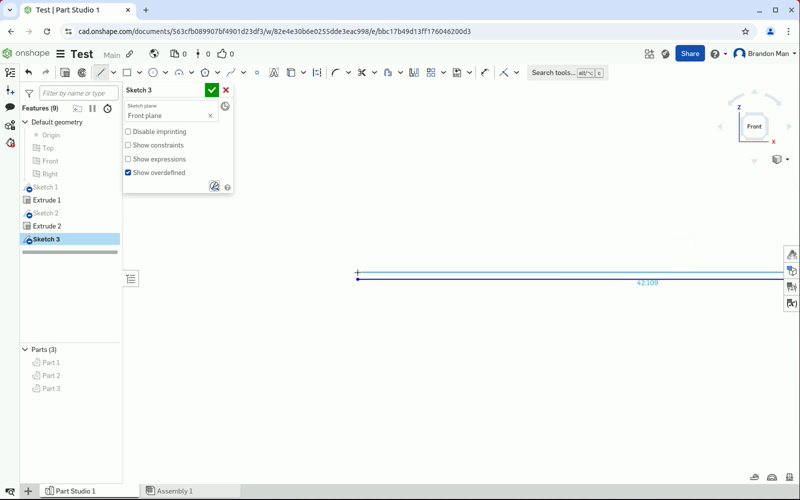
scroll(6)
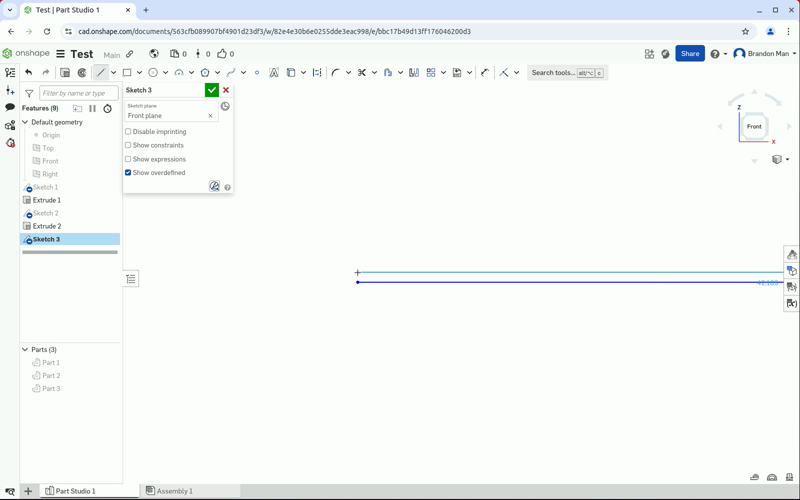
scroll(6)
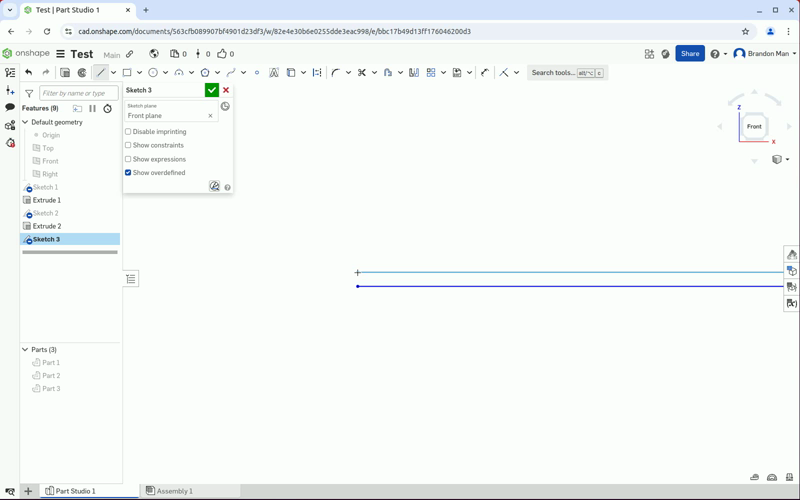
scroll(6)
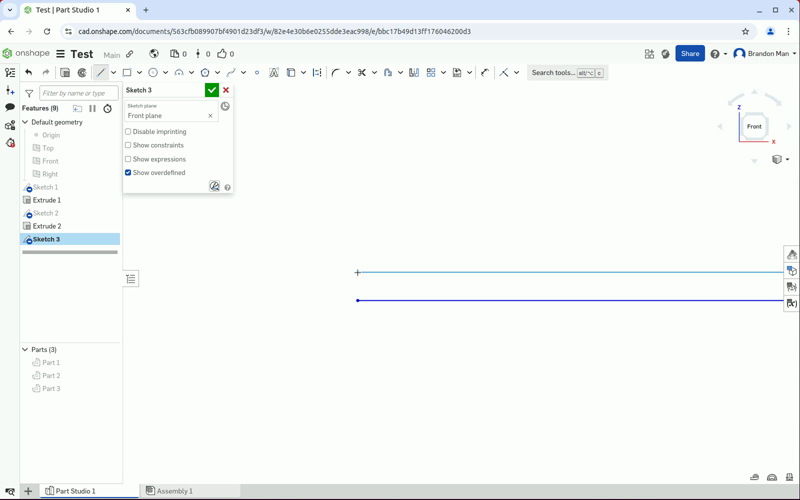
click(357, 272)
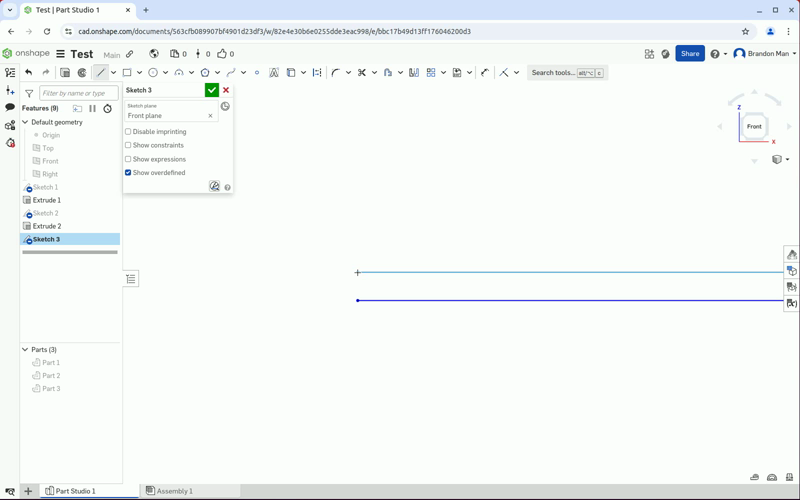
scroll(-6)
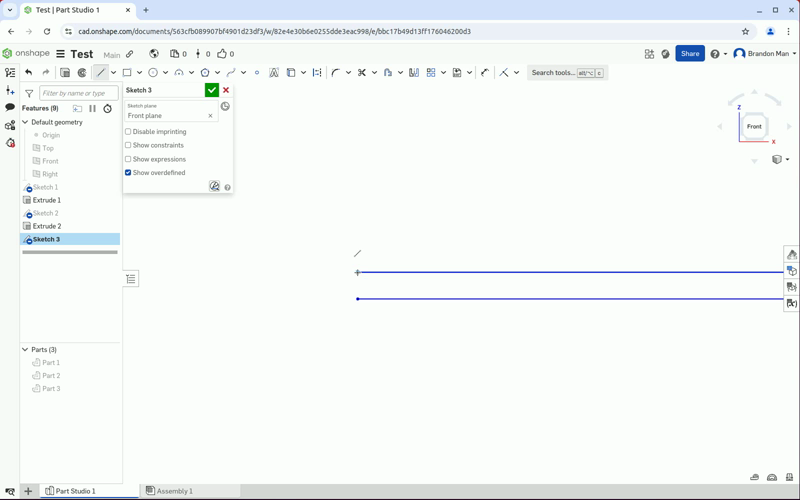
scroll(-6)
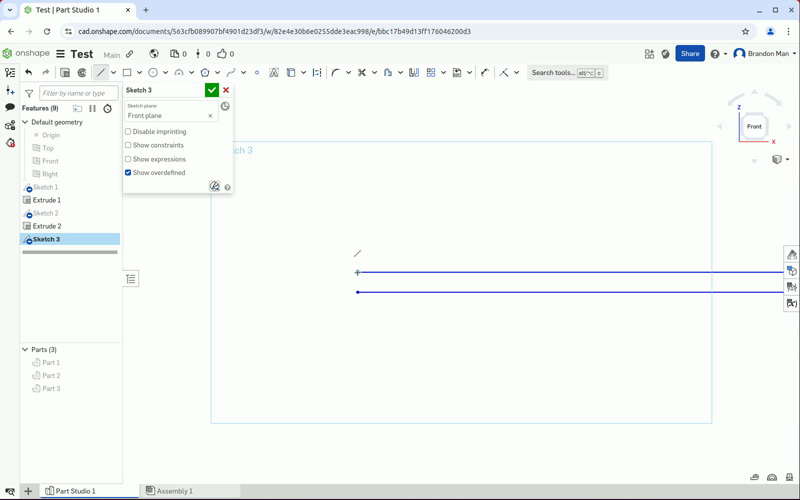
scroll(-6)
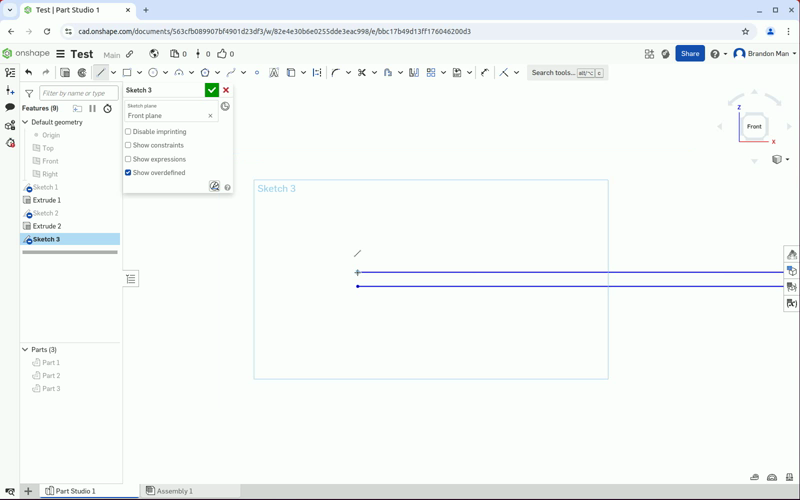
scroll(-6)
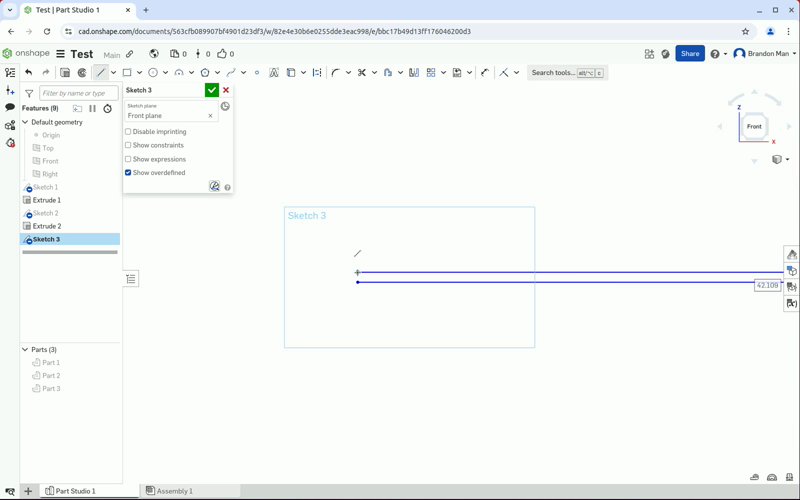
scroll(-6)
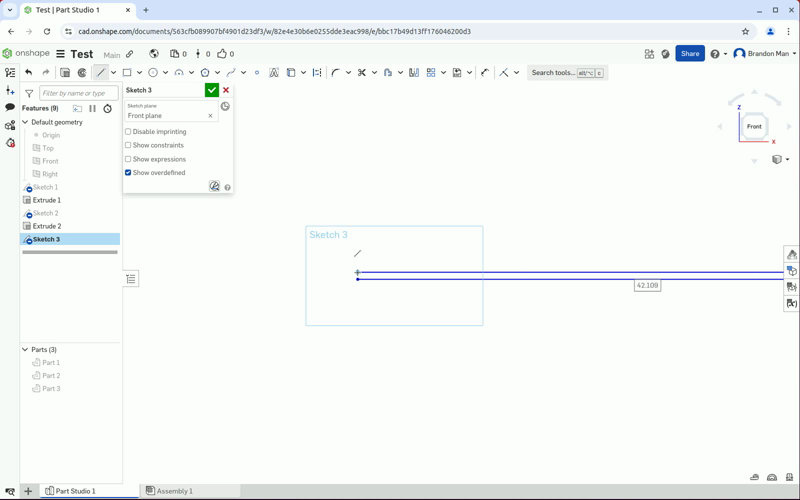
scroll(-6)
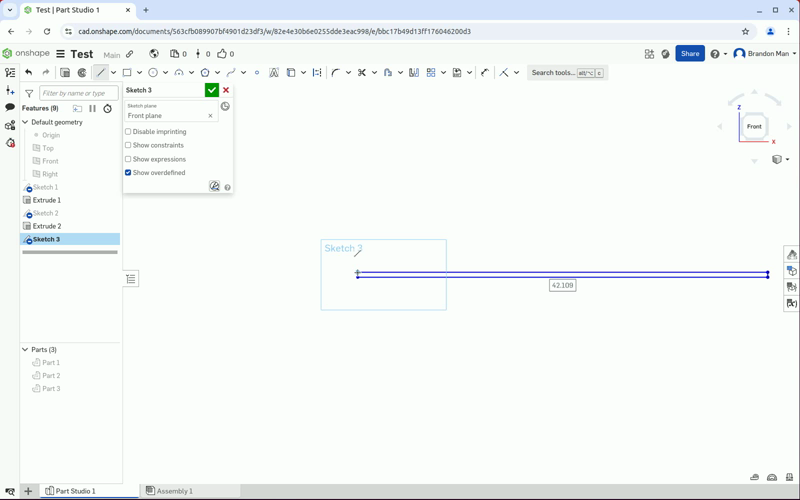
scroll(-6)
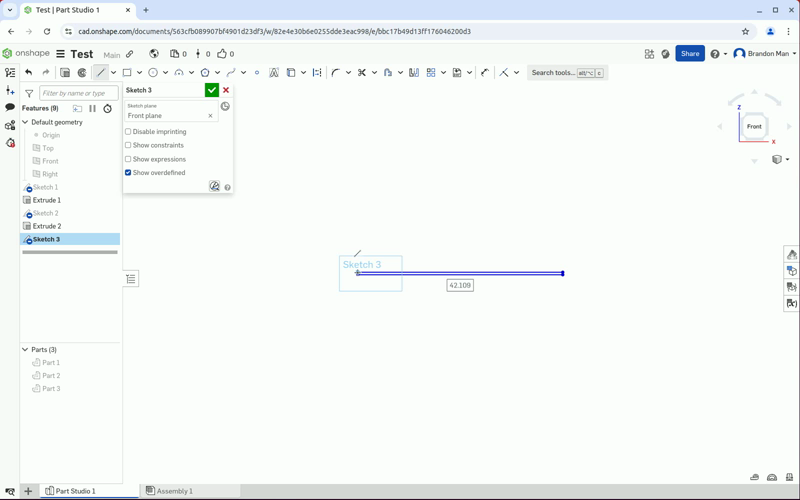
key_up(shift)
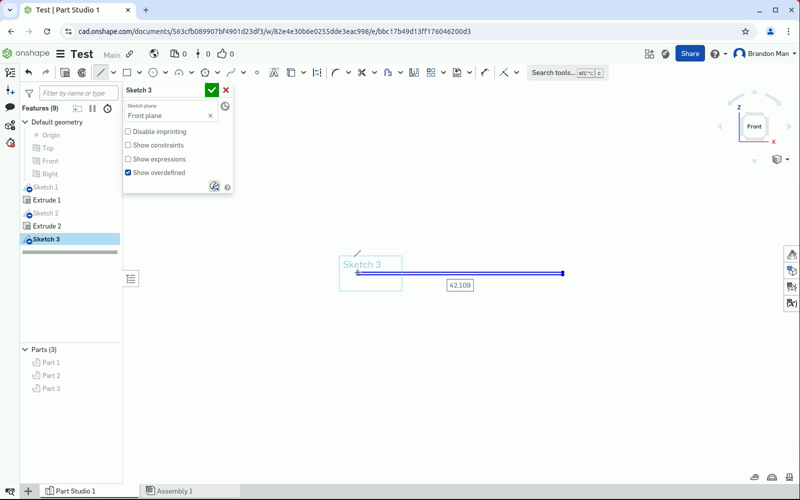
mouse_move(387, 272)
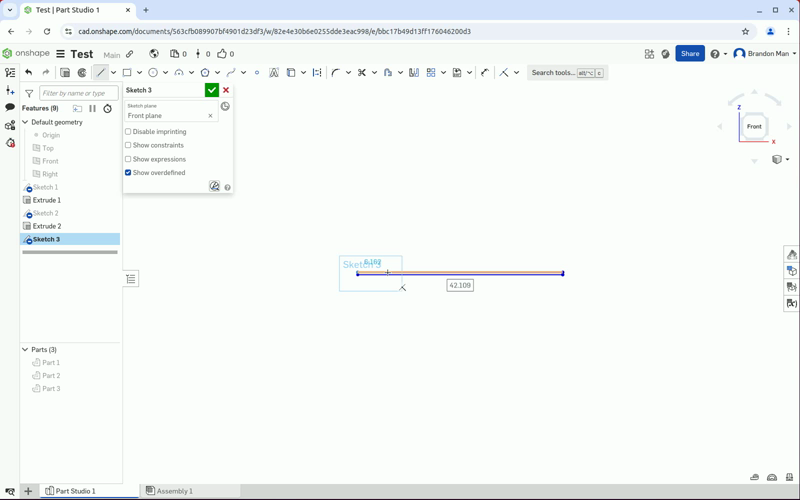
key_down(shift)
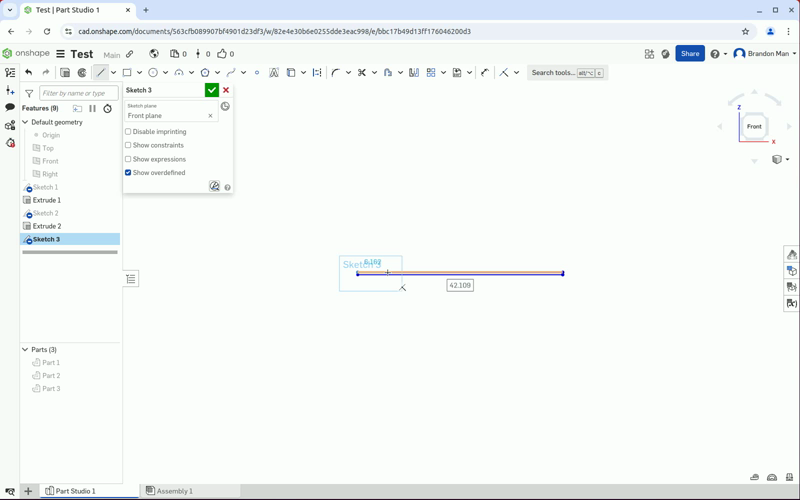
mouse_move(357, 274)
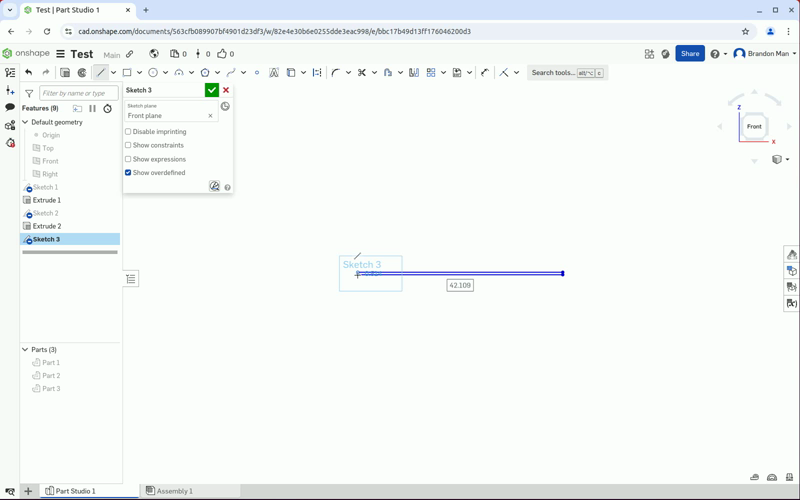
scroll(6)
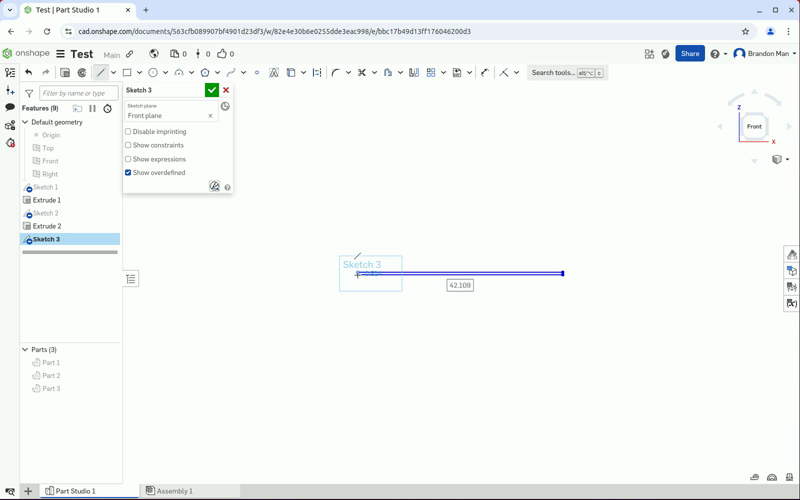
scroll(6)
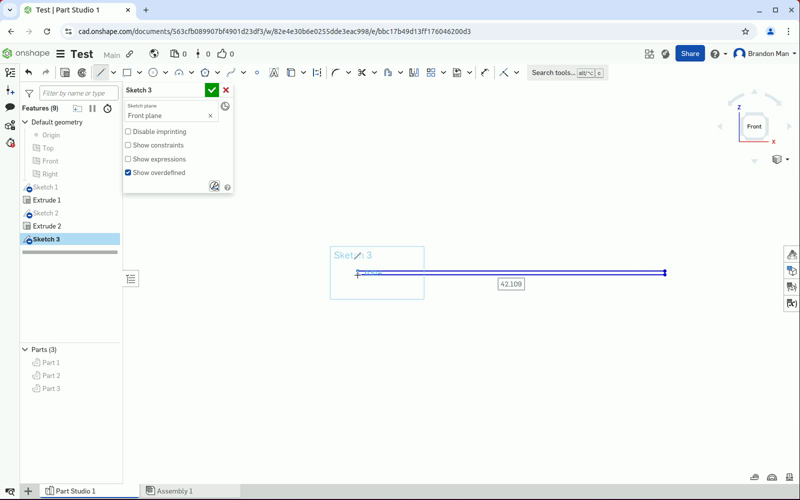
scroll(6)
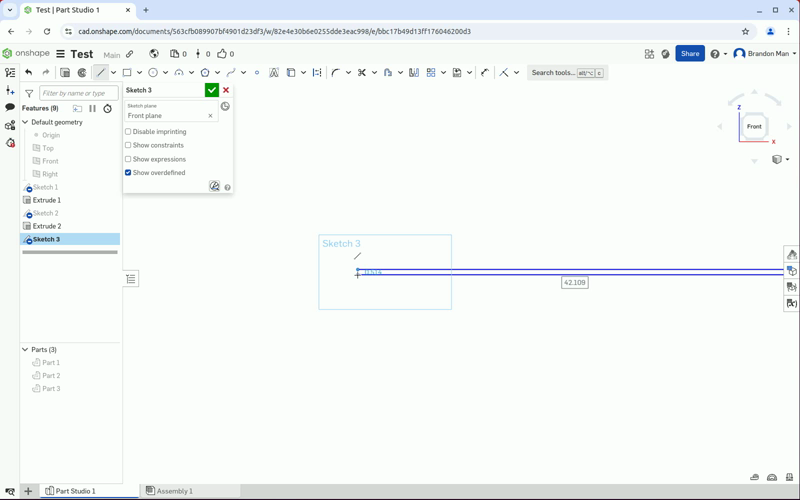
scroll(6)
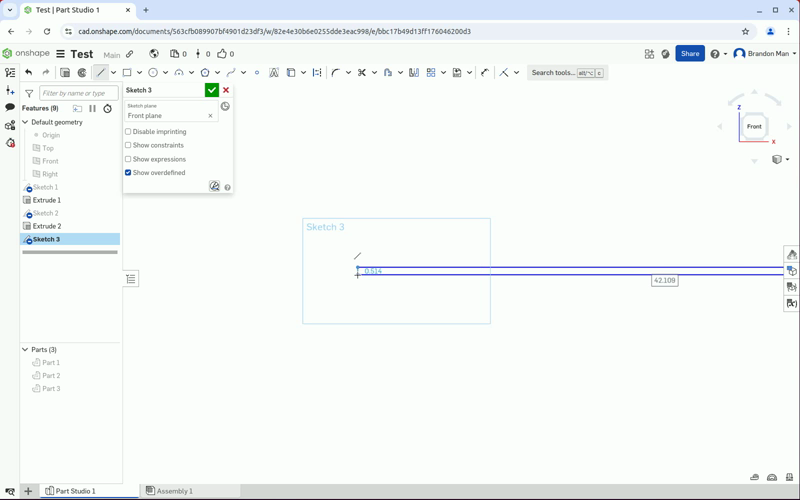
scroll(6)
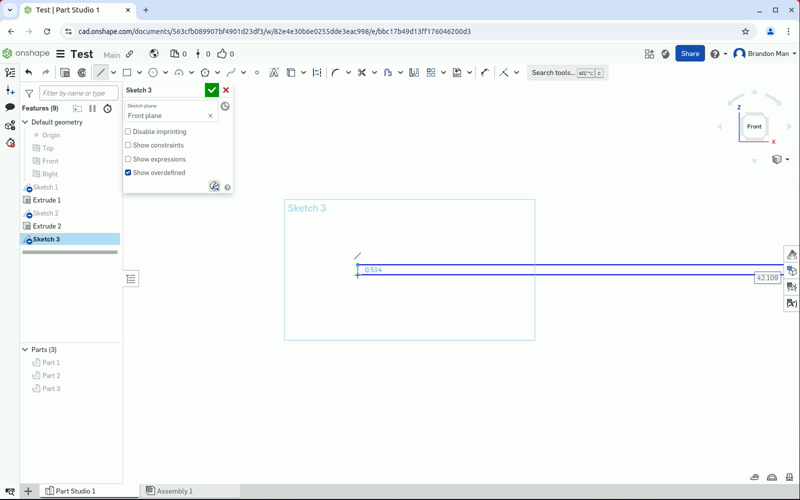
scroll(6)
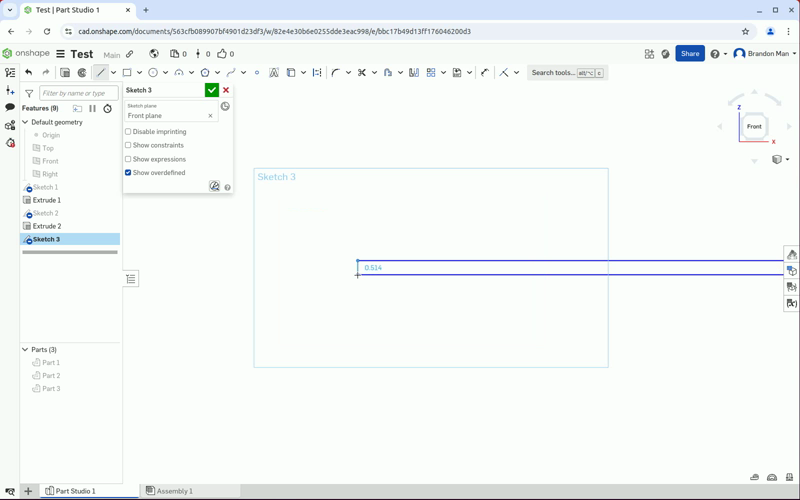
scroll(6)
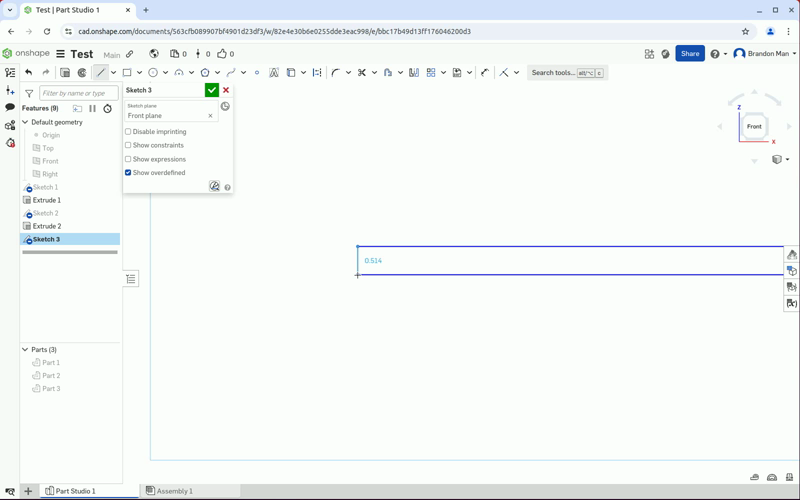
key_up(shift)
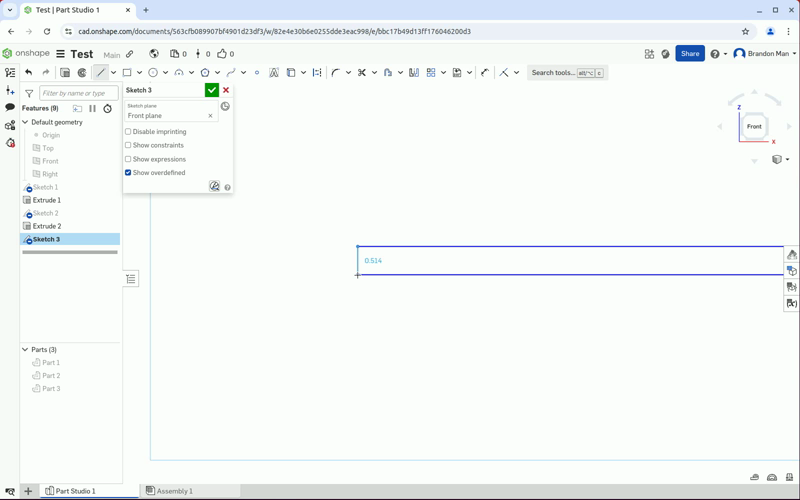
click(357, 274)
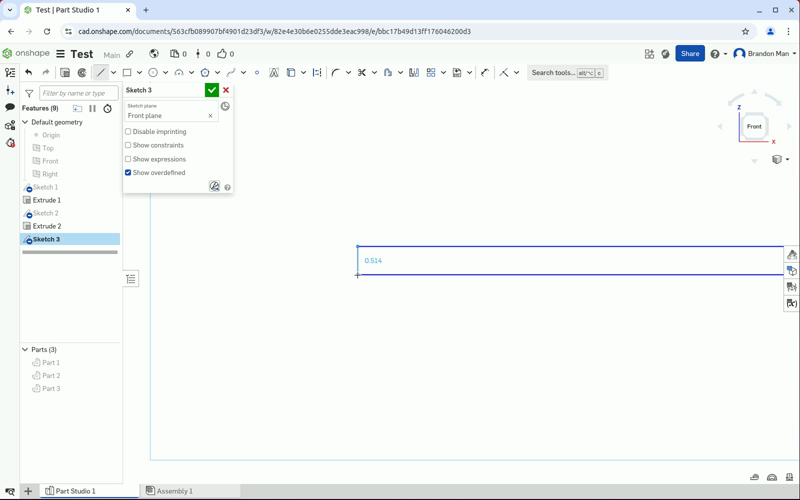
scroll(-6)
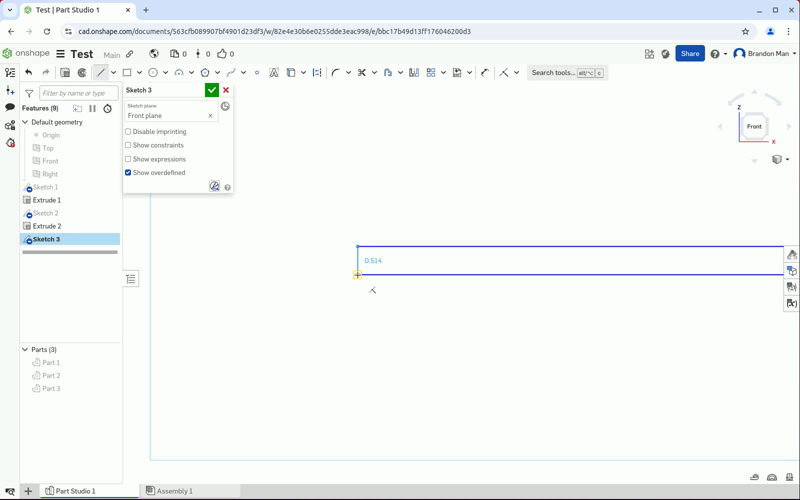
scroll(-6)
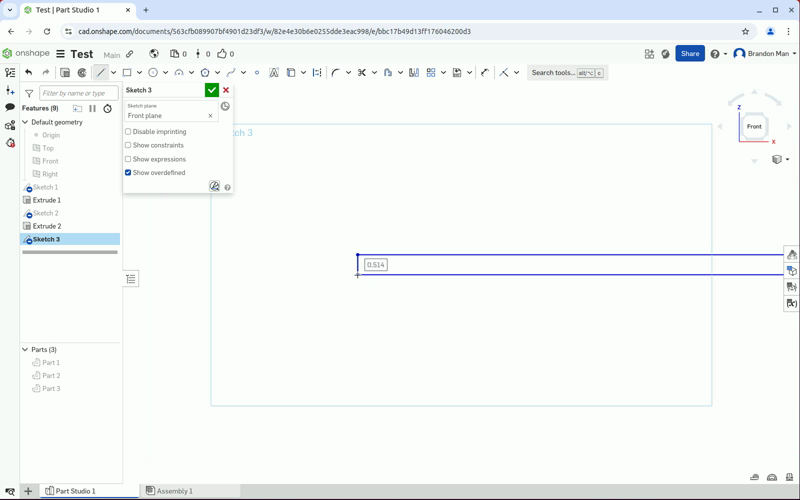
scroll(-6)
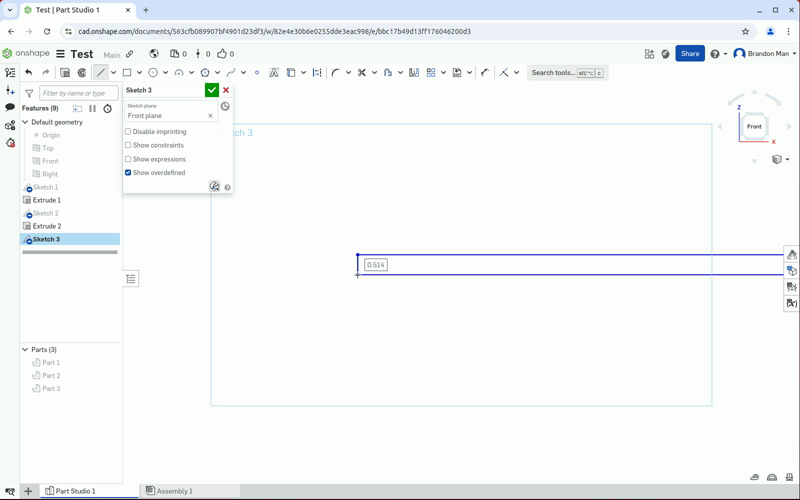
scroll(-6)
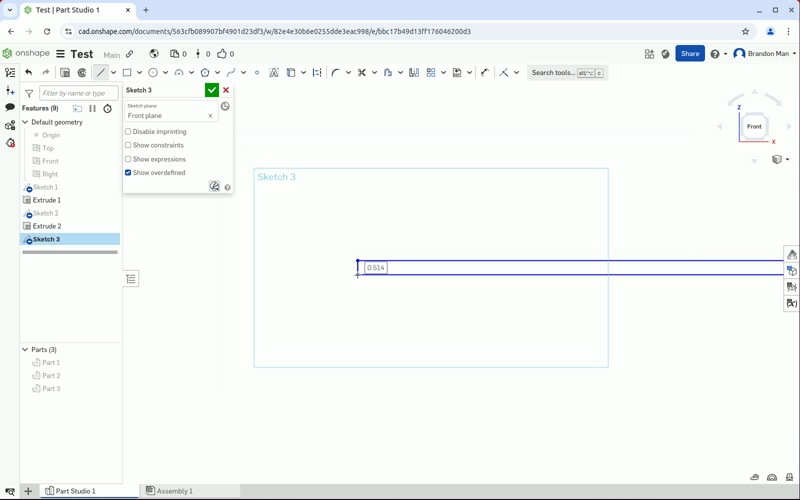
scroll(-6)
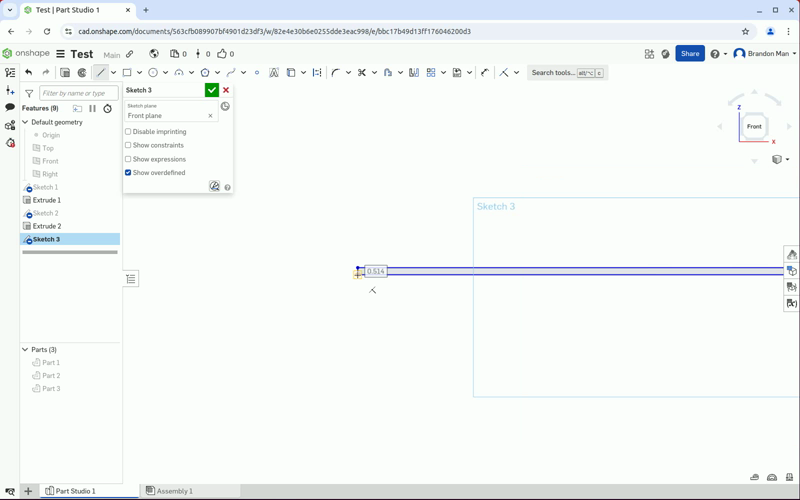
scroll(-6)
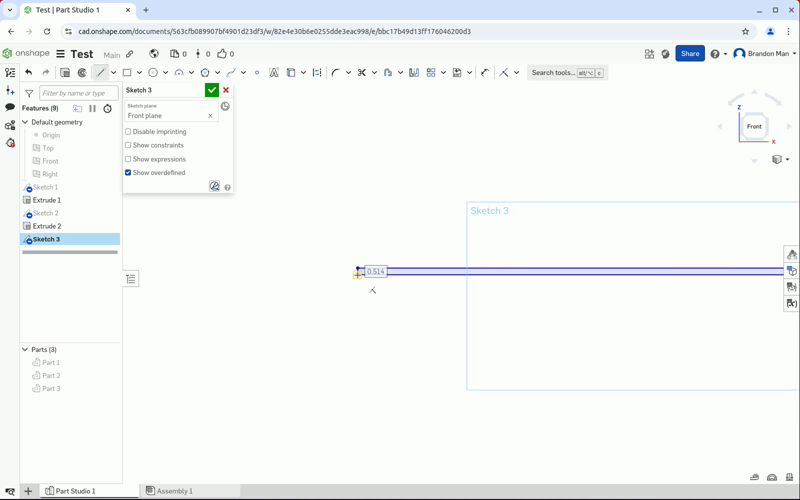
scroll(-6)
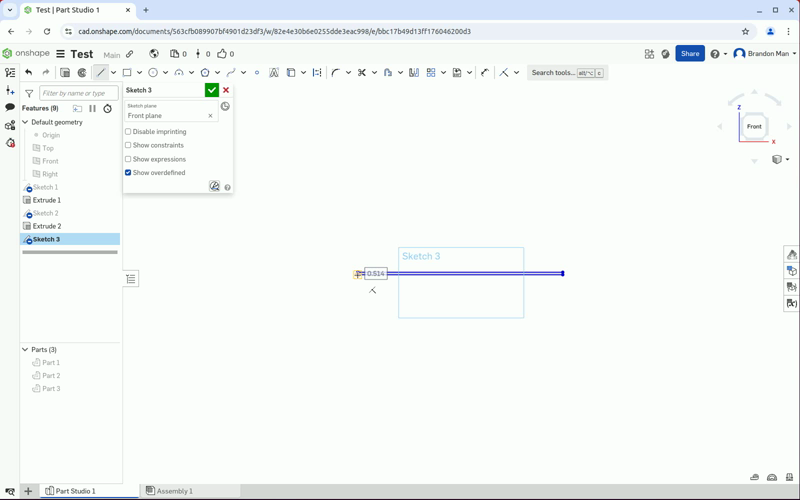
key(esc)
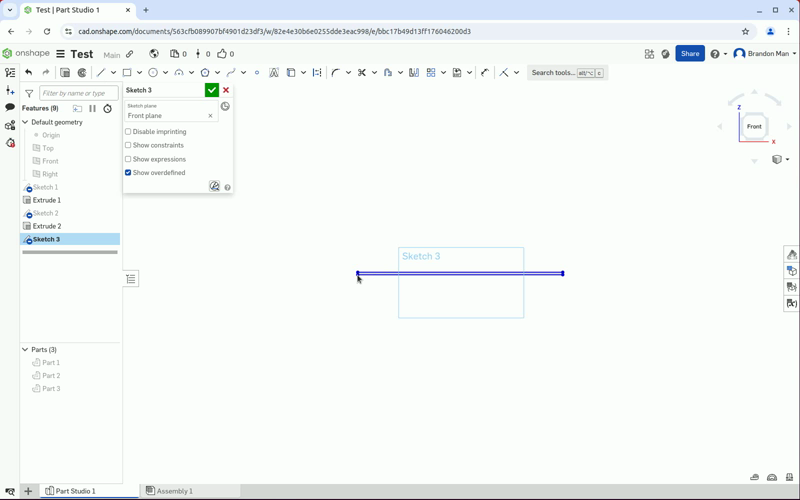
mouse_move(389, 273)
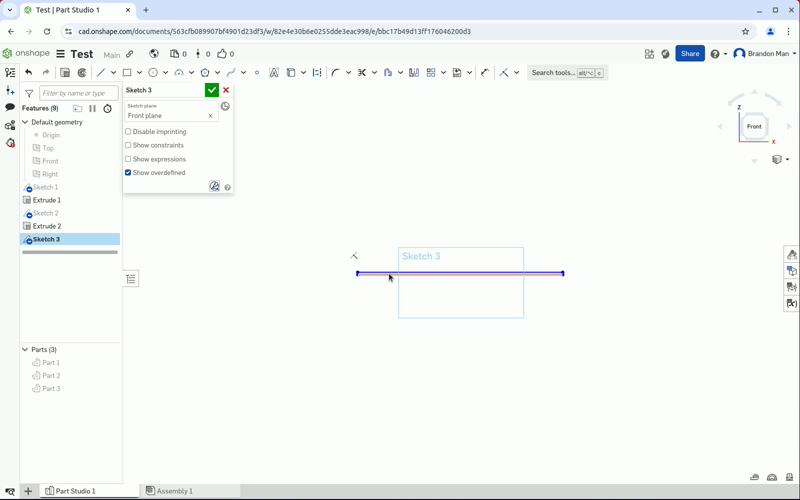
scroll(6)
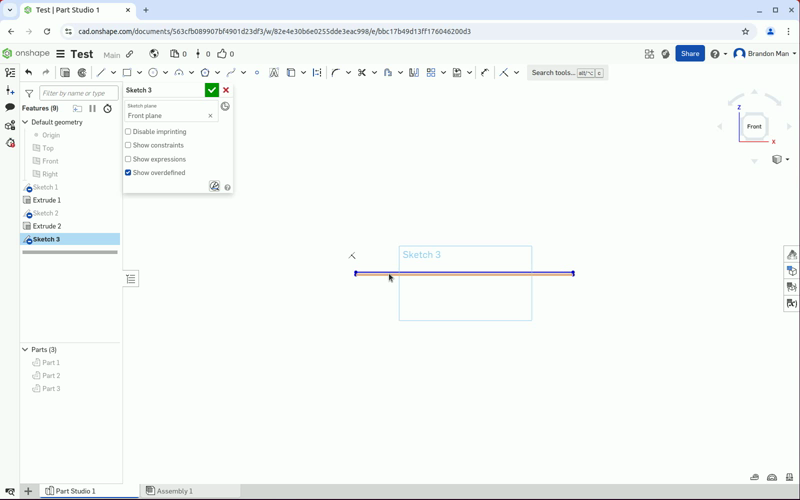
scroll(6)
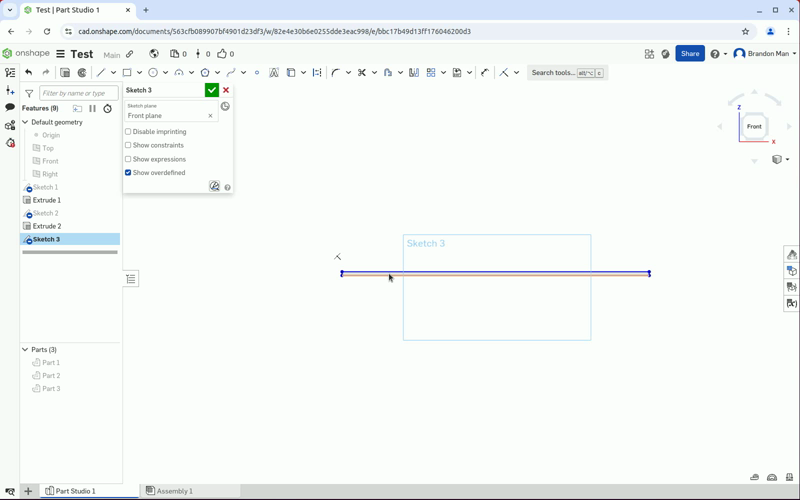
scroll(6)
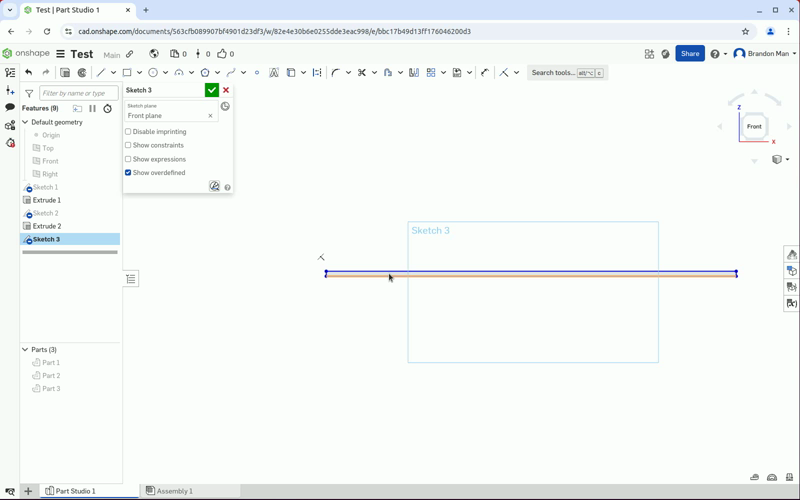
scroll(6)
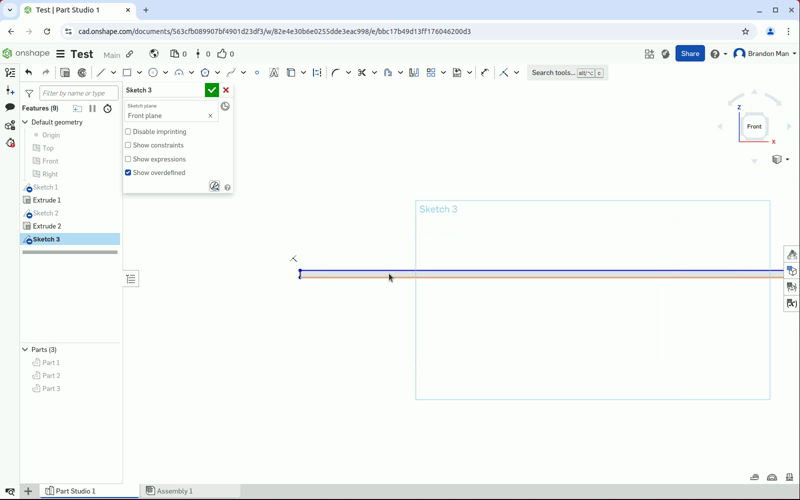
scroll(6)
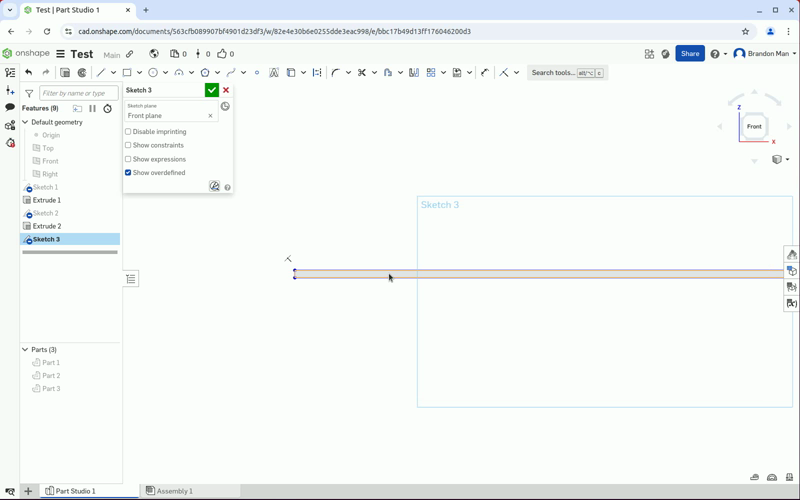
scroll(6)
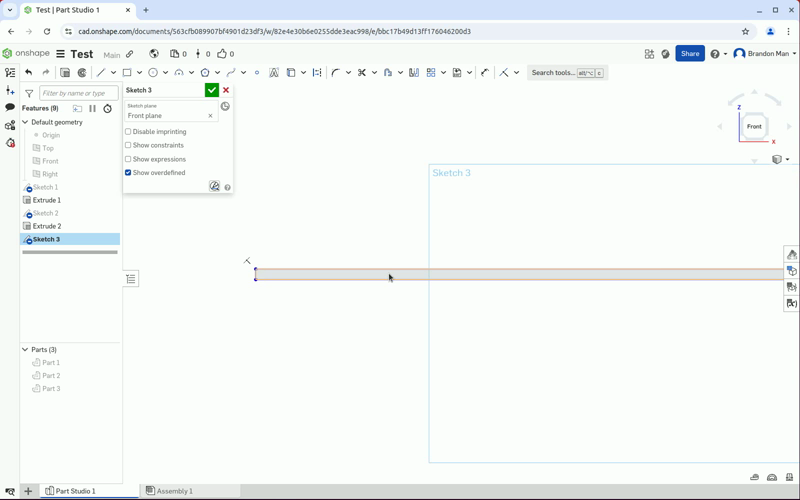
scroll(6)
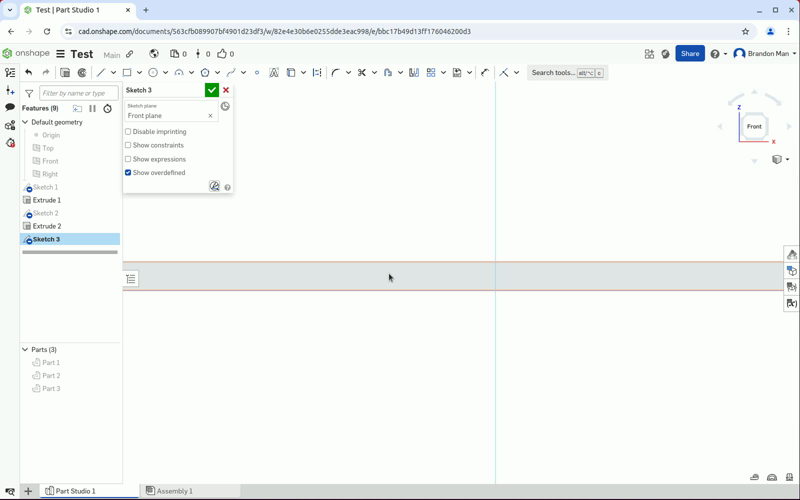
click(389, 273)
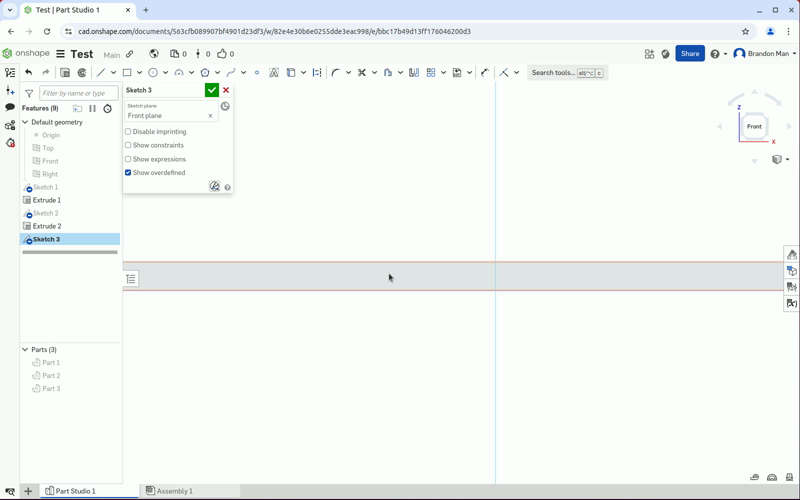
scroll(-6)
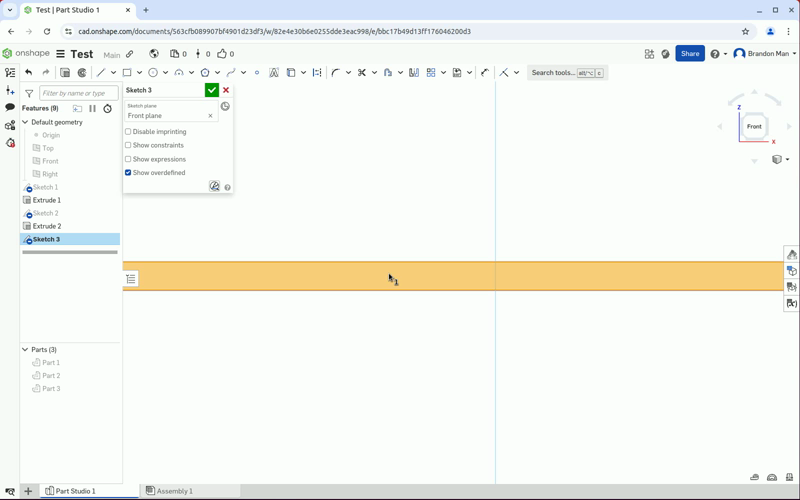
scroll(-6)
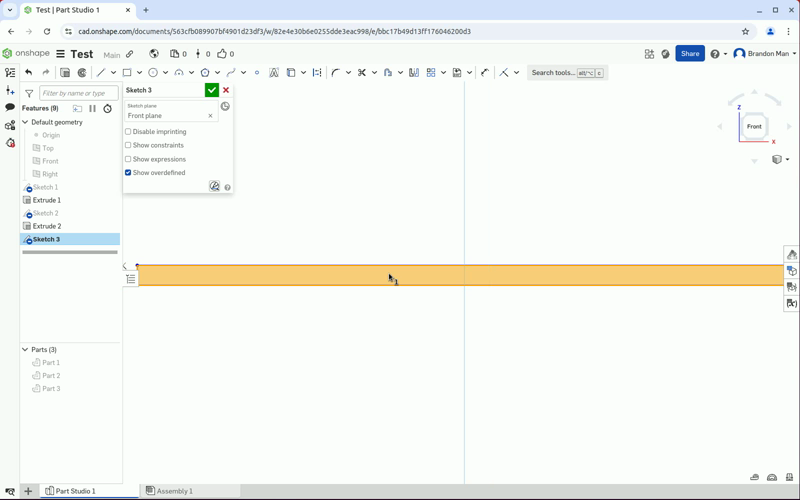
scroll(-6)
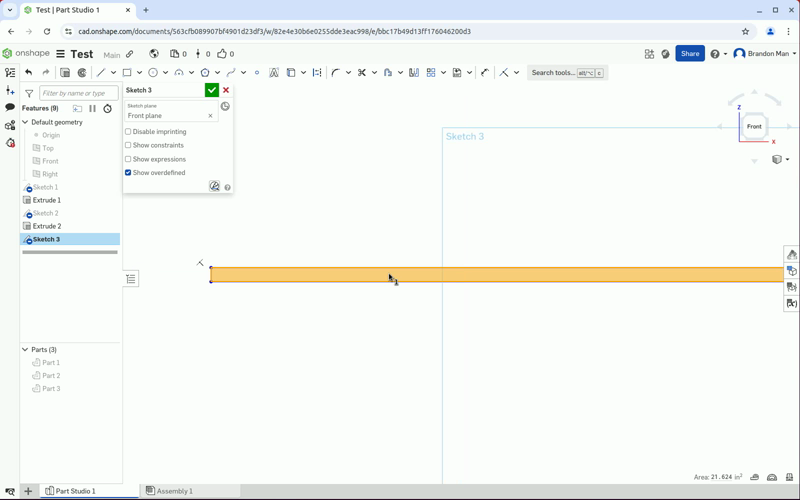
scroll(-6)
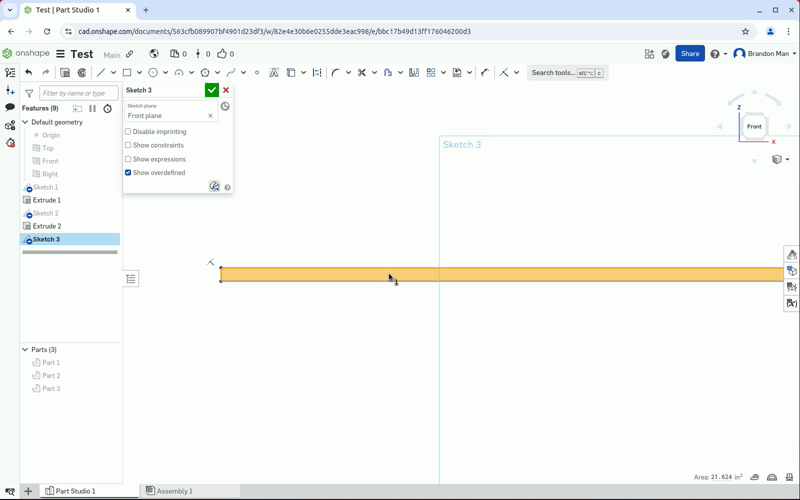
scroll(-6)
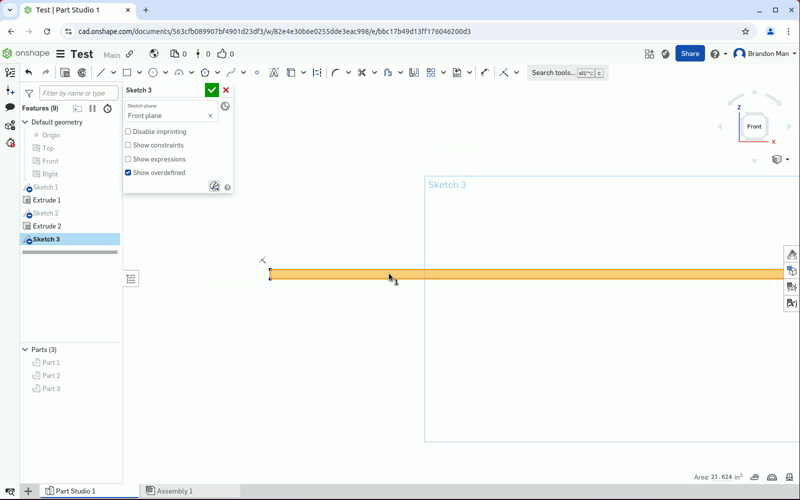
scroll(-6)
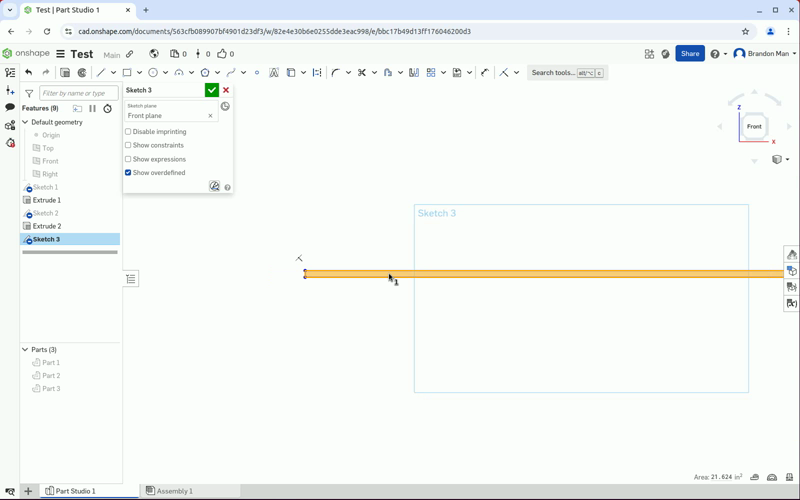
scroll(-6)
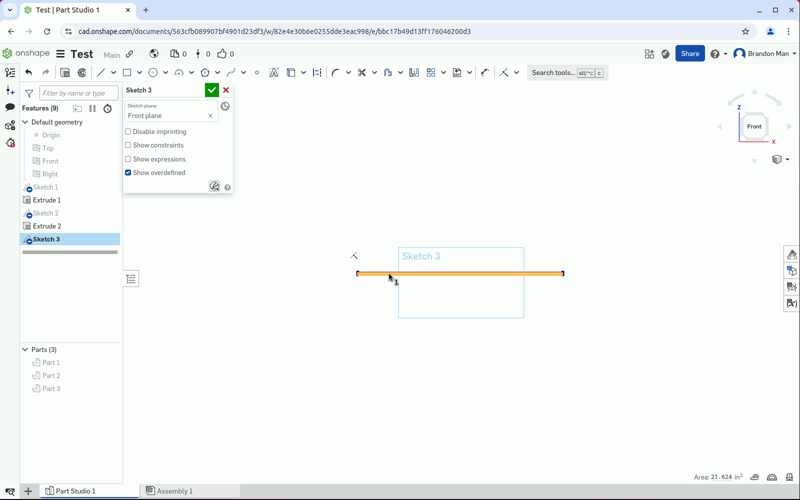
mouse_move(73, 352)
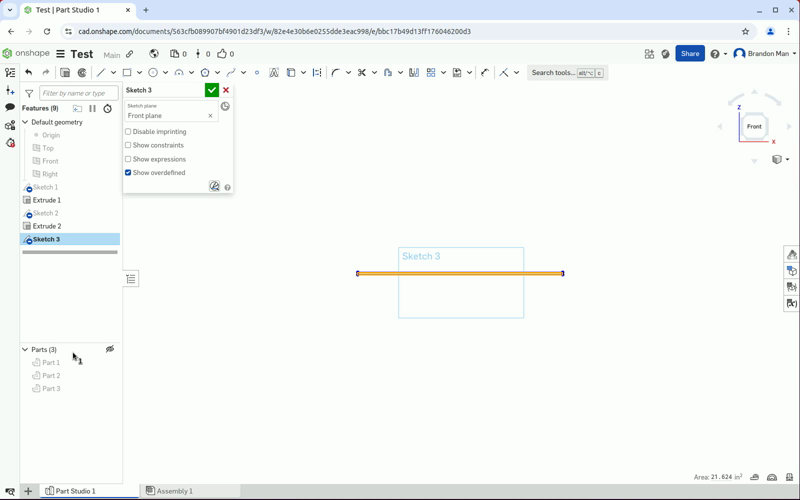
key(shift+y)
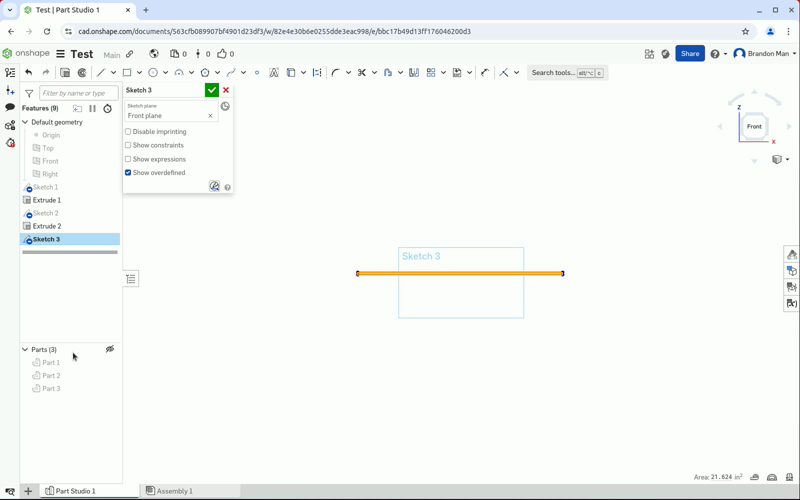
key(shift+e)
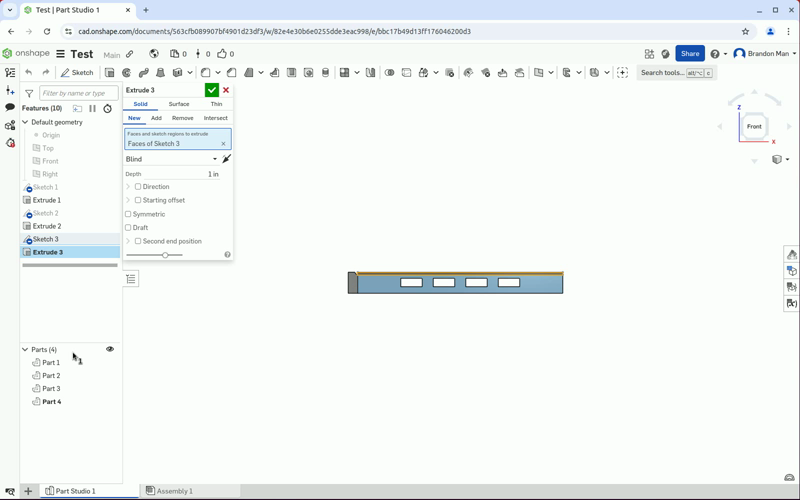
mouse_move(143, 106)
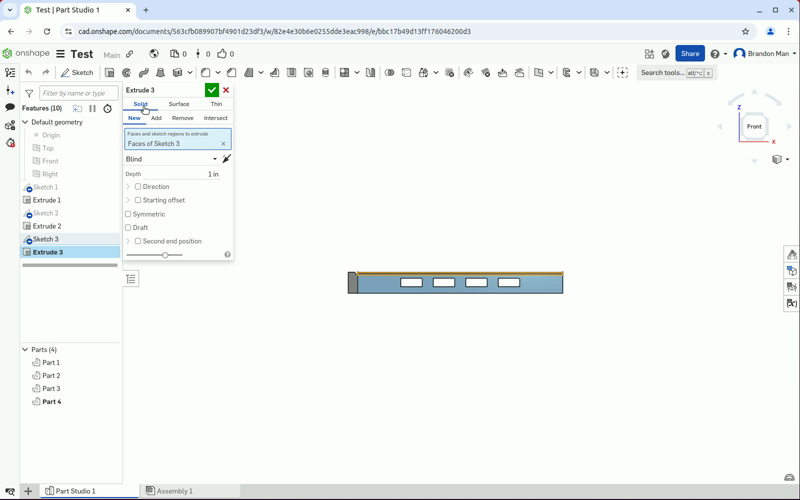
click(143, 106)
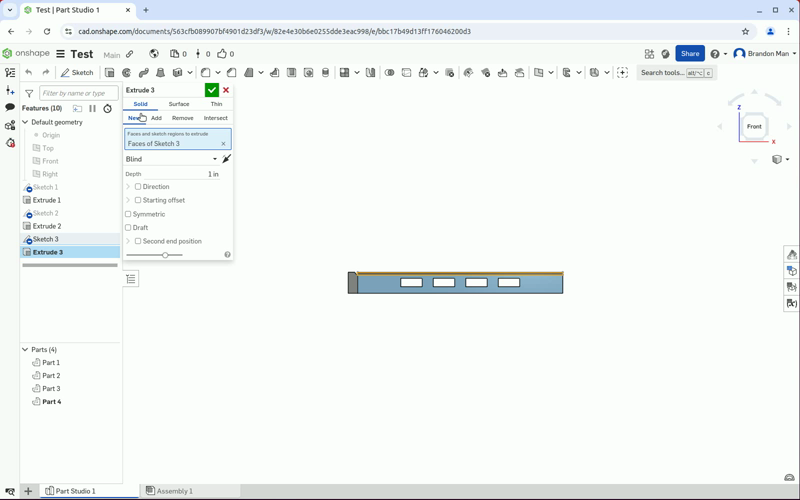
mouse_move(137, 120)
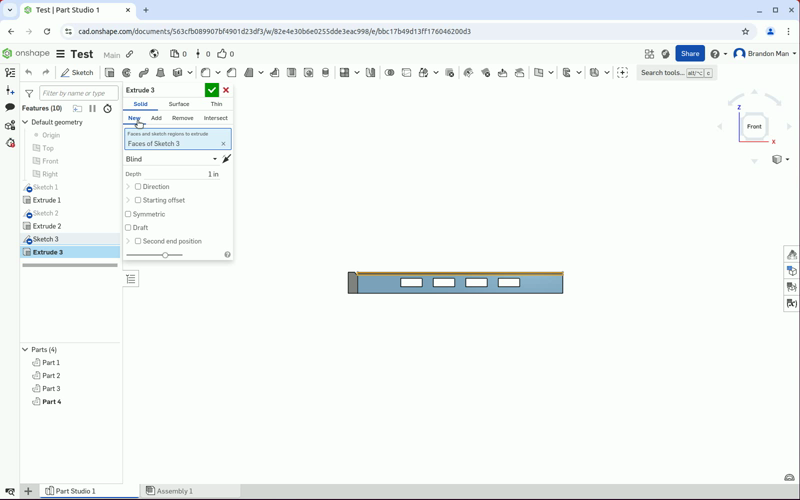
click(137, 120)
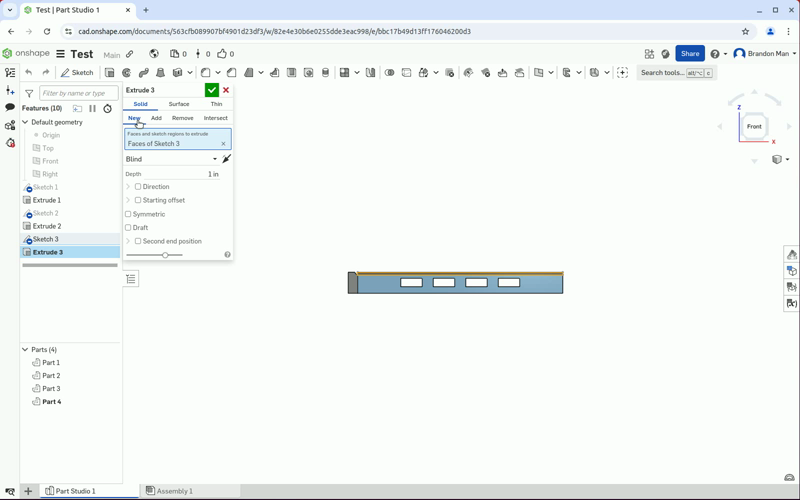
key(tab, 4)
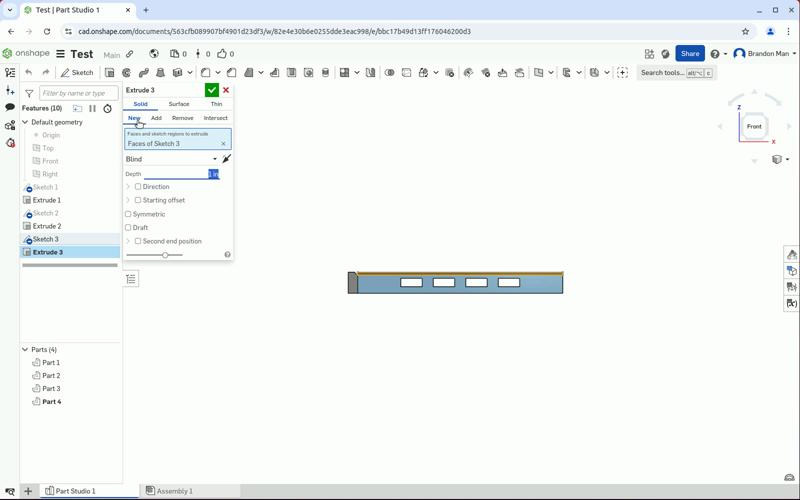
text(0.722)
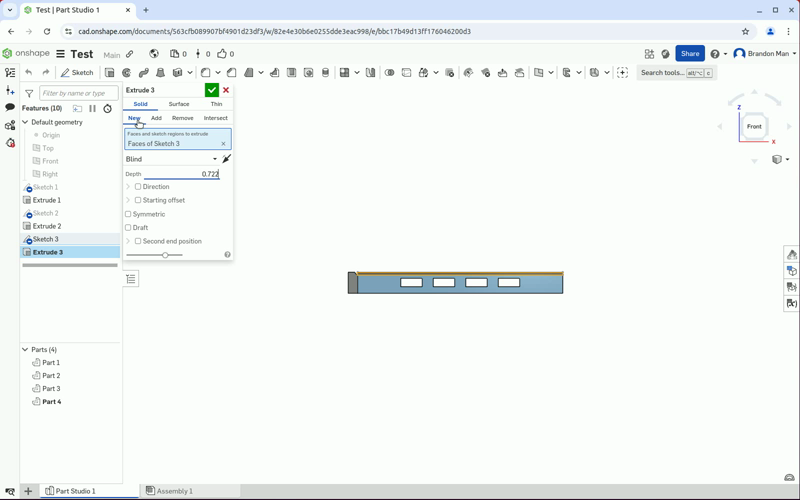
key(enter)
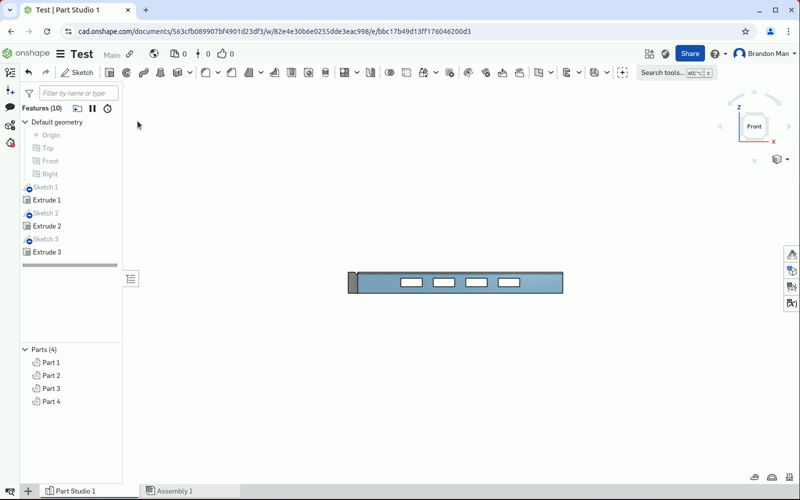
key(shift+h)
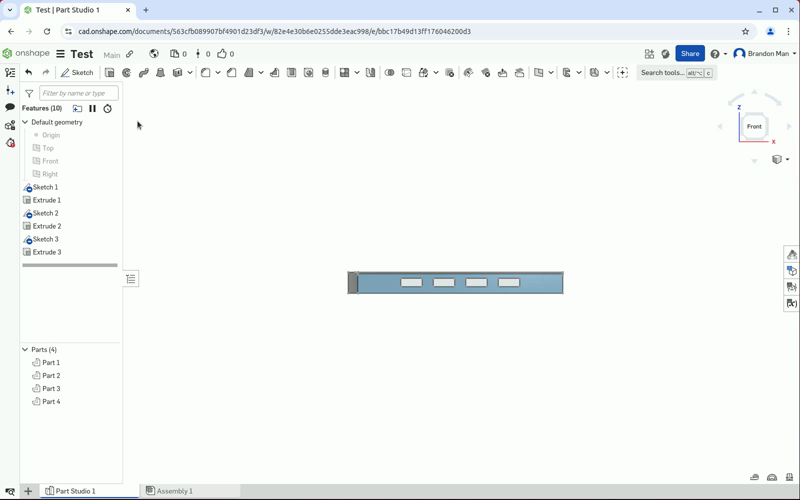
key(shift+h)
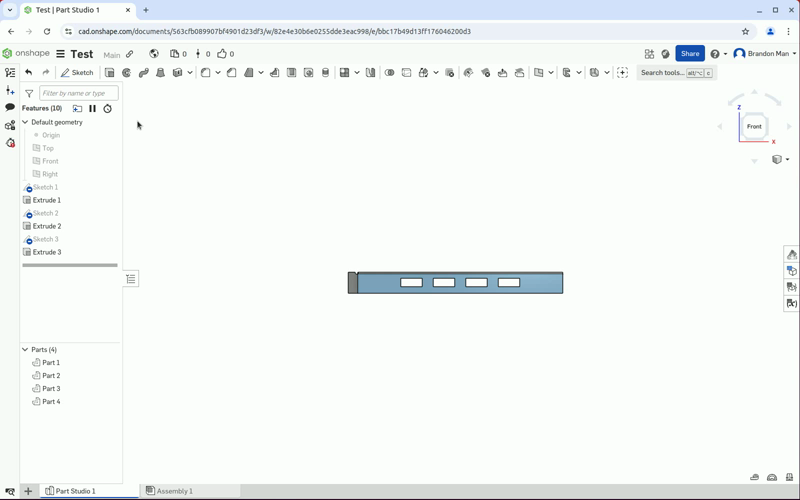
mouse_move(73, 189)
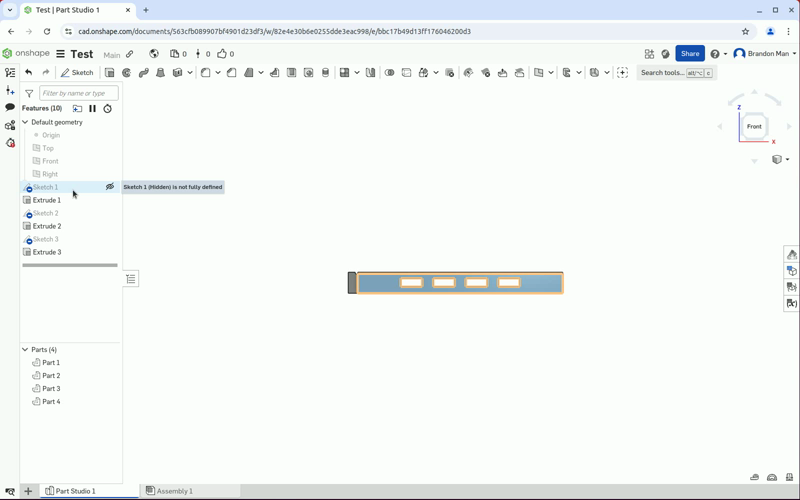
click(73, 189)
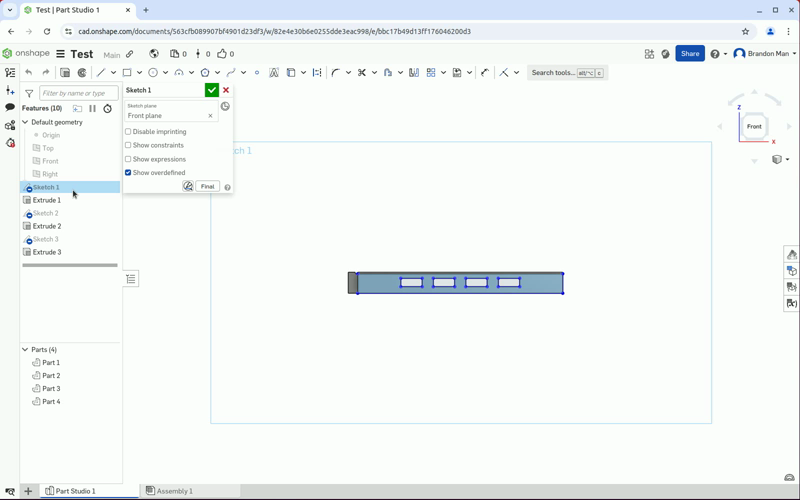
mouse_move(229, 92)
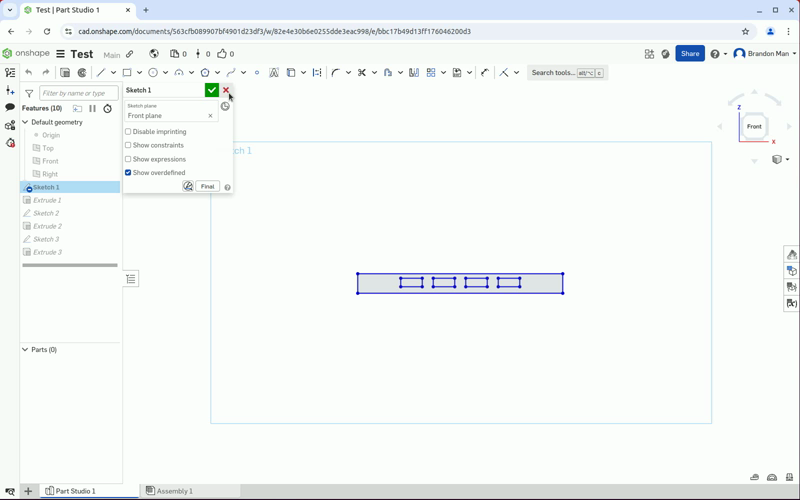
click(229, 92)
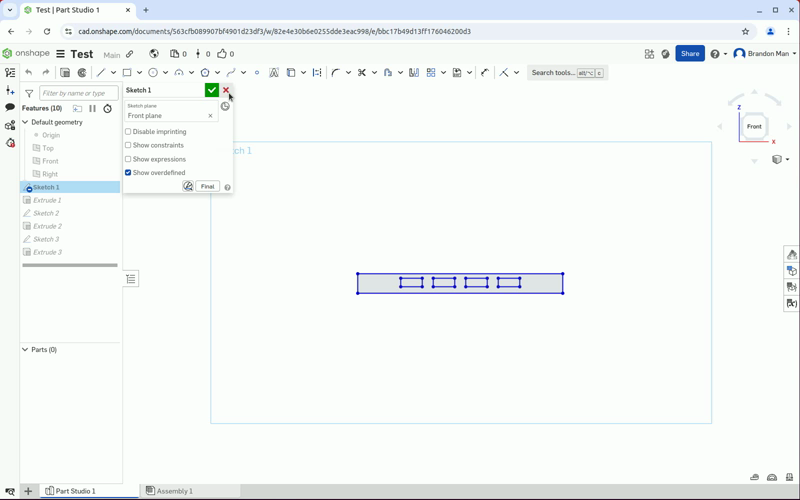
key(shift+s)
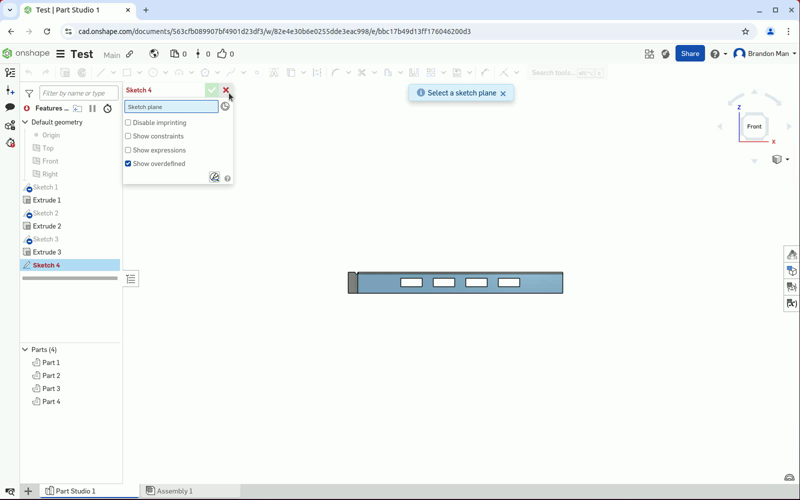
mouse_move(73, 163)
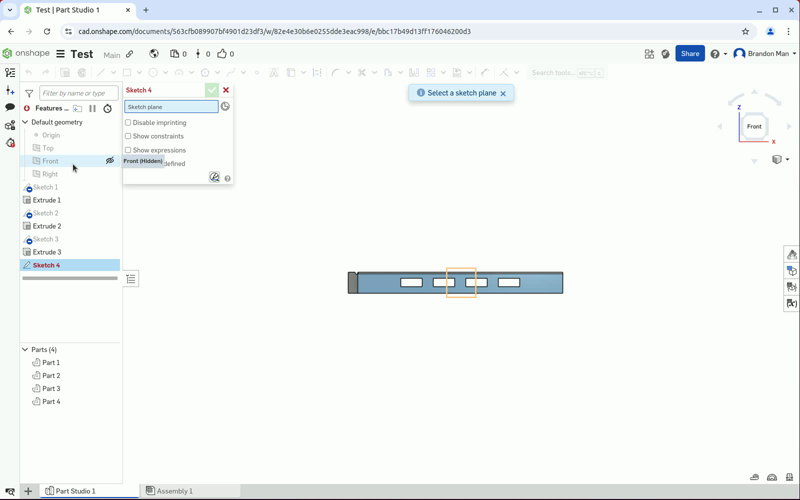
click(73, 163)
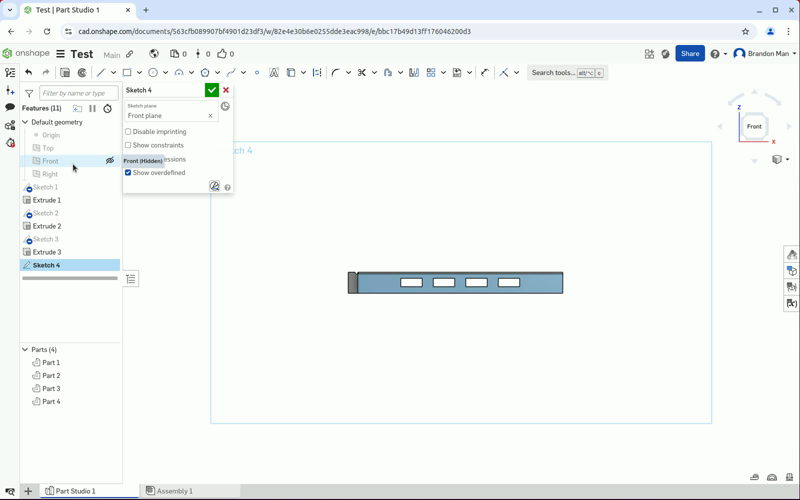
mouse_move(73, 352)
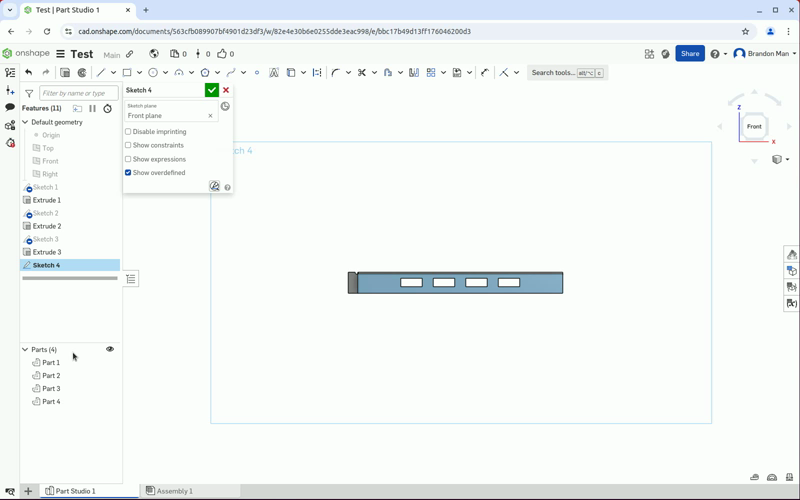
key(y)
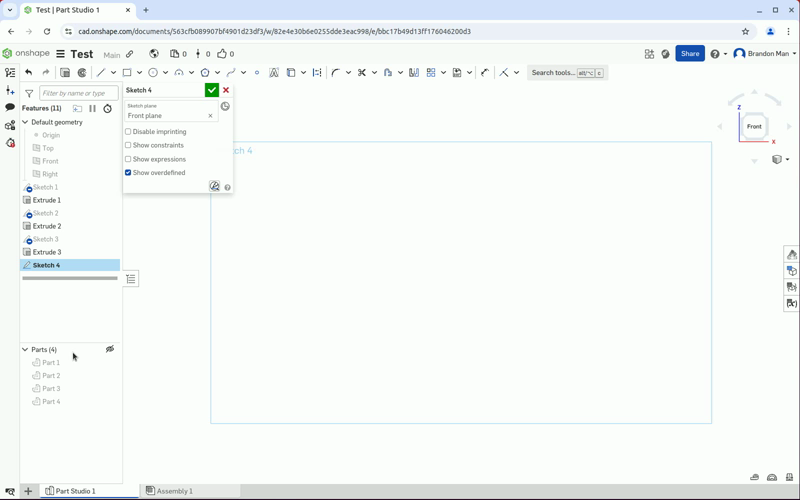
key(l)
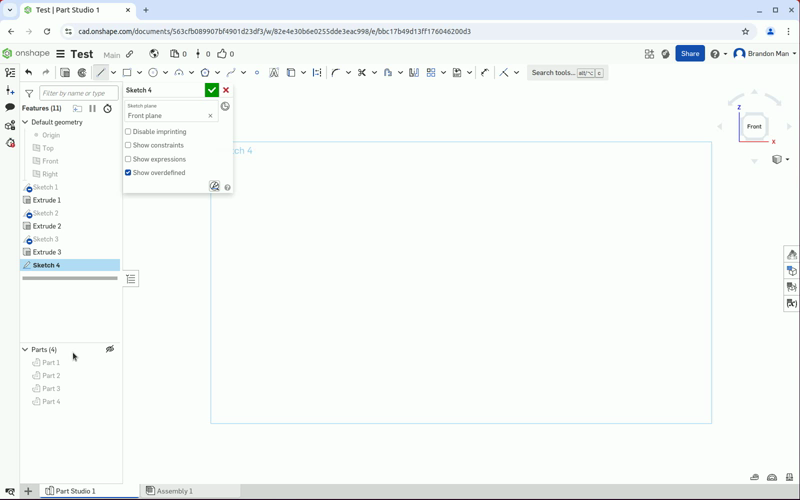
key_down(shift)
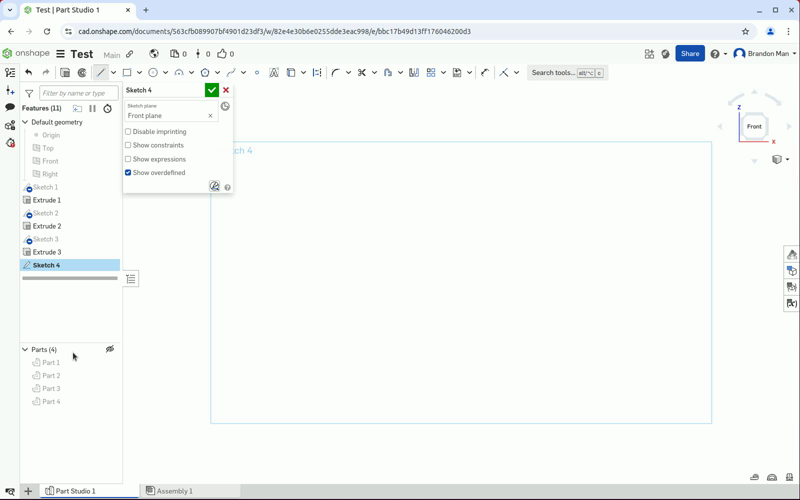
mouse_move(564, 293)
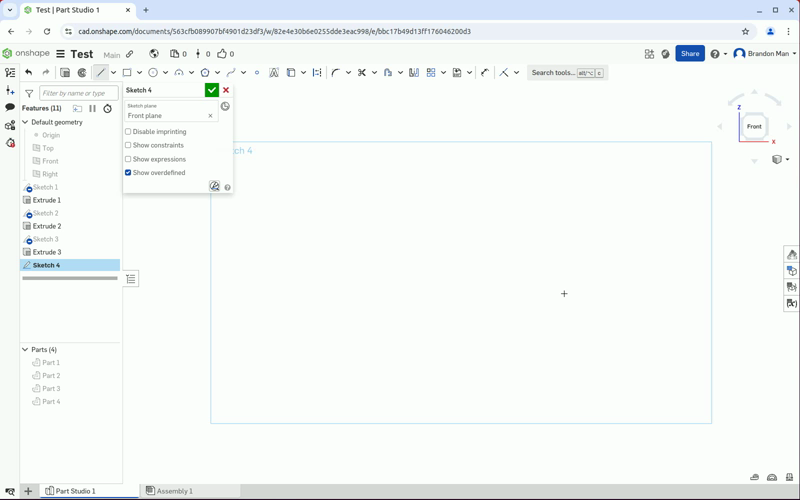
click(564, 293)
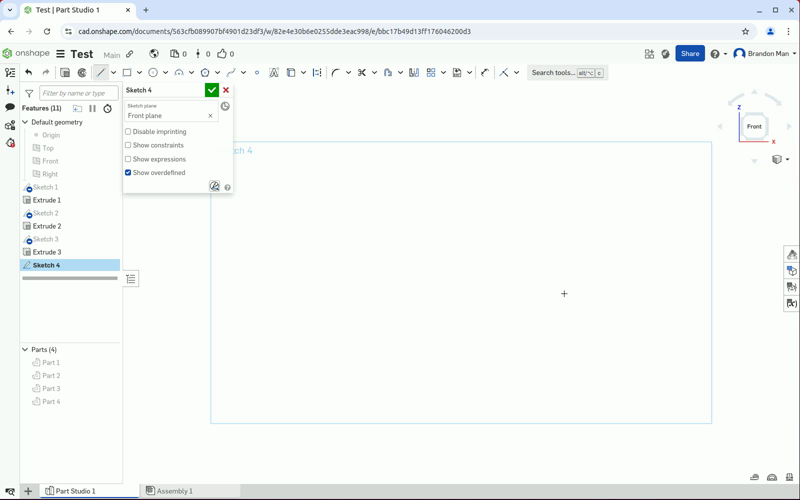
key_up(shift)
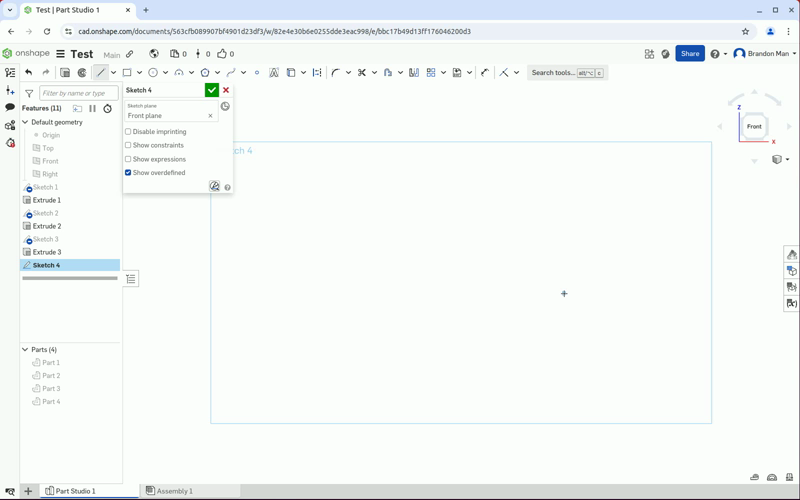
key_down(shift)
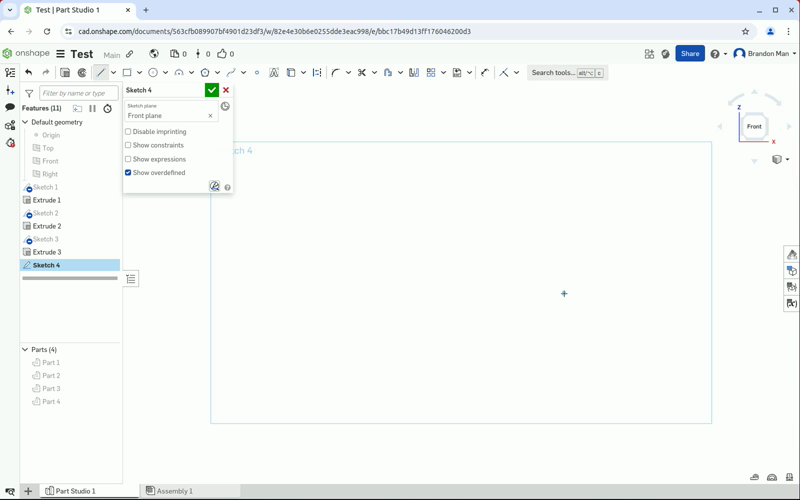
mouse_move(589, 293)
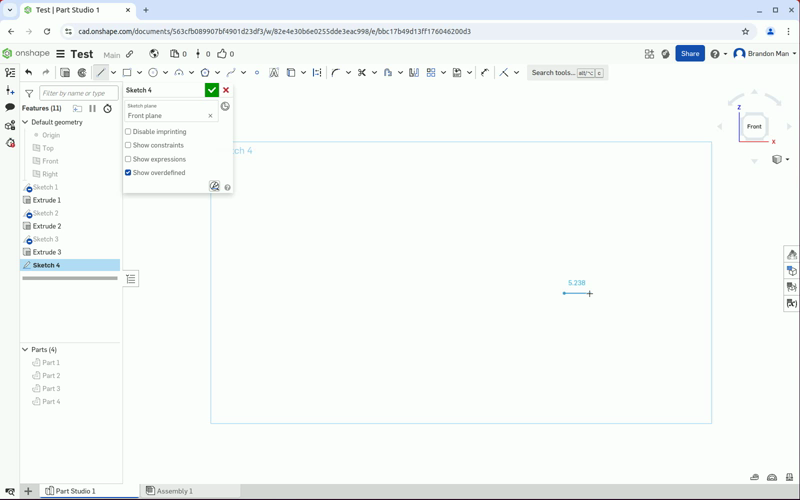
mouse_move(574, 293)
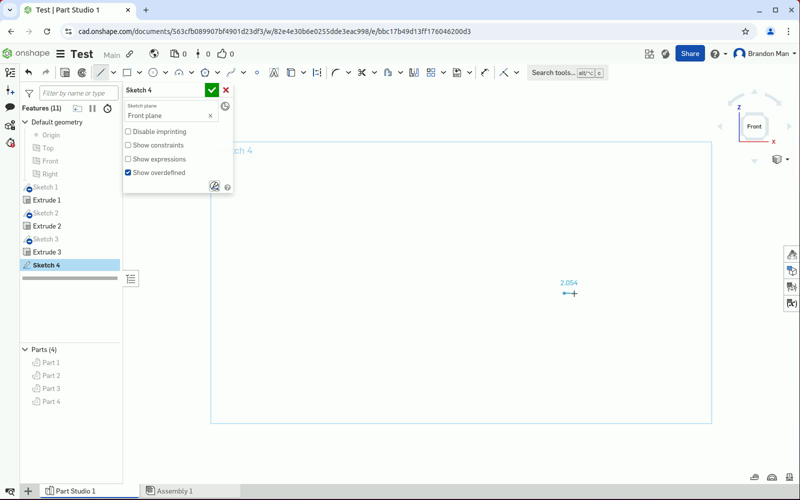
click(574, 293)
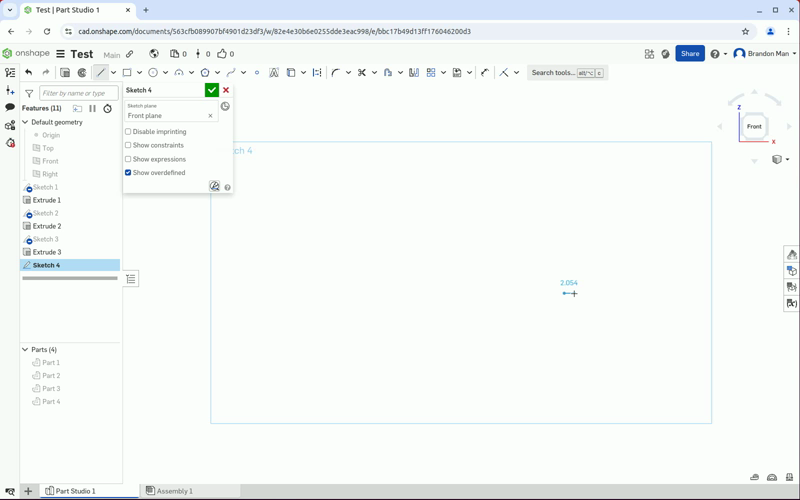
key_up(shift)
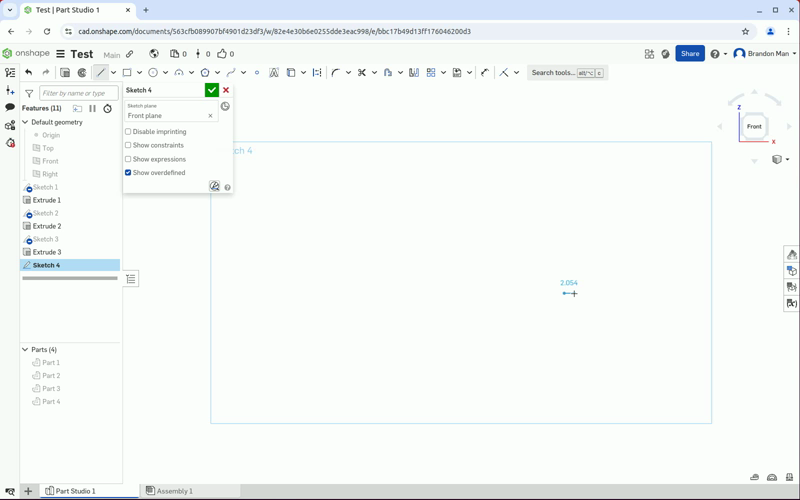
key_down(shift)
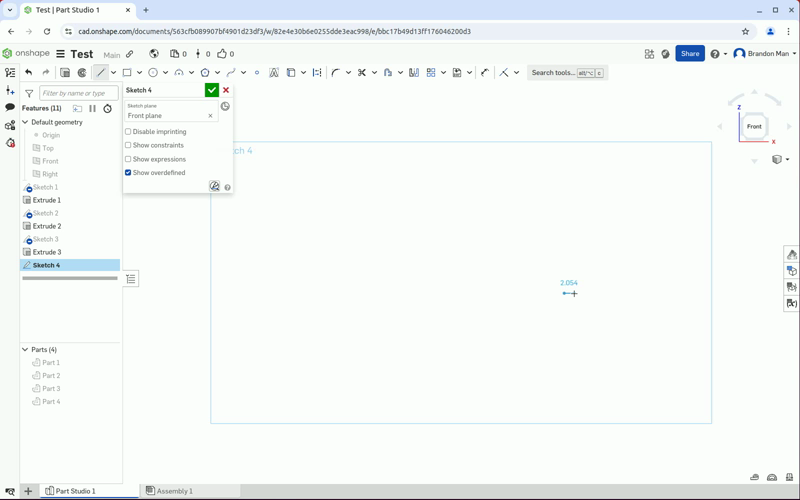
mouse_move(589, 293)
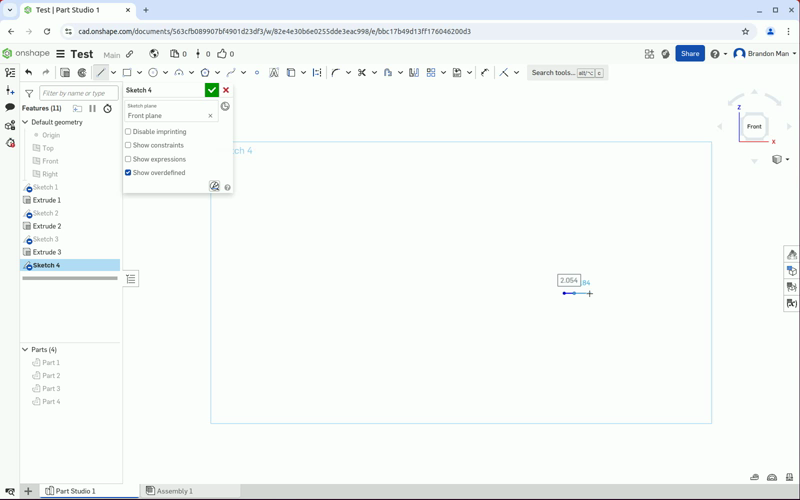
mouse_move(574, 272)
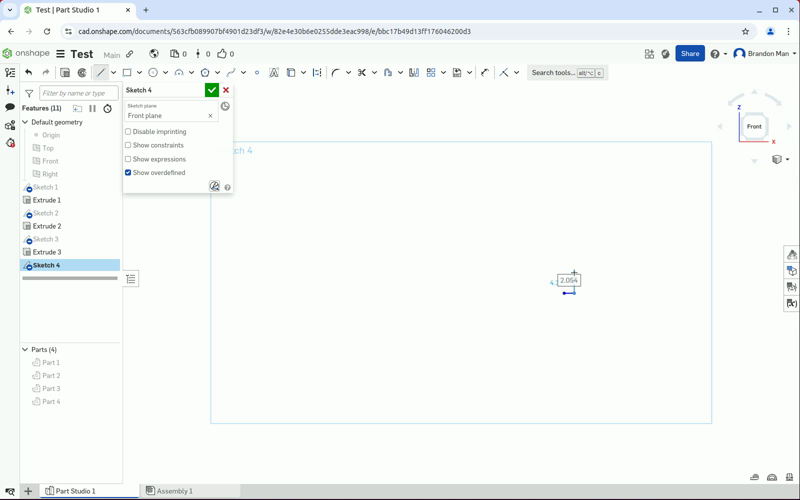
click(574, 272)
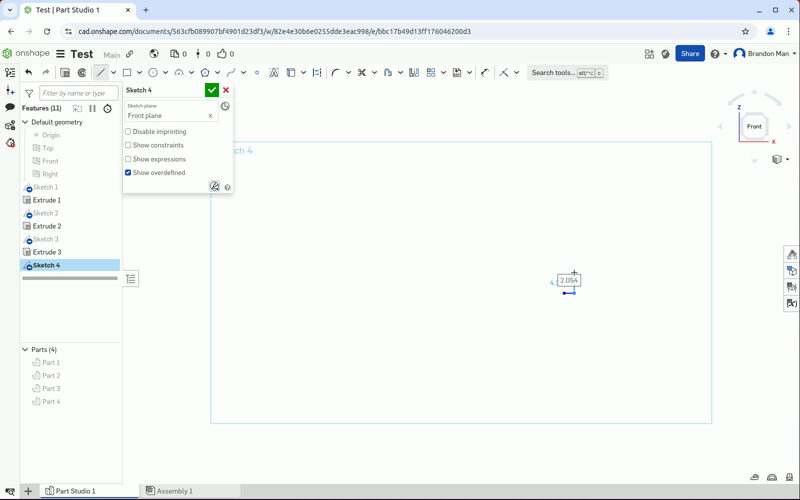
key_up(shift)
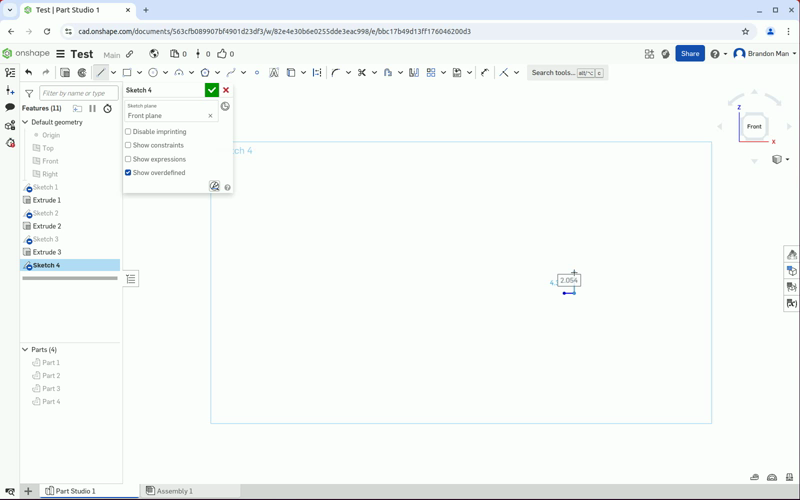
key_down(shift)
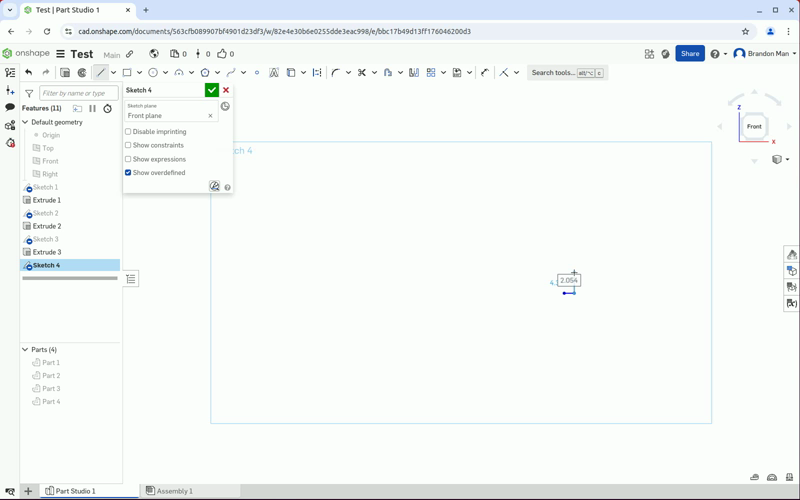
mouse_move(589, 272)
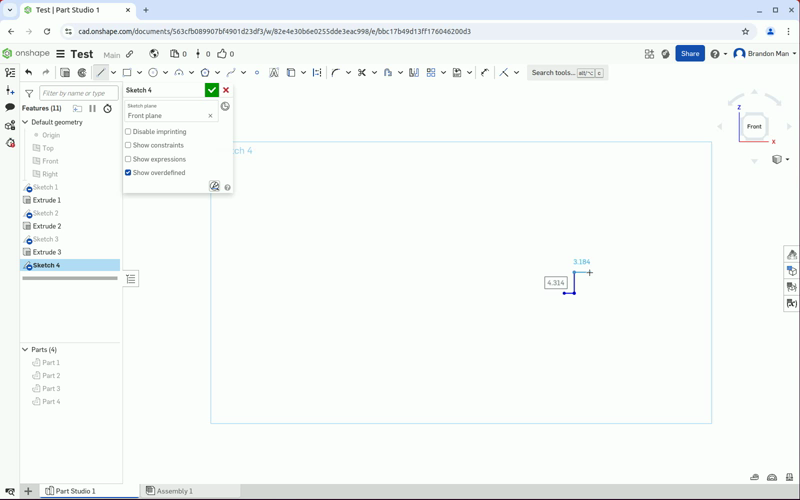
mouse_move(567, 272)
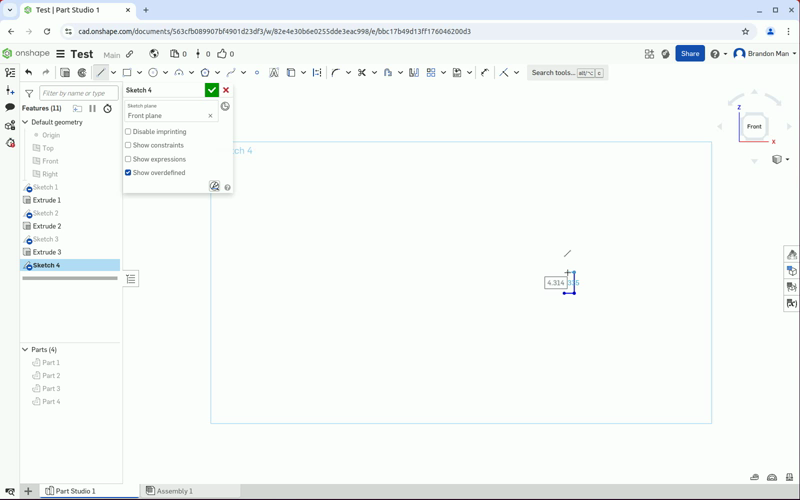
scroll(6)
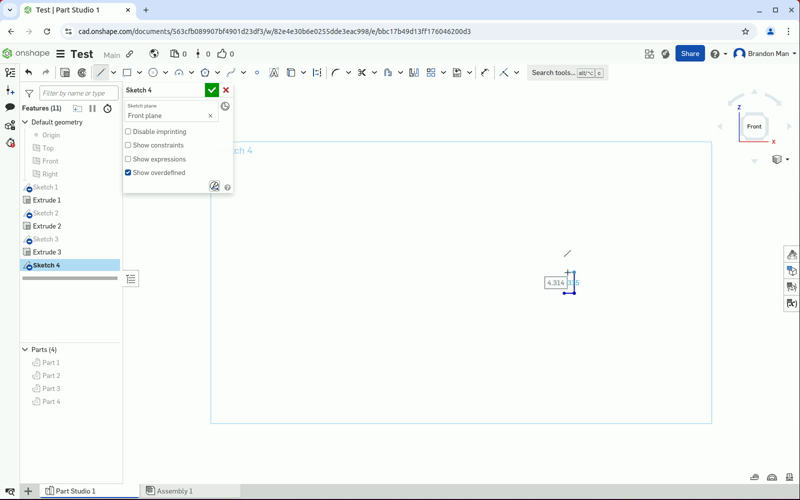
scroll(6)
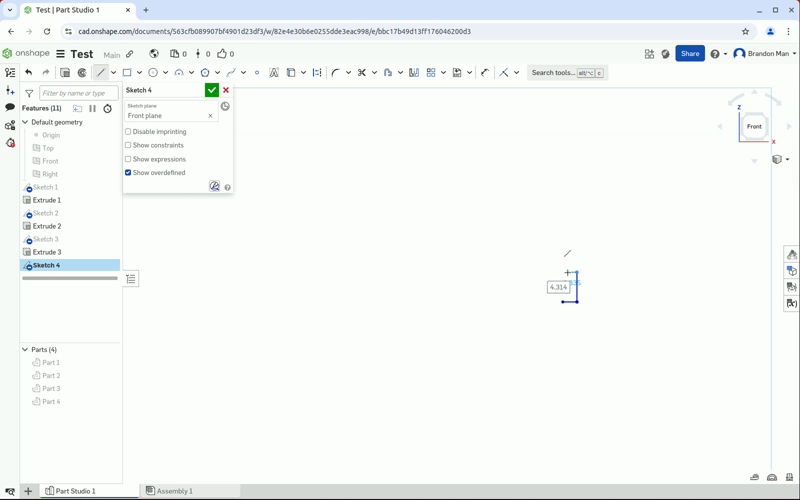
scroll(6)
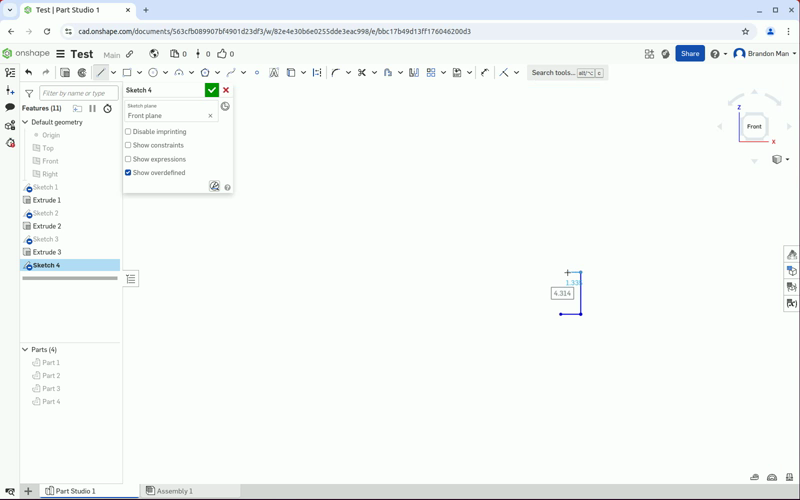
scroll(6)
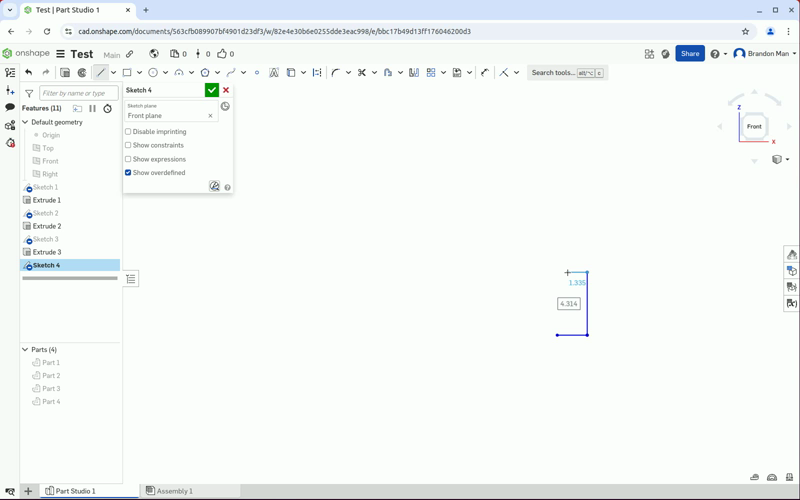
scroll(6)
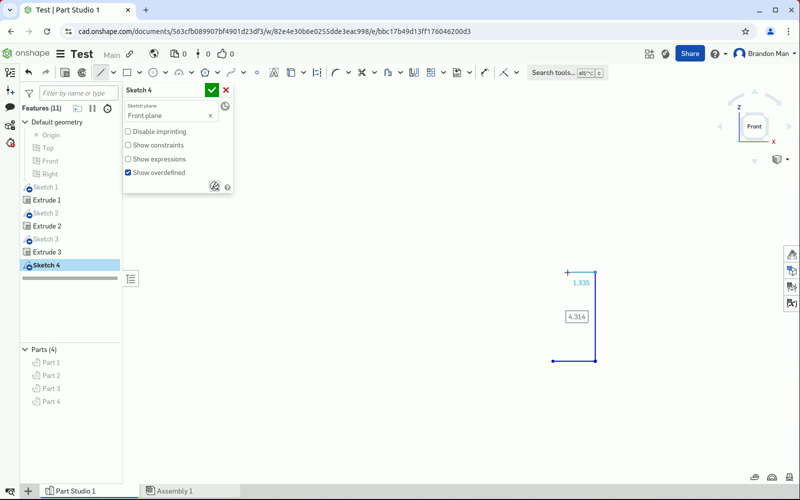
scroll(6)
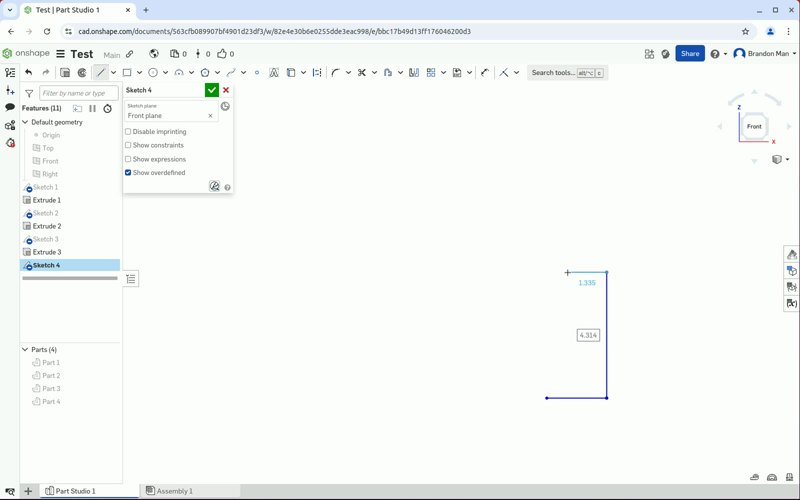
scroll(6)
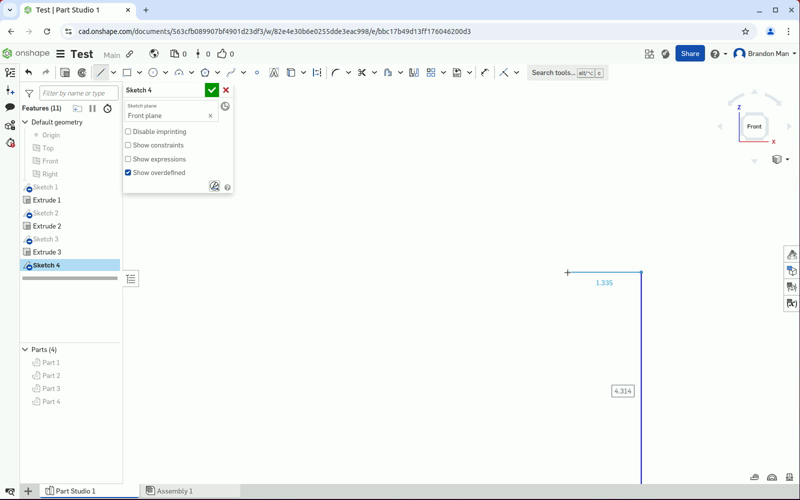
click(567, 272)
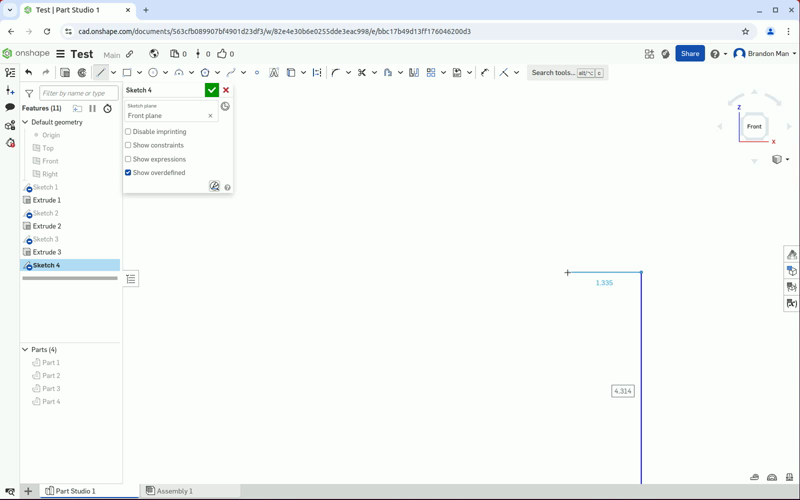
scroll(-6)
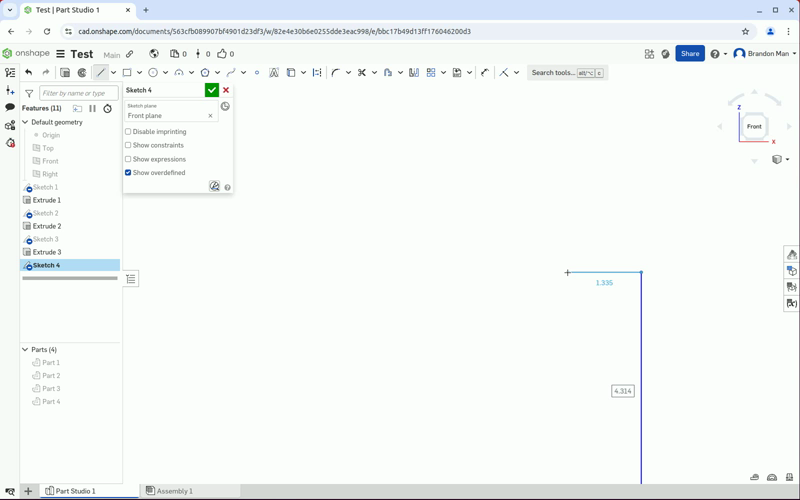
scroll(-6)
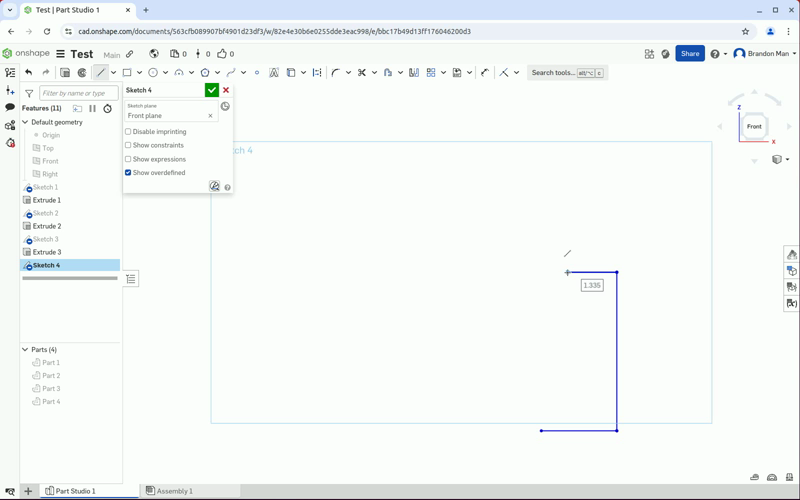
scroll(-6)
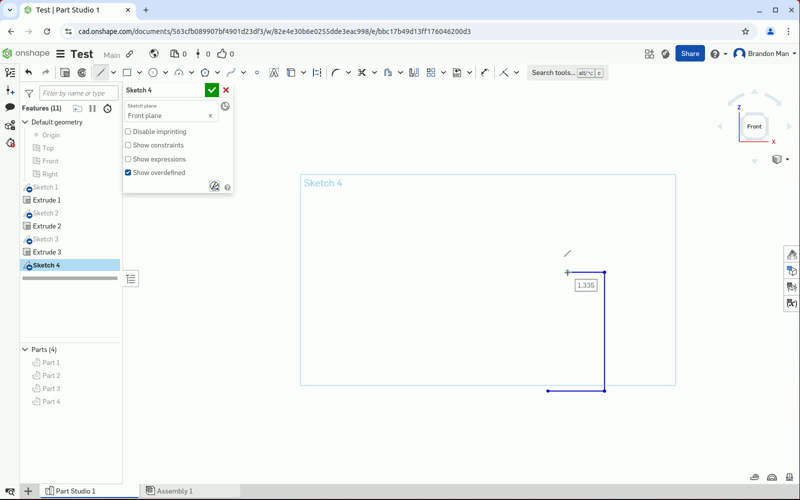
scroll(-6)
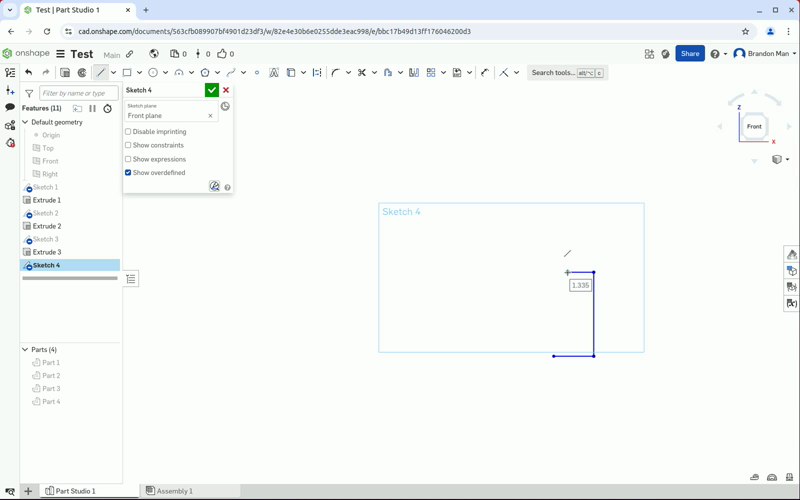
scroll(-6)
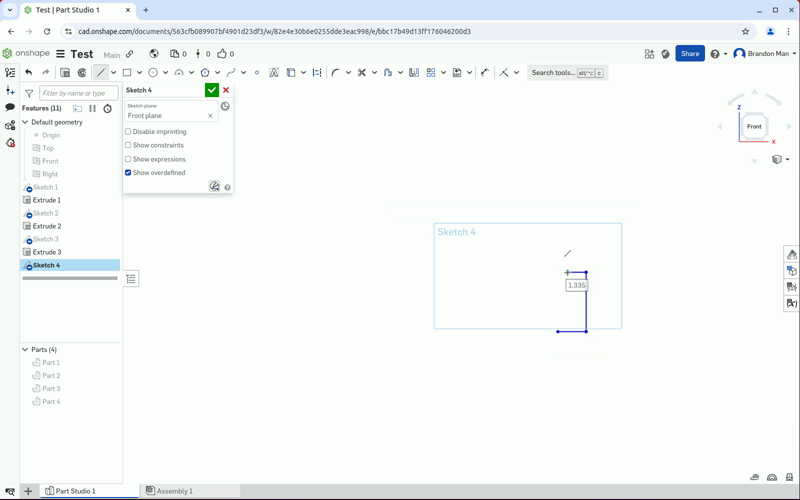
scroll(-6)
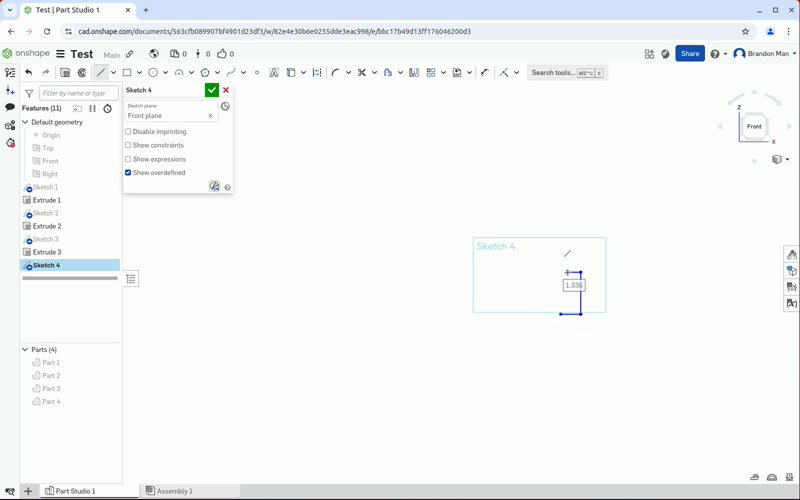
scroll(-6)
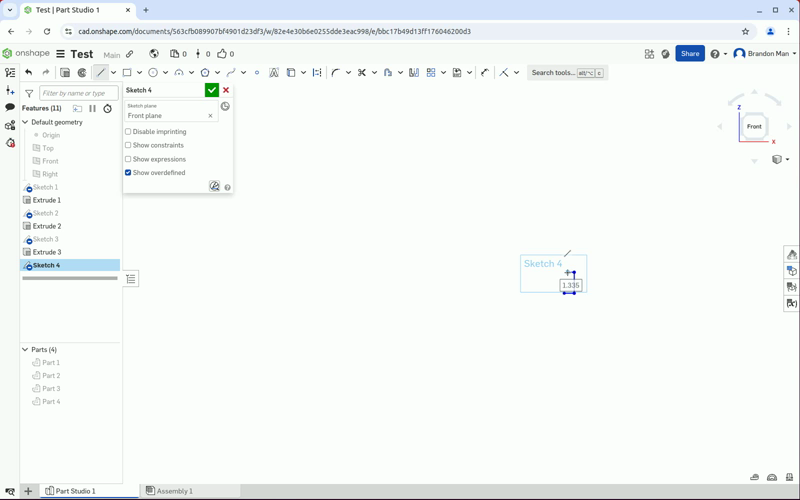
key_up(shift)
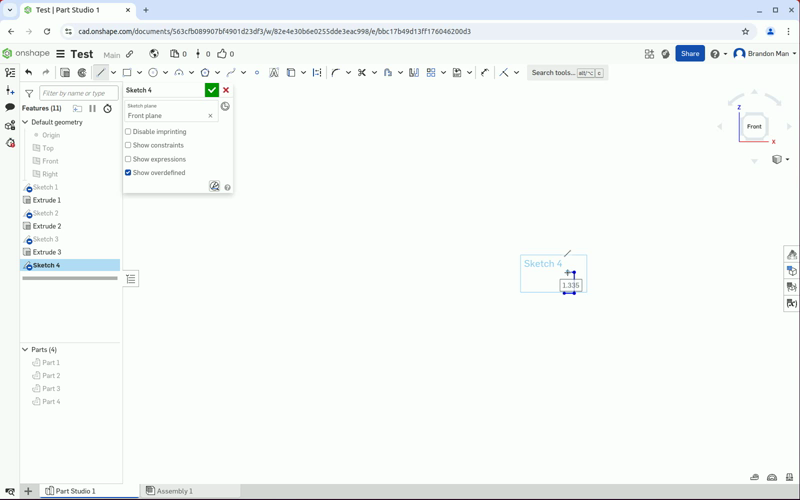
key(esc)
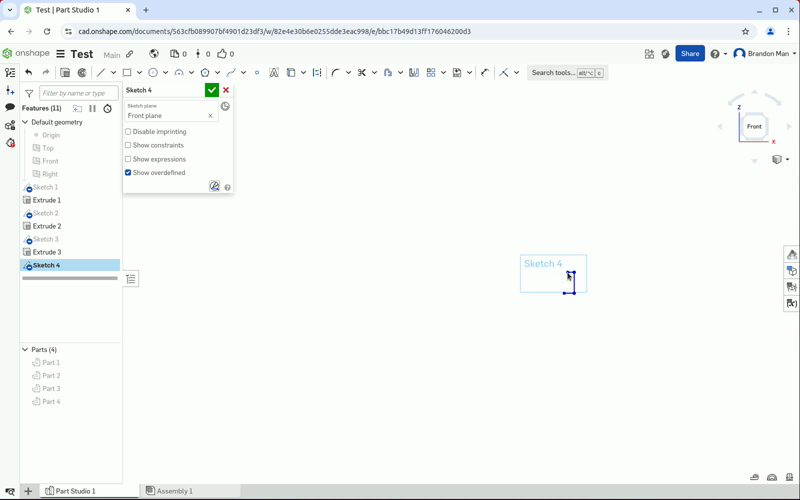
key(a)
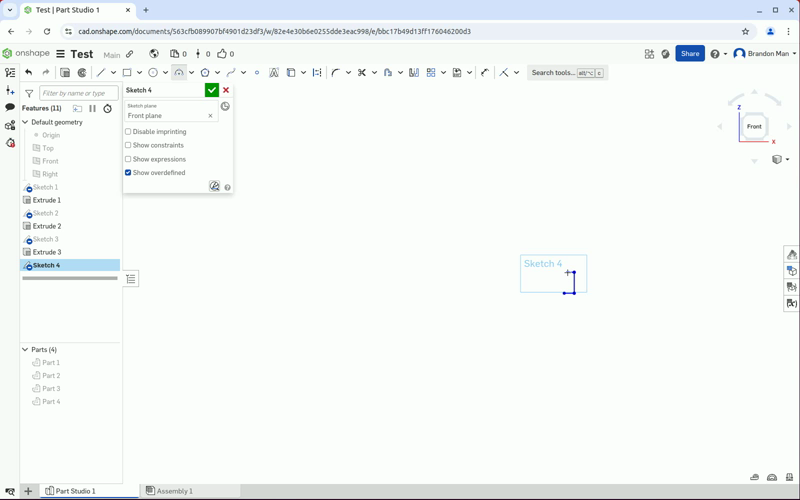
mouse_move(567, 272)
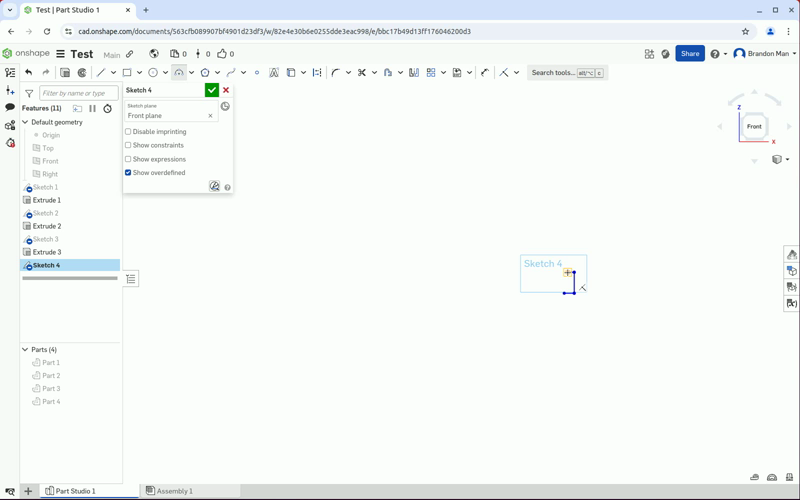
click(567, 272)
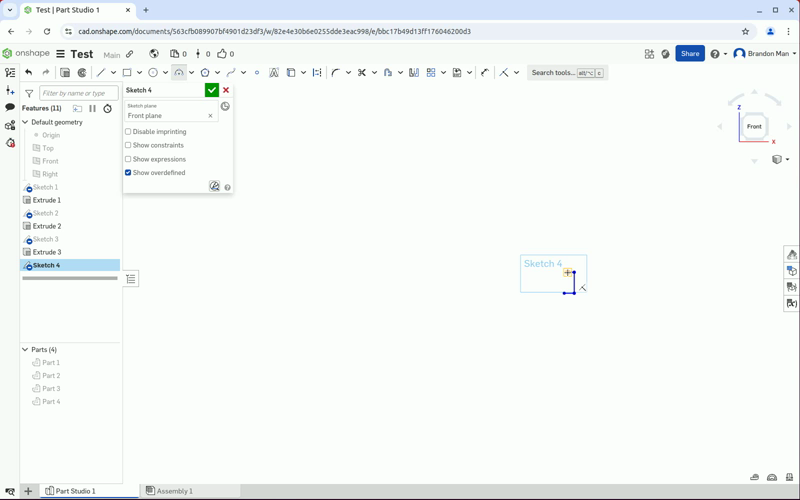
key_down(shift)
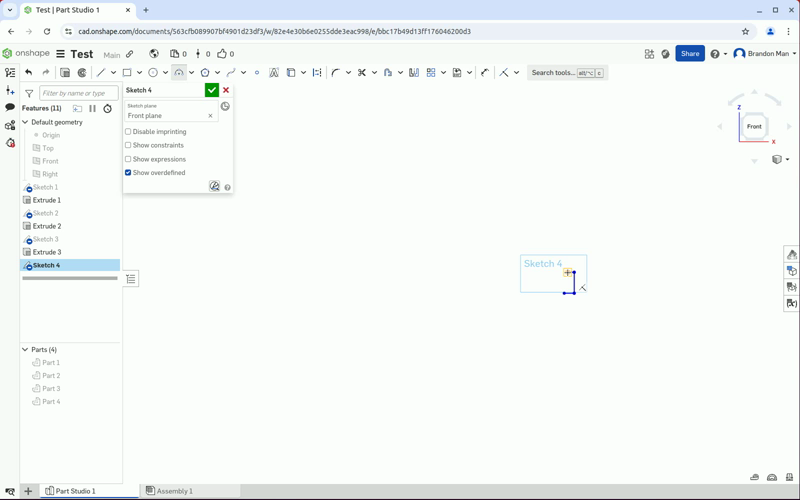
mouse_move(564, 272)
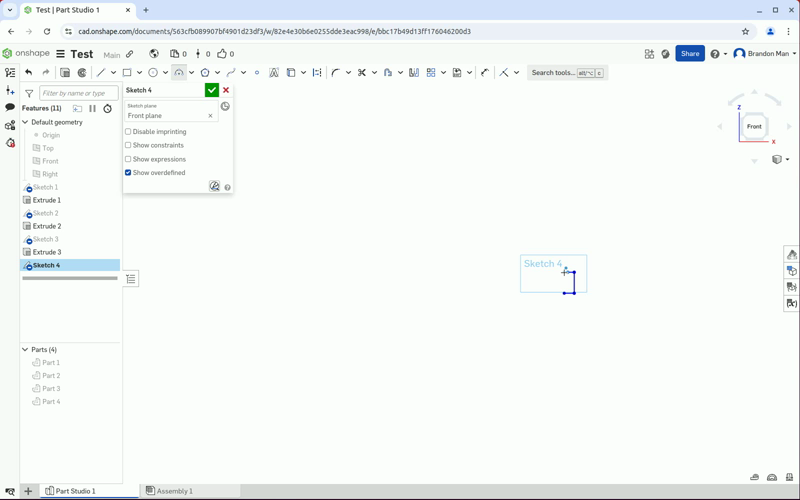
scroll(6)
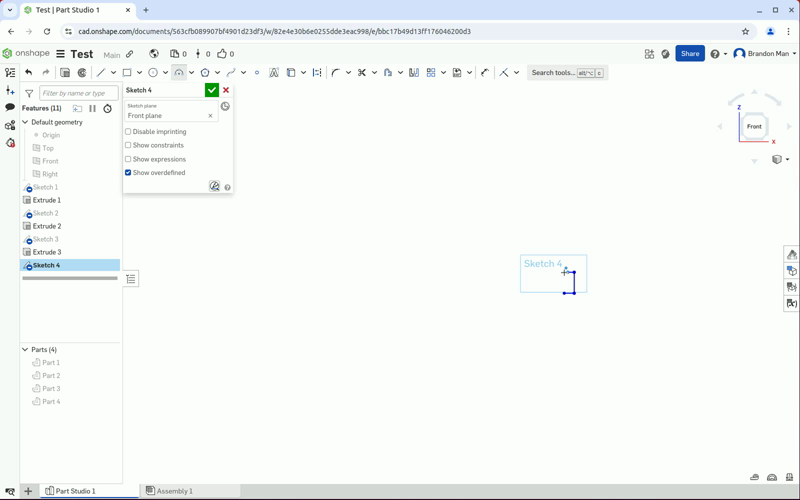
scroll(6)
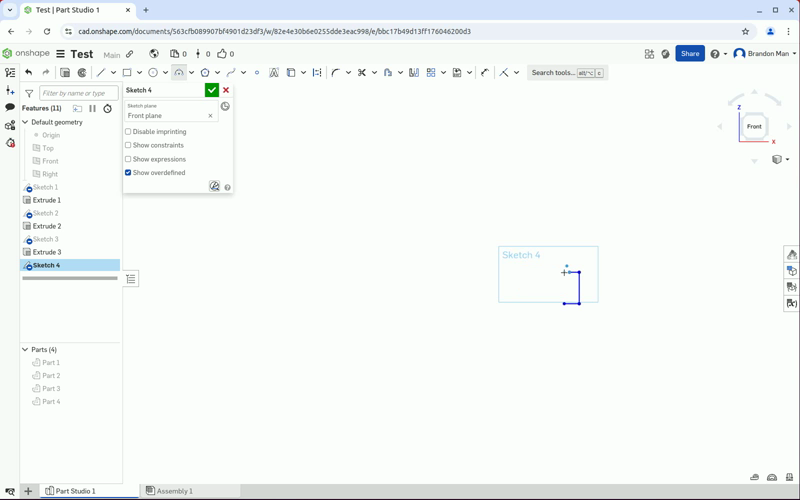
scroll(6)
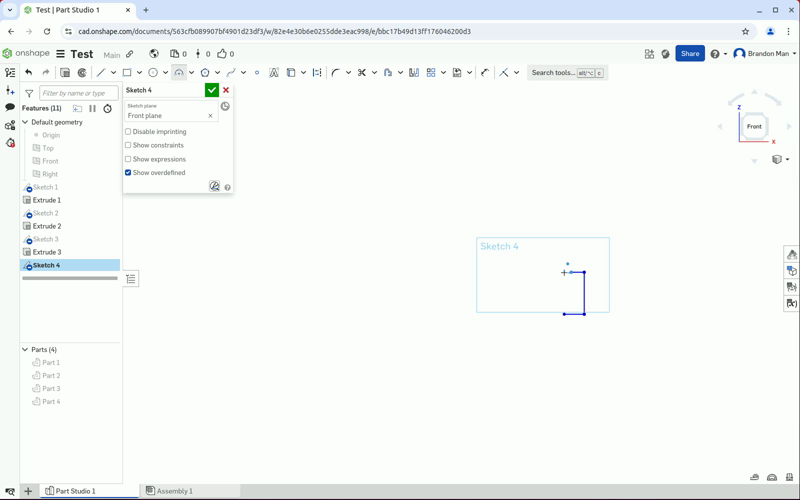
scroll(6)
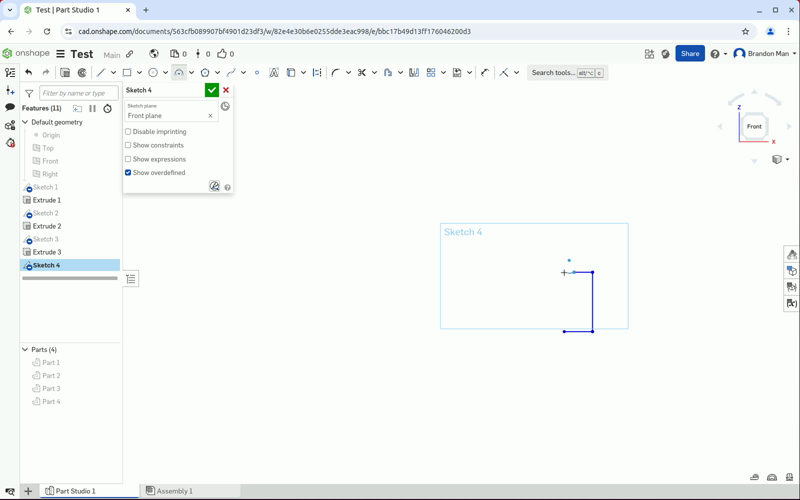
scroll(6)
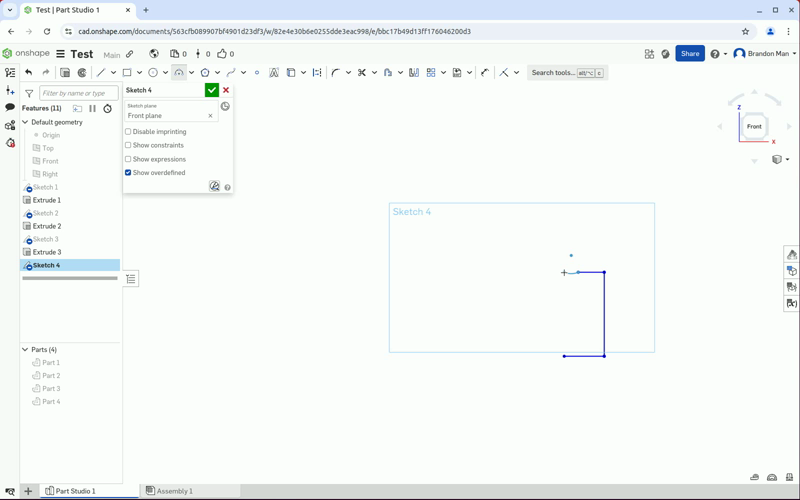
scroll(6)
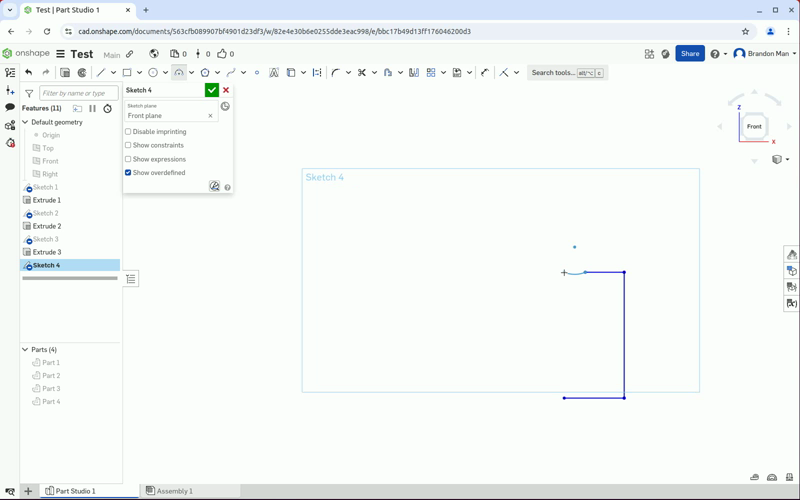
scroll(6)
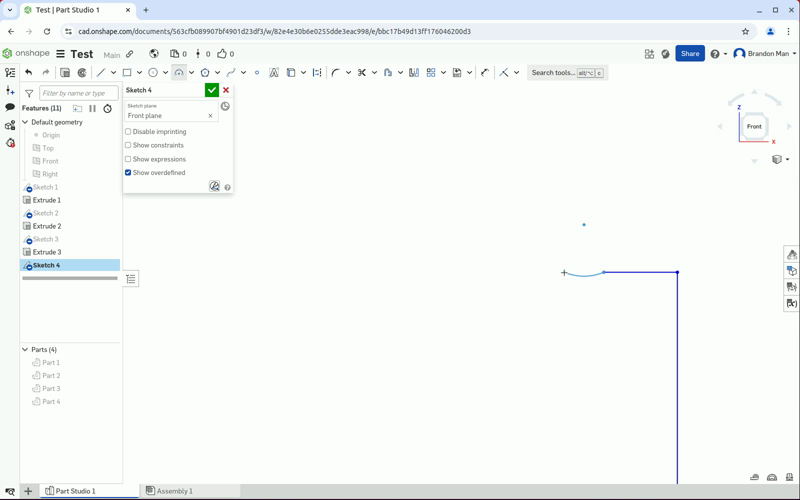
click(564, 272)
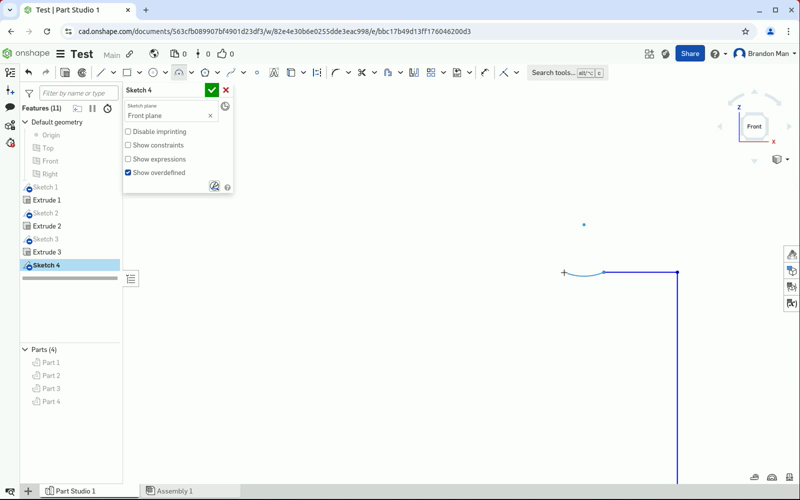
scroll(-6)
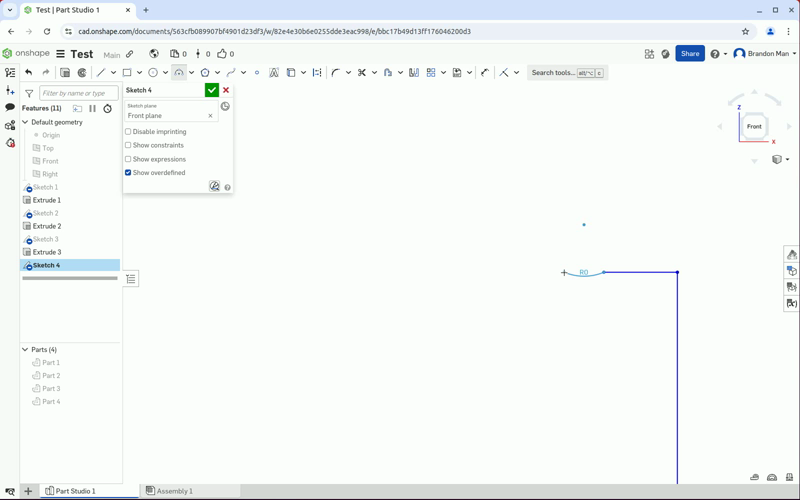
scroll(-6)
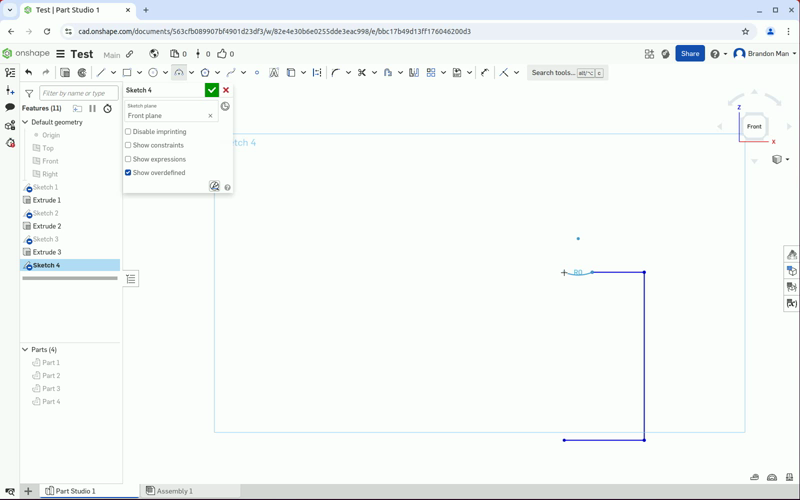
scroll(-6)
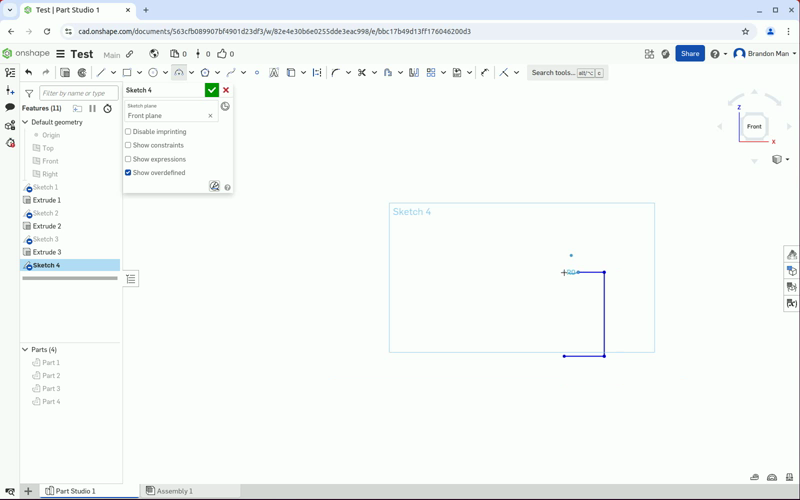
scroll(-6)
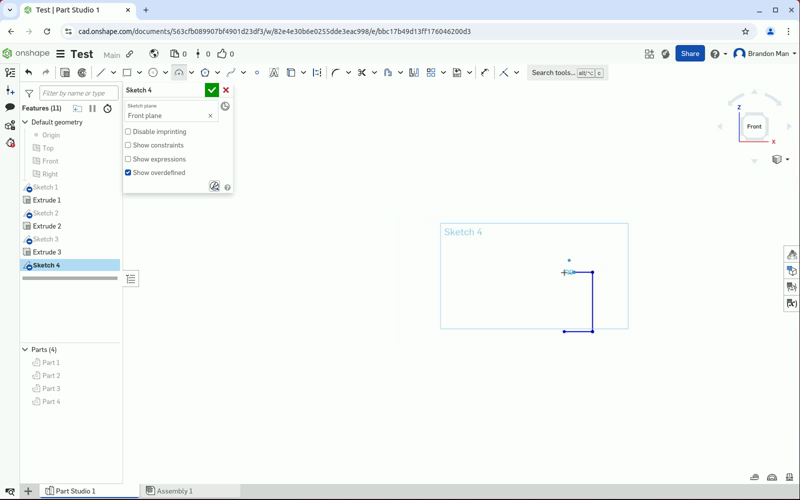
scroll(-6)
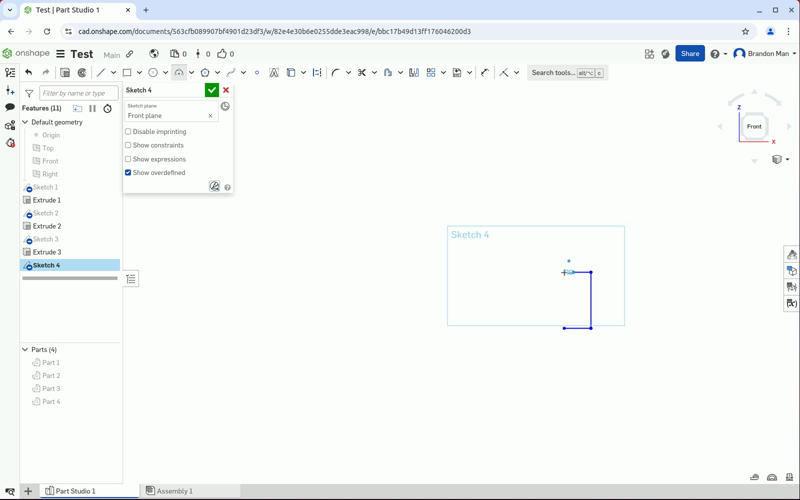
scroll(-6)
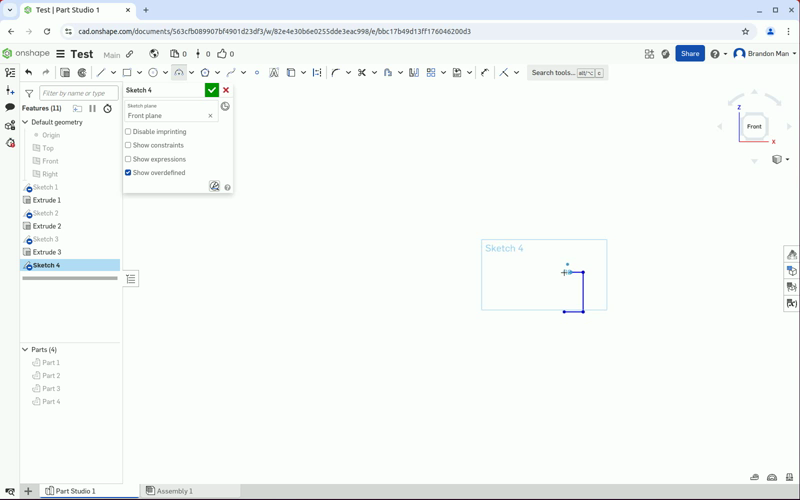
scroll(-6)
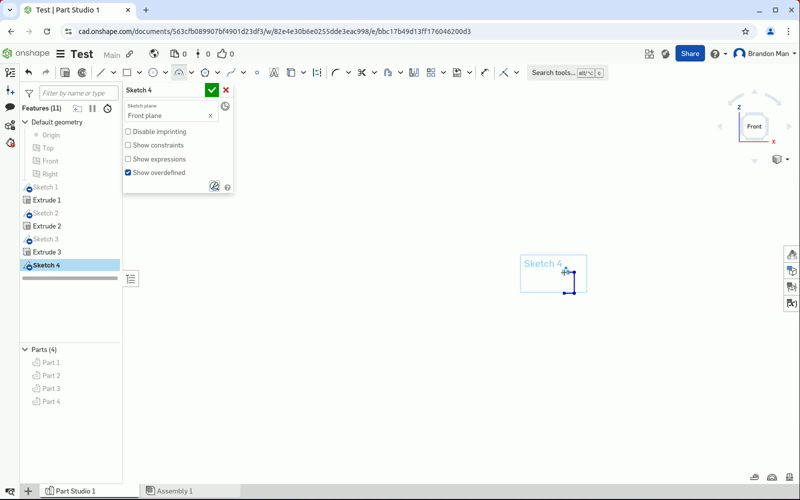
mouse_move(565, 274)
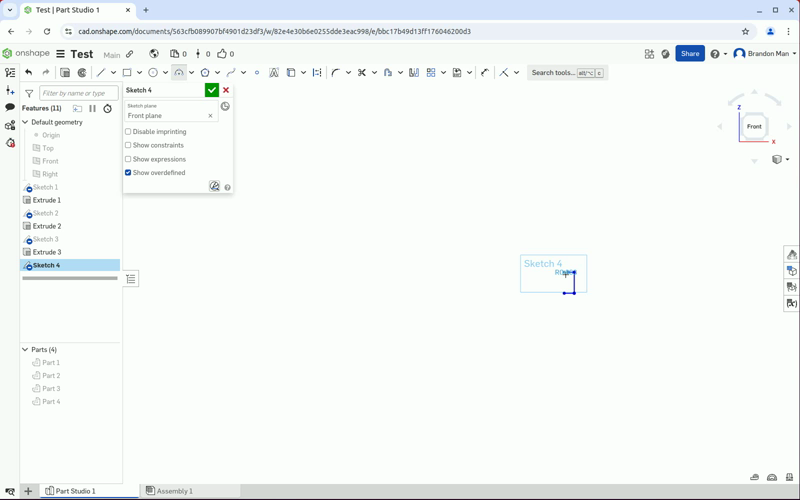
scroll(6)
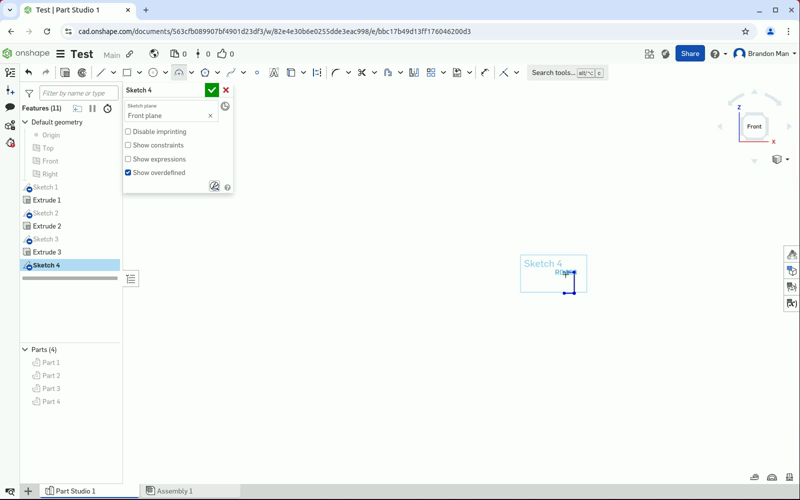
scroll(6)
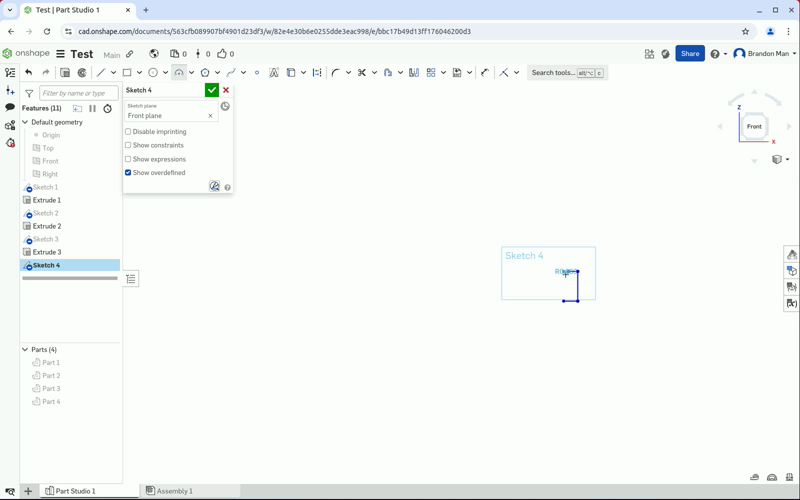
scroll(6)
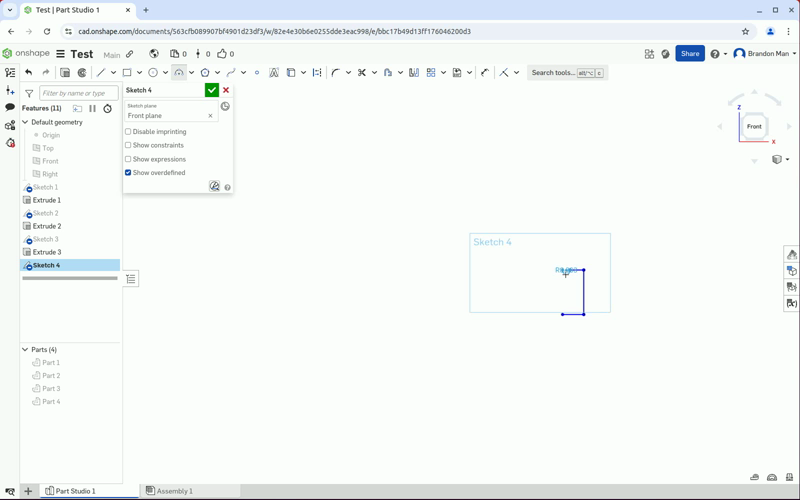
scroll(6)
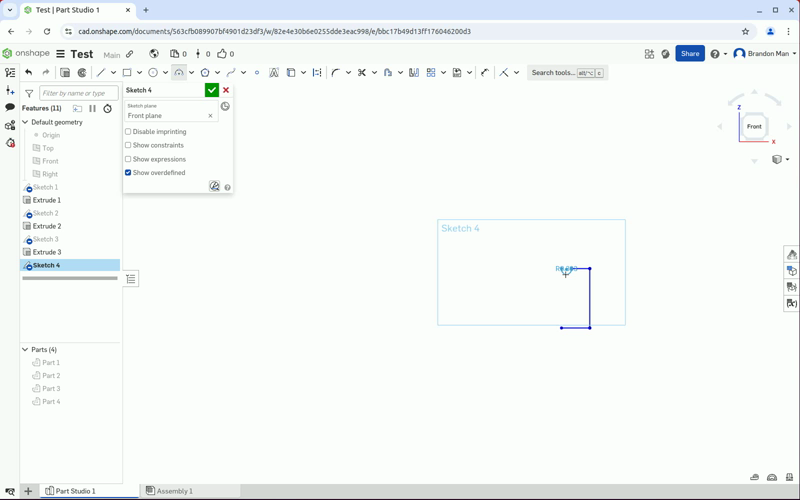
scroll(6)
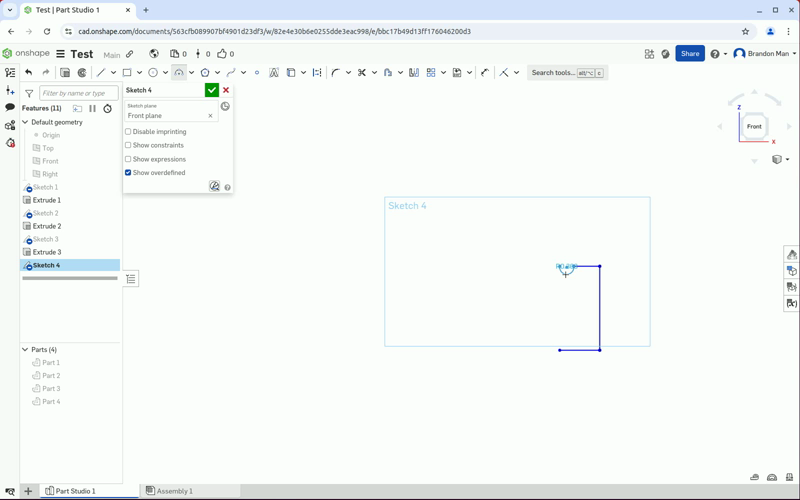
scroll(6)
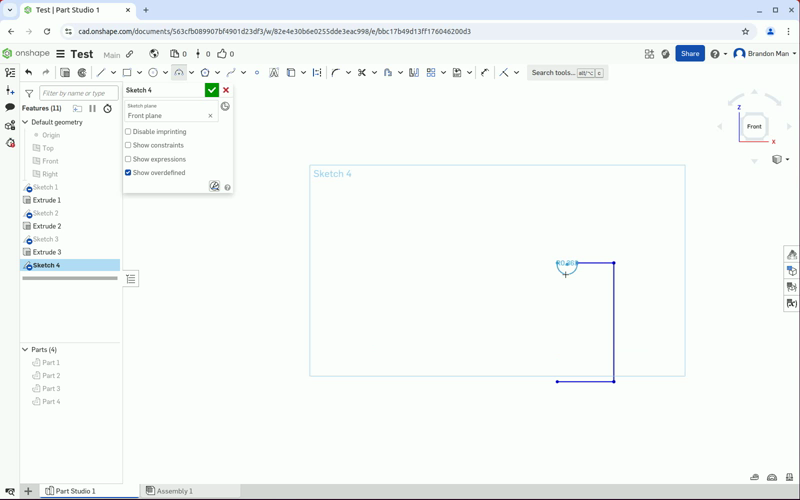
scroll(6)
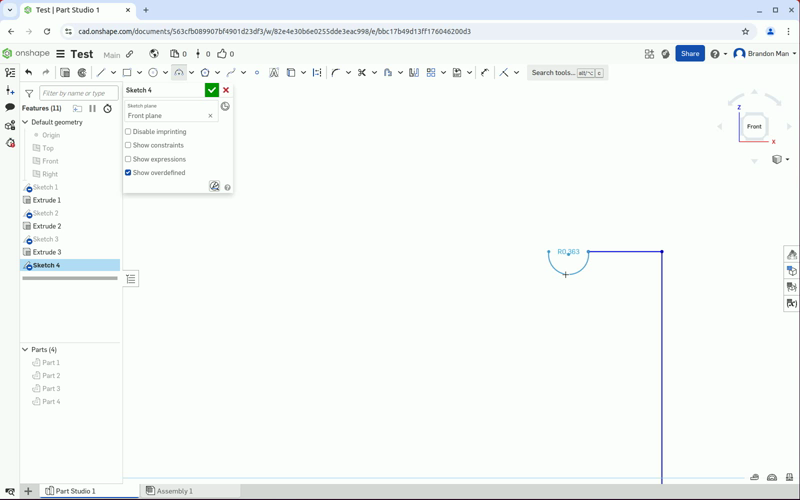
click(565, 274)
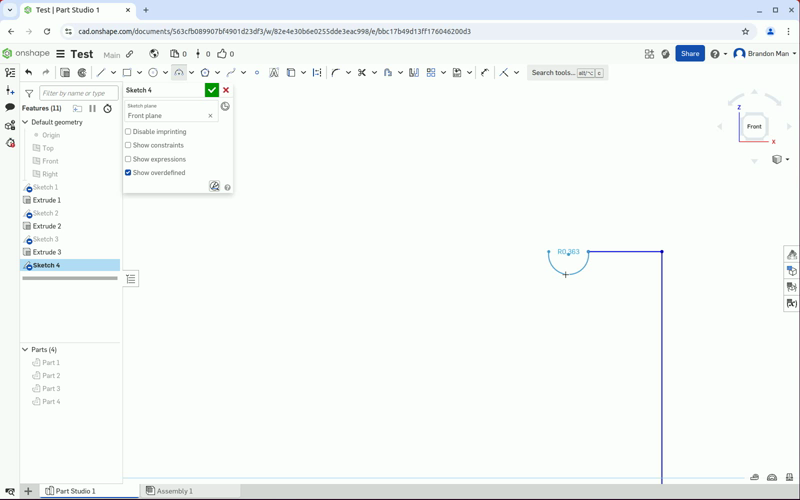
scroll(-6)
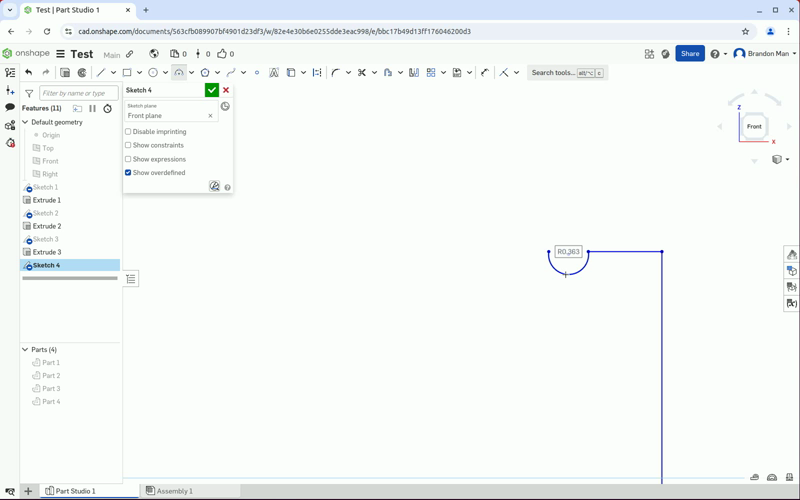
scroll(-6)
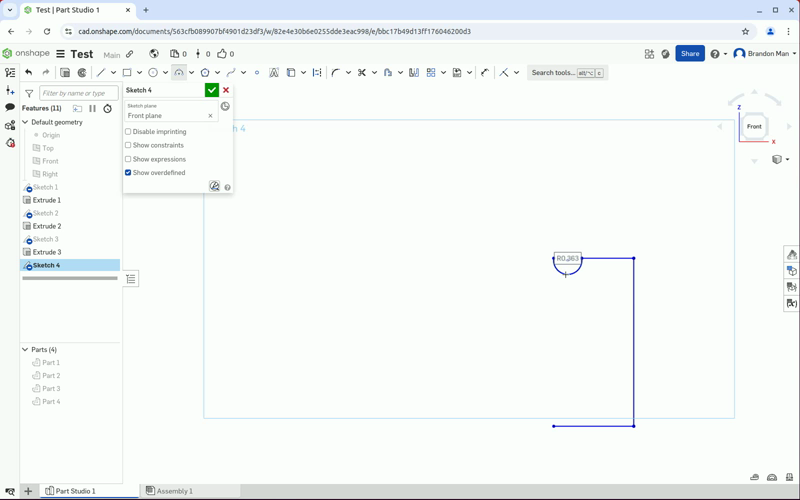
scroll(-6)
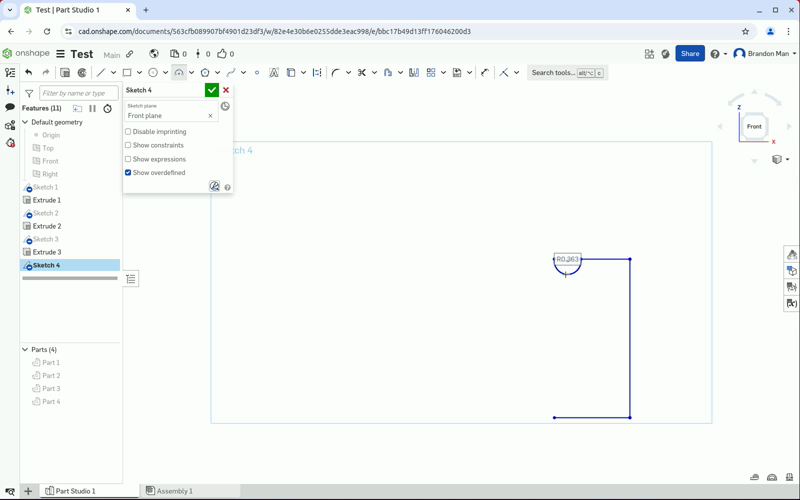
scroll(-6)
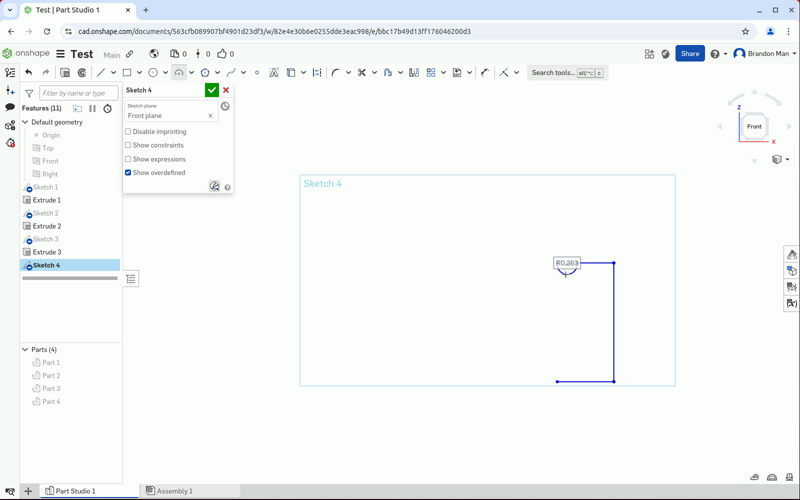
scroll(-6)
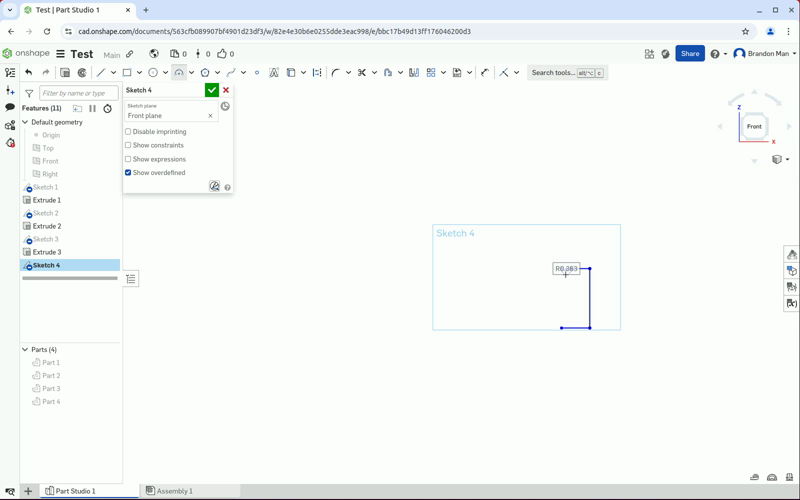
scroll(-6)
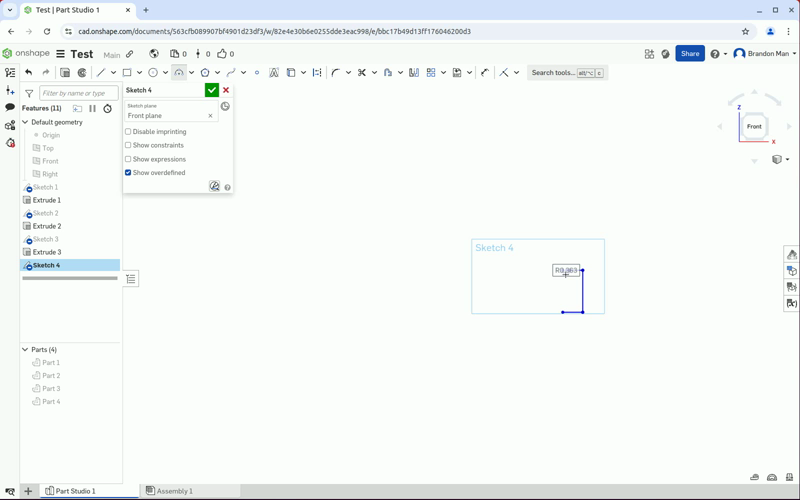
scroll(-6)
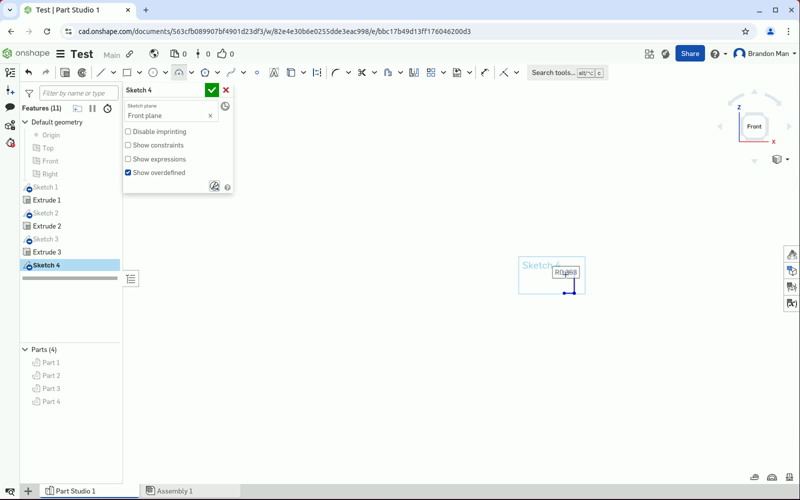
key_up(shift)
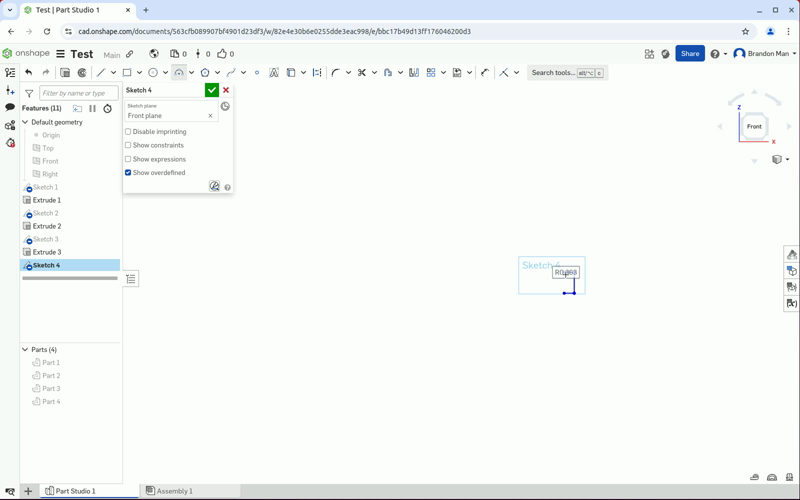
key(esc)
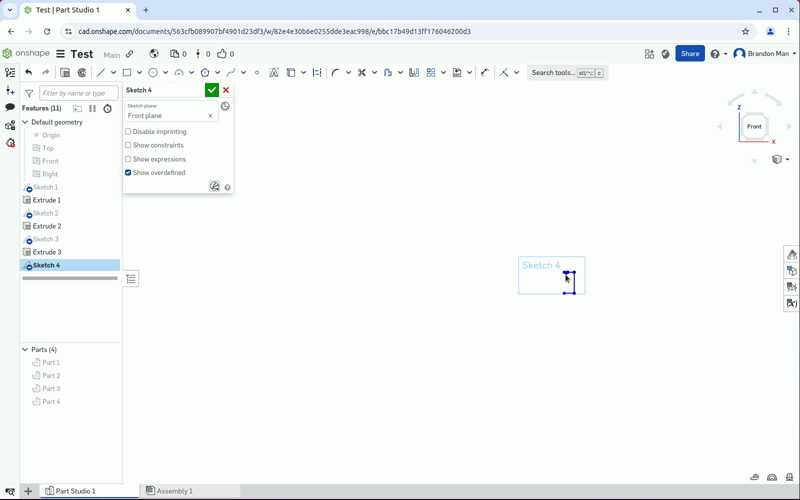
key(l)
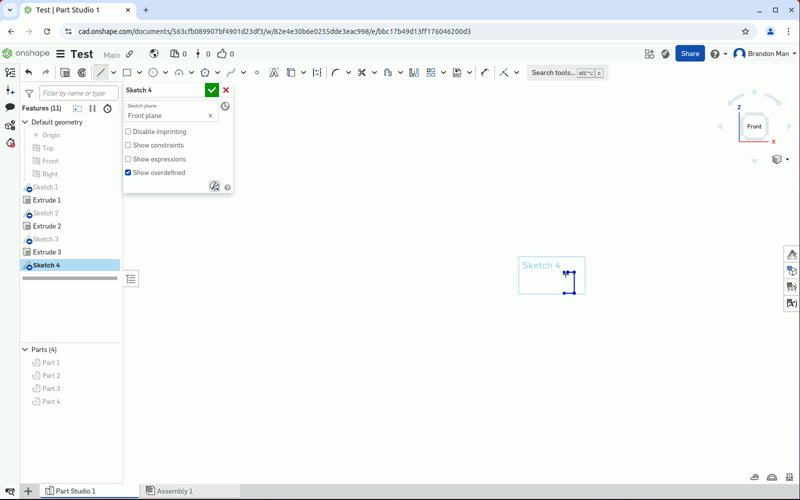
mouse_move(564, 272)
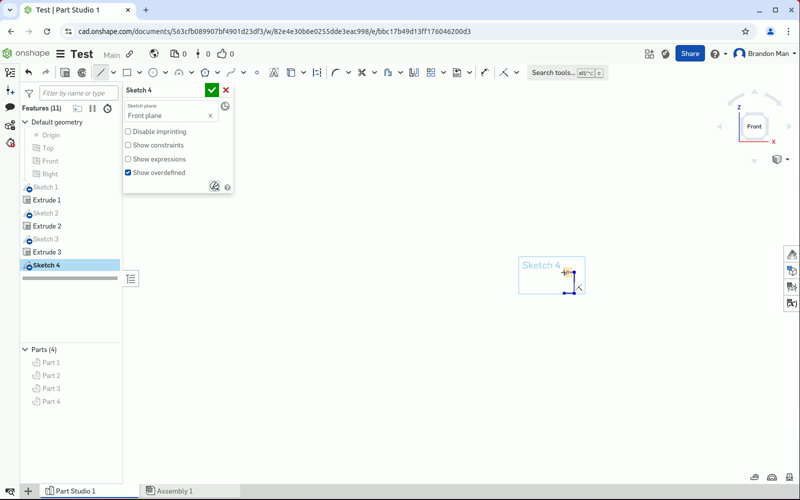
scroll(6)
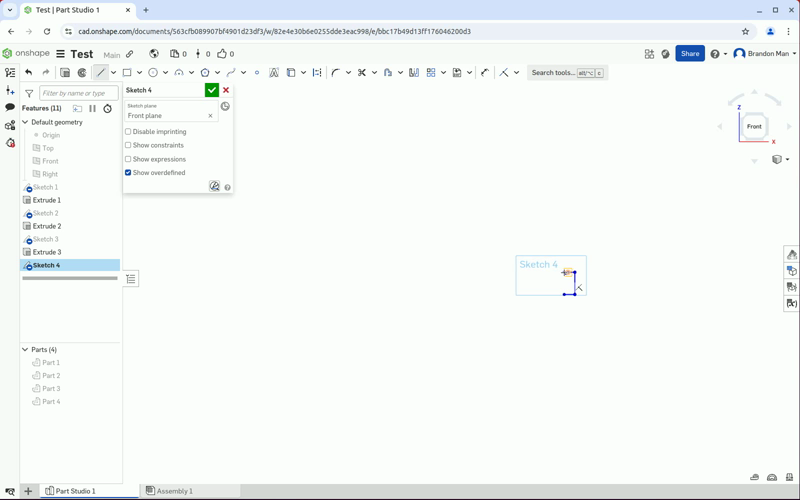
scroll(6)
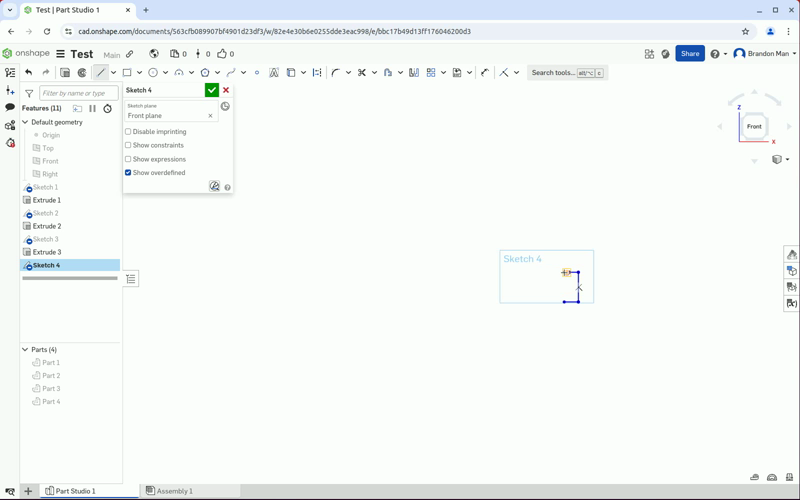
scroll(6)
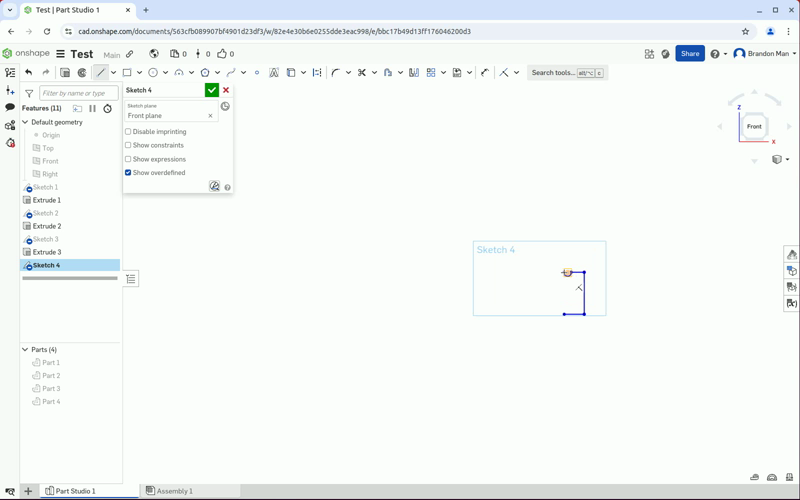
scroll(6)
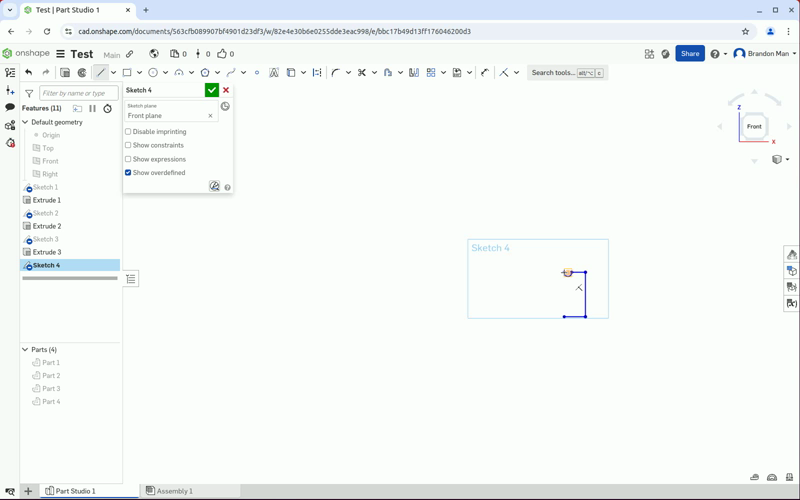
scroll(6)
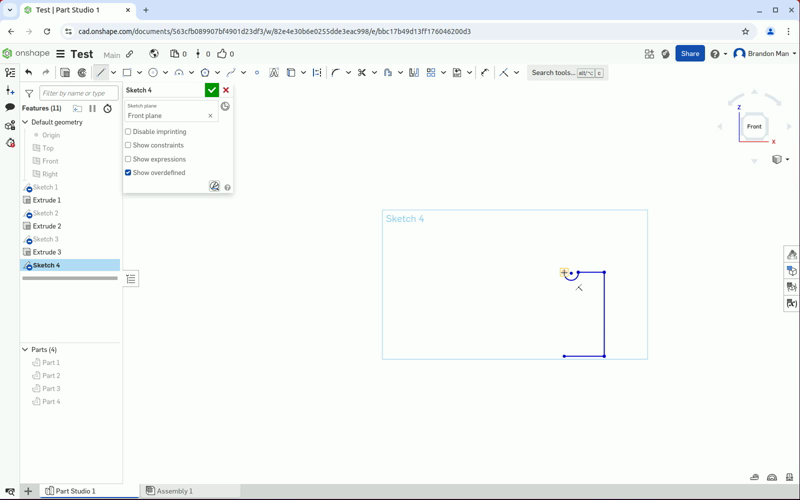
scroll(6)
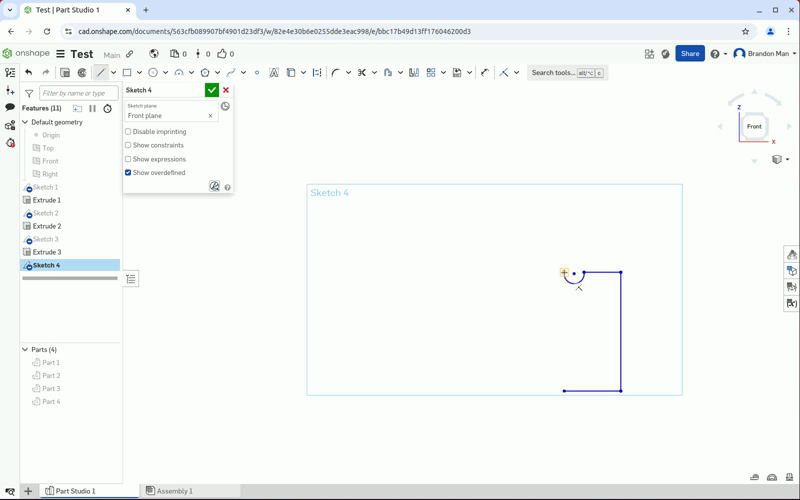
scroll(6)
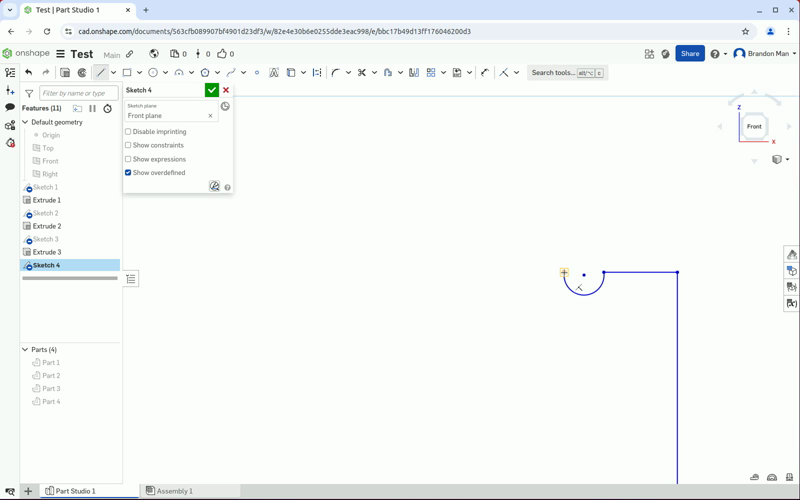
click(564, 272)
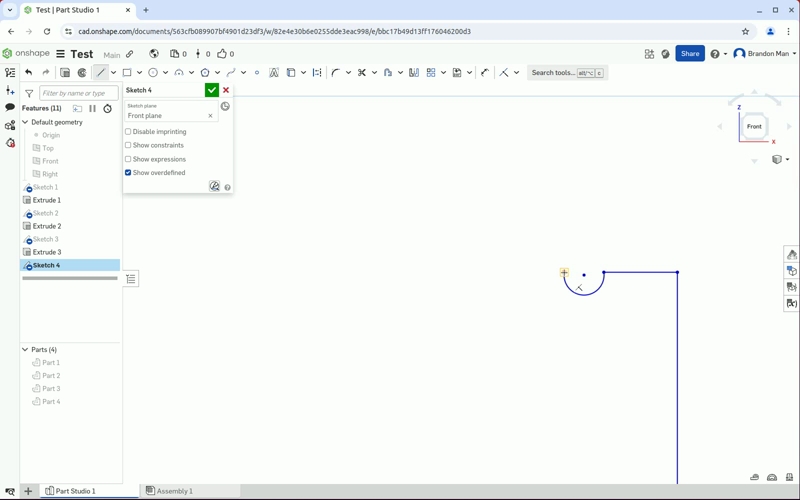
scroll(-6)
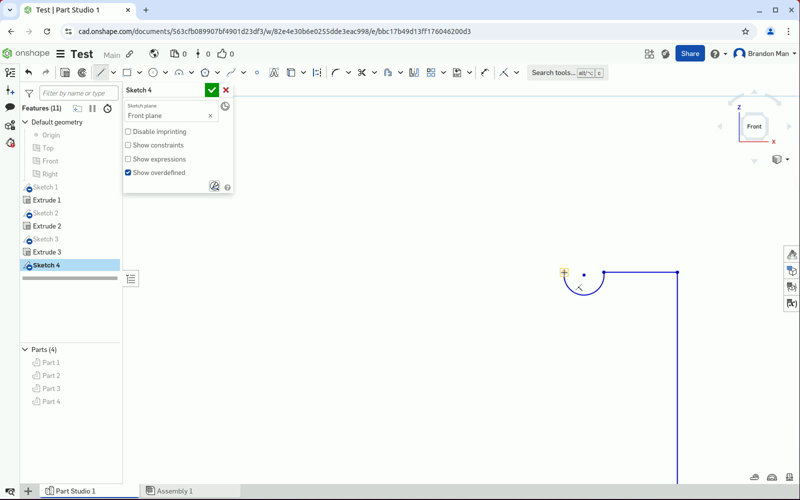
scroll(-6)
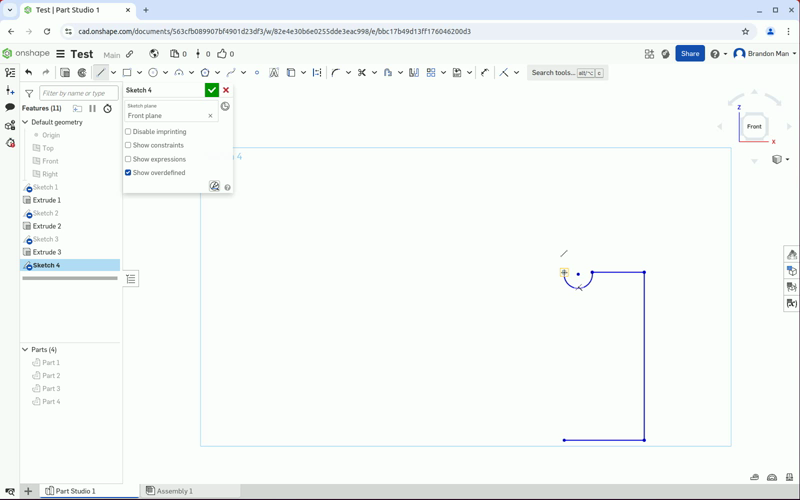
scroll(-6)
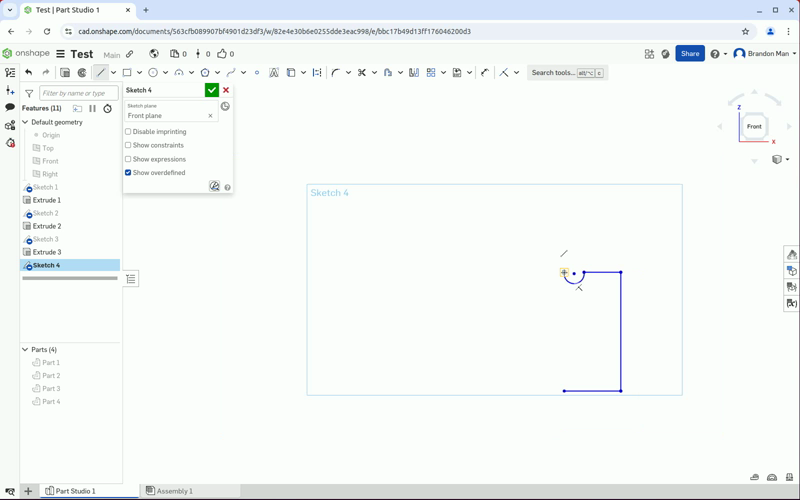
scroll(-6)
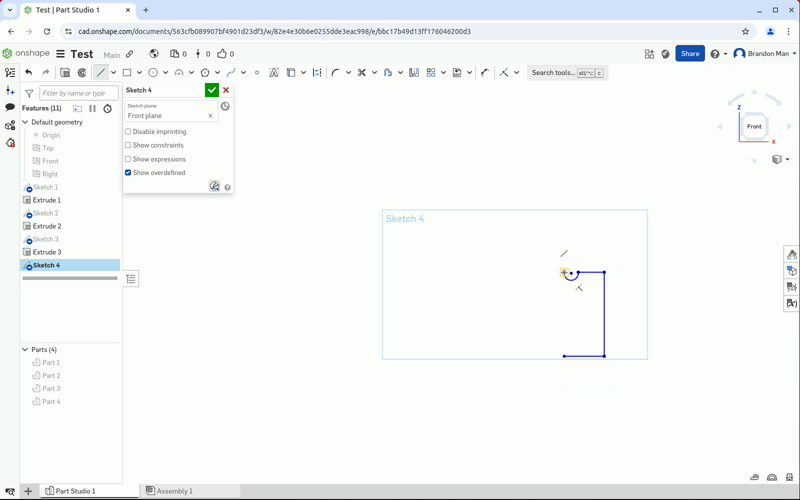
scroll(-6)
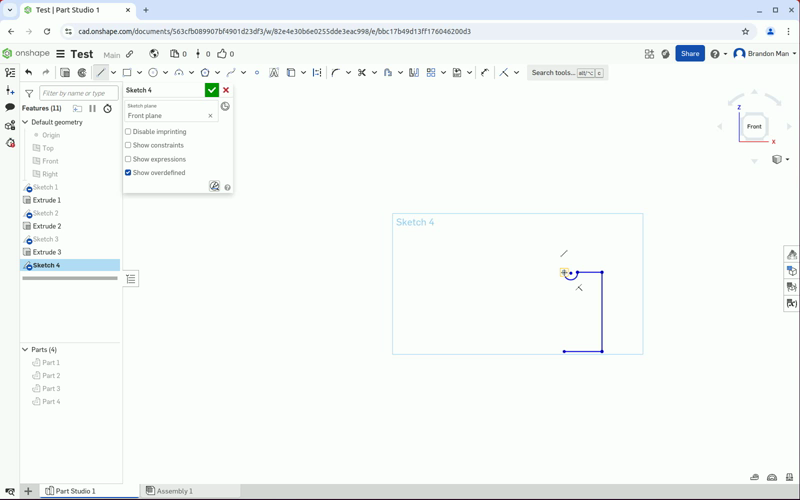
scroll(-6)
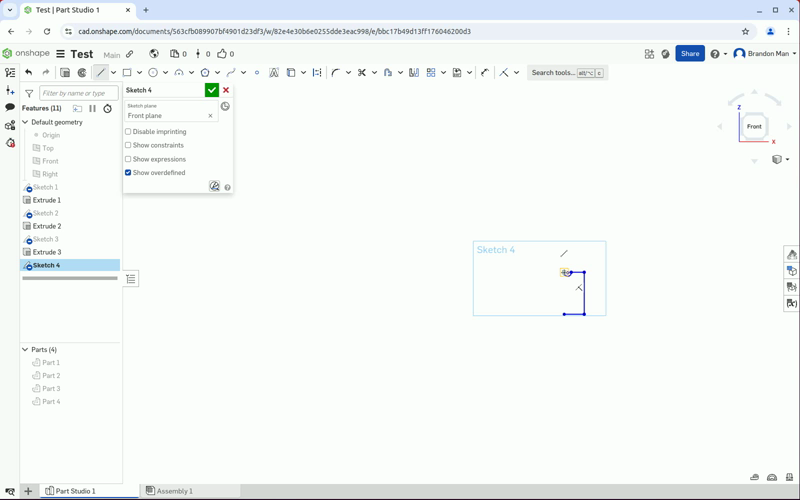
scroll(-6)
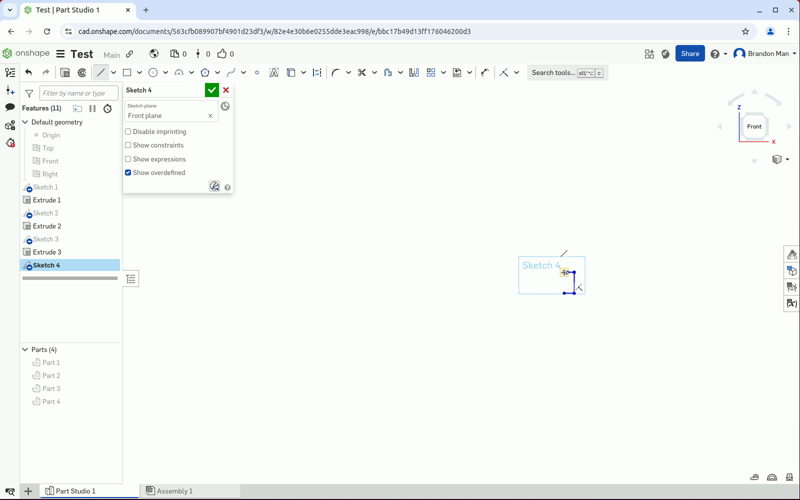
mouse_move(589, 272)
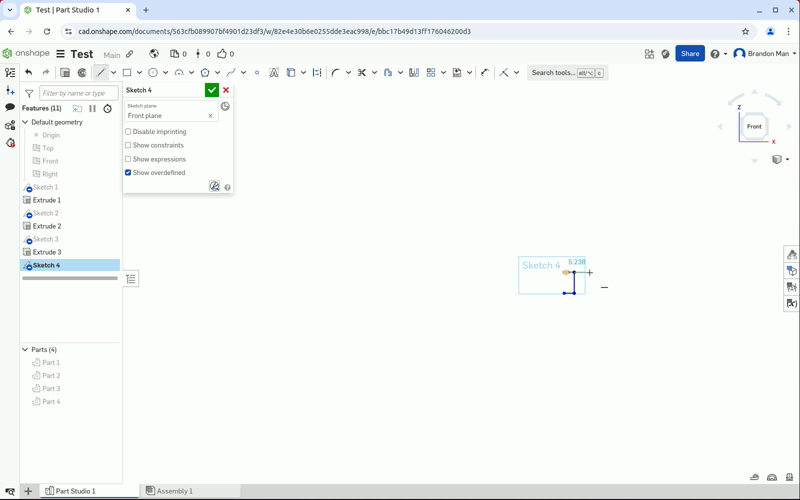
key_down(shift)
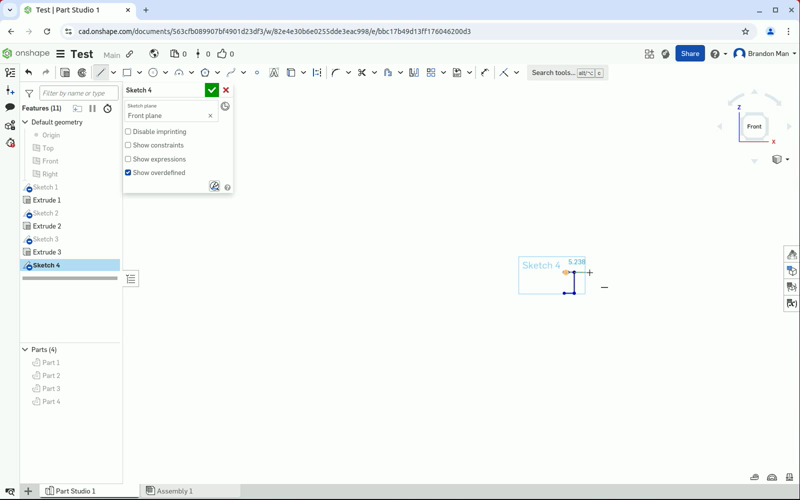
mouse_move(564, 293)
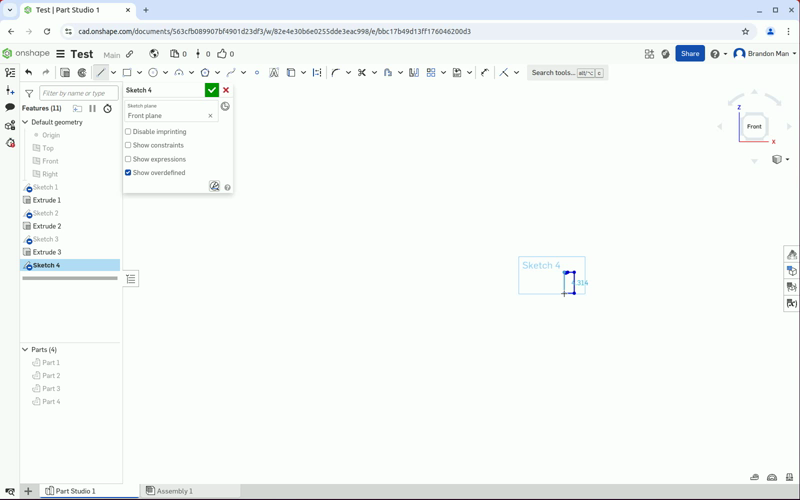
key_up(shift)
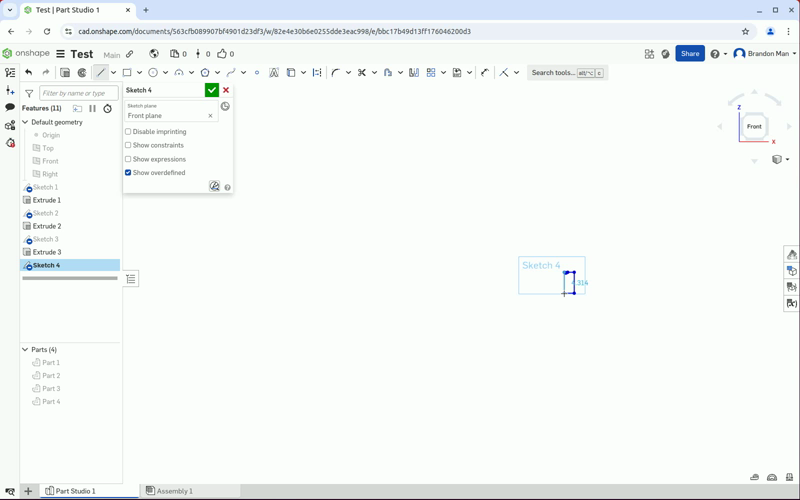
click(564, 293)
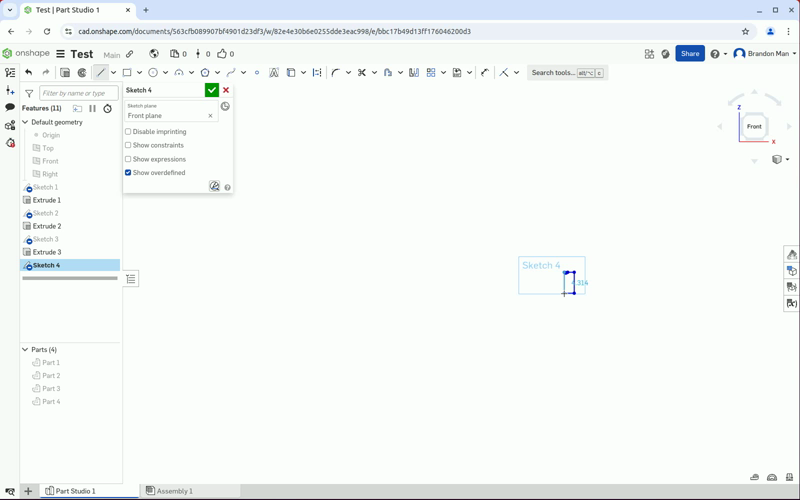
key(esc)
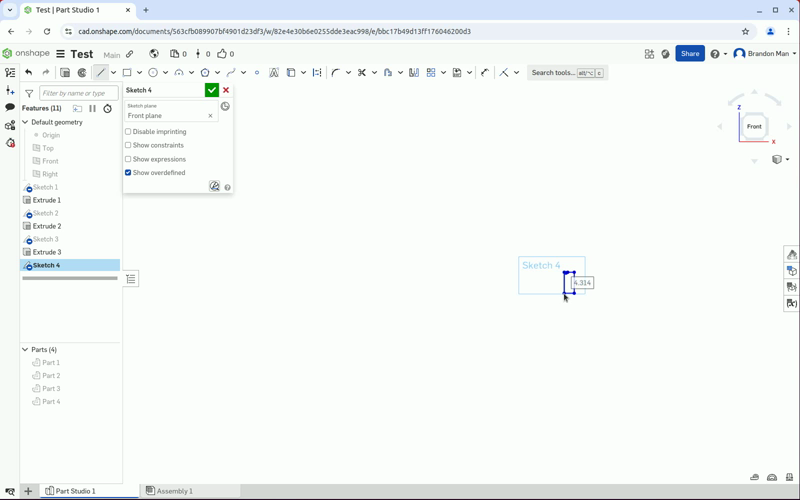
mouse_move(567, 281)
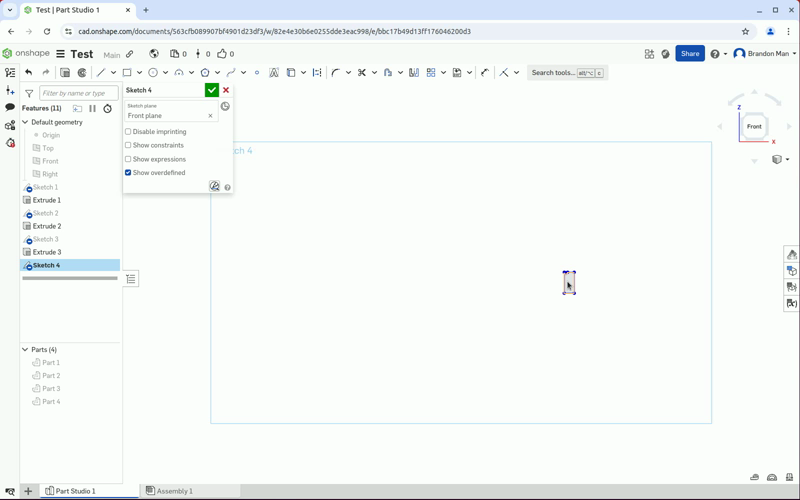
scroll(6)
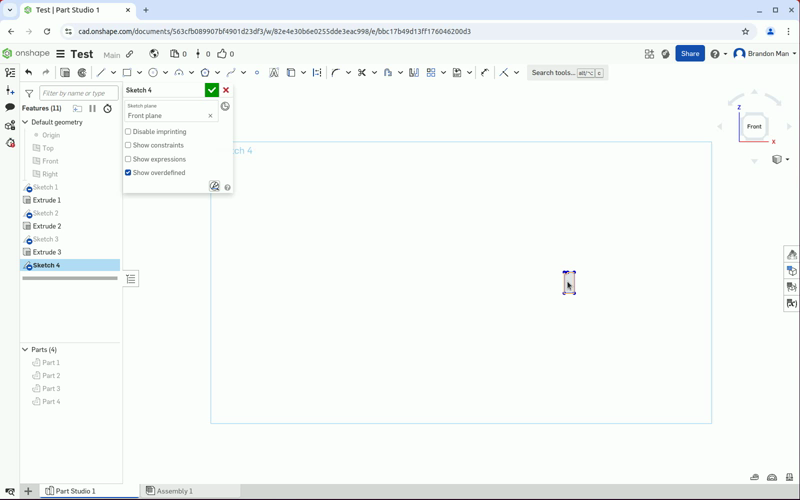
scroll(6)
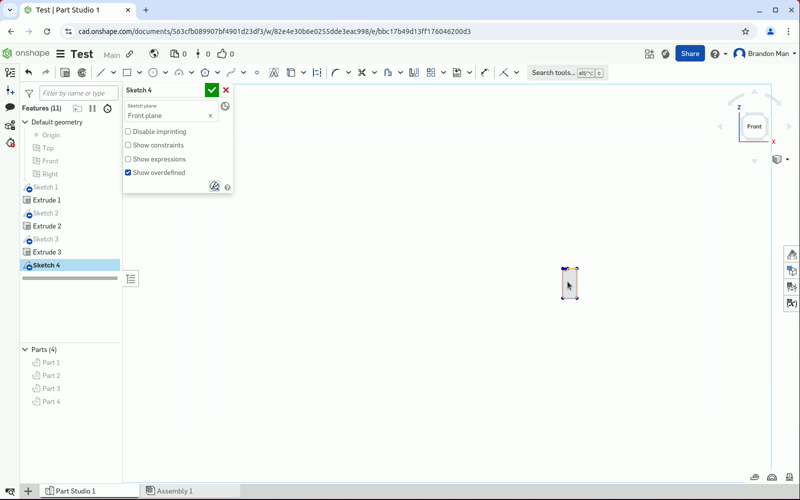
scroll(6)
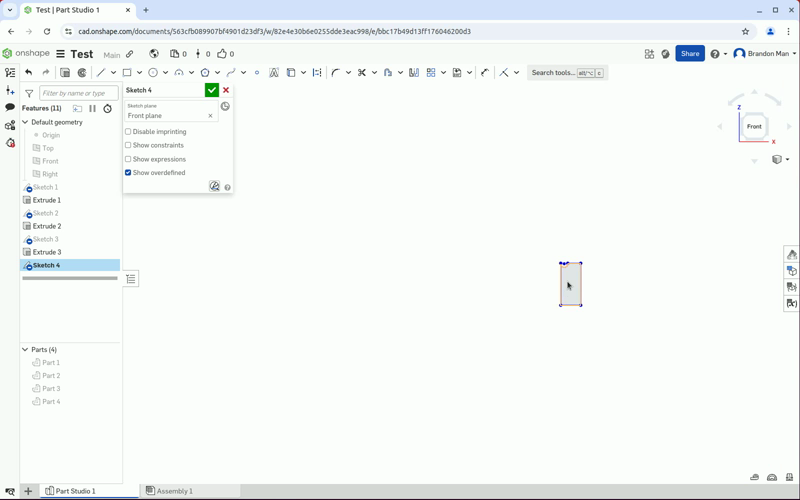
scroll(6)
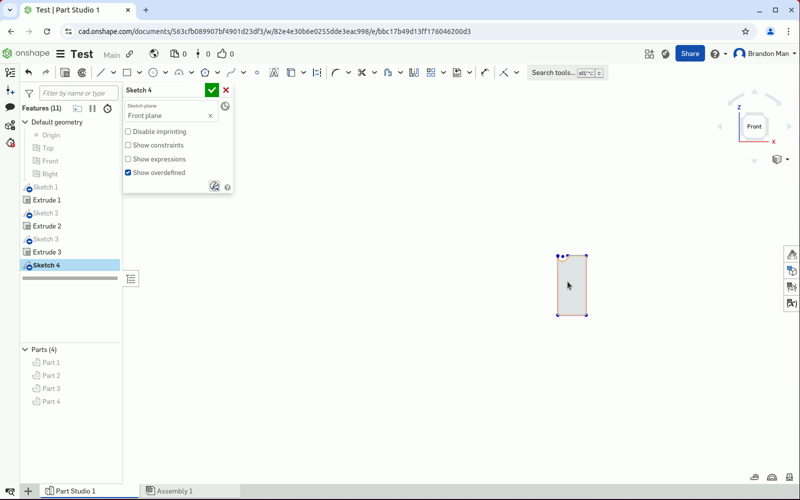
scroll(6)
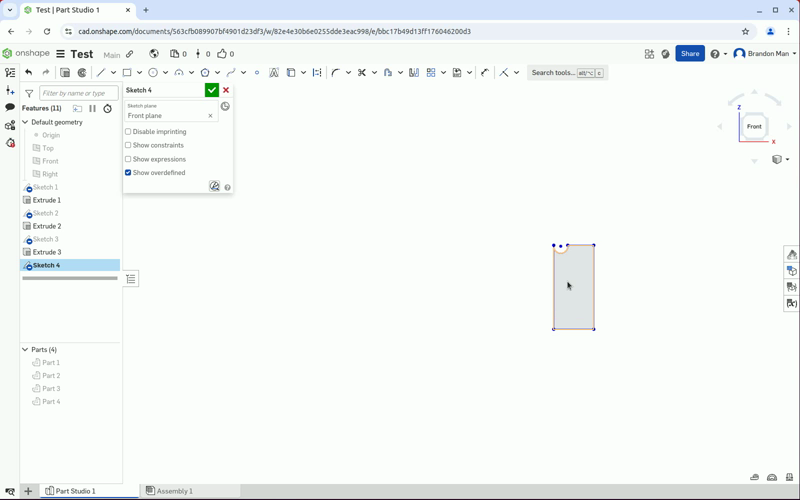
scroll(6)
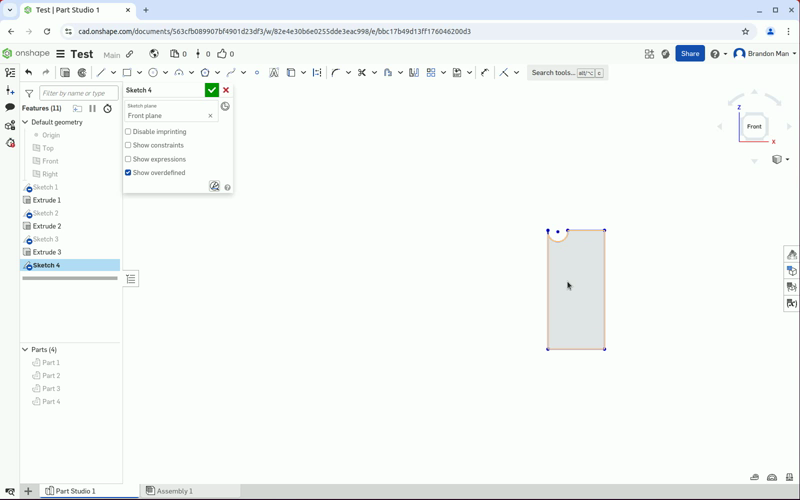
scroll(6)
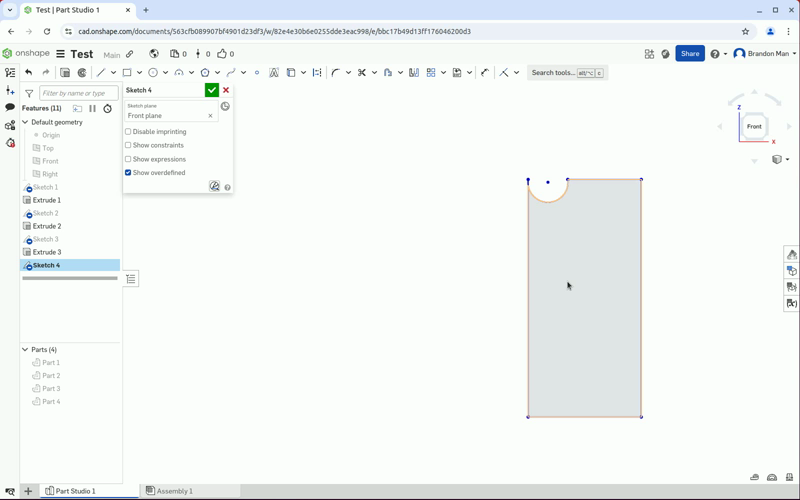
click(567, 281)
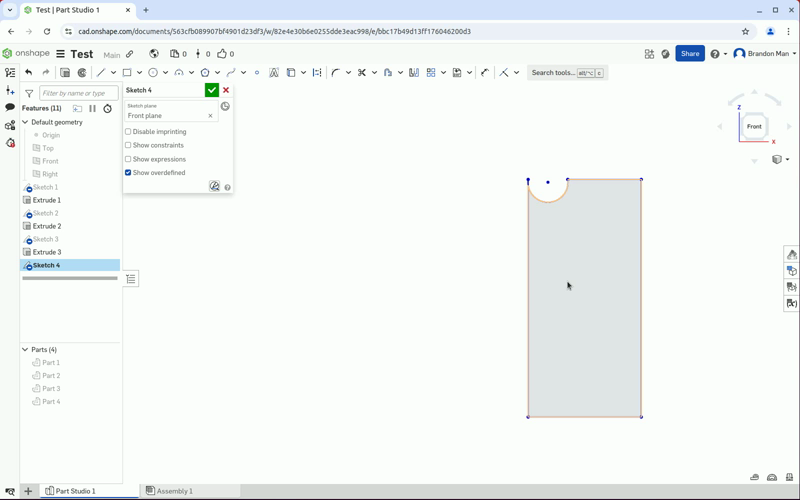
scroll(-6)
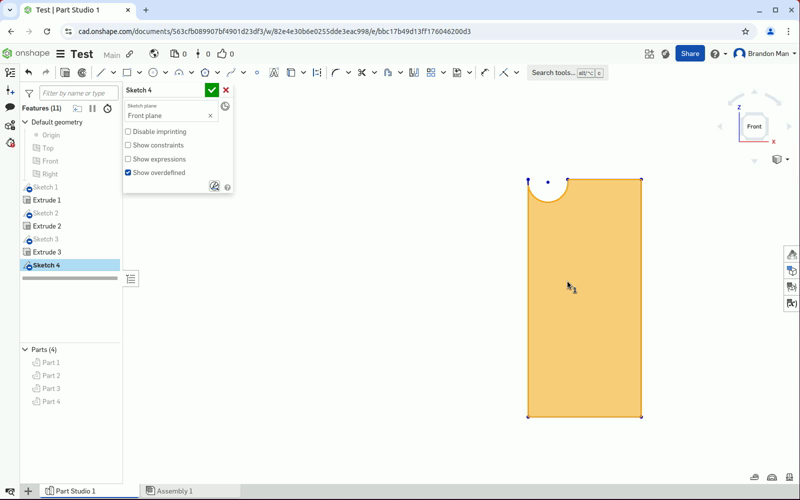
scroll(-6)
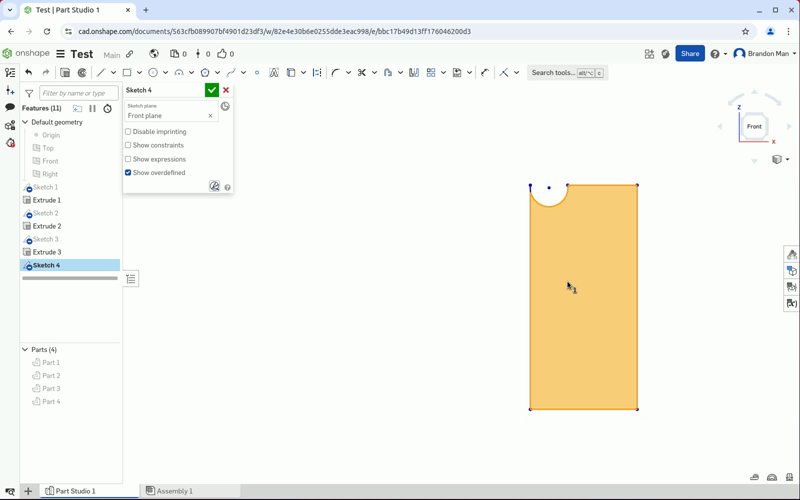
scroll(-6)
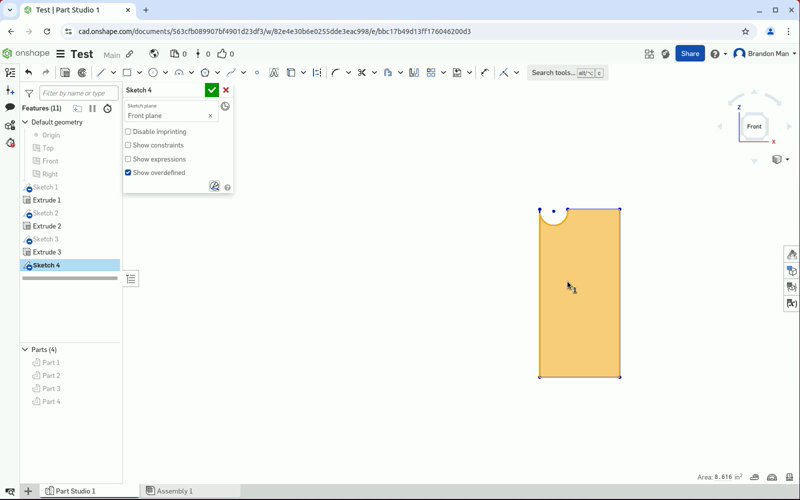
scroll(-6)
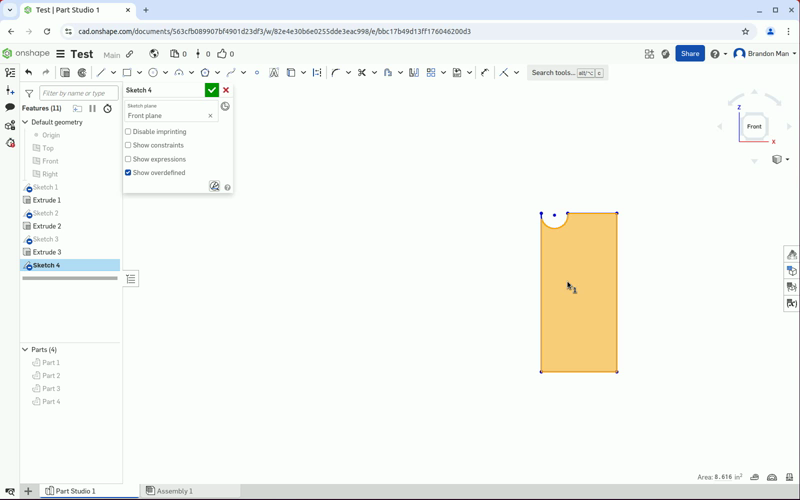
scroll(-6)
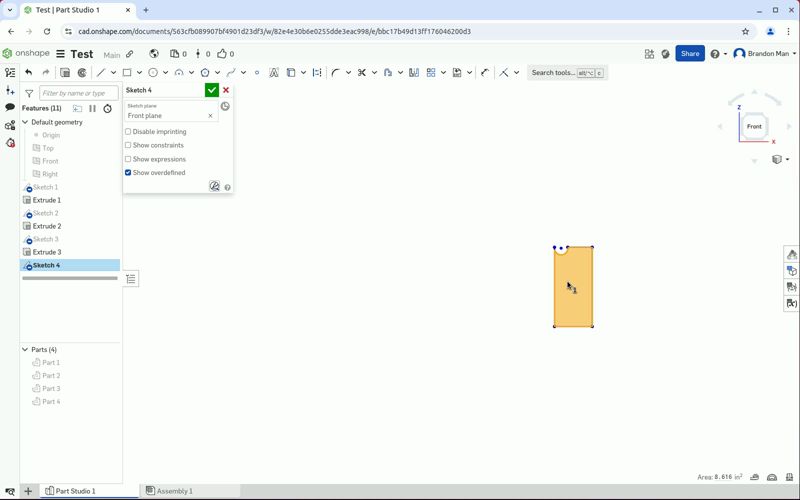
scroll(-6)
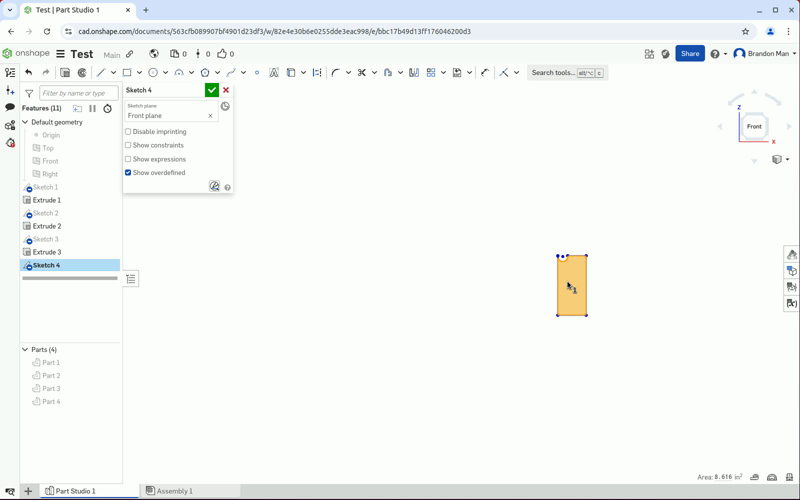
scroll(-6)
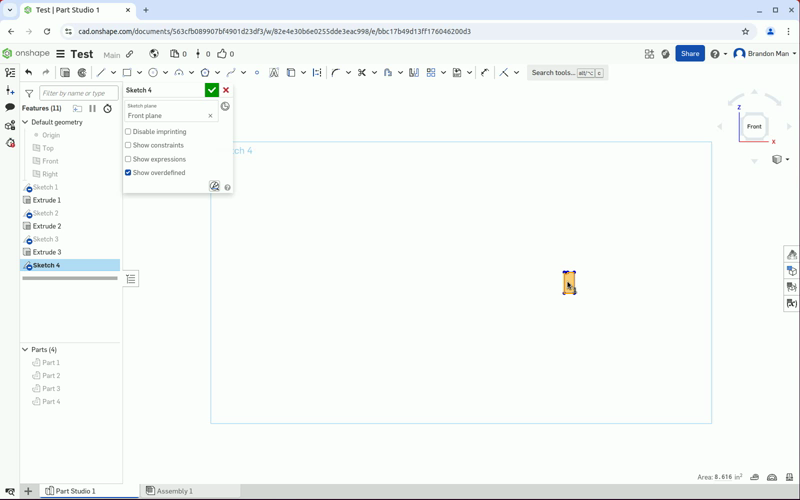
mouse_move(73, 352)
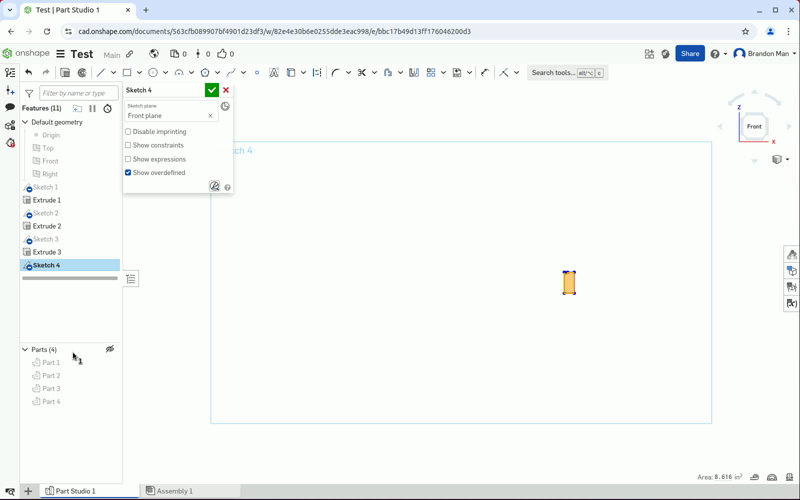
key(shift+y)
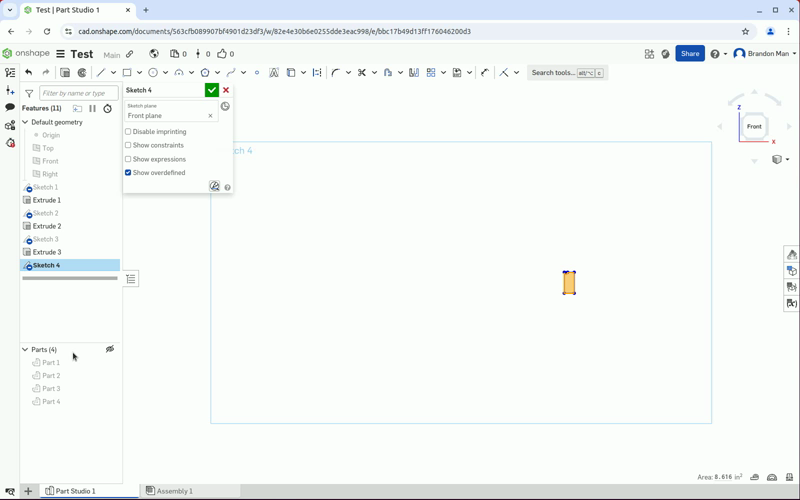
key(shift+e)
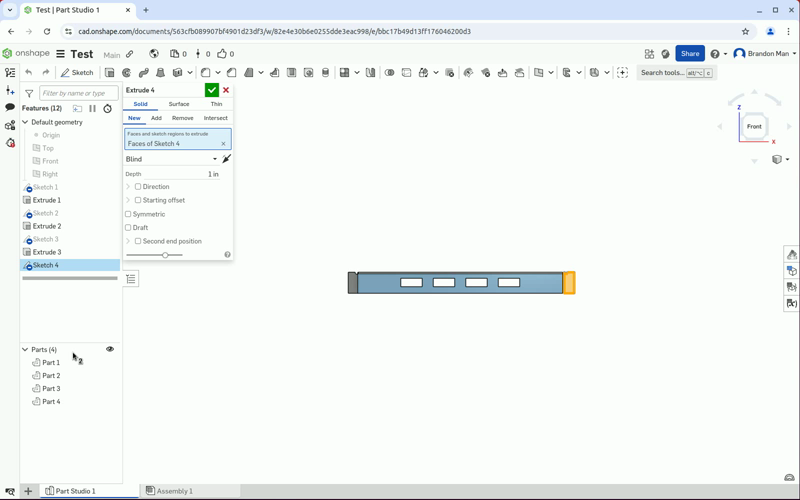
mouse_move(143, 106)
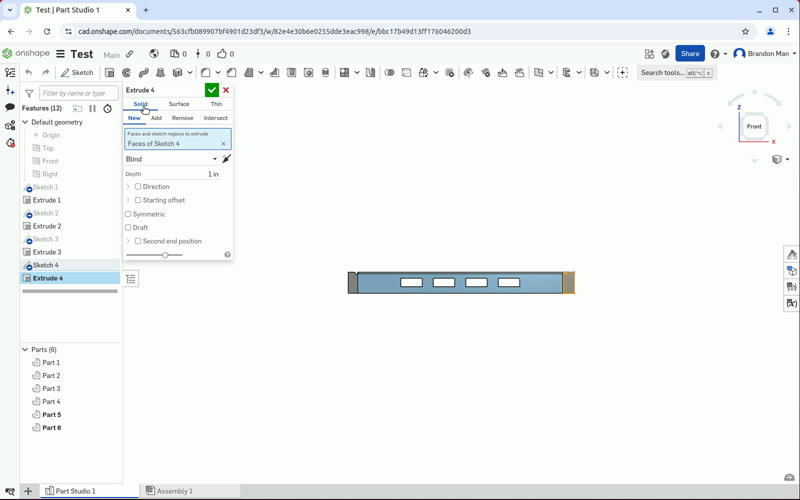
click(143, 106)
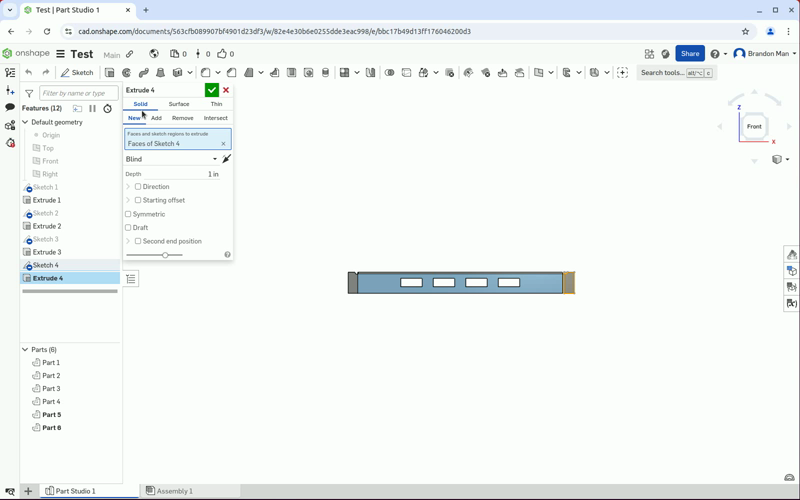
mouse_move(137, 120)
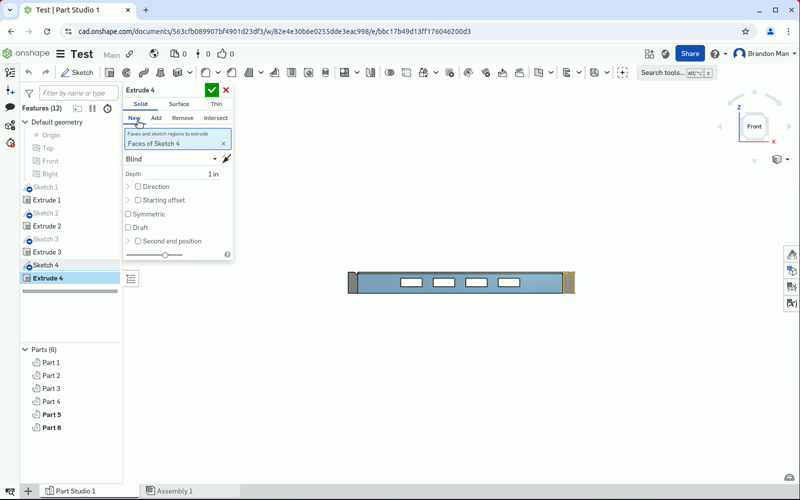
click(137, 120)
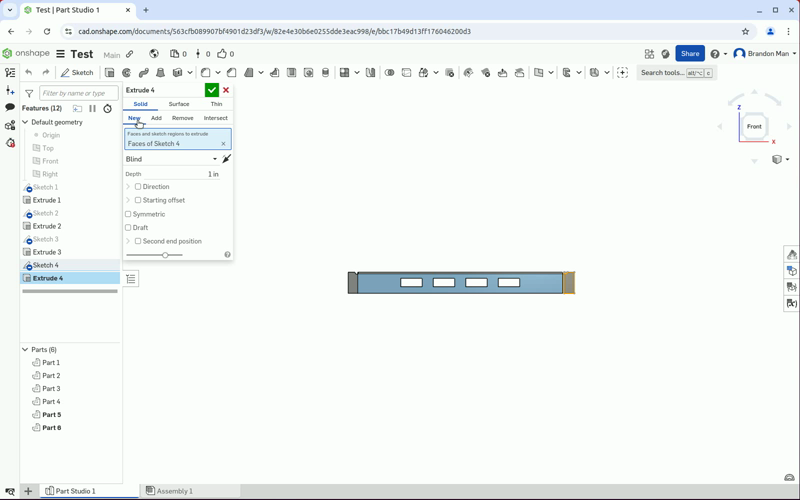
key(tab, 4)
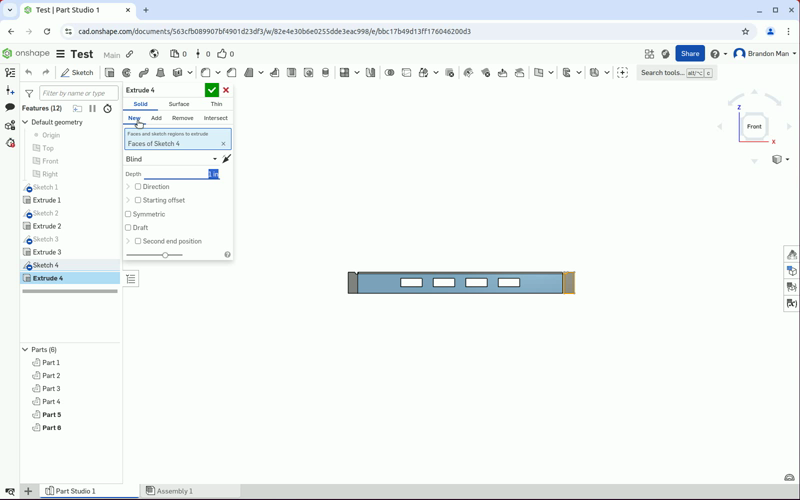
text(0.722)
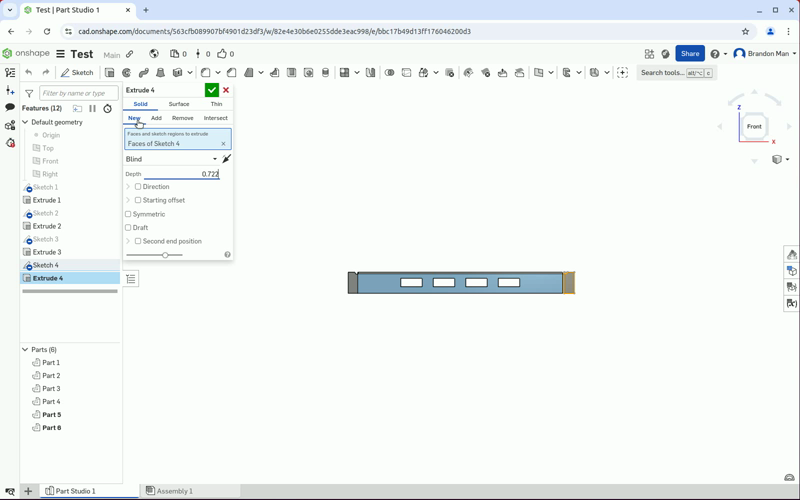
key(enter)
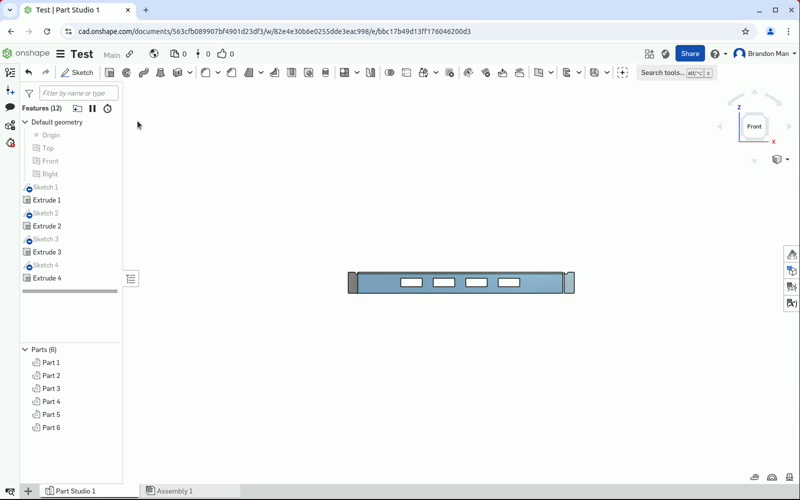
key(shift+h)
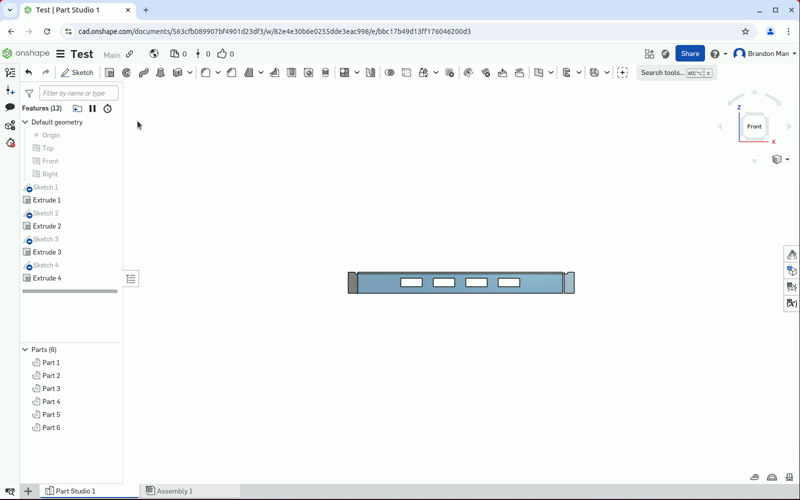
key(shift+h)
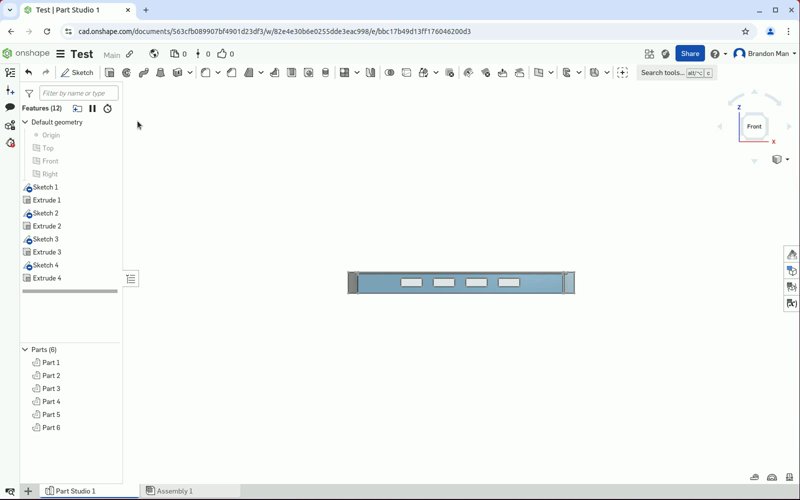
key(shift+7)
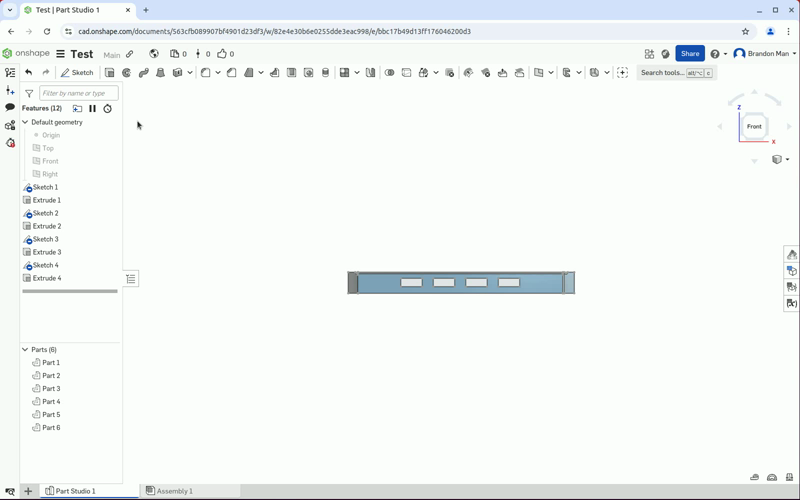
key(left, 2)
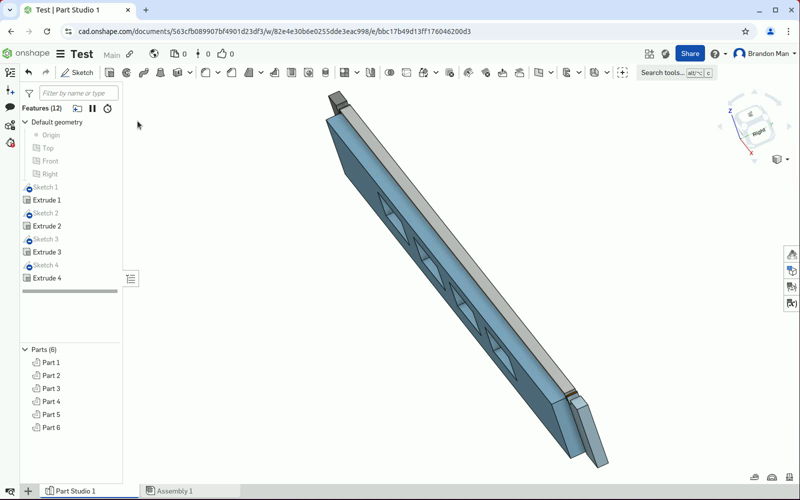
key(down, 2)
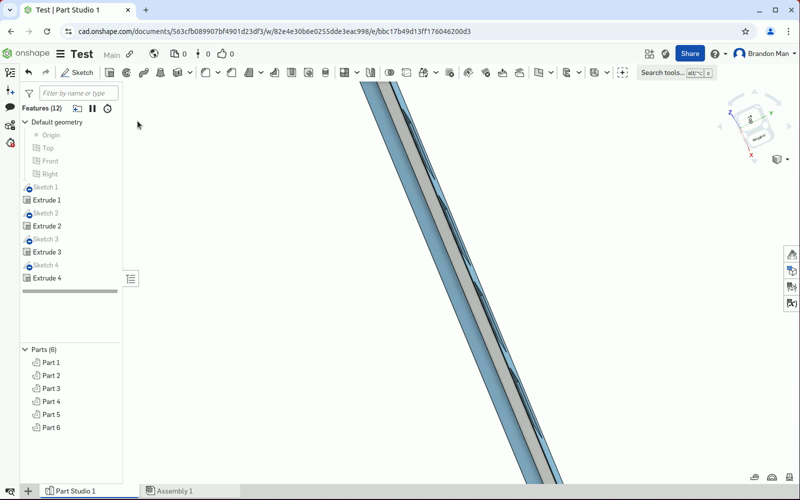
key(up, 2)
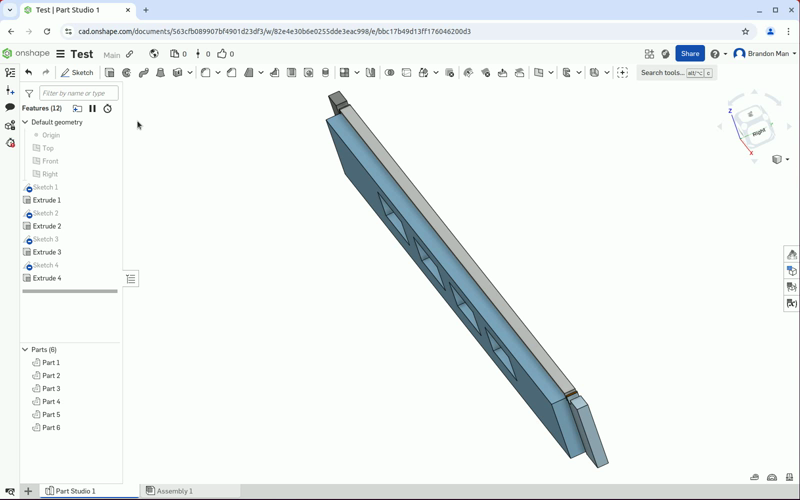
key(right, 2)
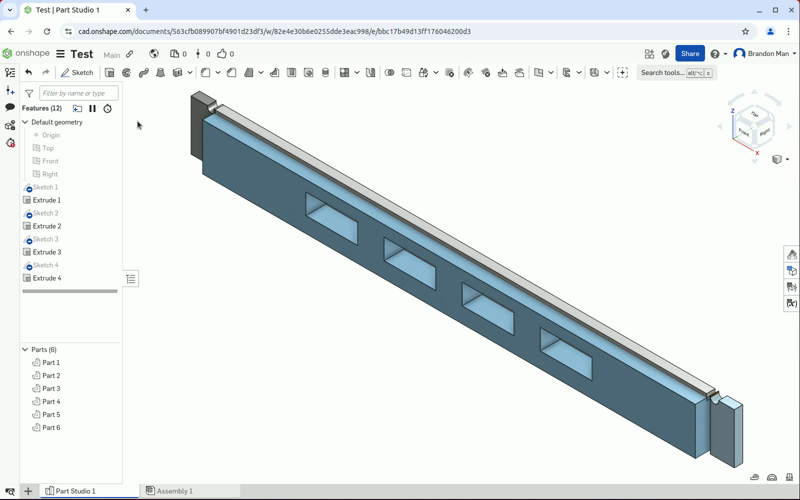
mouse_move(73, 189)
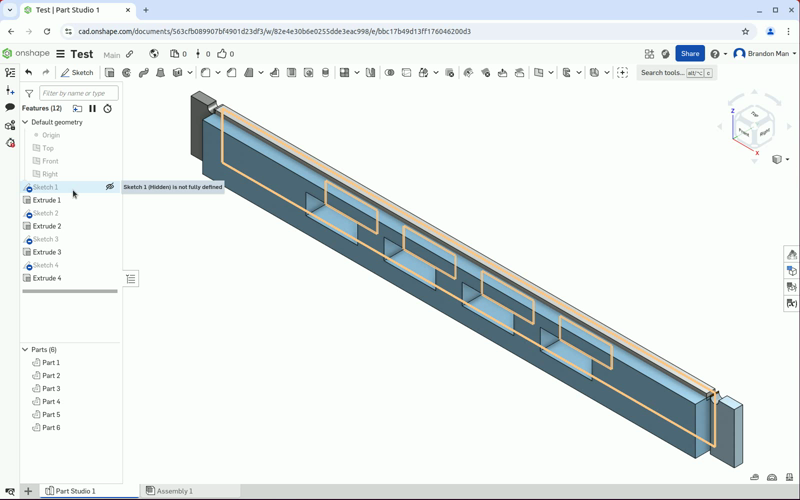
click(73, 189)